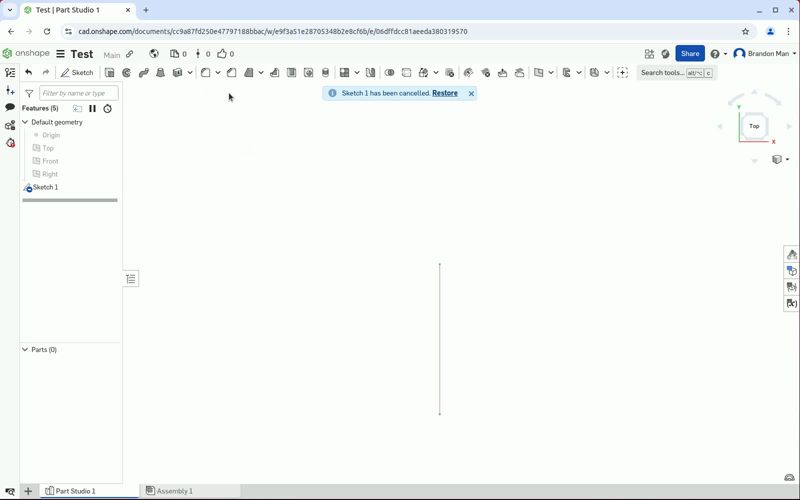
key(shift+h)
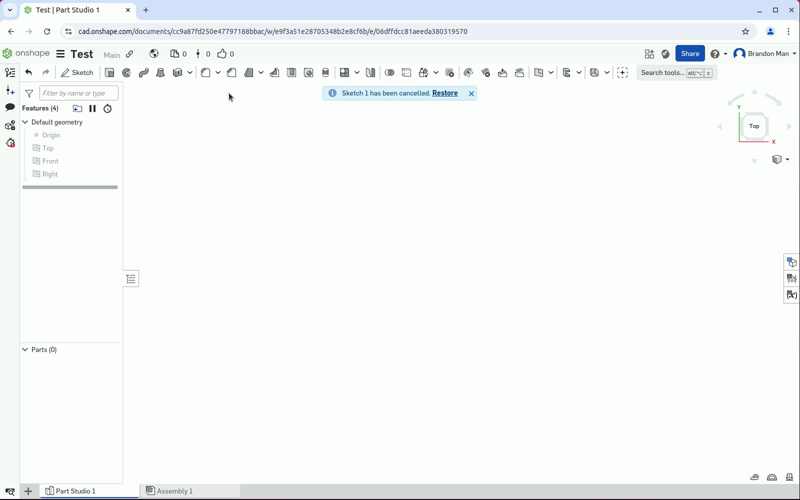
mouse_move(73, 352)
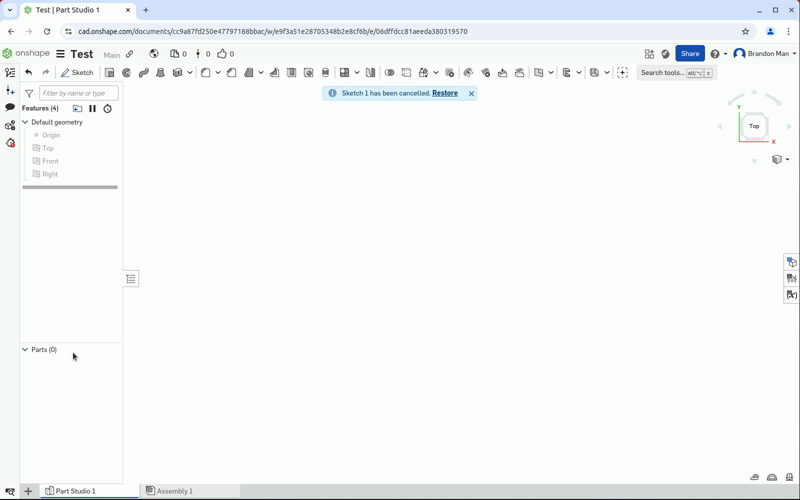
key(y)
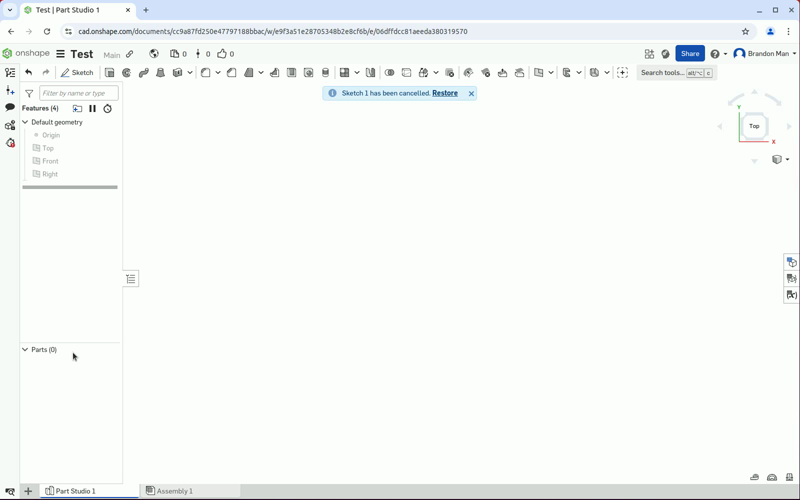
key(shift+p)
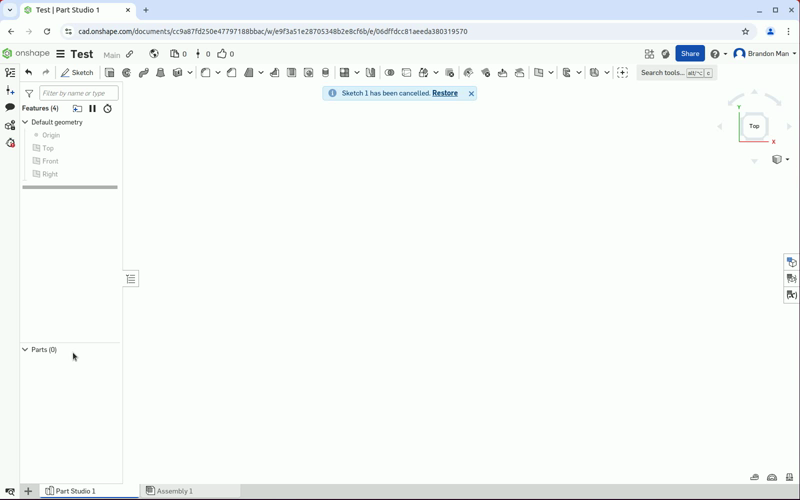
key(space)
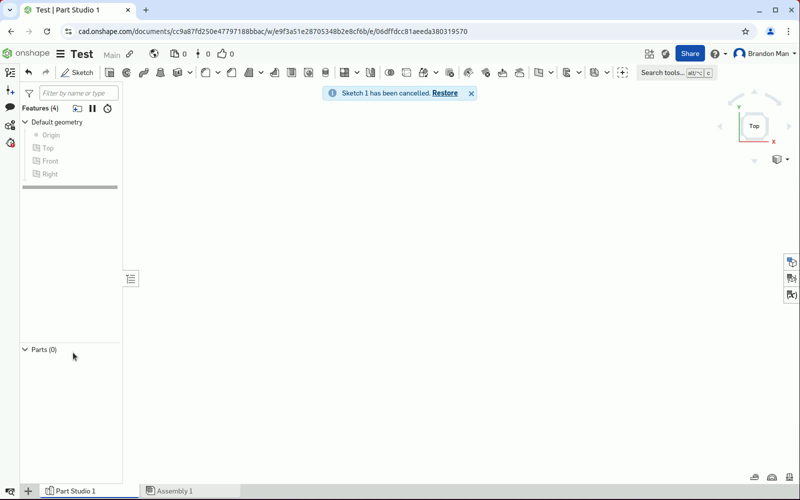
key_down(shift)
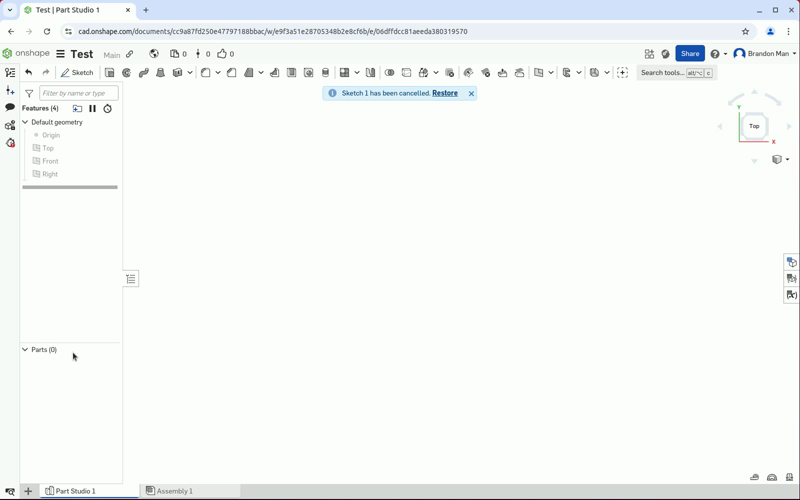
key(up)
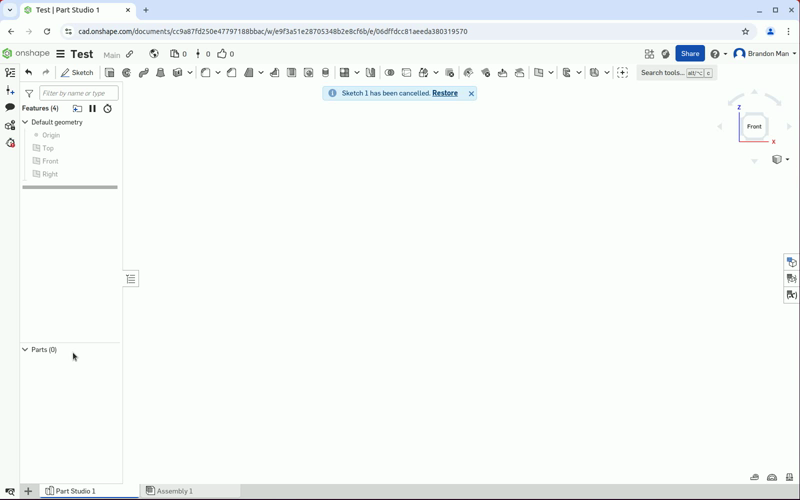
key_up(shift)
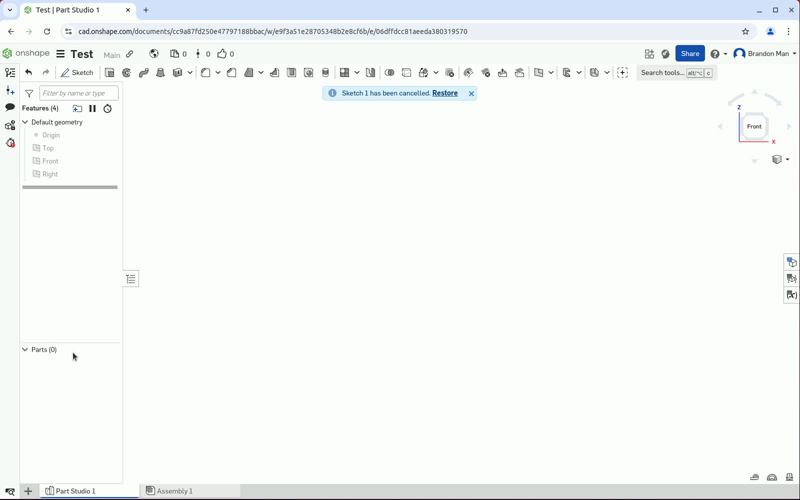
mouse_move(73, 352)
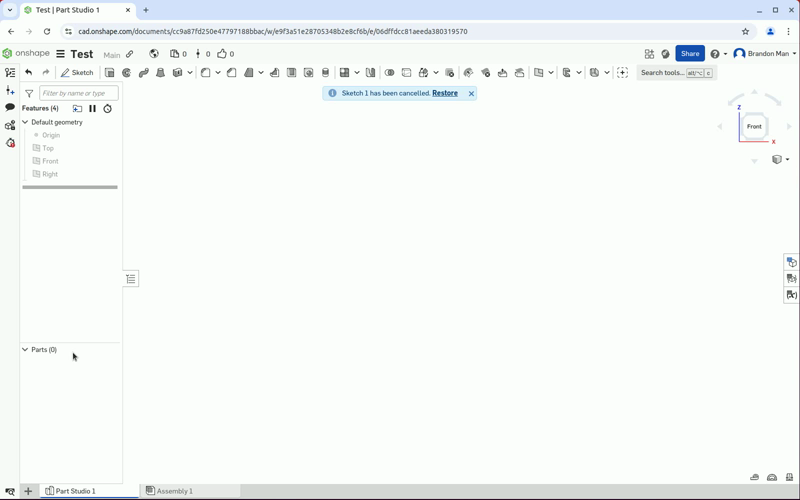
key(shift+y)
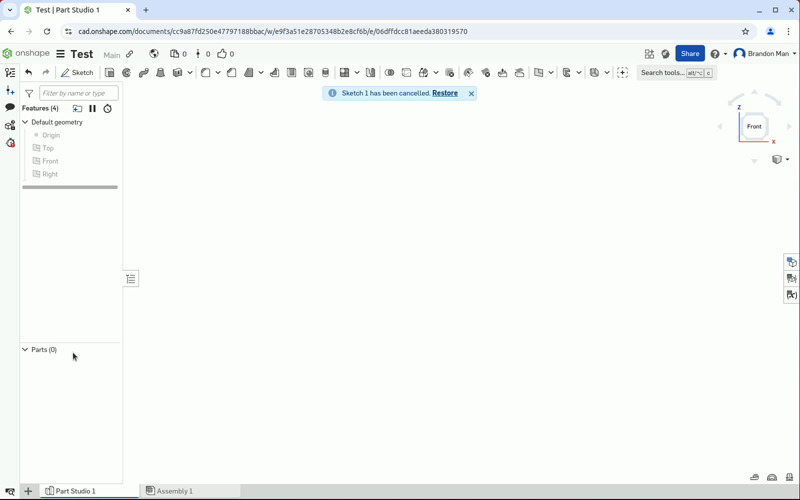
key(shift+s)
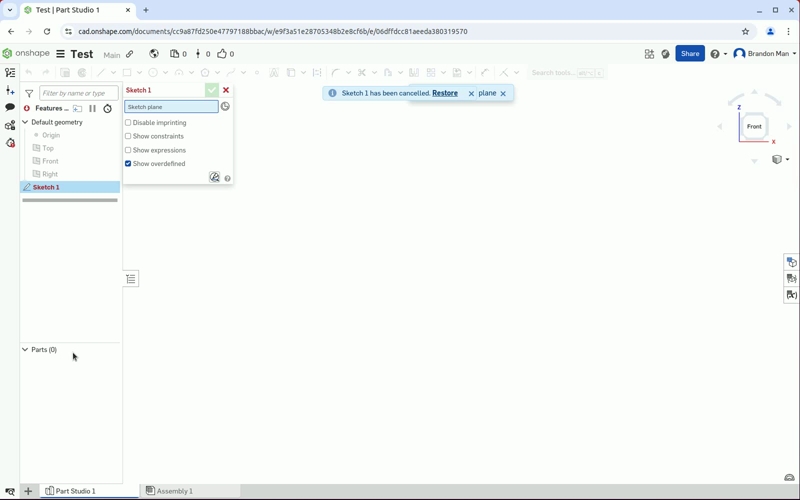
mouse_move(73, 163)
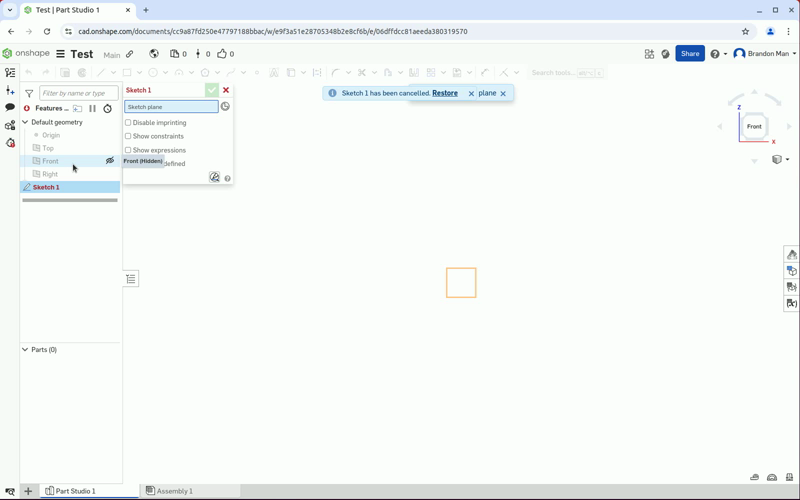
click(73, 163)
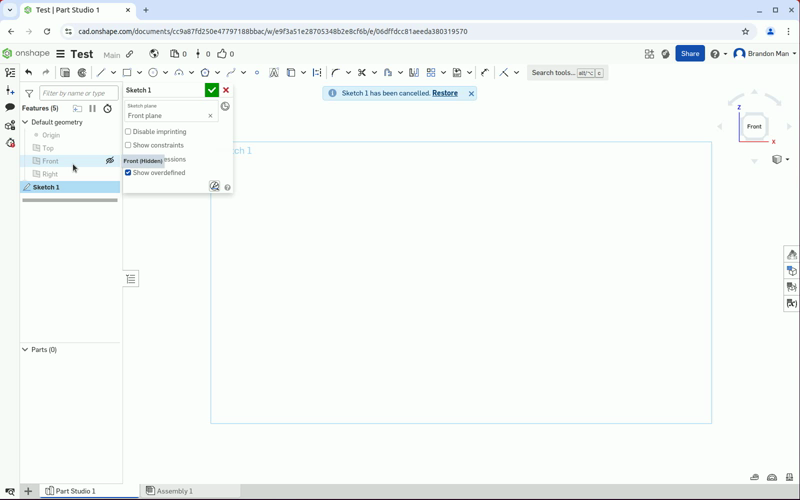
mouse_move(73, 352)
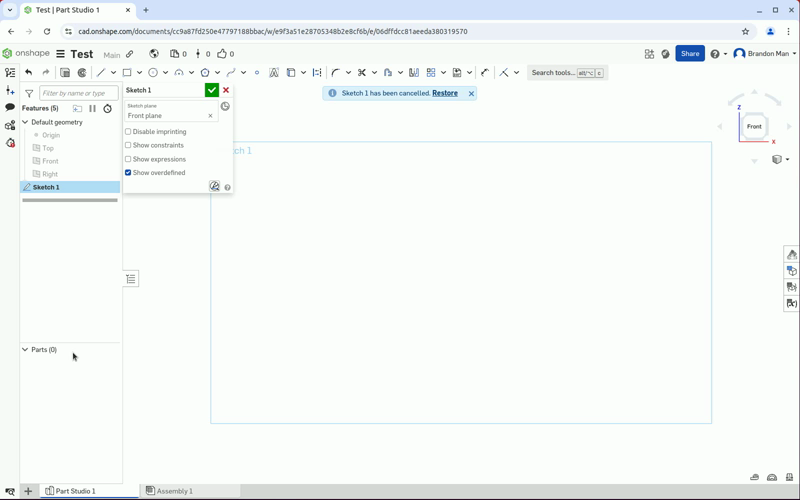
key(y)
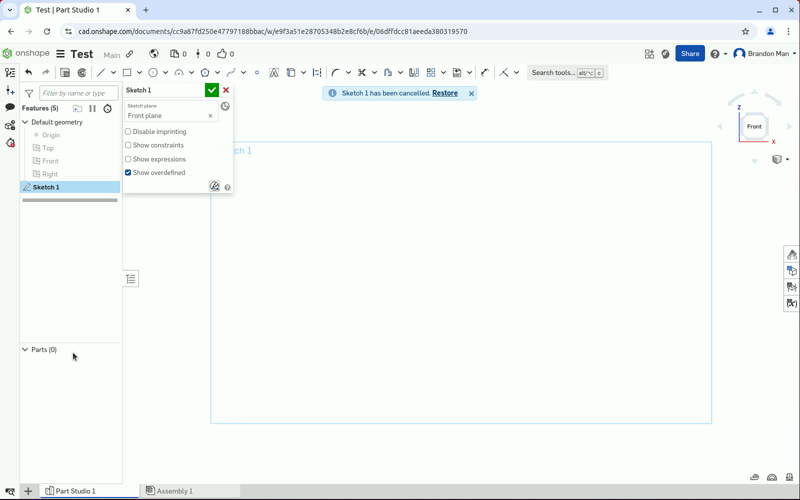
key(l)
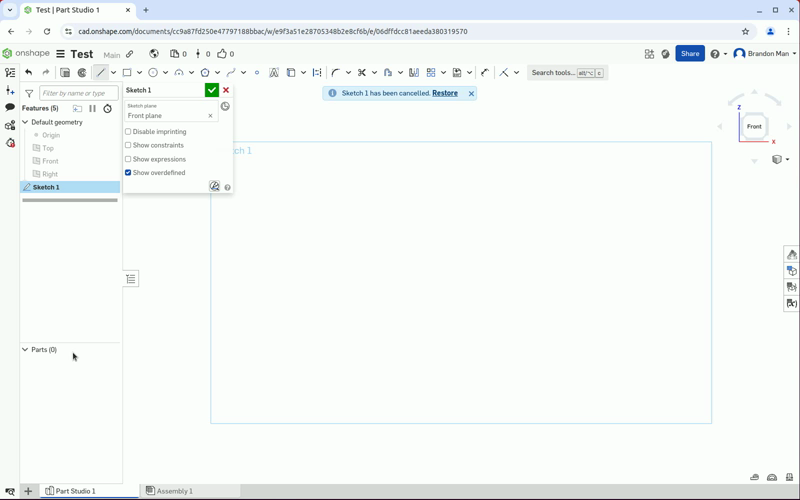
key_down(shift)
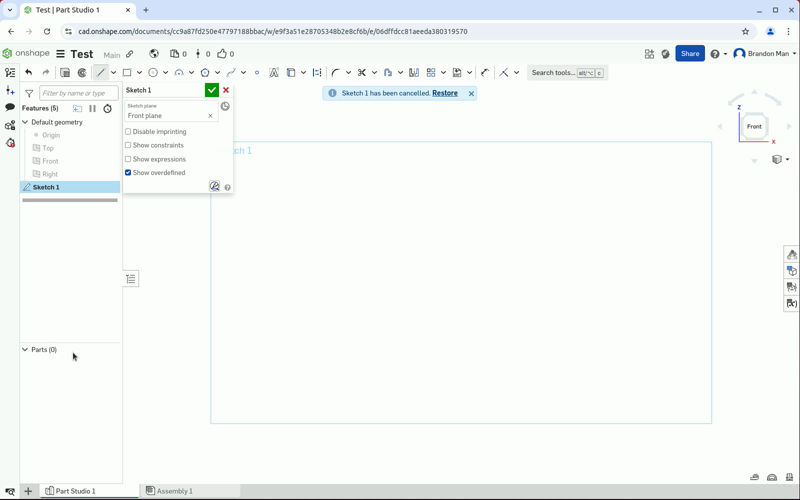
mouse_move(473, 178)
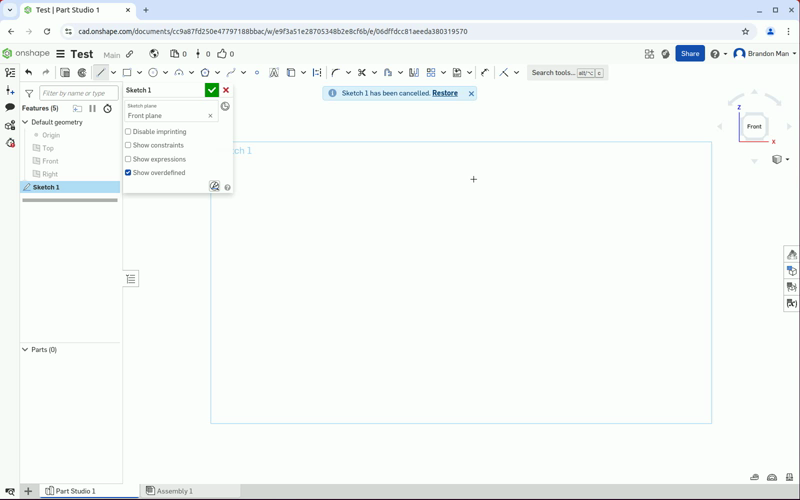
click(473, 178)
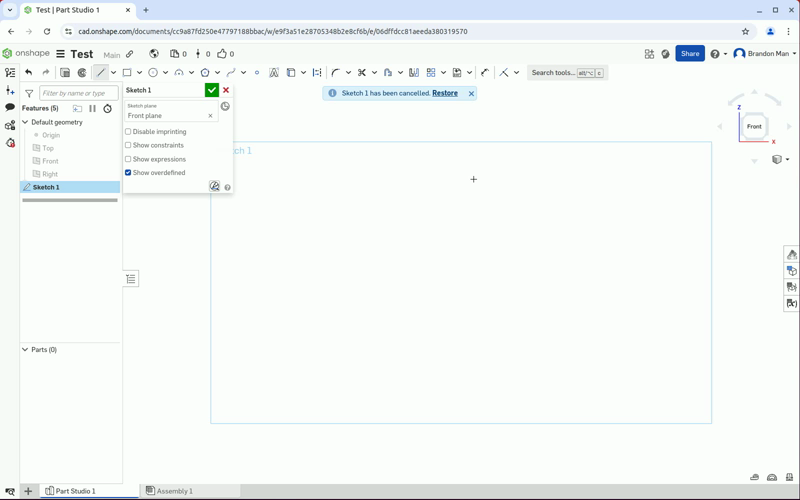
key_up(shift)
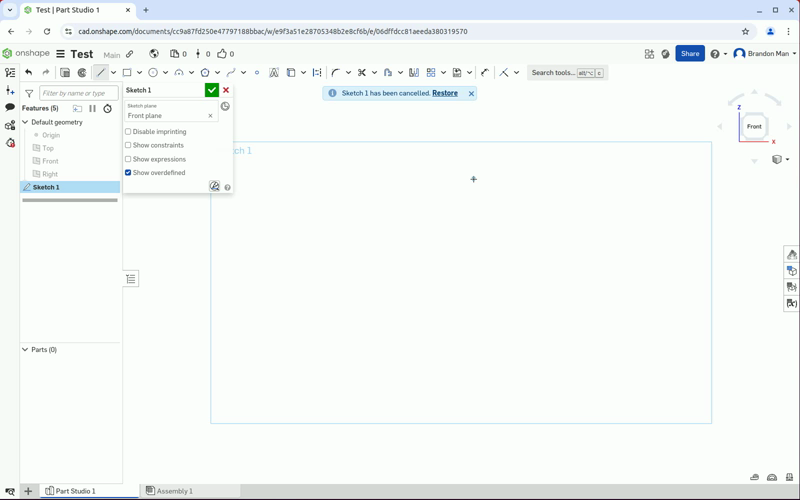
key_down(shift)
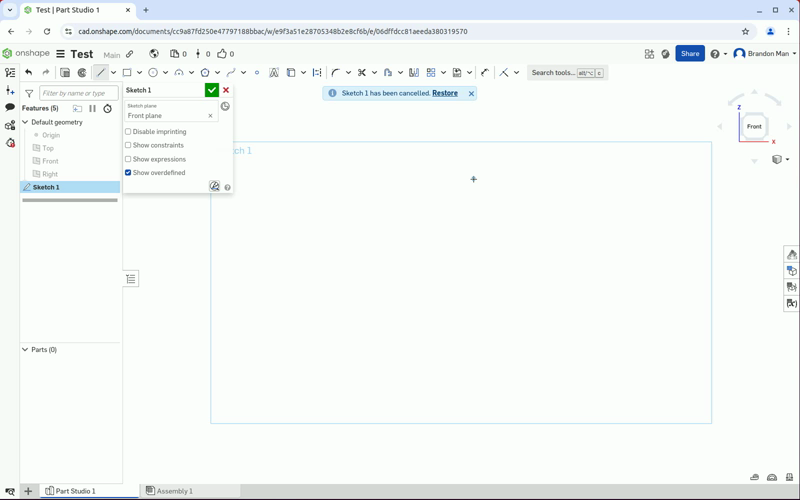
mouse_move(557, 178)
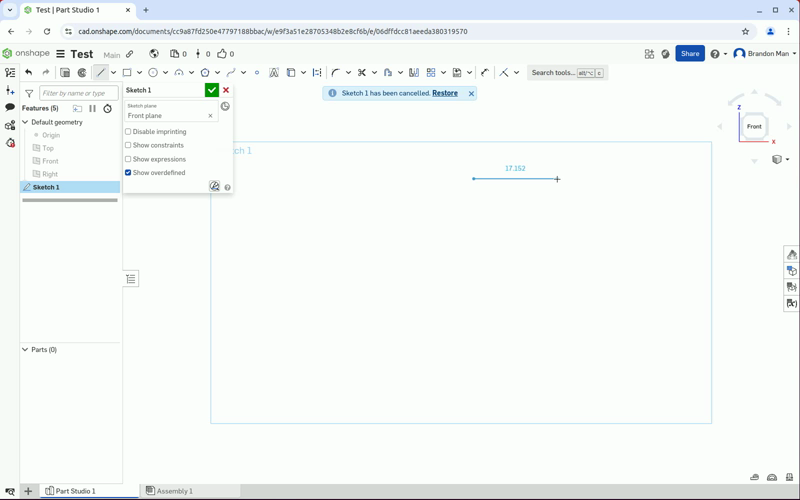
click(557, 178)
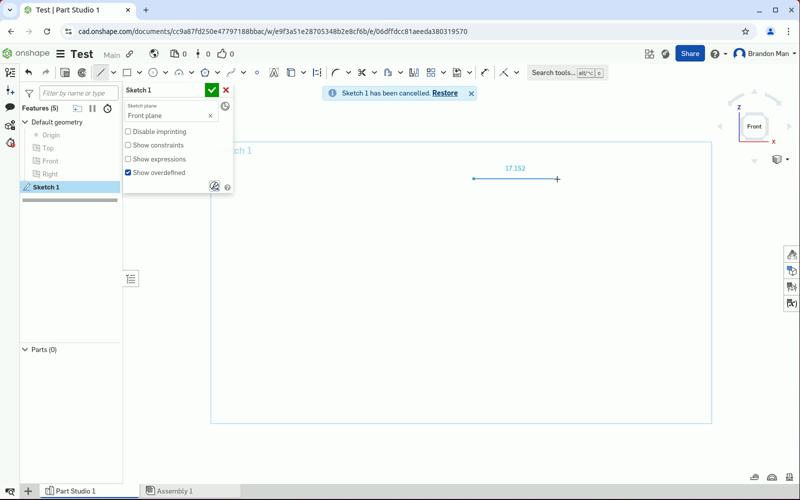
key_up(shift)
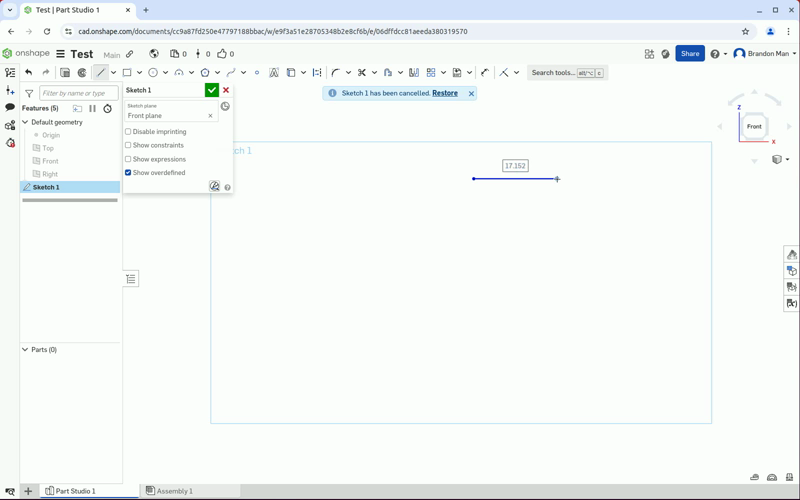
key_down(shift)
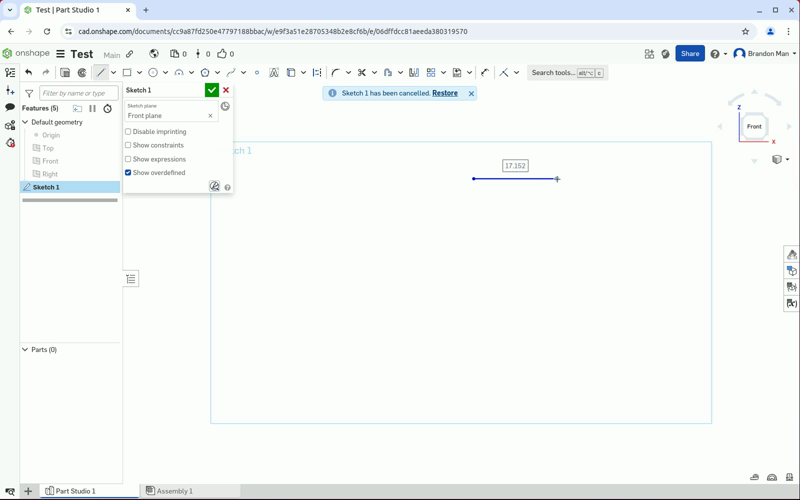
mouse_move(587, 178)
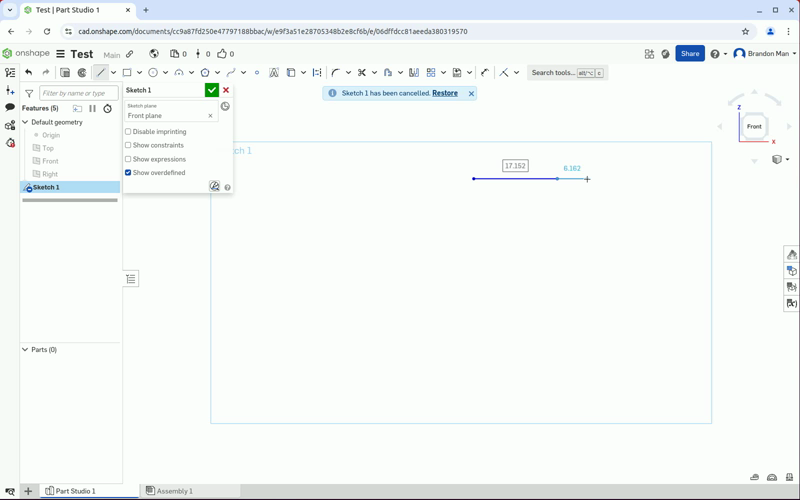
mouse_move(557, 175)
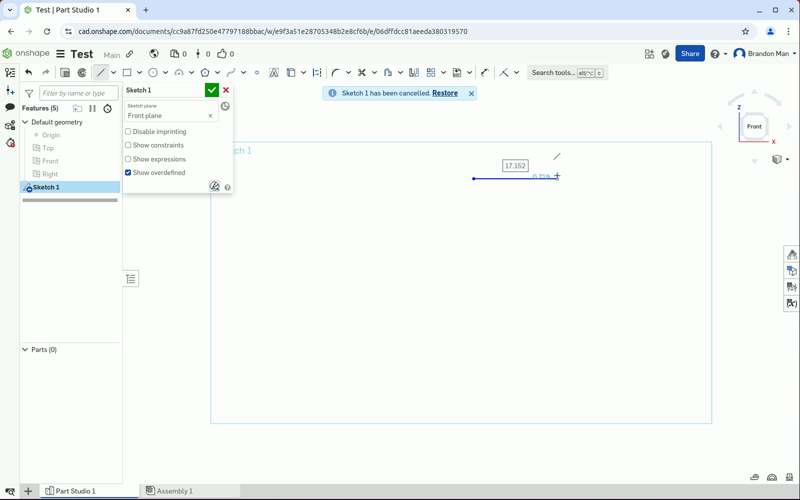
scroll(6)
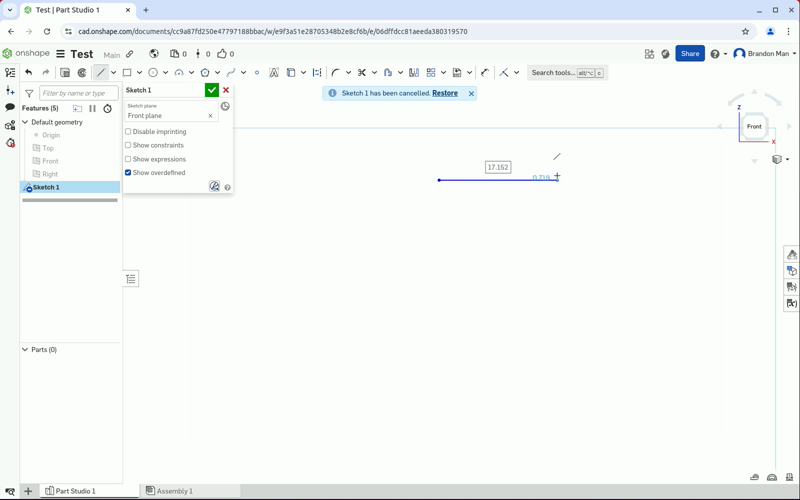
scroll(6)
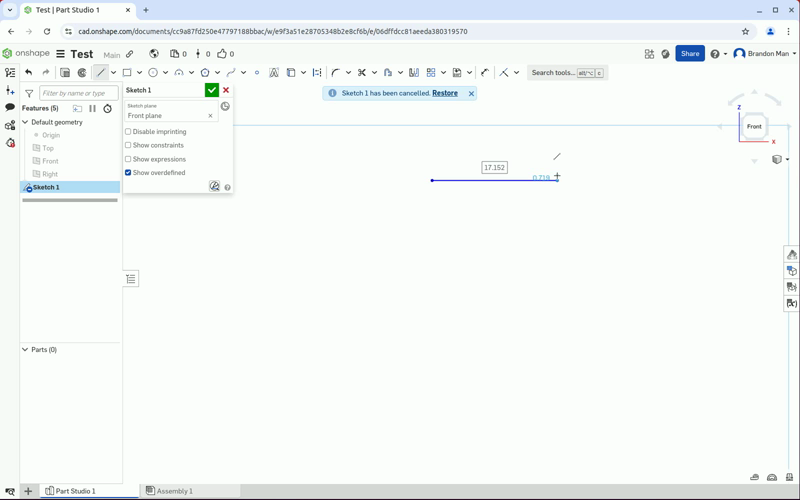
scroll(6)
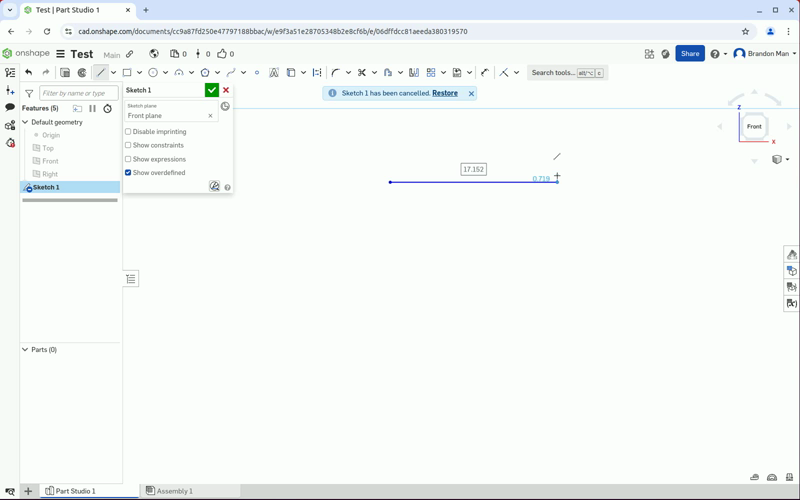
scroll(6)
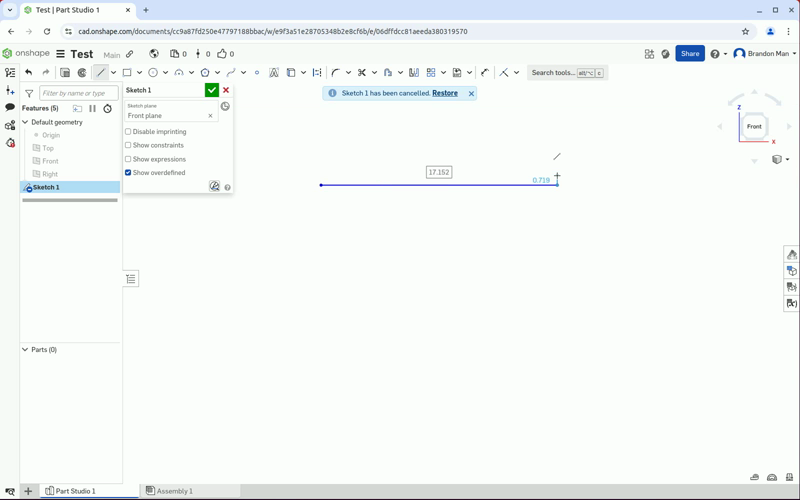
scroll(6)
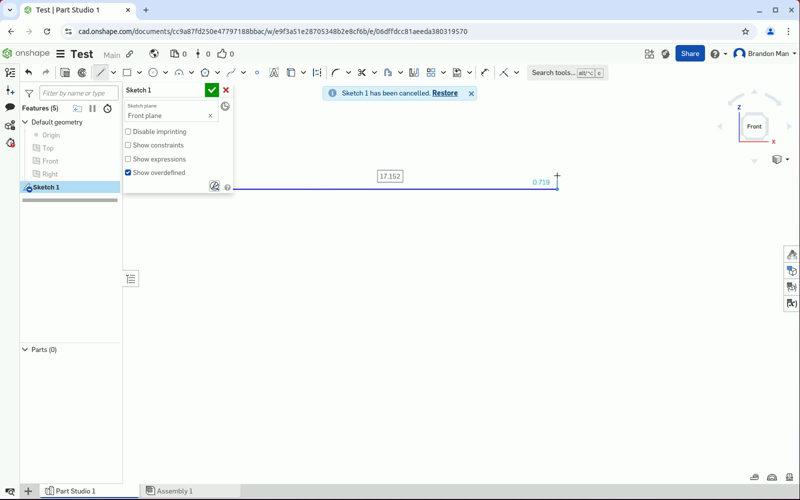
scroll(6)
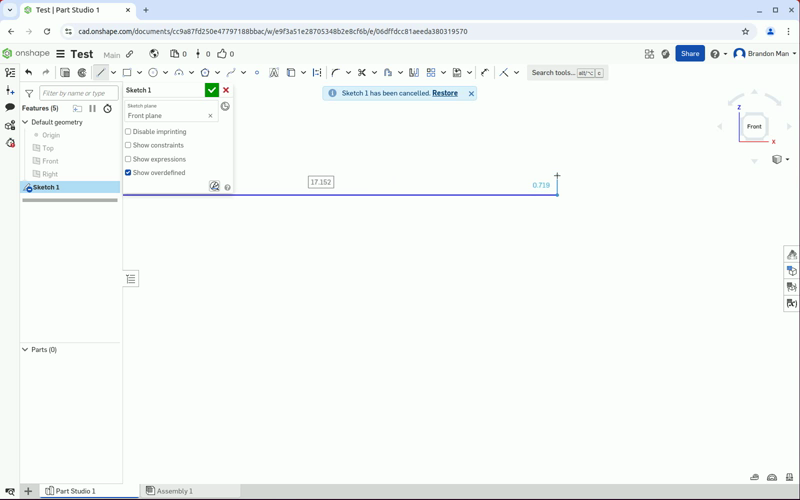
scroll(6)
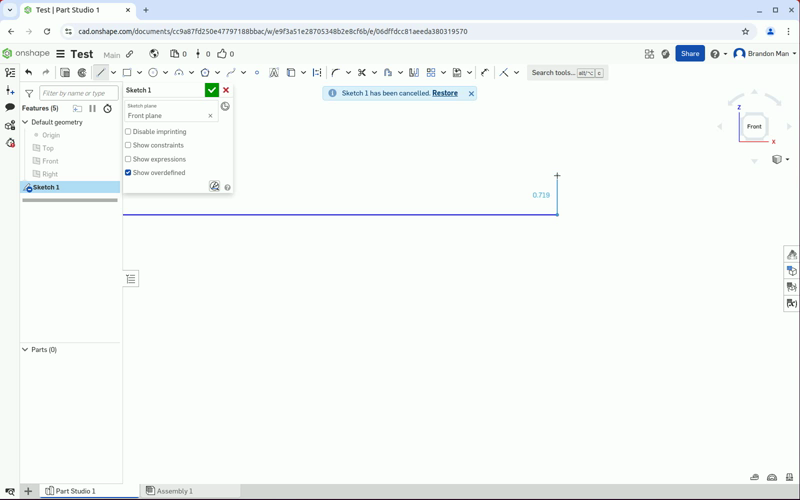
click(557, 175)
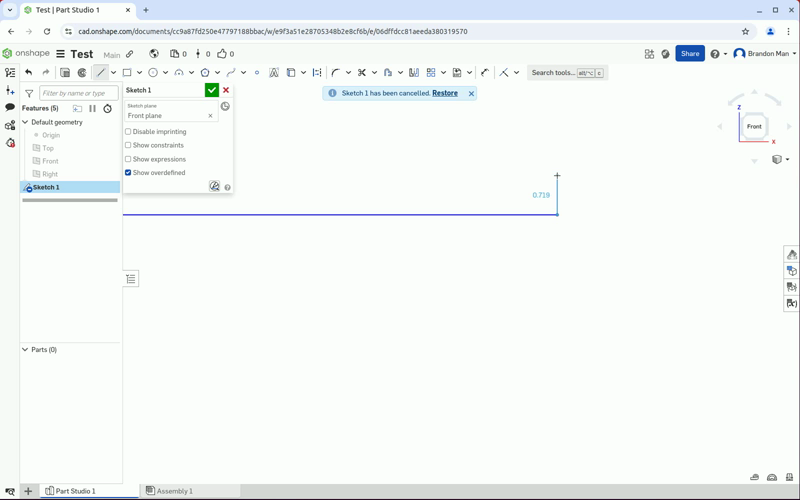
scroll(-6)
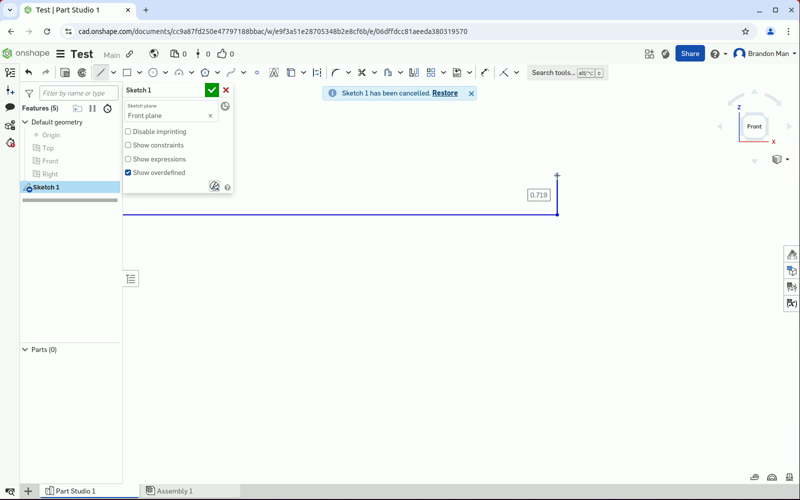
scroll(-6)
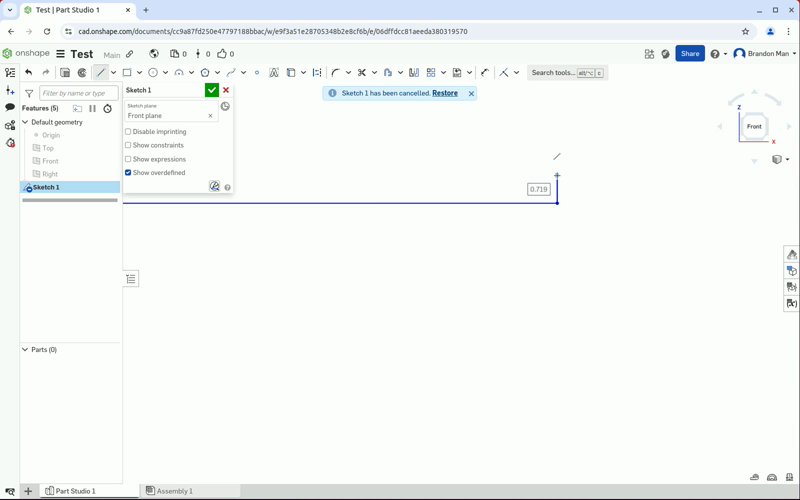
scroll(-6)
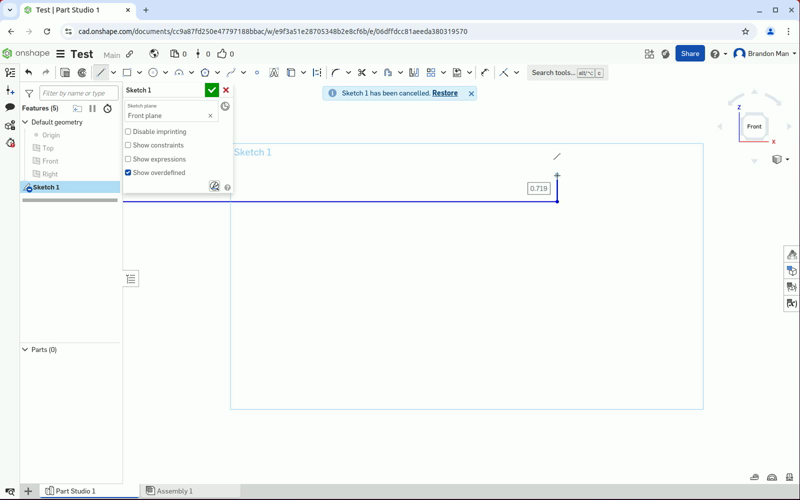
scroll(-6)
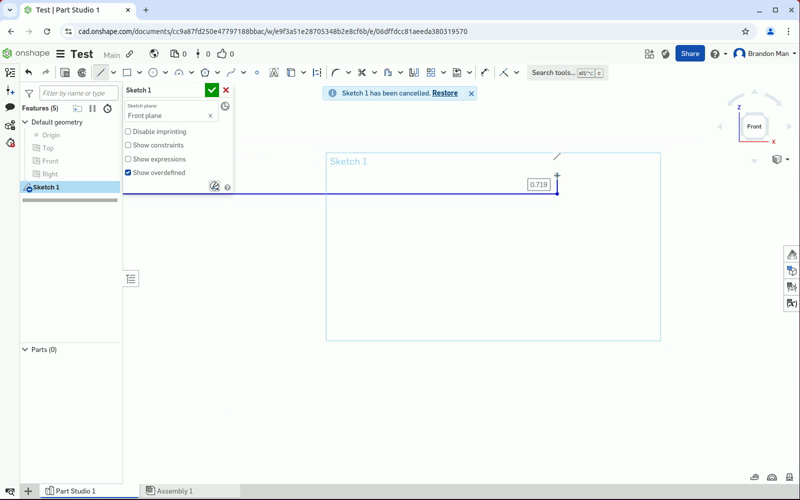
scroll(-6)
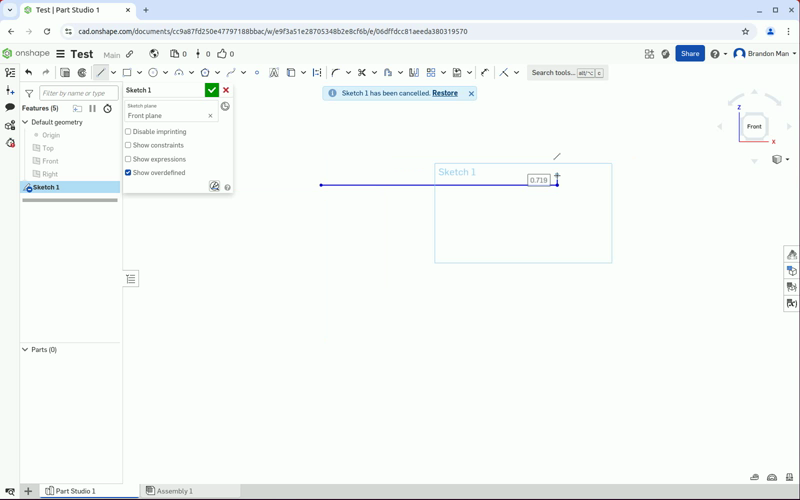
scroll(-6)
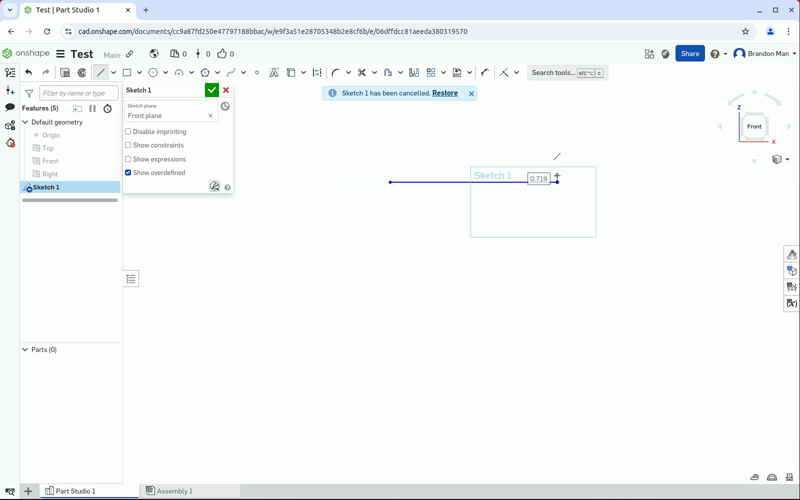
scroll(-6)
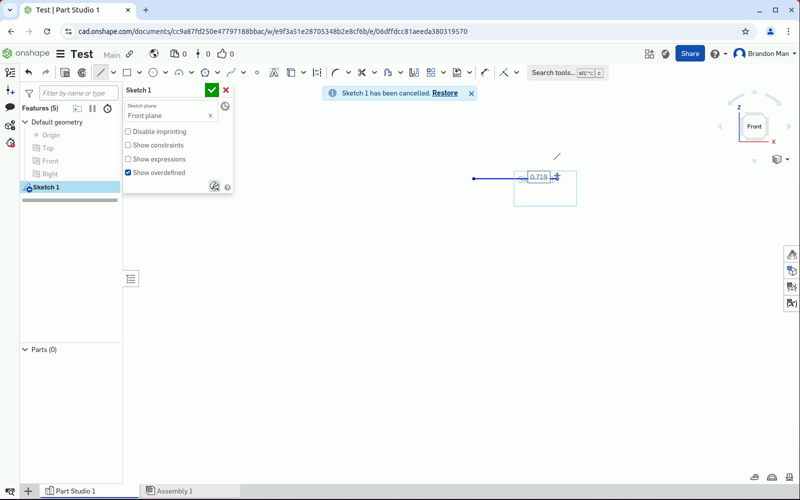
key_up(shift)
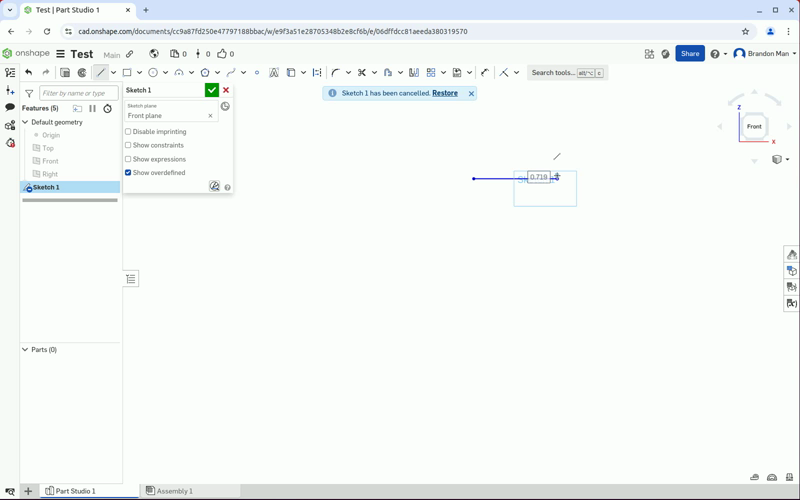
key_down(shift)
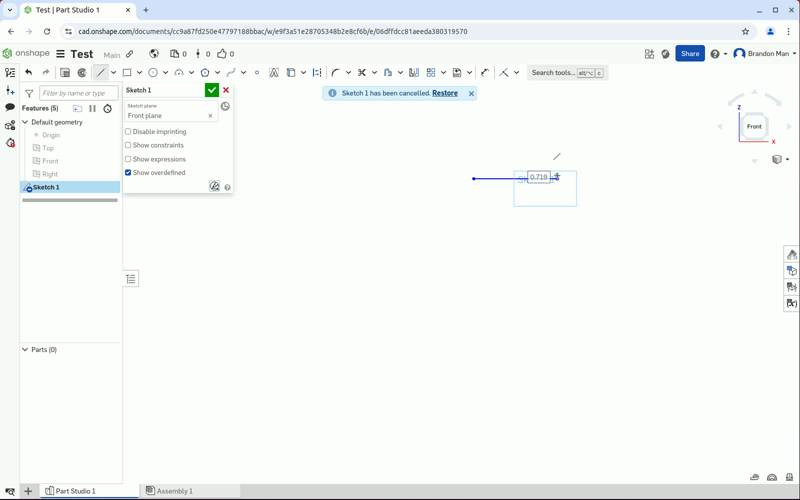
mouse_move(587, 175)
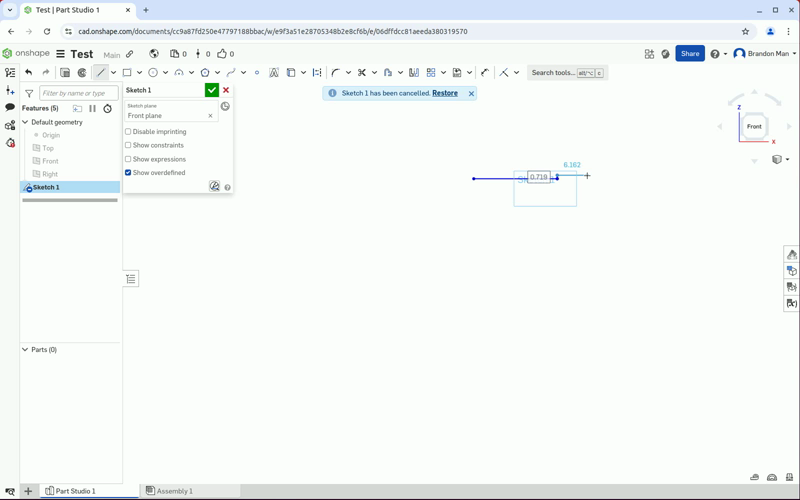
mouse_move(515, 175)
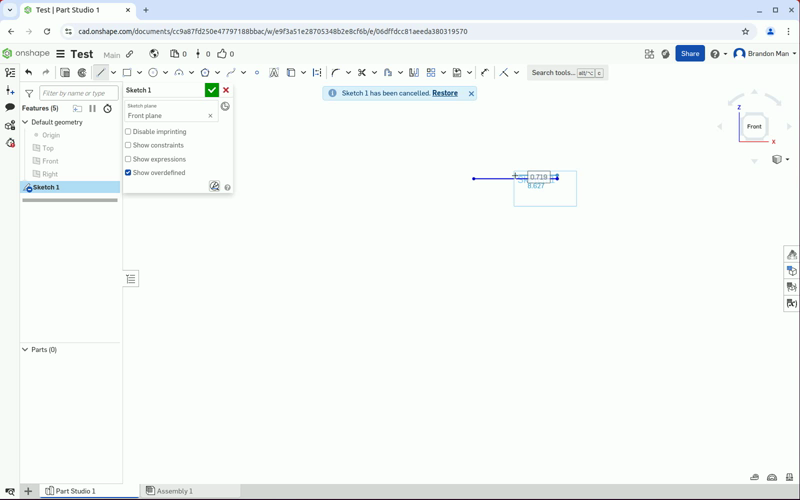
click(515, 175)
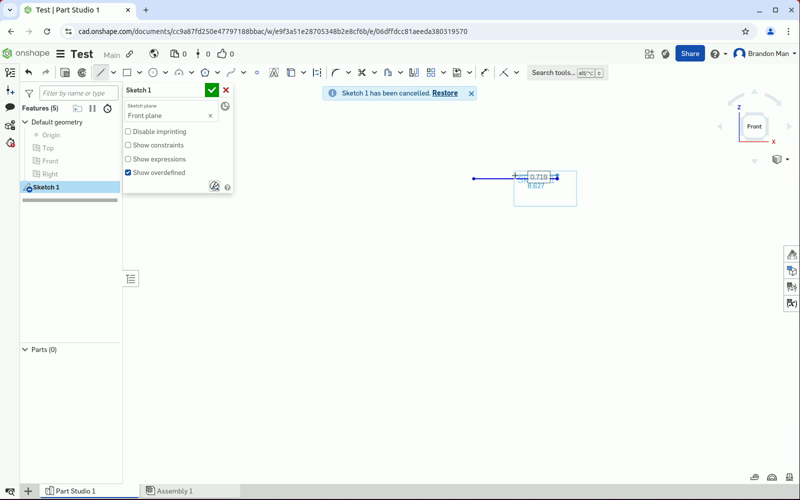
key_up(shift)
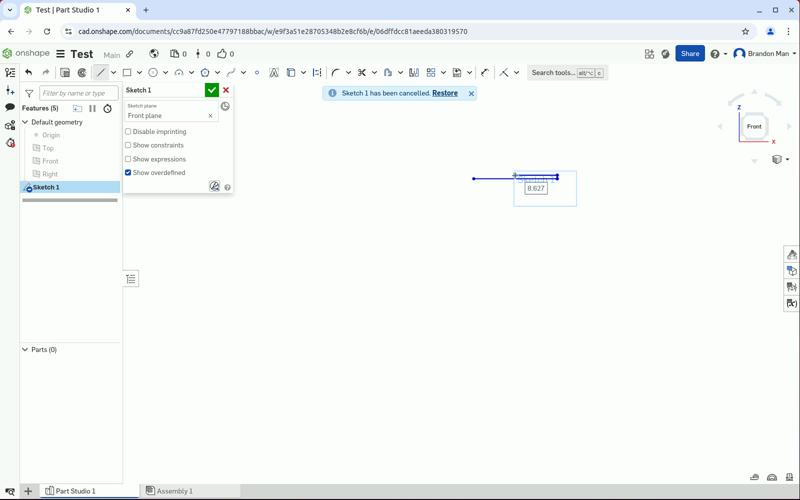
key_down(shift)
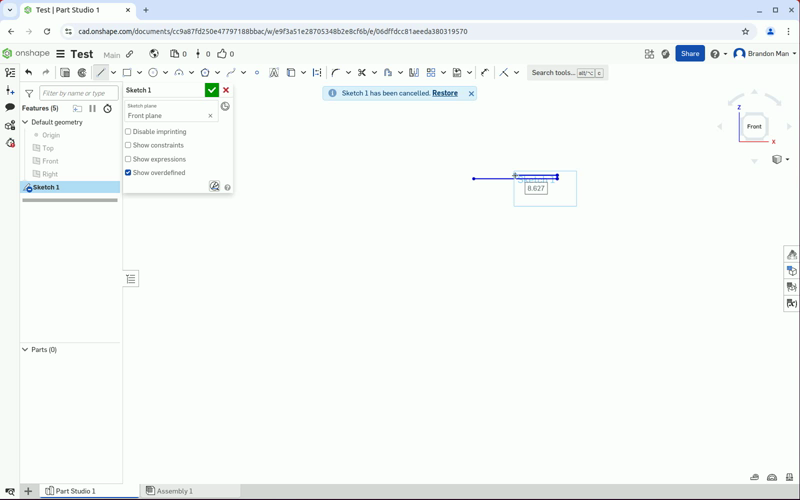
mouse_move(545, 175)
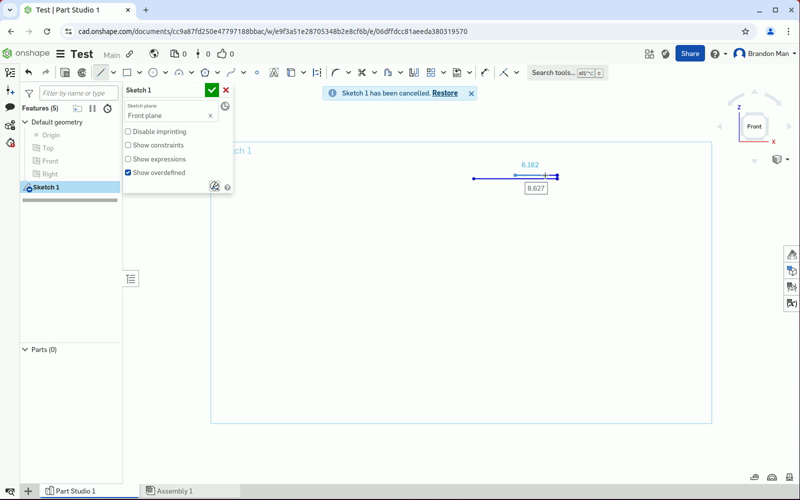
mouse_move(473, 175)
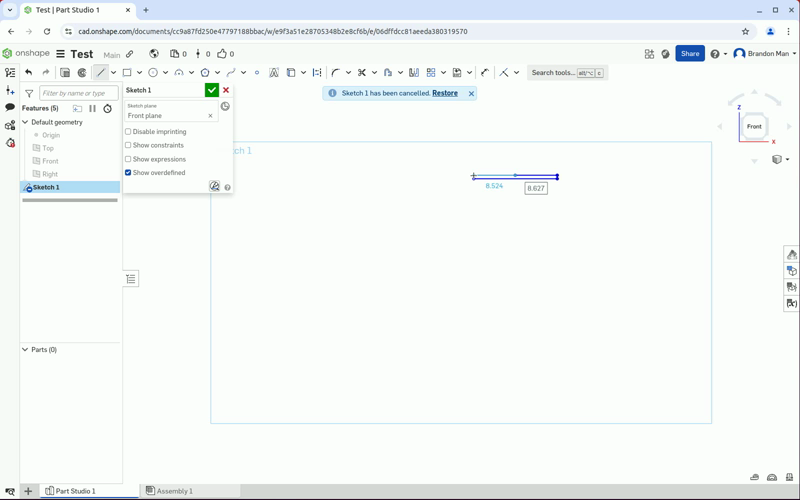
scroll(6)
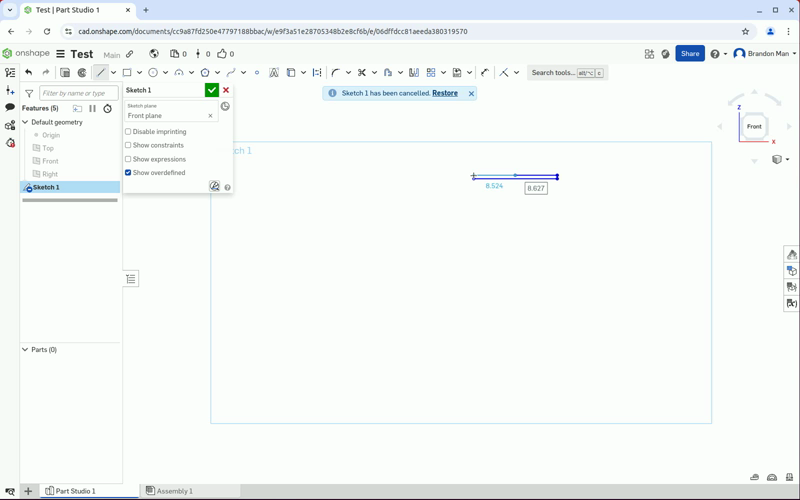
scroll(6)
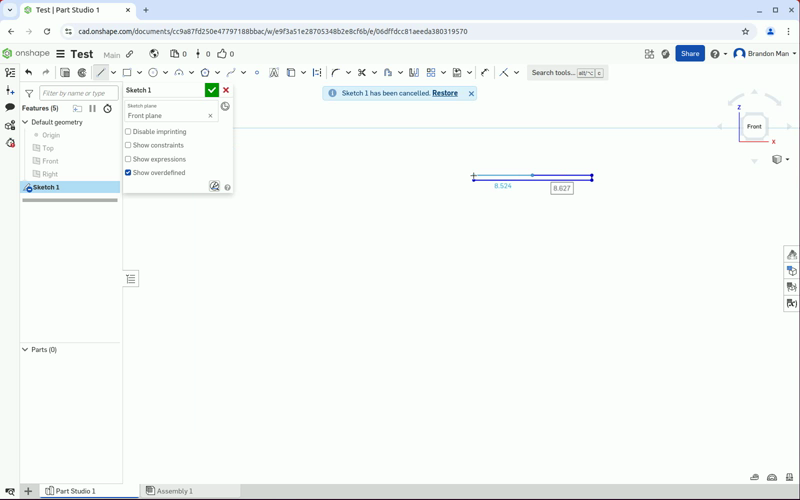
scroll(6)
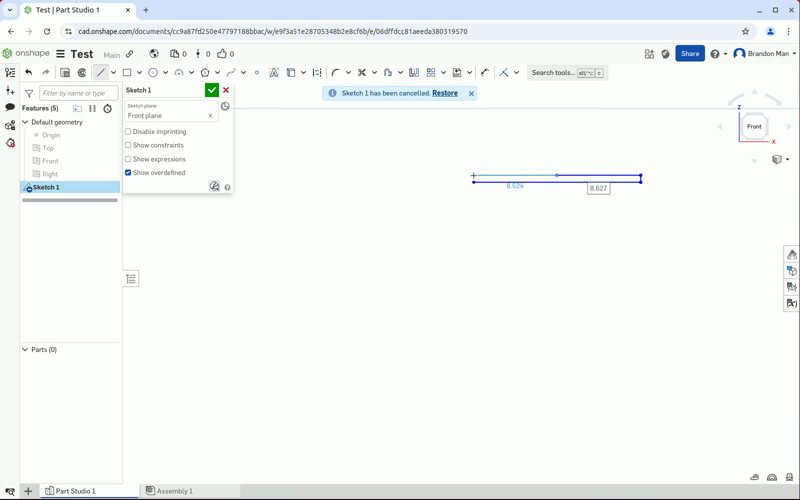
scroll(6)
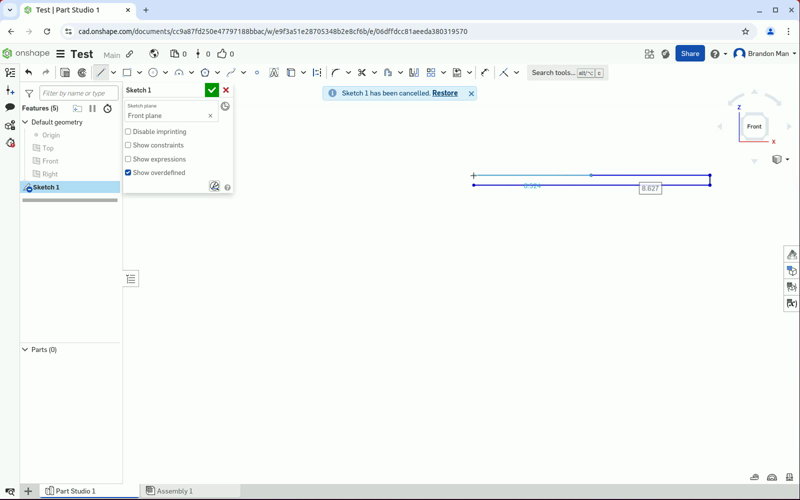
scroll(6)
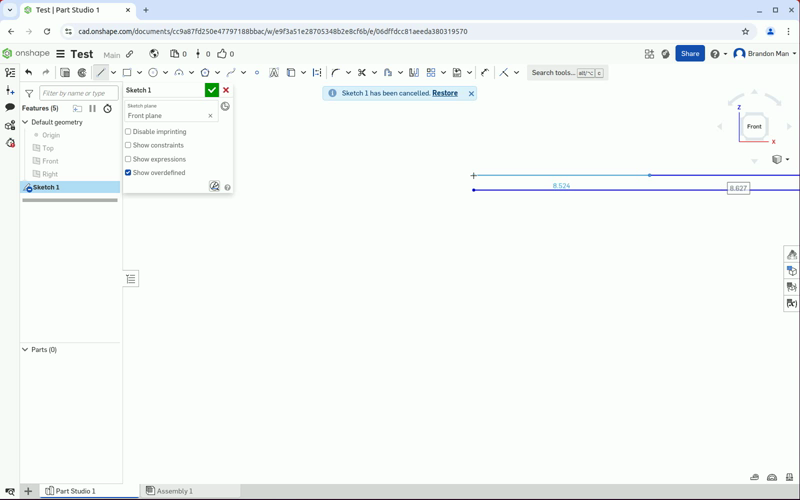
scroll(6)
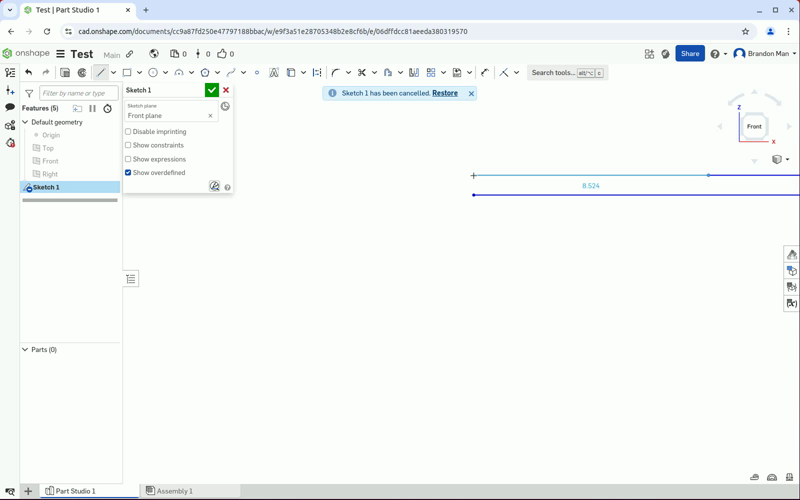
scroll(6)
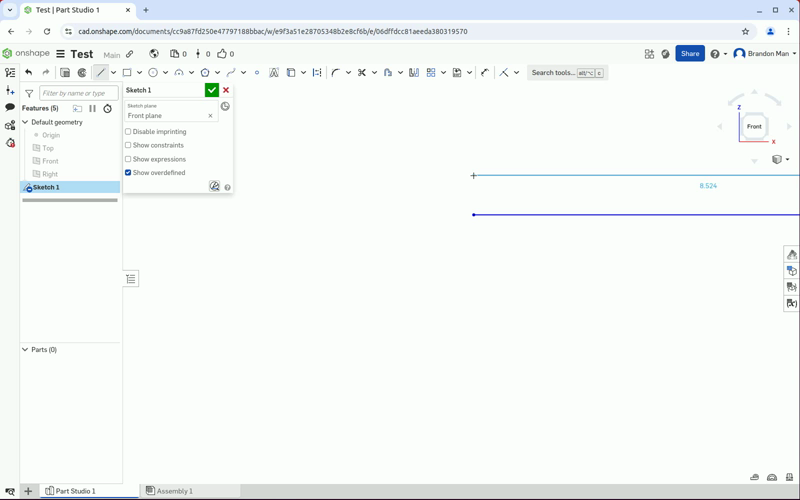
click(473, 175)
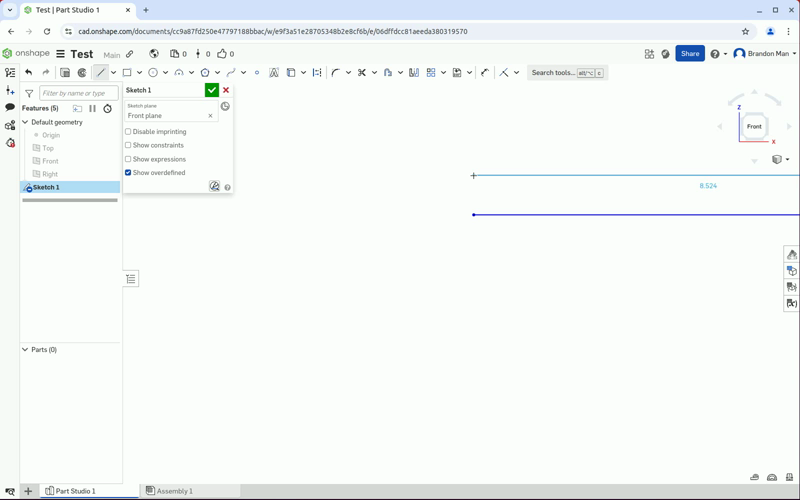
scroll(-6)
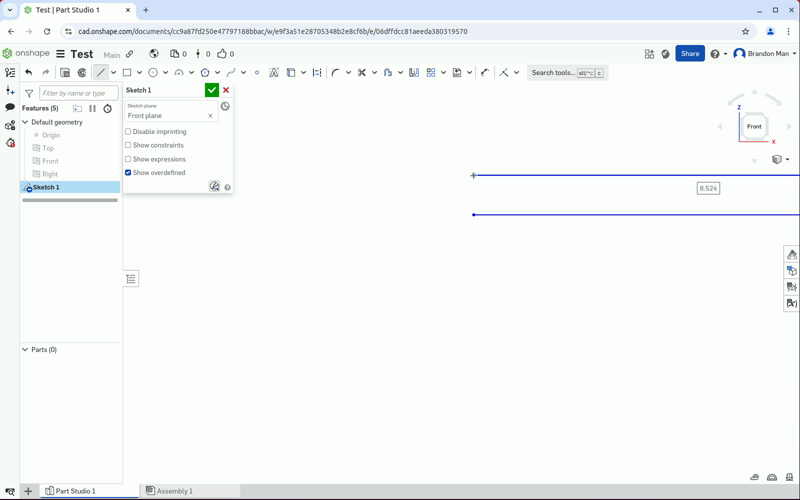
scroll(-6)
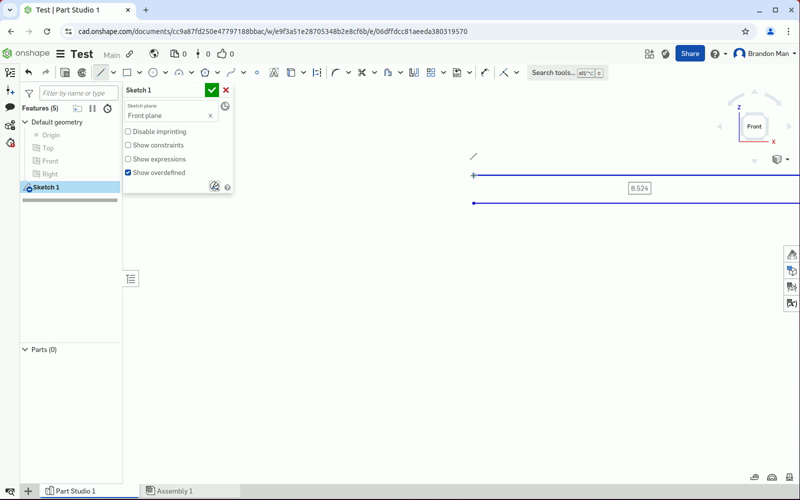
scroll(-6)
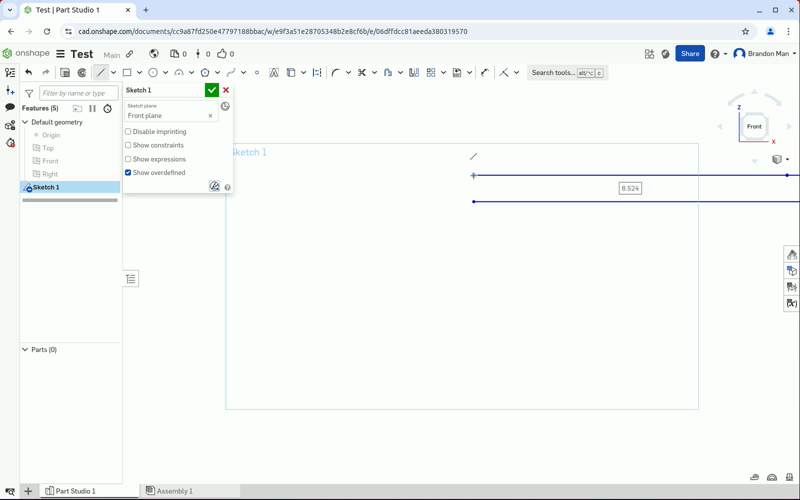
scroll(-6)
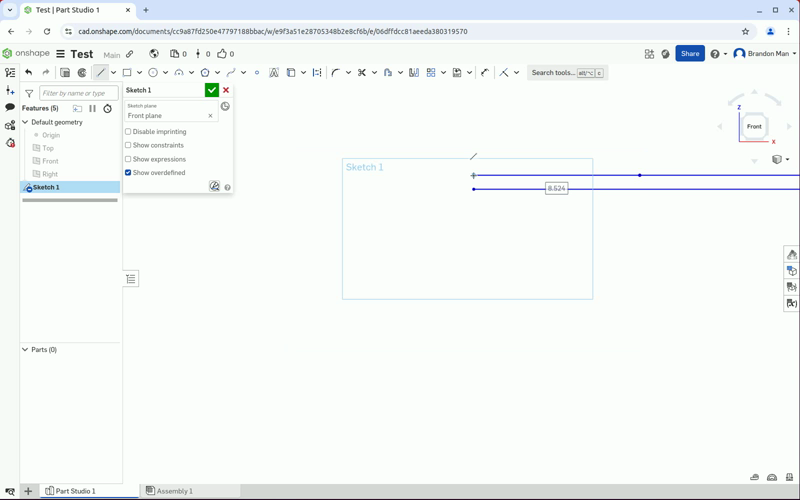
scroll(-6)
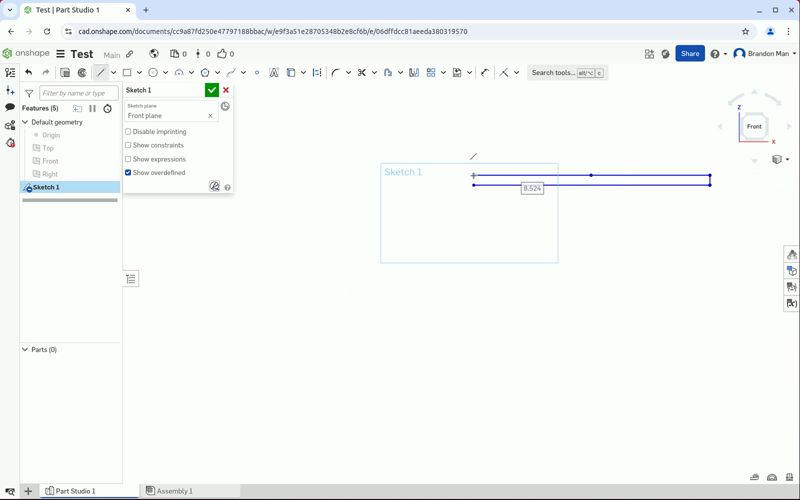
scroll(-6)
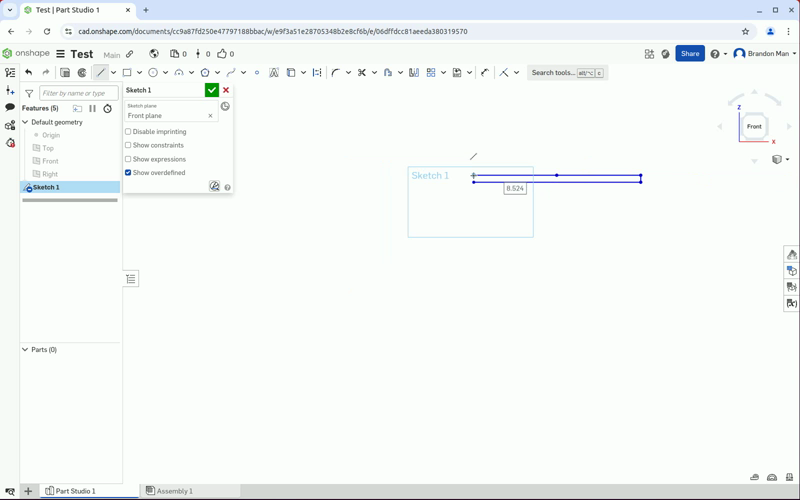
scroll(-6)
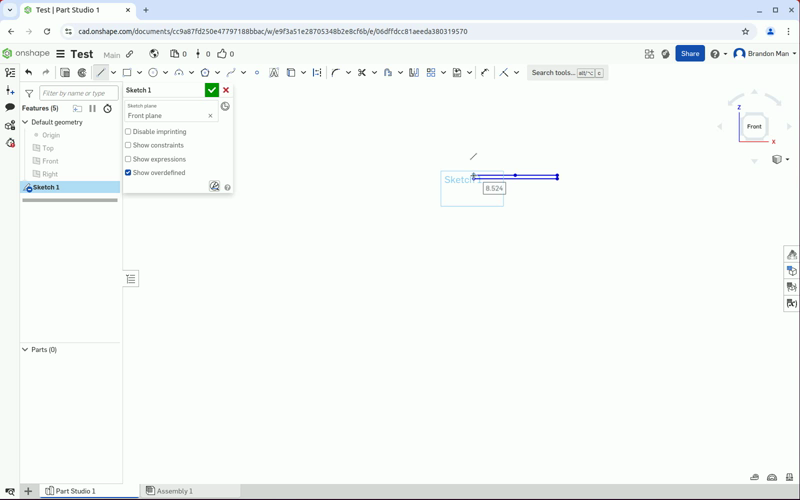
key_up(shift)
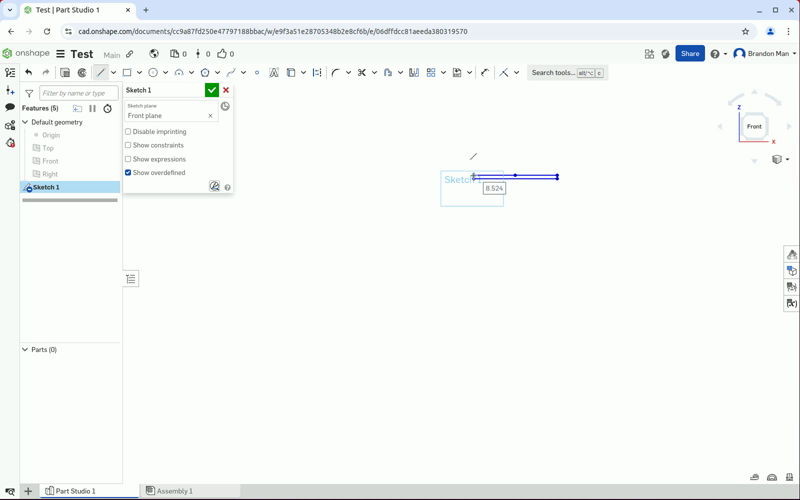
mouse_move(503, 175)
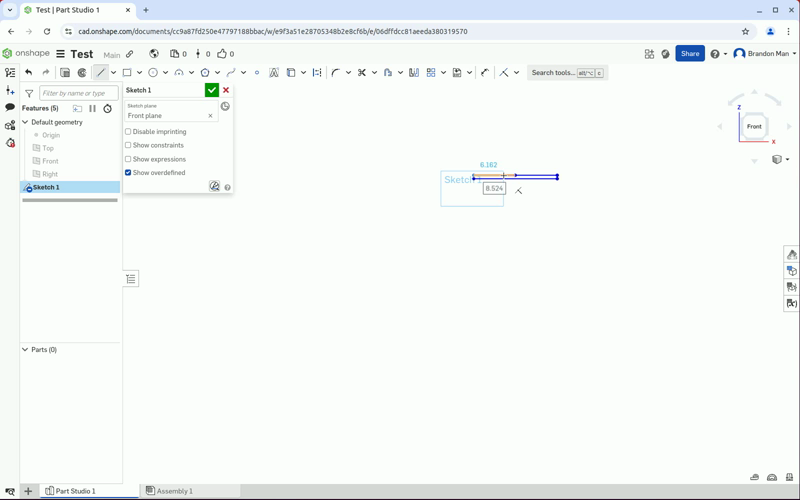
key_down(shift)
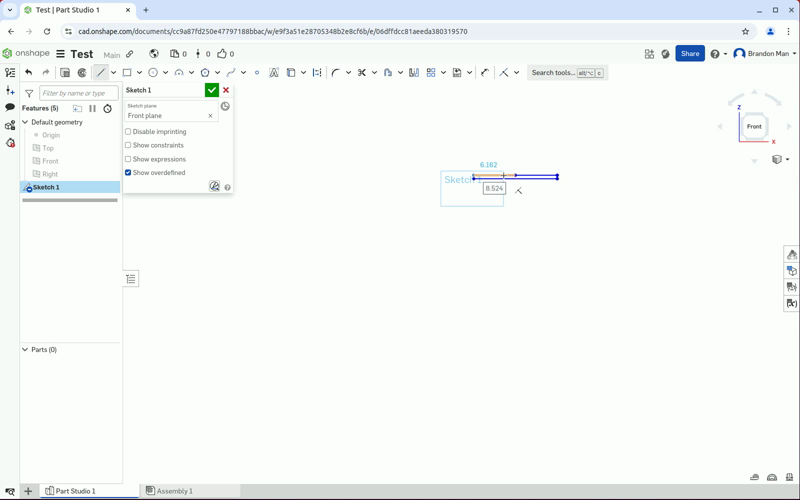
mouse_move(473, 178)
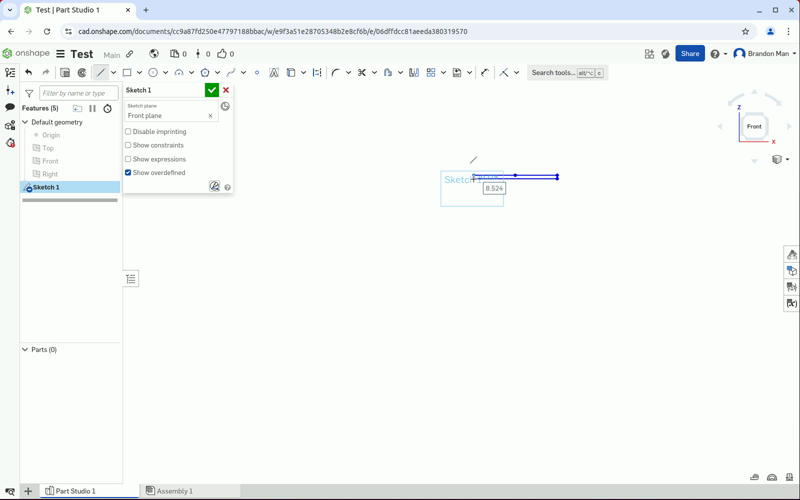
scroll(6)
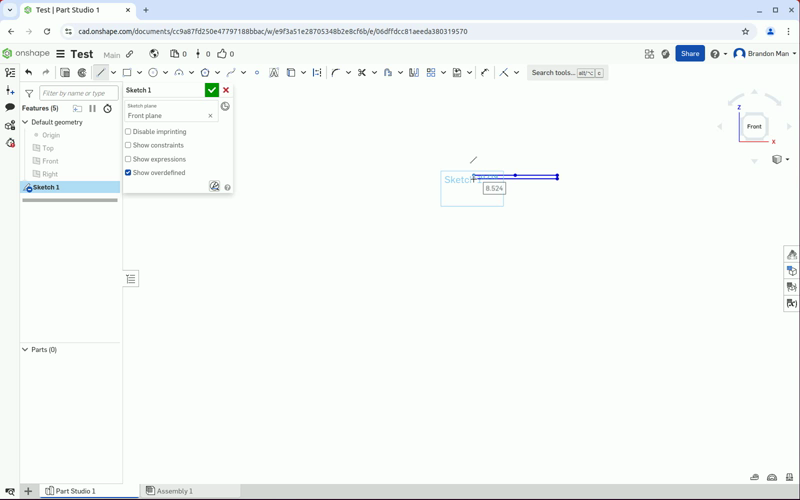
scroll(6)
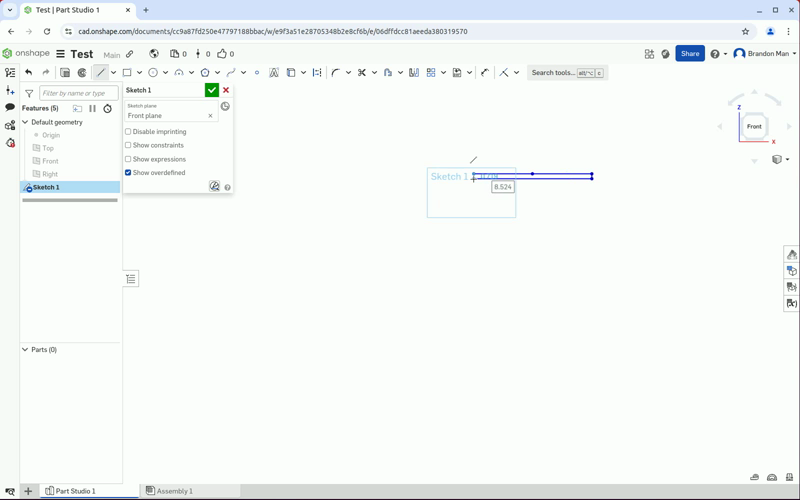
scroll(6)
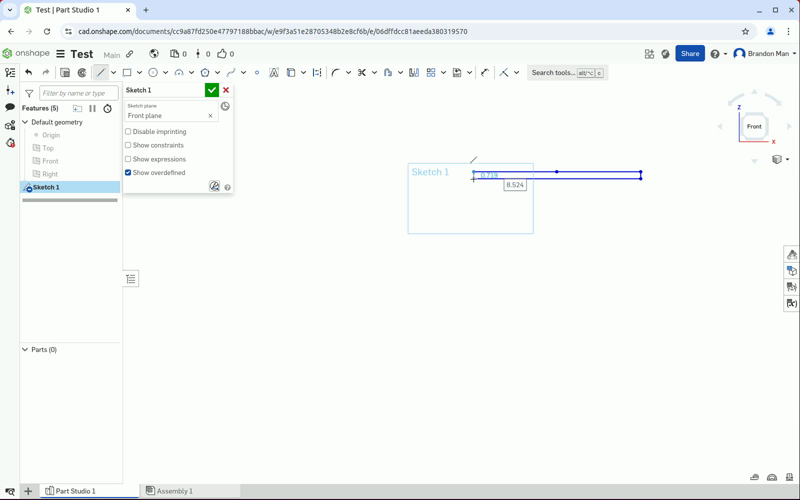
scroll(6)
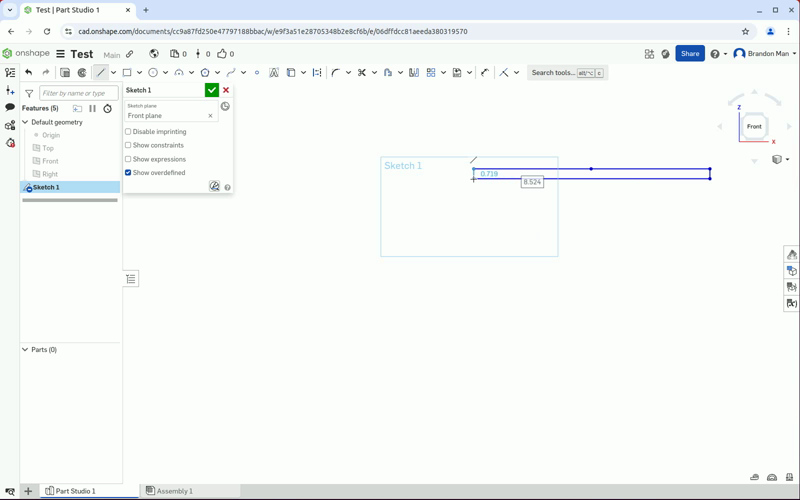
scroll(6)
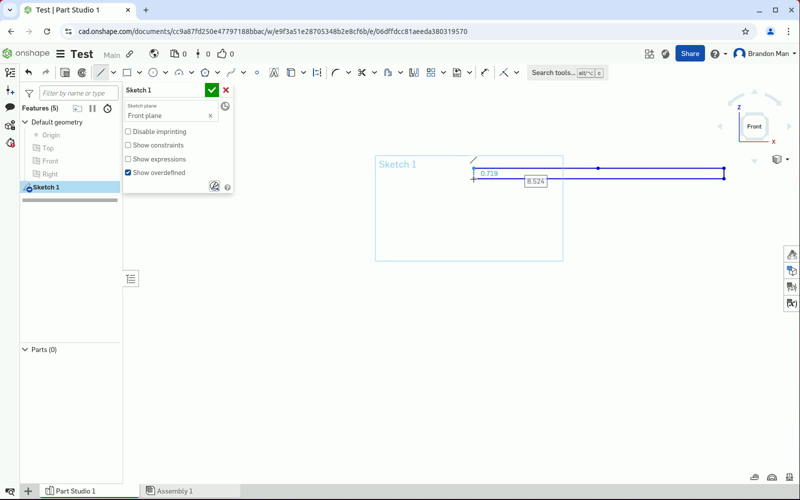
scroll(6)
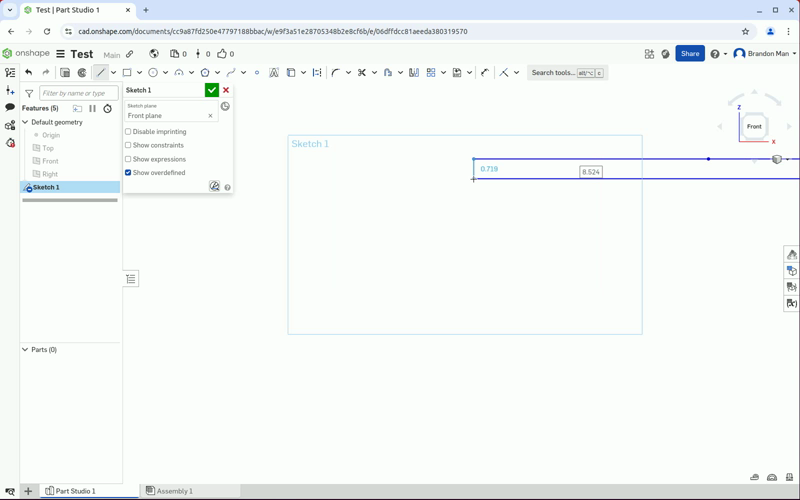
scroll(6)
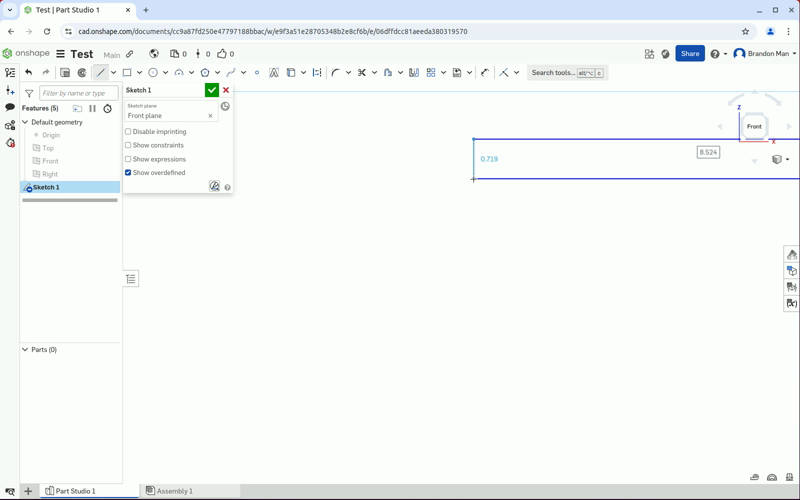
key_up(shift)
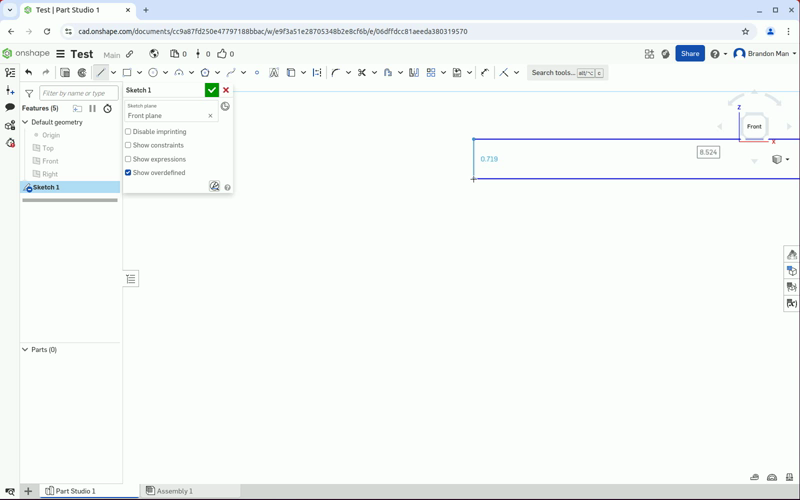
click(473, 178)
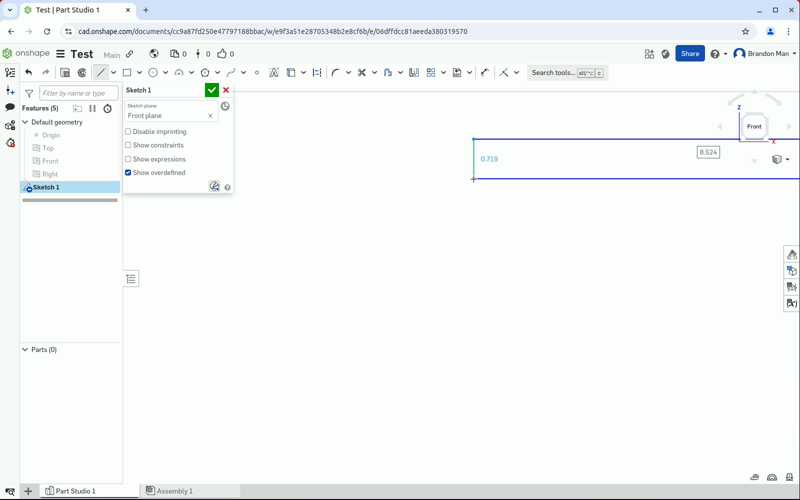
scroll(-6)
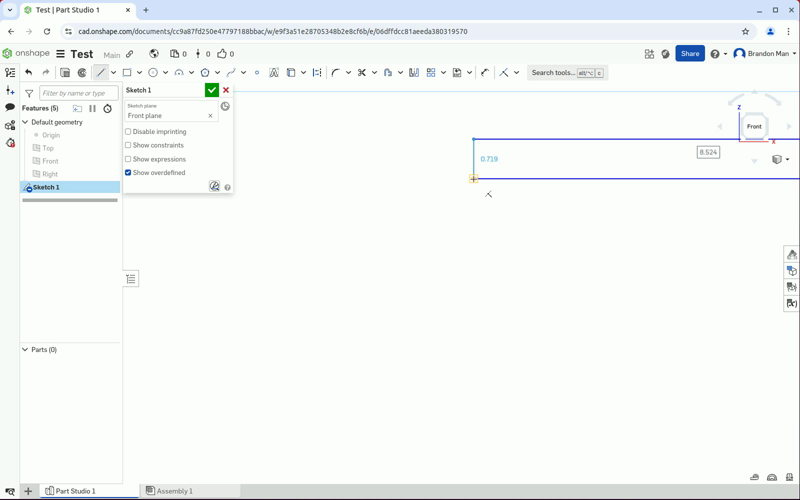
scroll(-6)
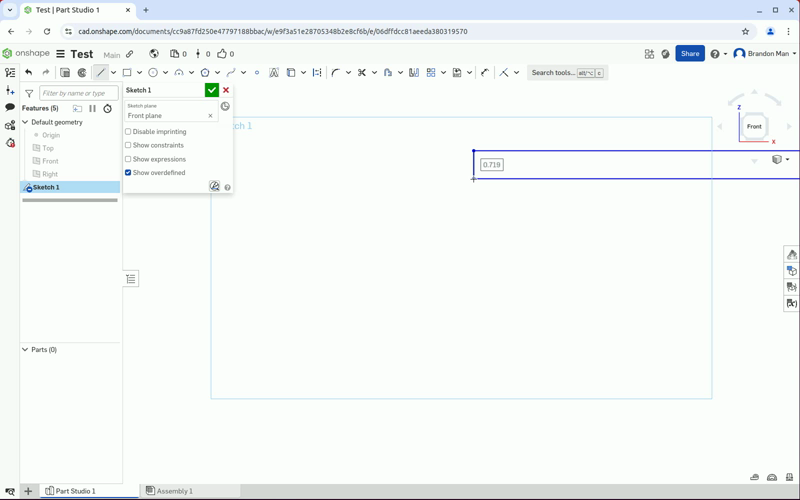
scroll(-6)
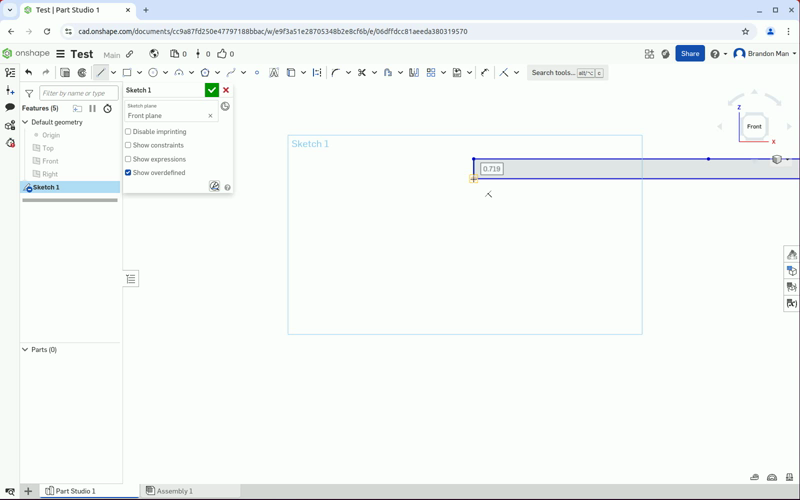
scroll(-6)
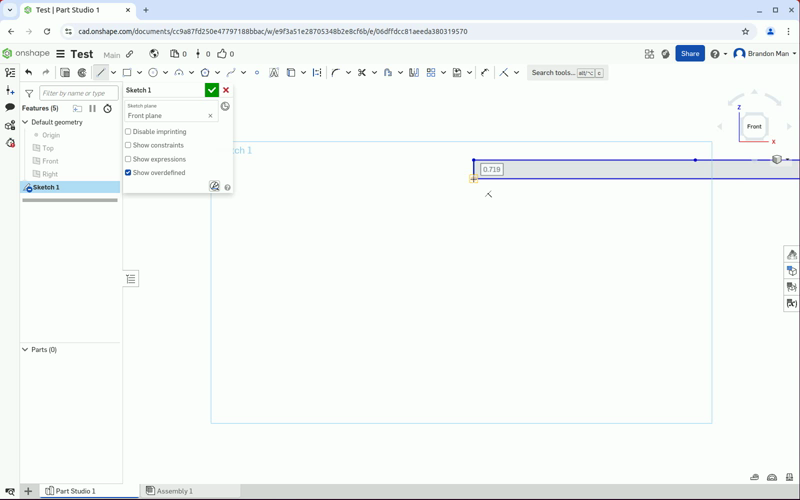
scroll(-6)
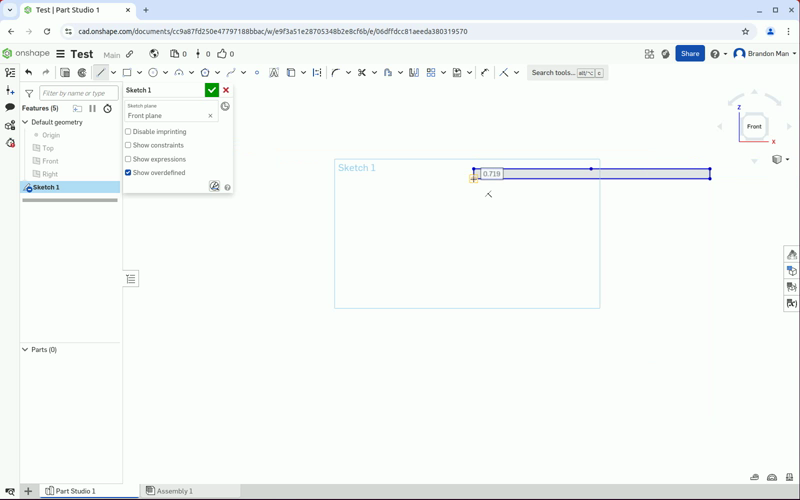
scroll(-6)
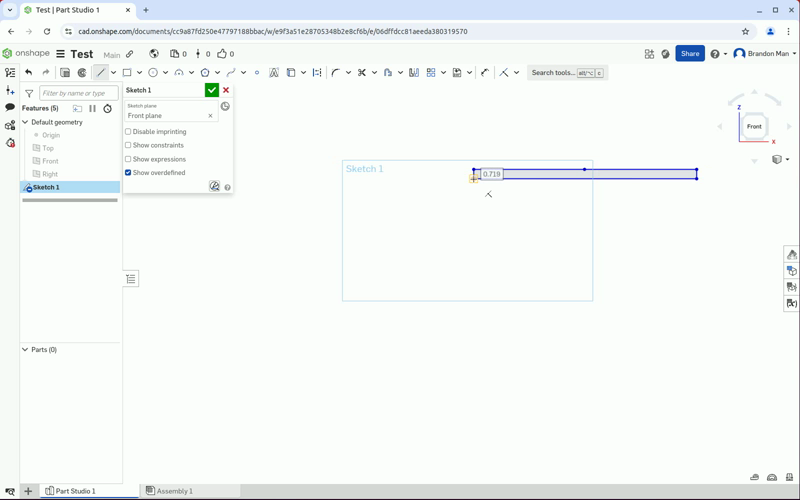
scroll(-6)
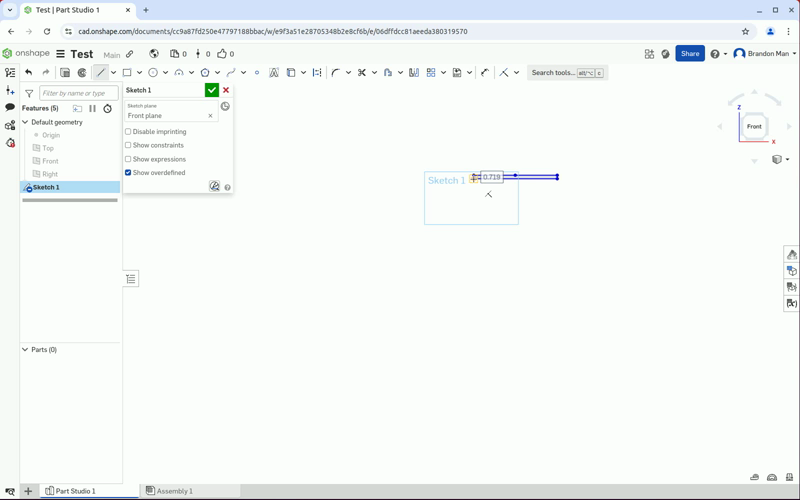
key(esc)
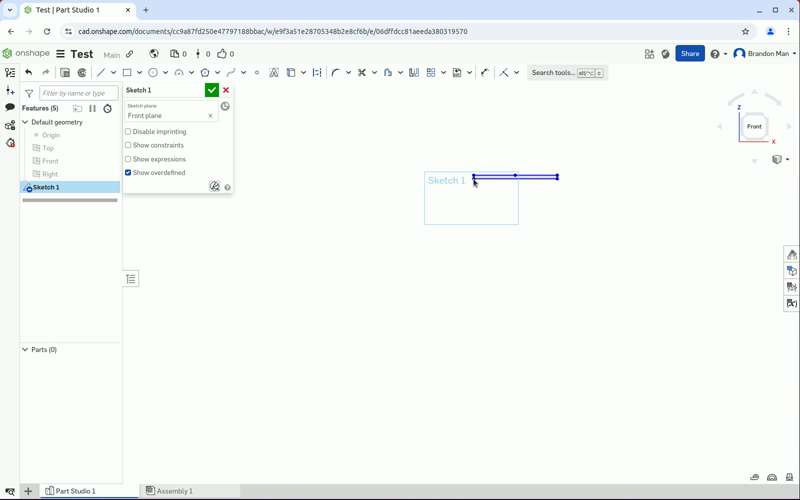
mouse_move(541, 178)
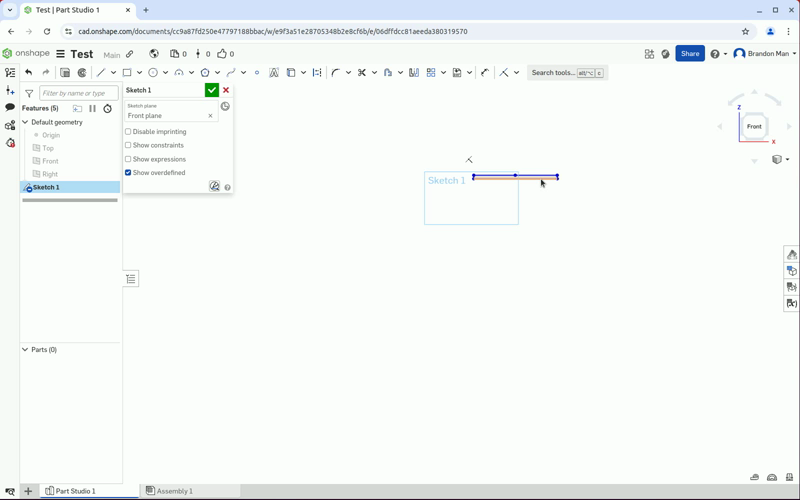
scroll(6)
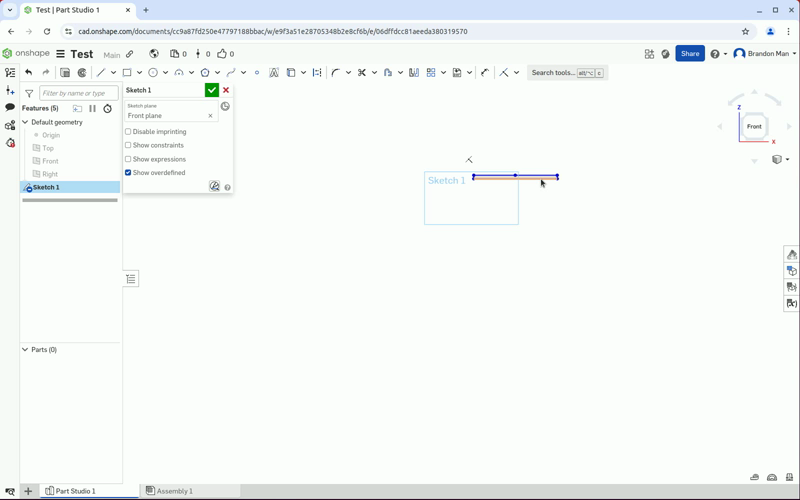
scroll(6)
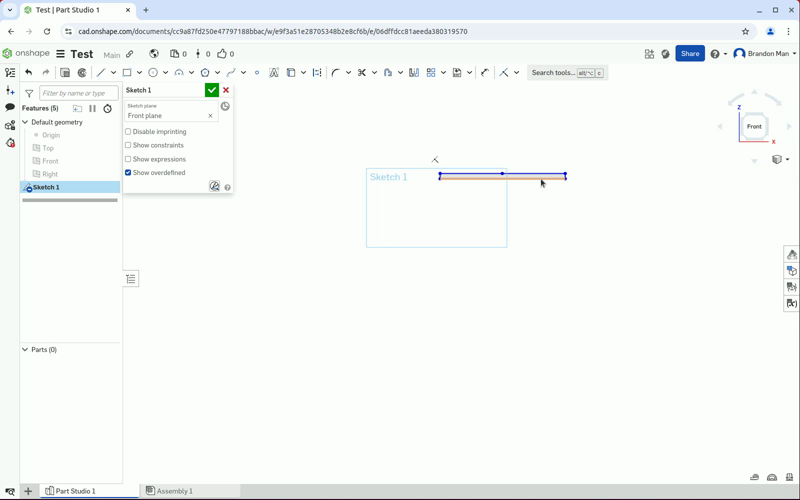
scroll(6)
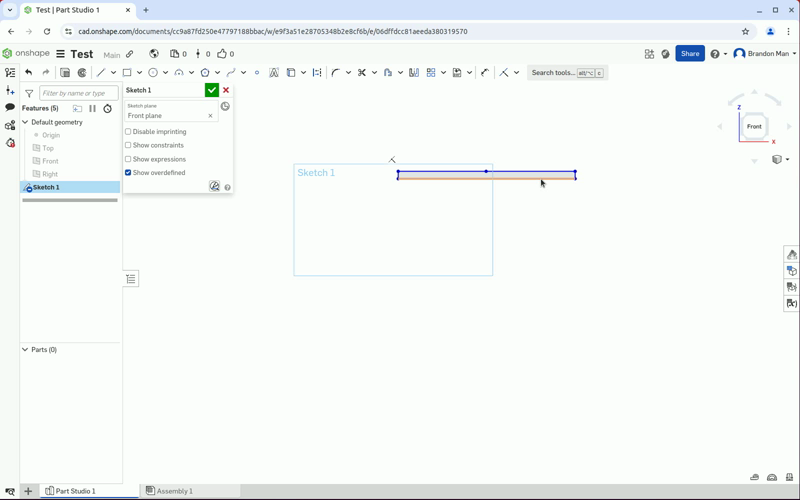
scroll(6)
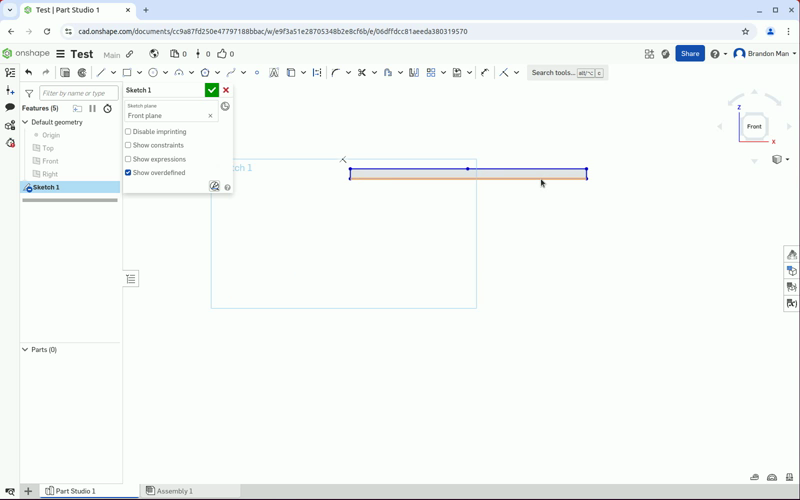
scroll(6)
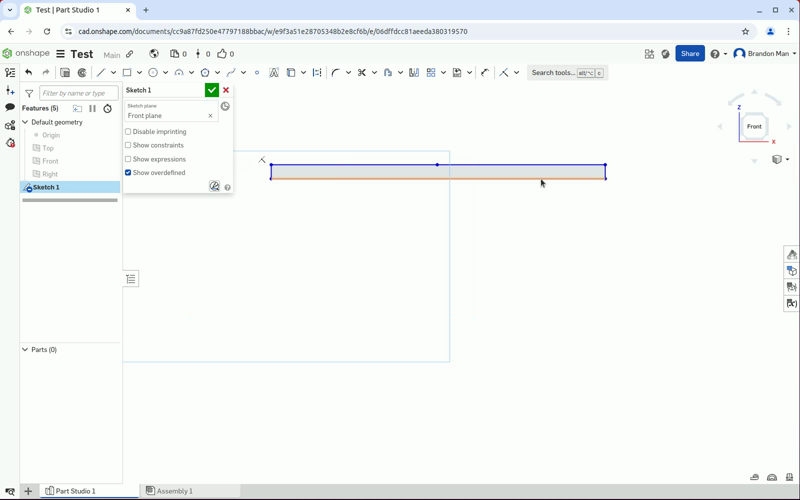
scroll(6)
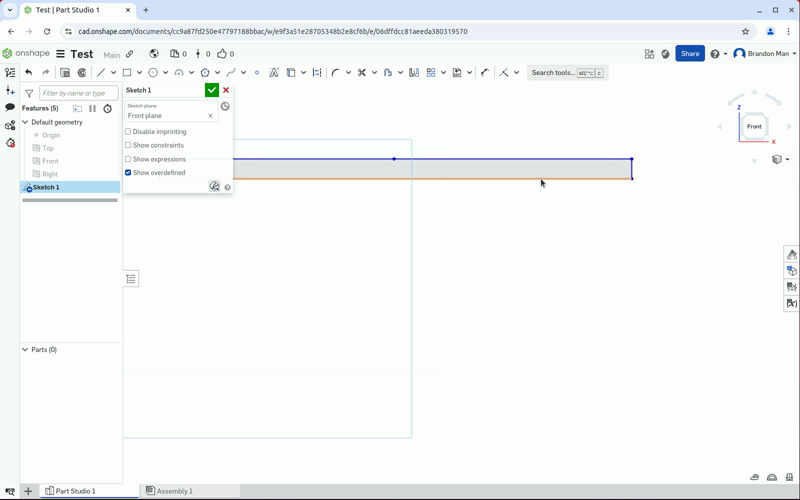
scroll(6)
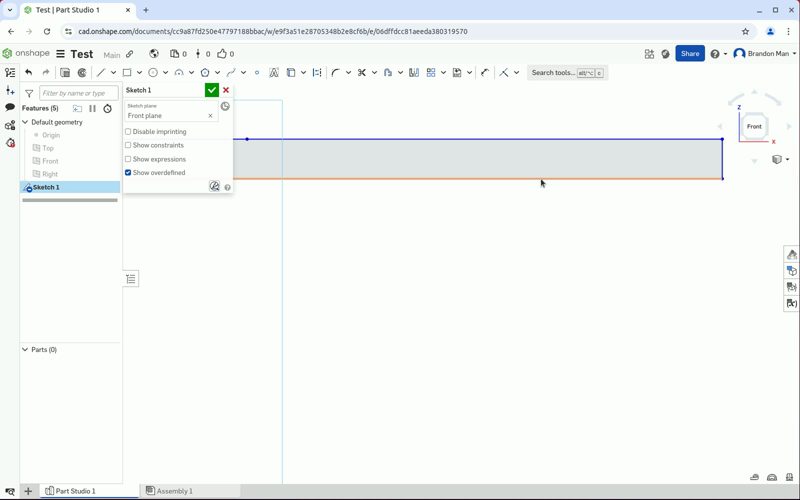
click(541, 178)
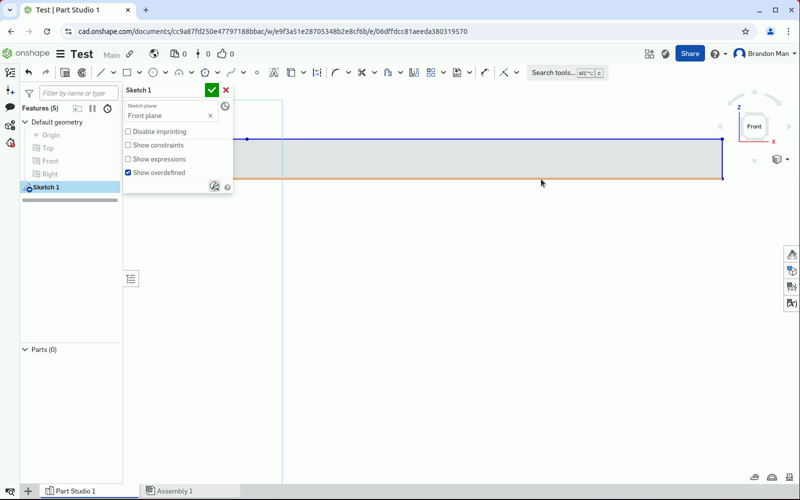
scroll(-6)
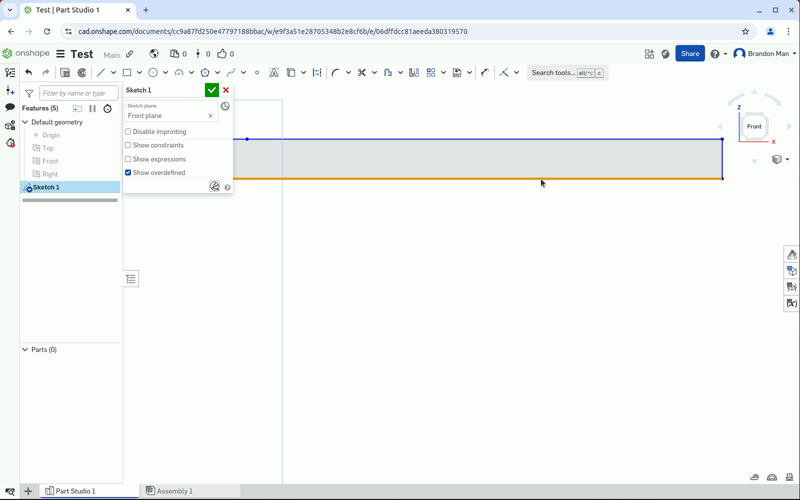
scroll(-6)
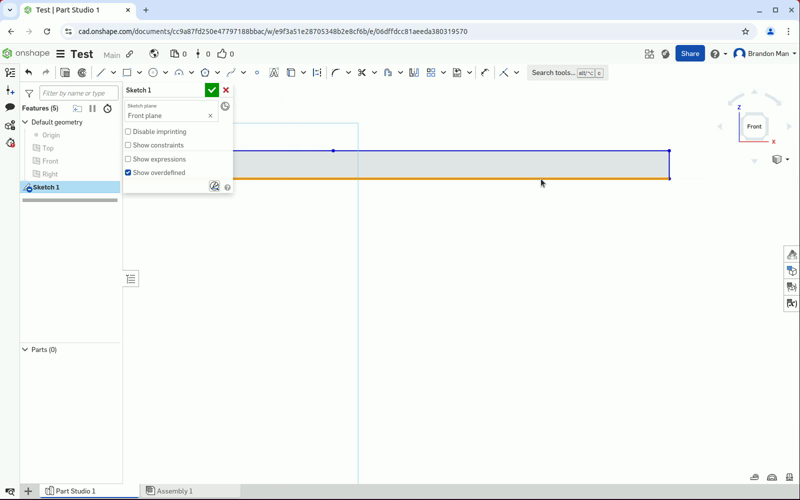
scroll(-6)
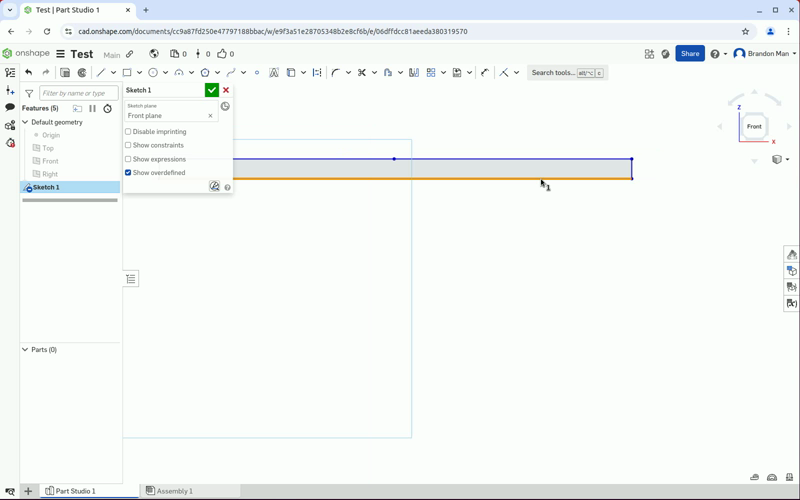
scroll(-6)
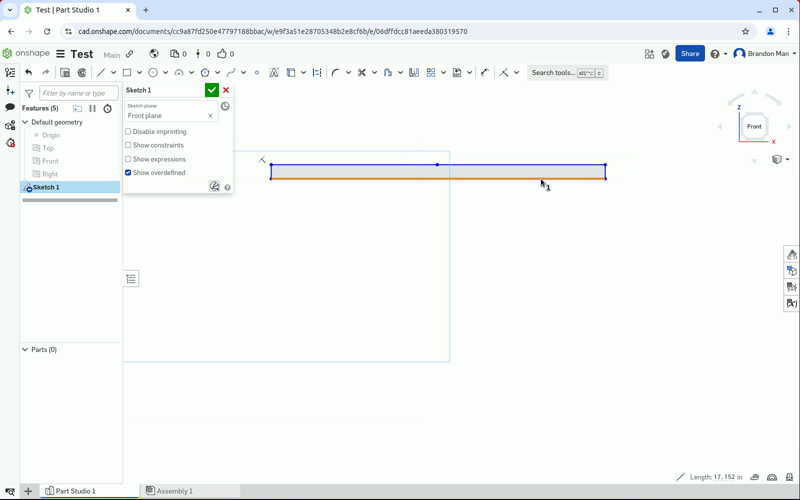
scroll(-6)
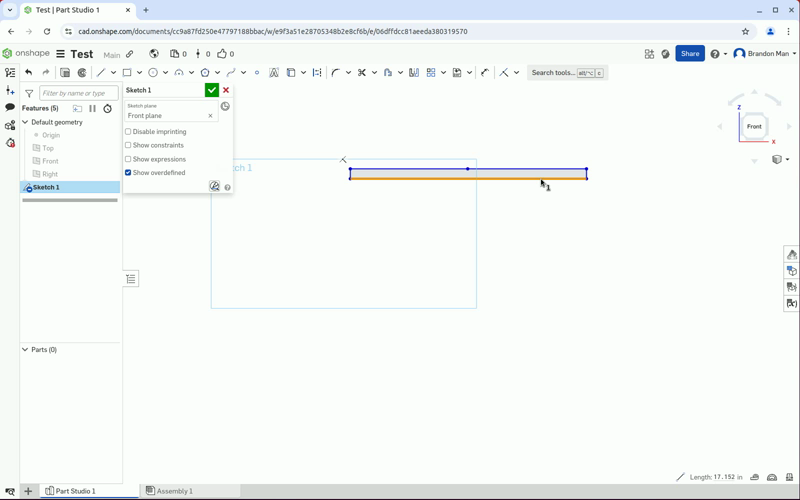
scroll(-6)
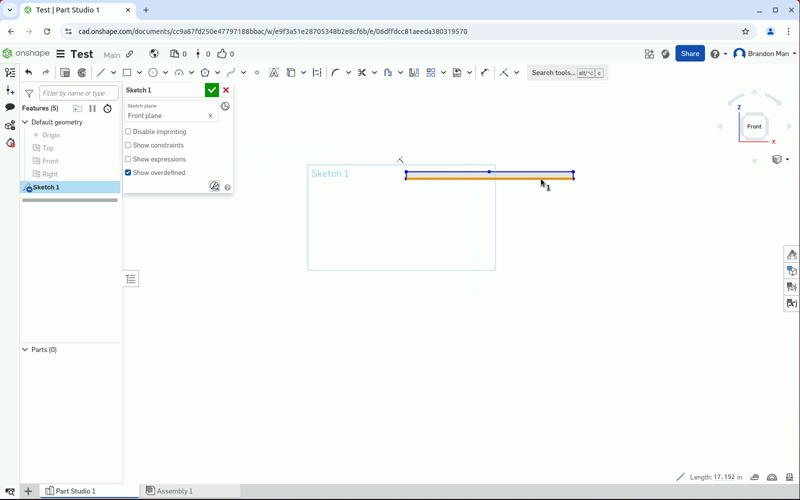
scroll(-6)
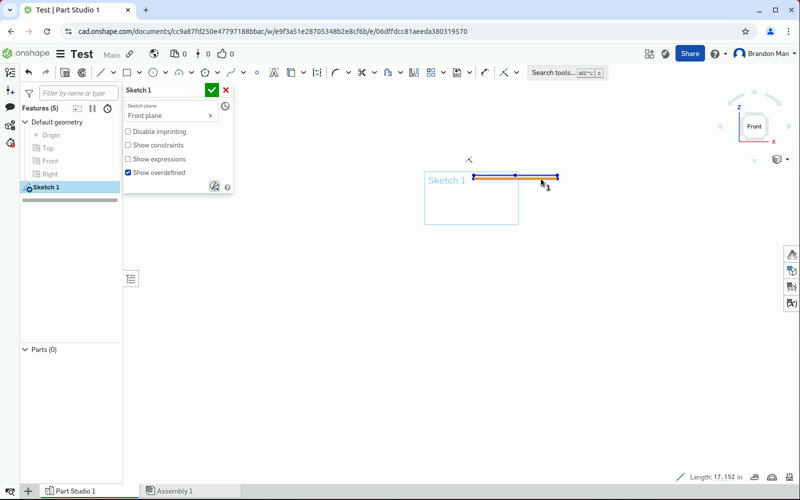
mouse_move(73, 352)
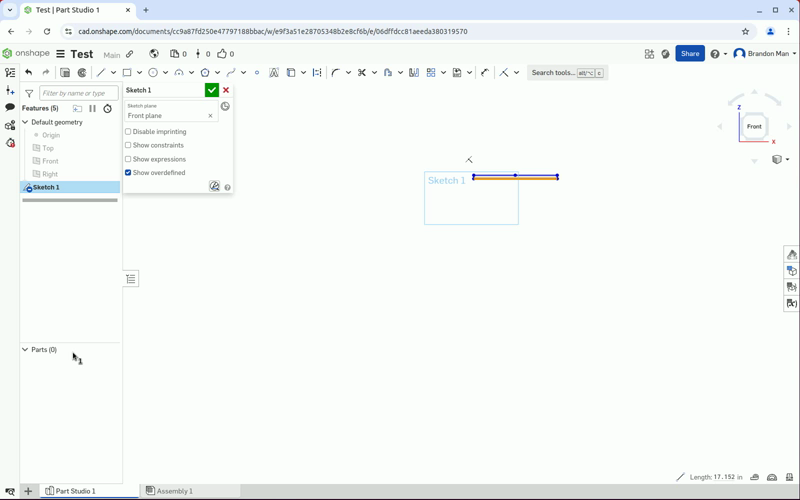
key(shift+y)
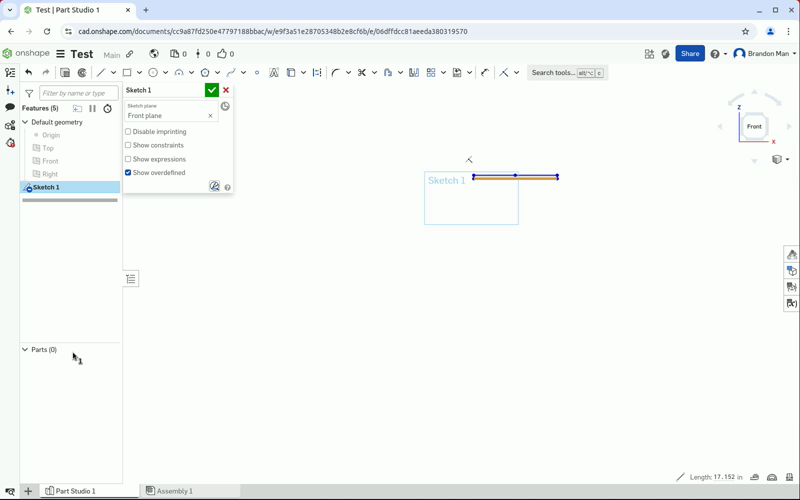
key(shift+e)
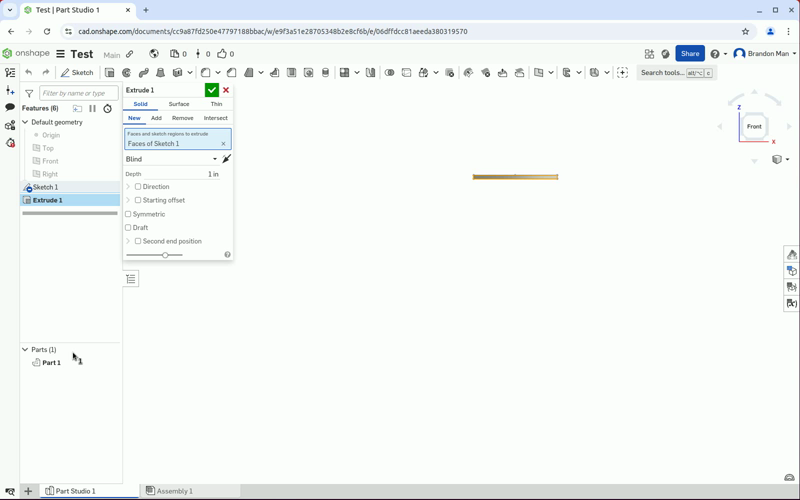
mouse_move(143, 106)
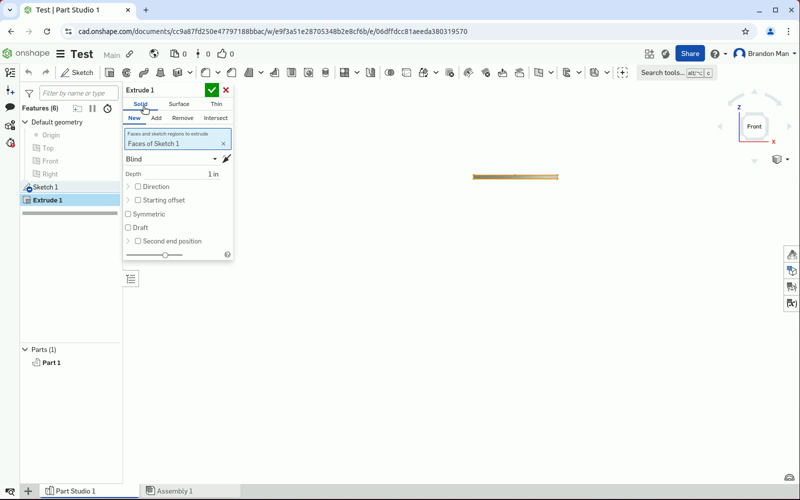
click(143, 106)
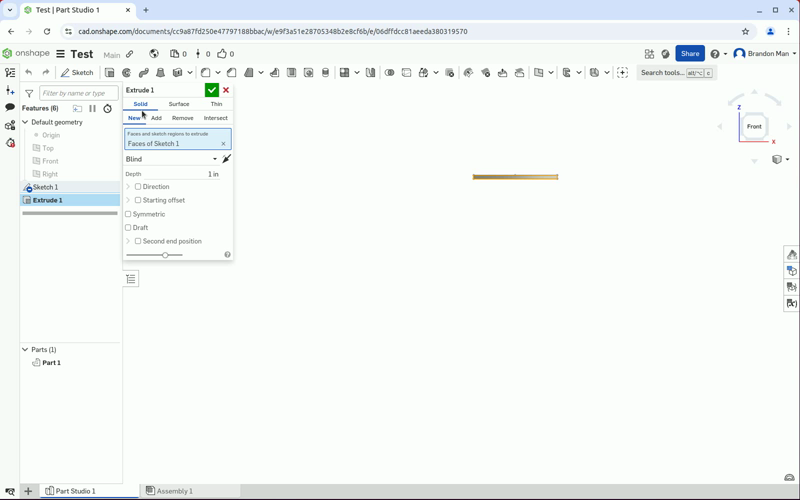
mouse_move(137, 120)
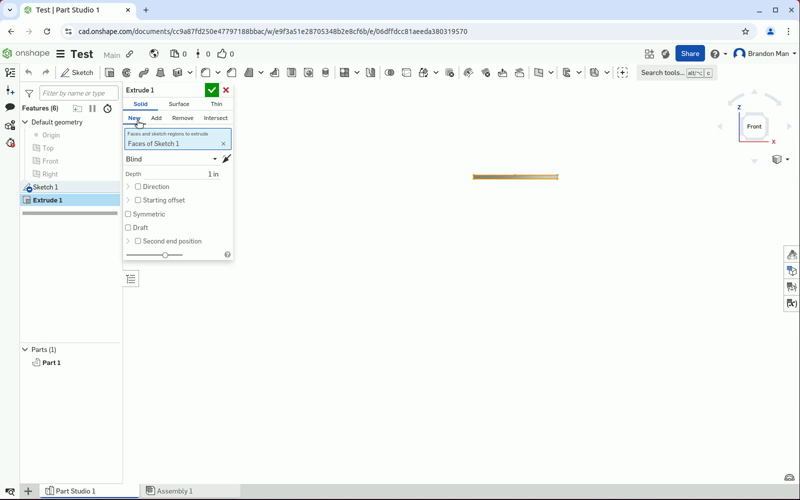
click(137, 120)
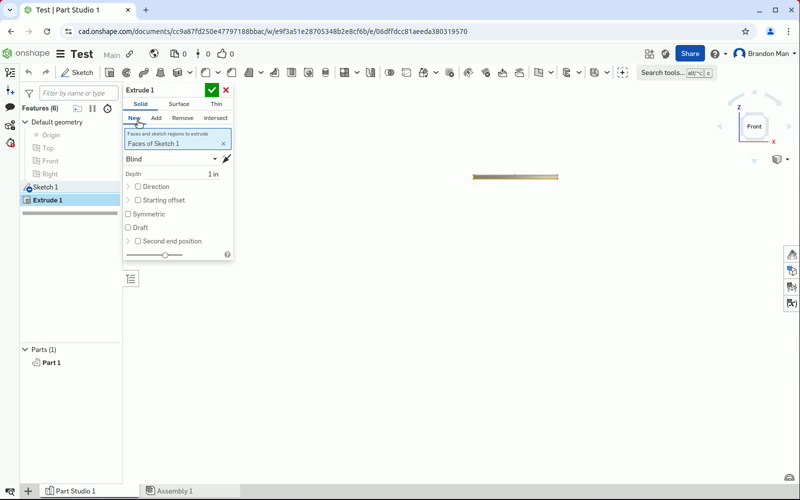
key(tab, 4)
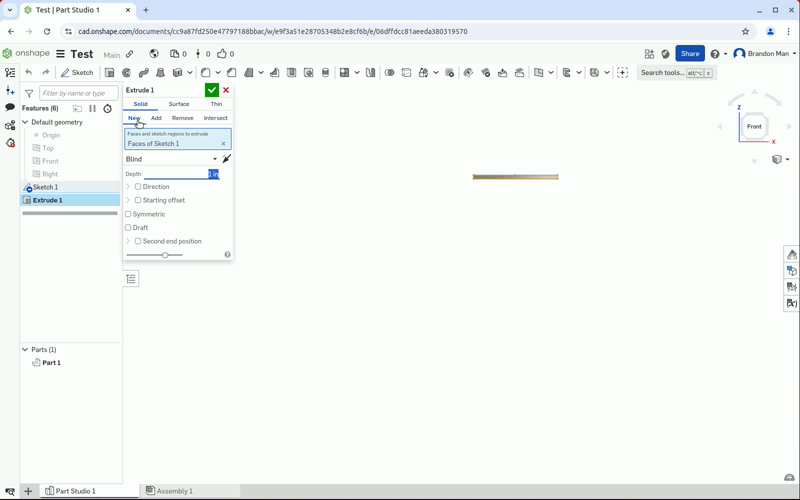
text(-0.722)
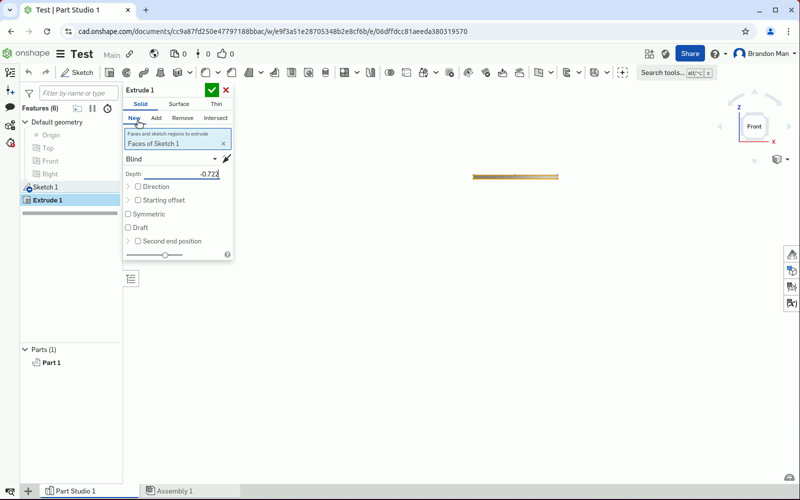
key(enter)
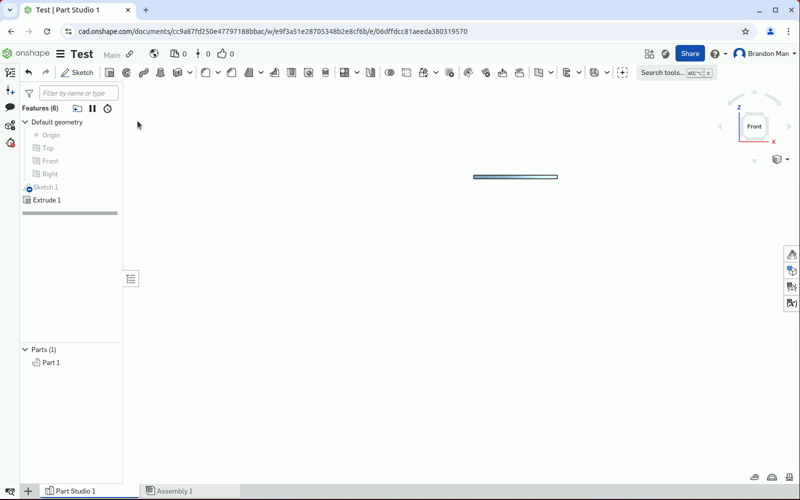
key(shift+h)
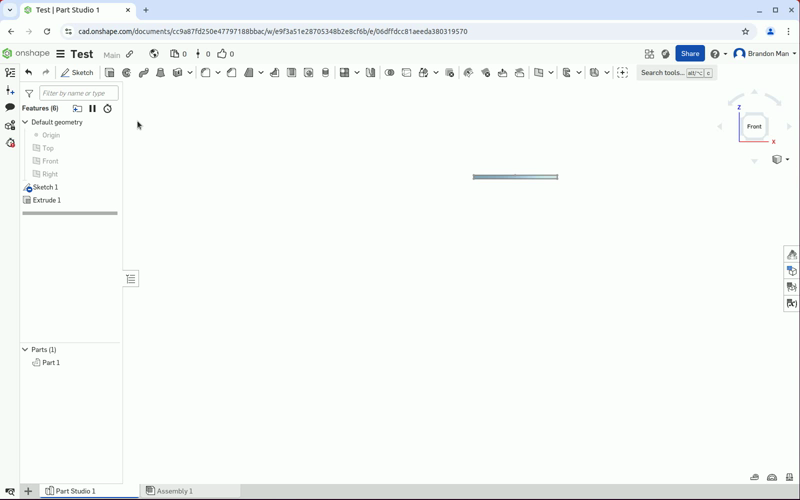
key(shift+h)
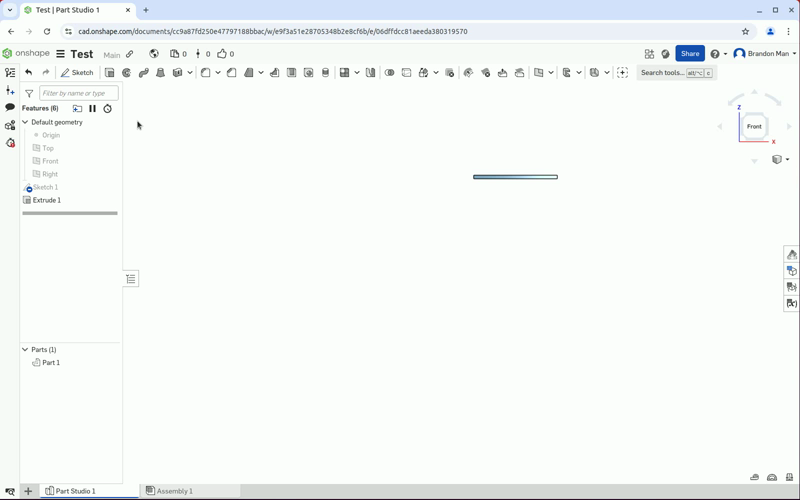
mouse_move(73, 189)
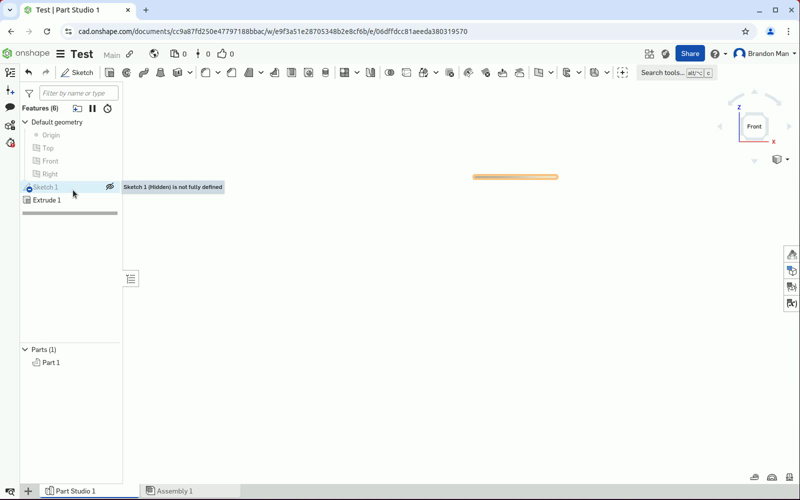
click(73, 189)
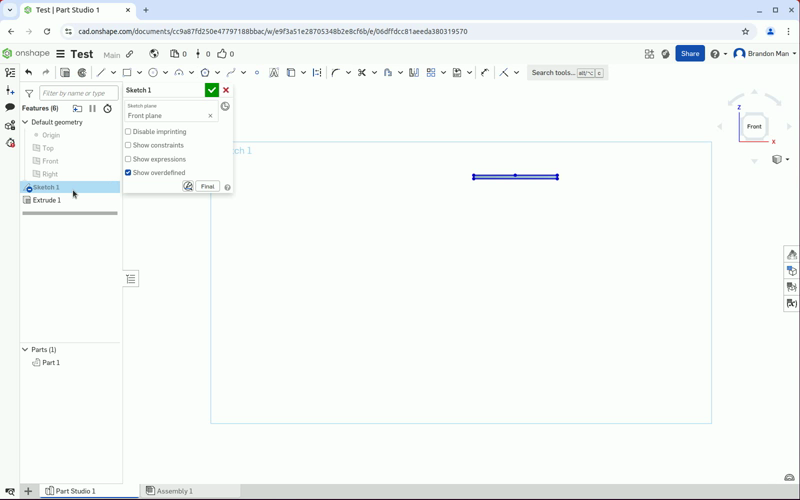
mouse_move(229, 92)
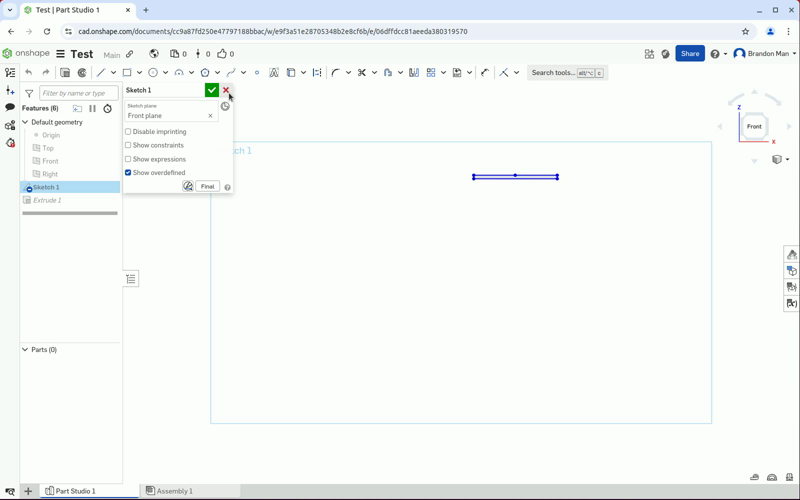
click(229, 92)
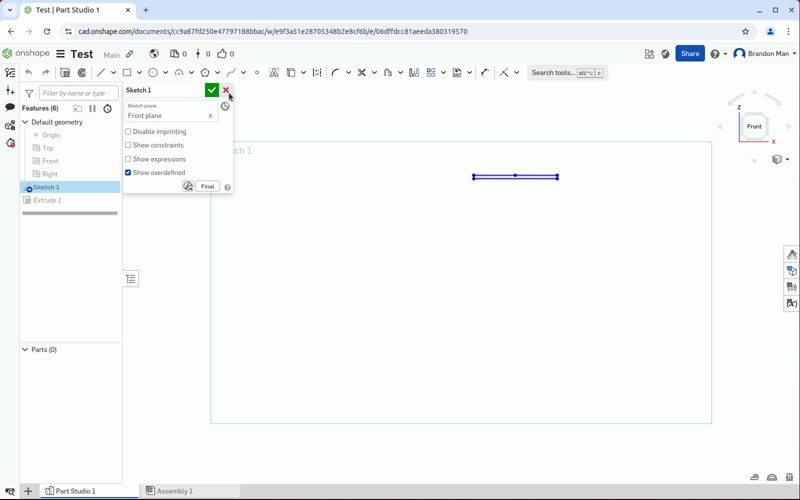
key(shift+s)
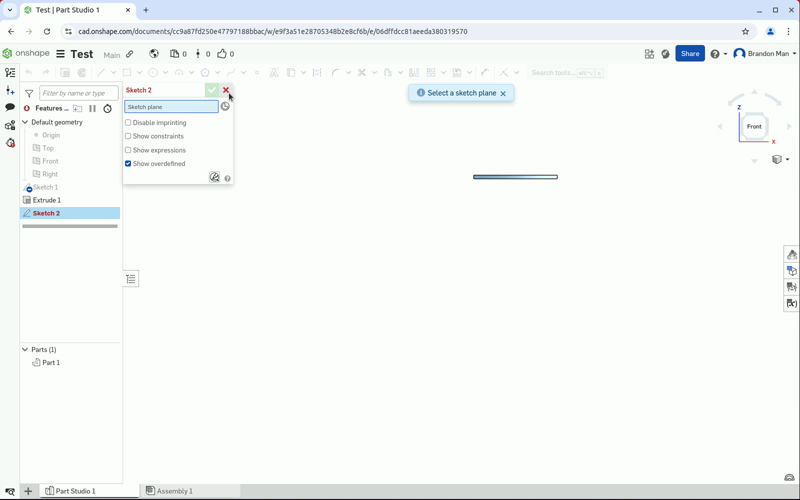
mouse_move(73, 163)
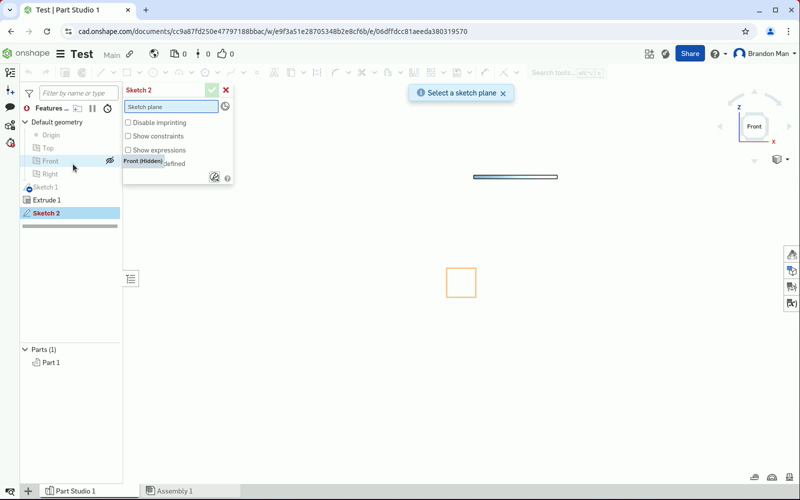
click(73, 163)
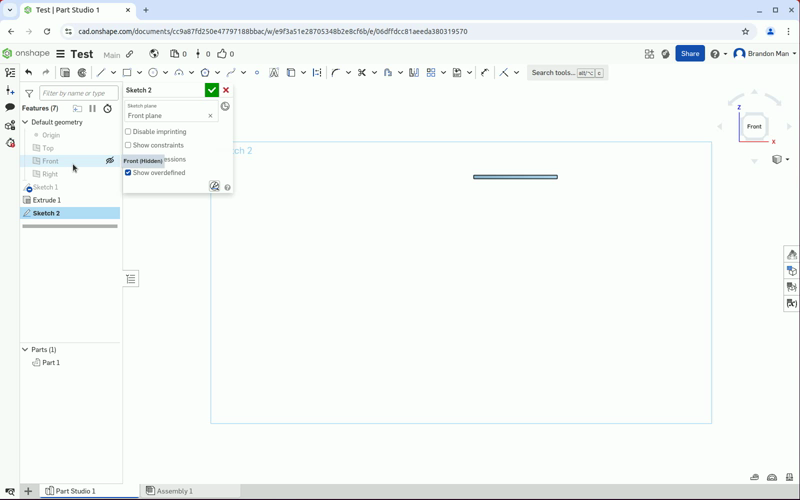
mouse_move(73, 352)
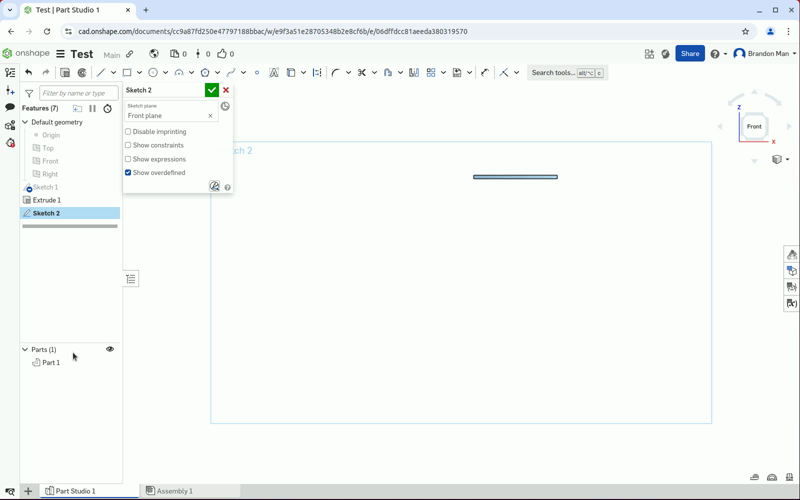
key(y)
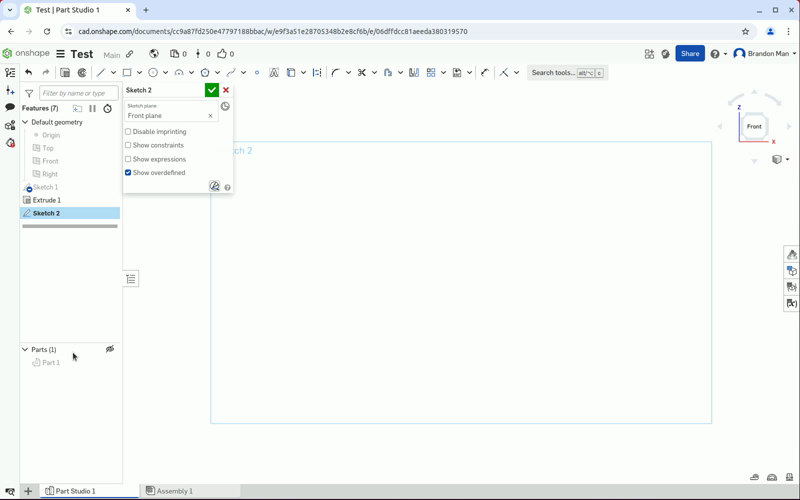
key(l)
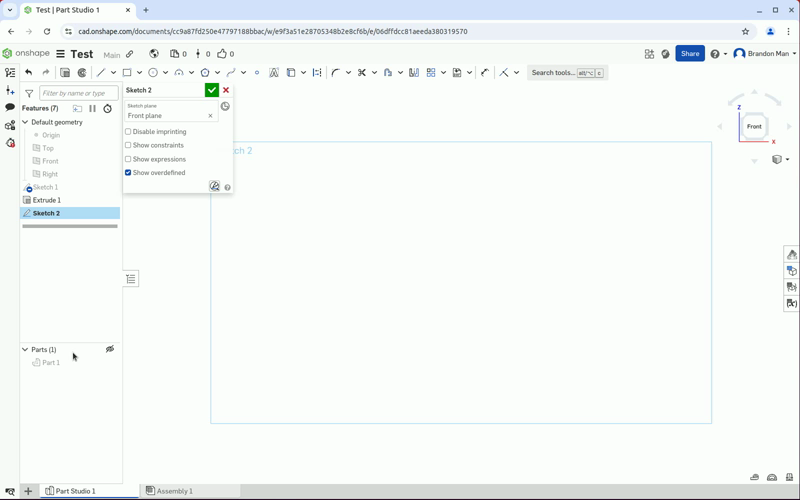
key_down(shift)
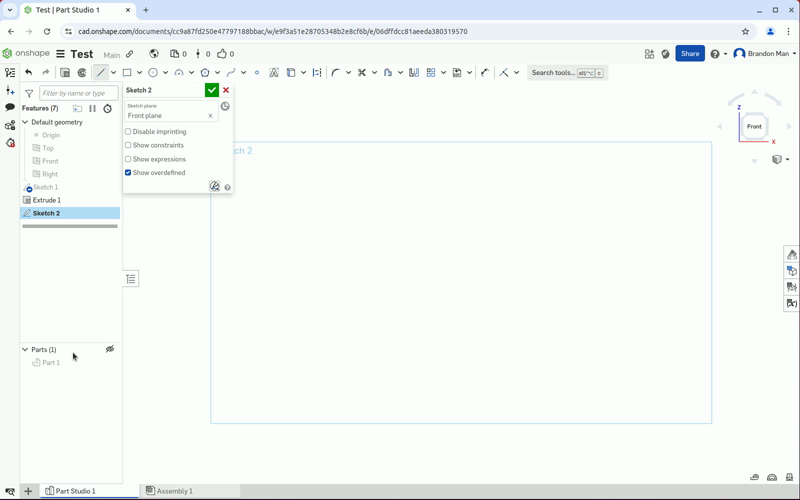
mouse_move(457, 239)
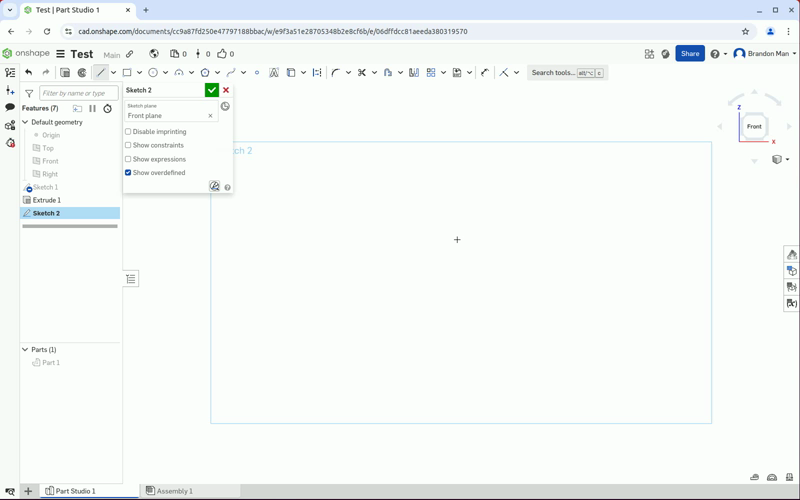
click(457, 239)
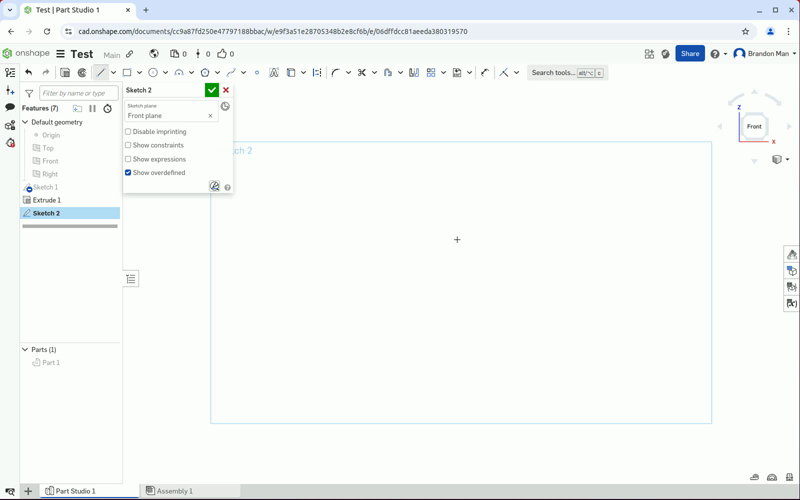
key_up(shift)
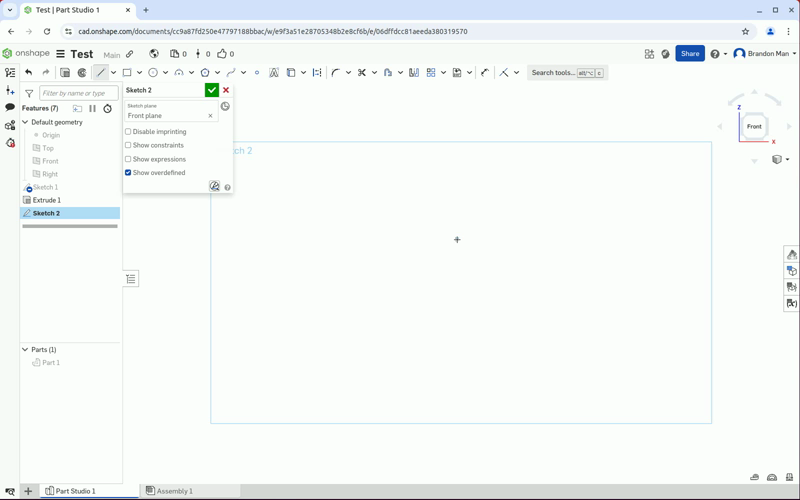
key_down(shift)
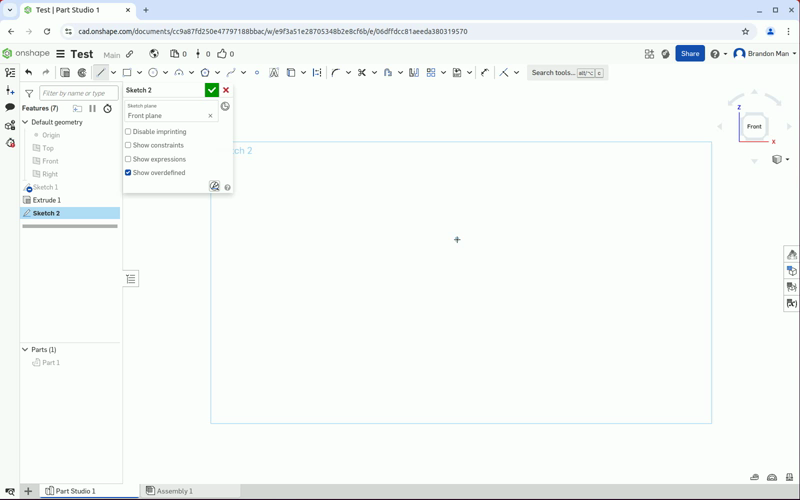
mouse_move(573, 239)
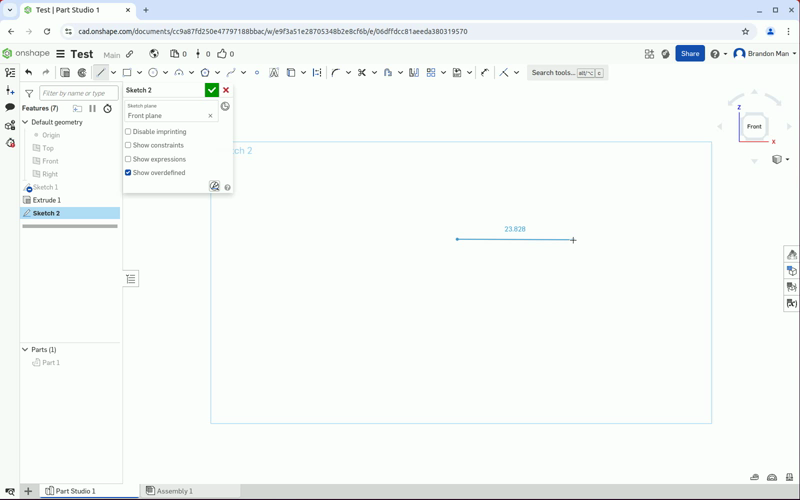
click(573, 239)
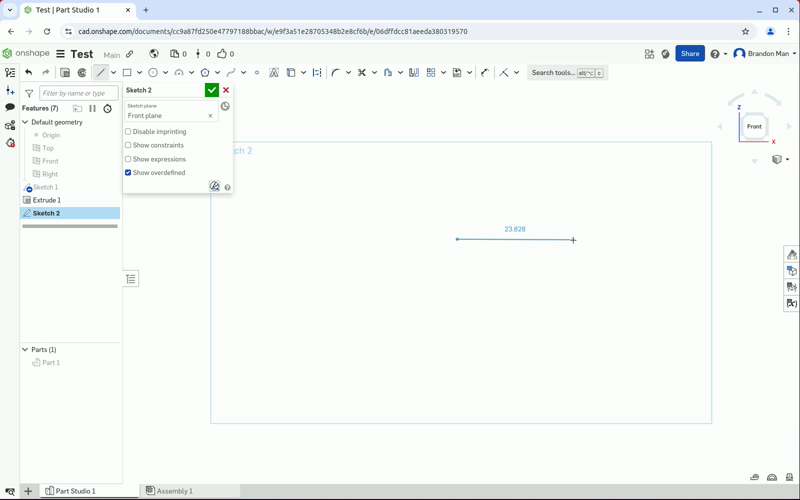
key_up(shift)
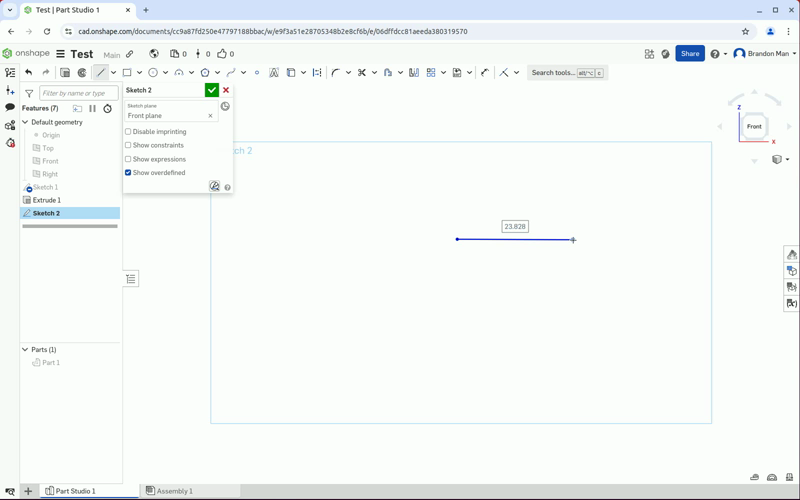
key_down(shift)
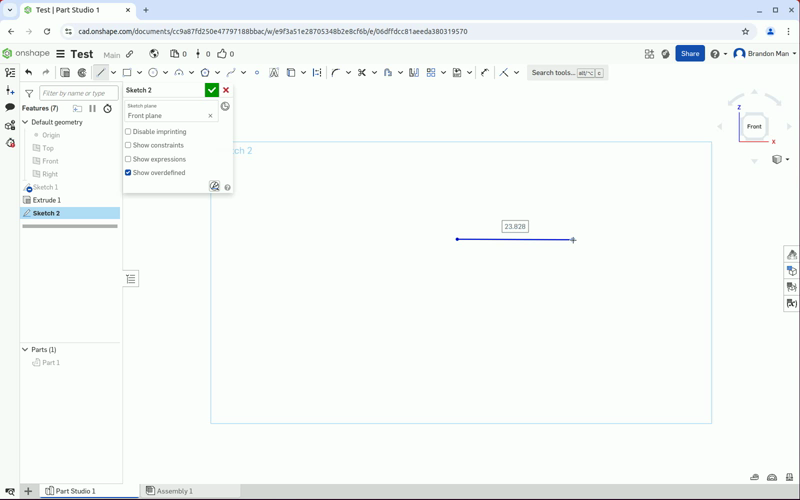
mouse_move(573, 174)
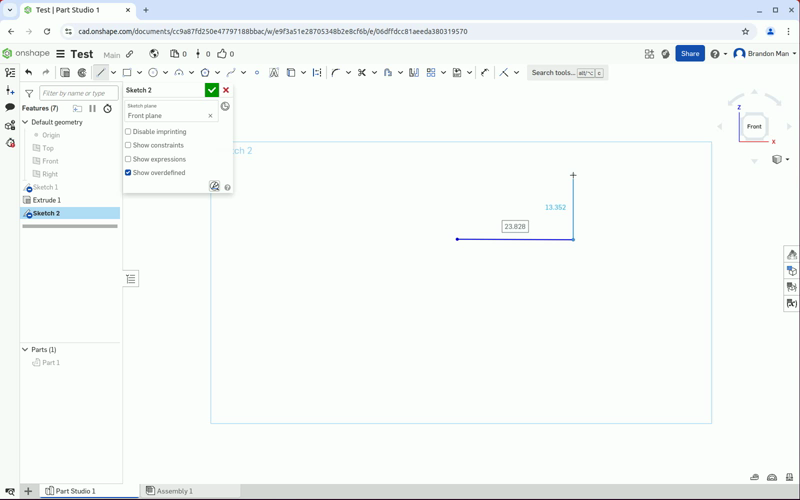
click(573, 174)
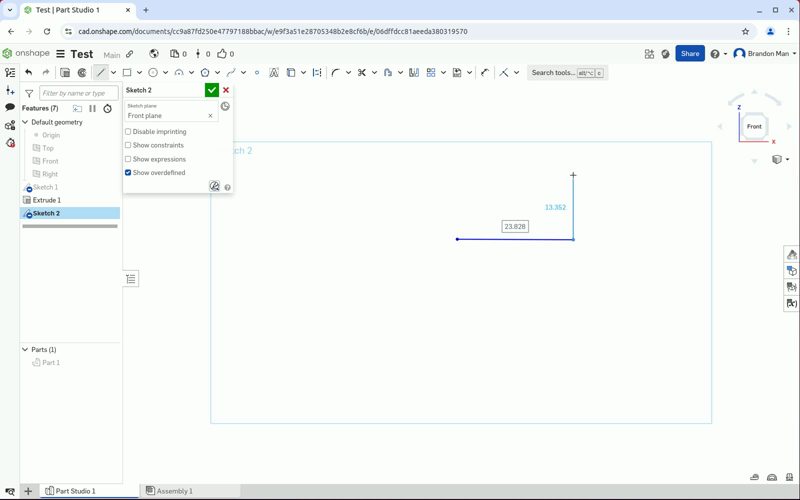
key_up(shift)
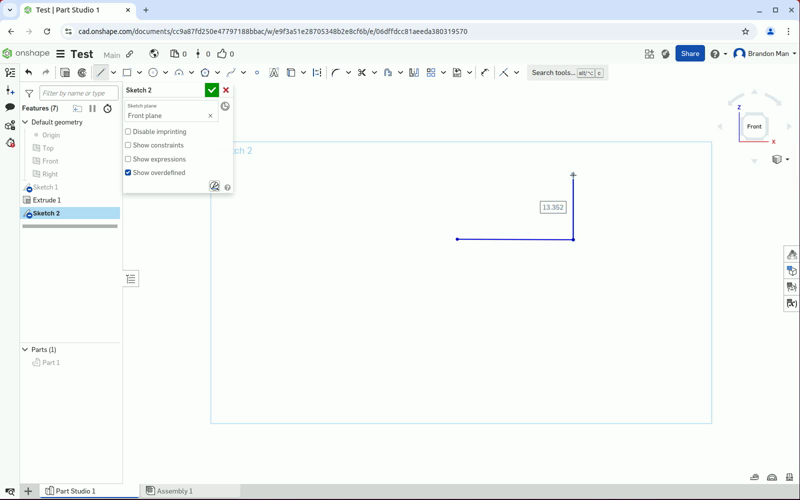
key_down(shift)
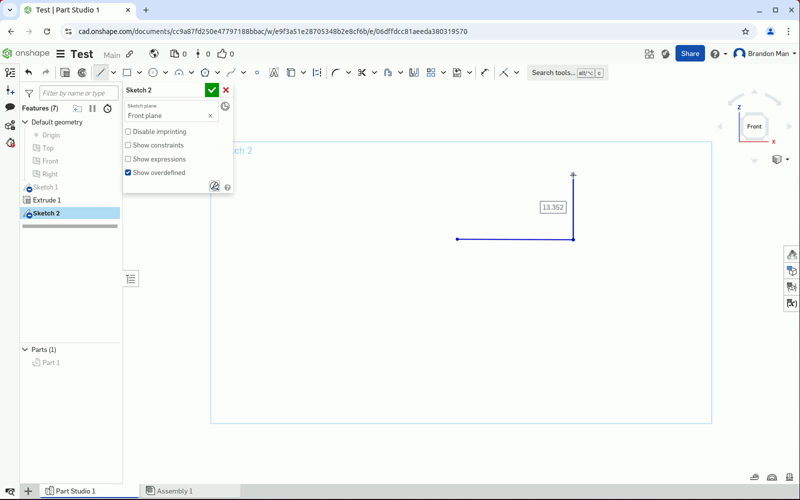
mouse_move(589, 174)
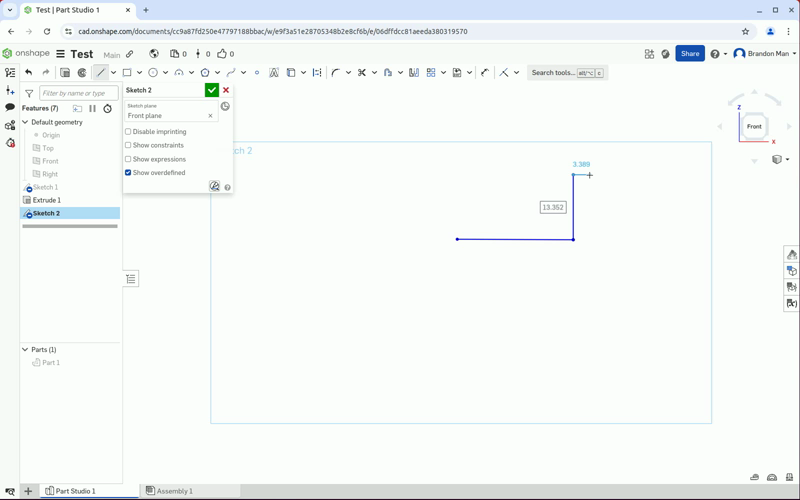
mouse_move(557, 174)
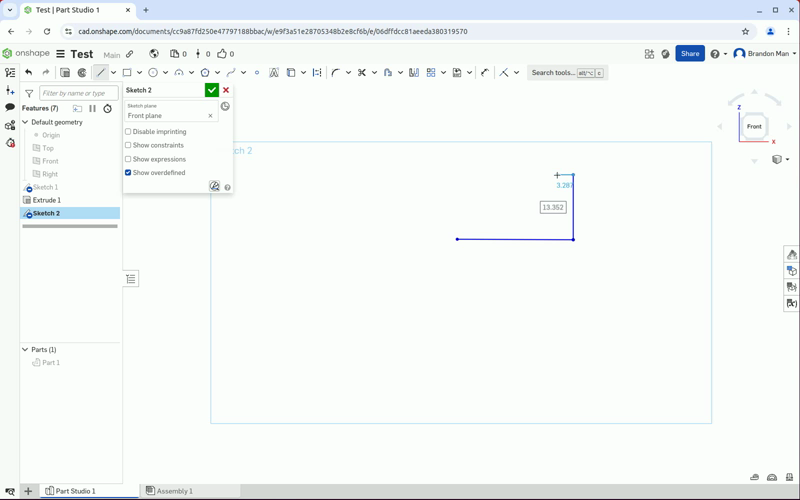
click(557, 174)
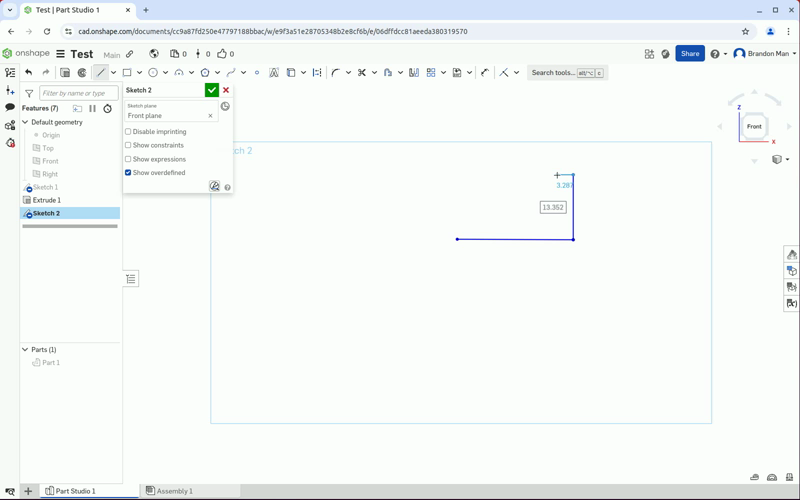
key_up(shift)
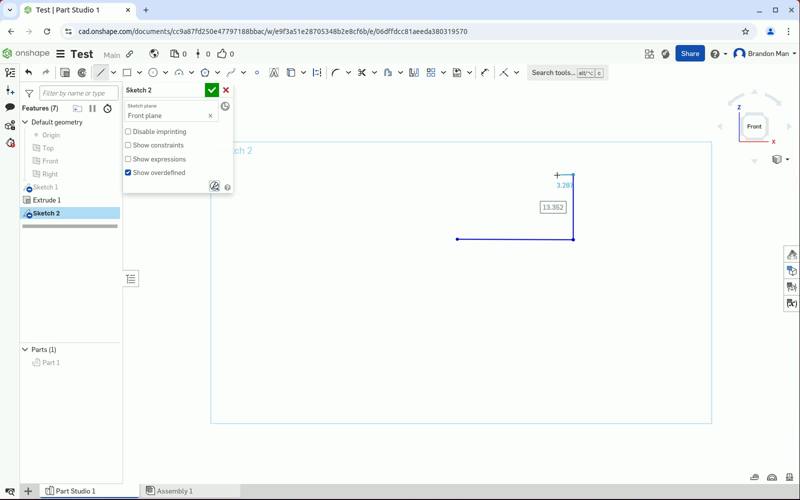
key_down(shift)
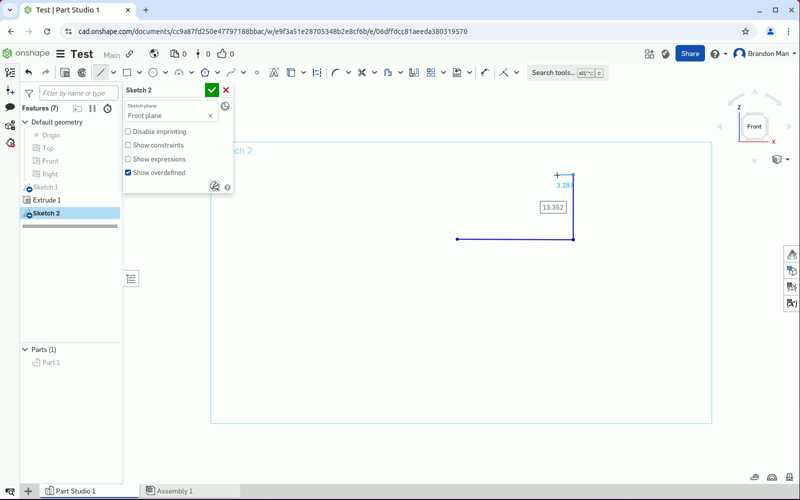
mouse_move(587, 174)
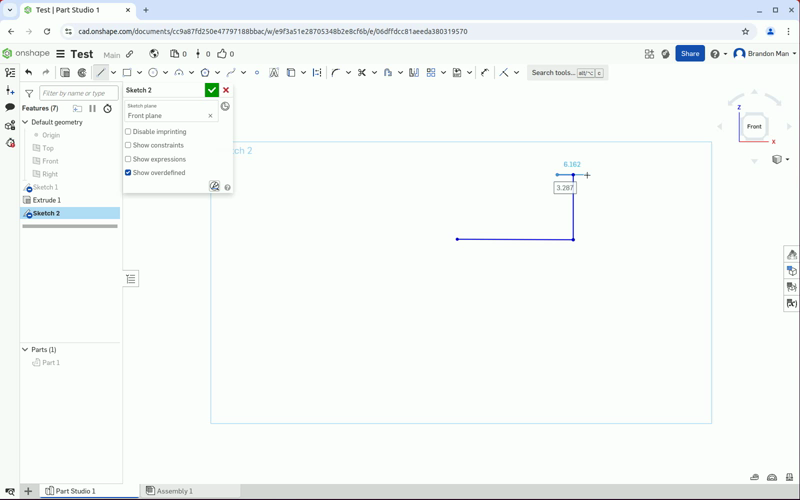
mouse_move(557, 178)
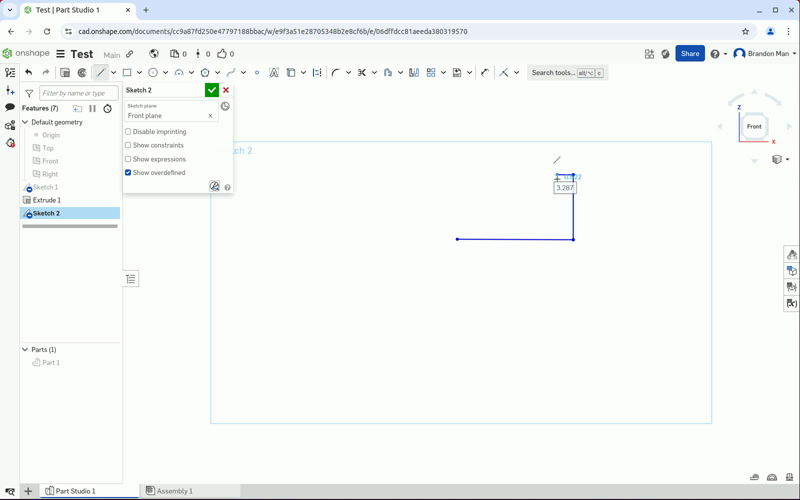
scroll(6)
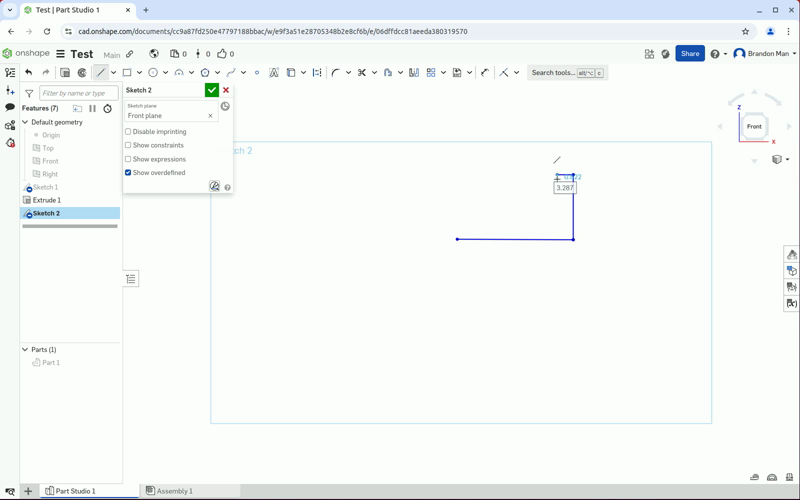
scroll(6)
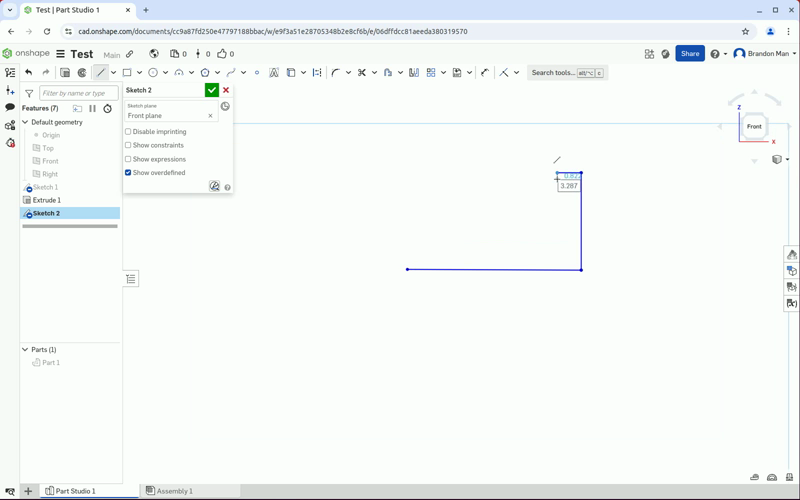
scroll(6)
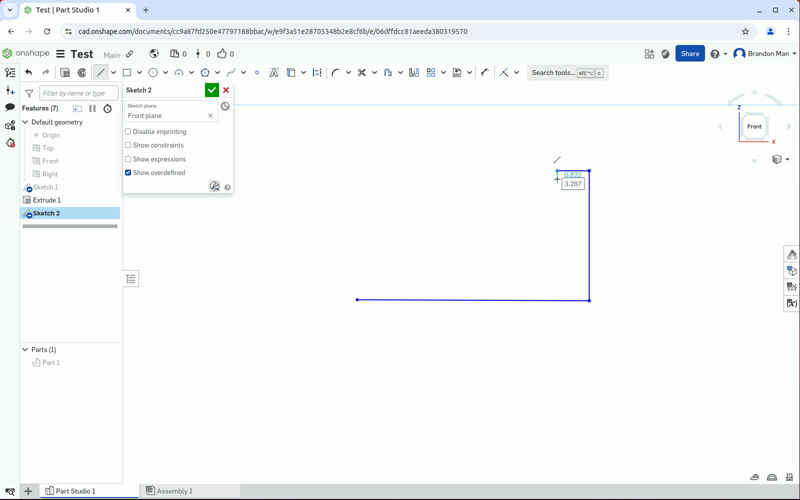
scroll(6)
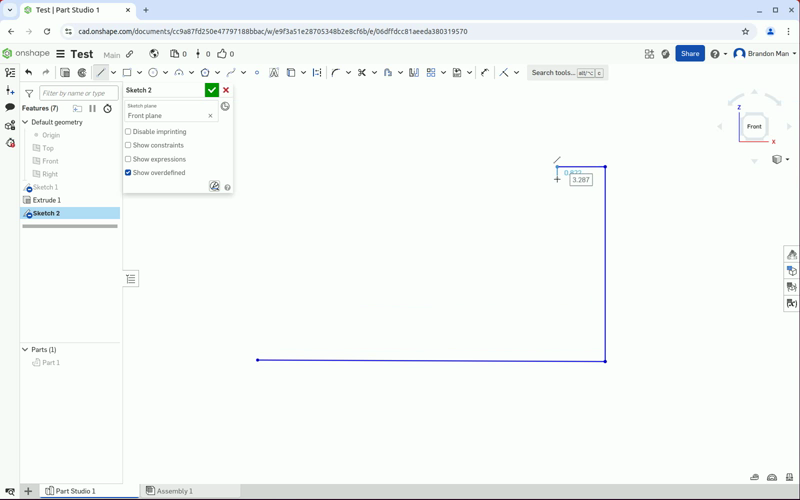
scroll(6)
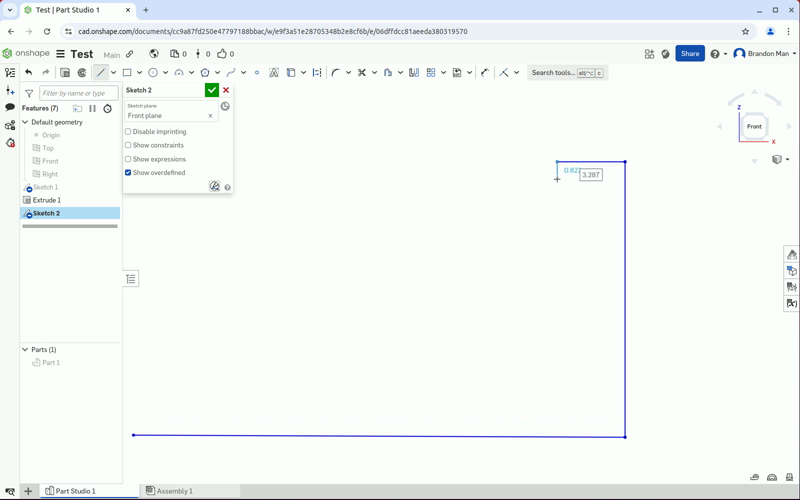
scroll(6)
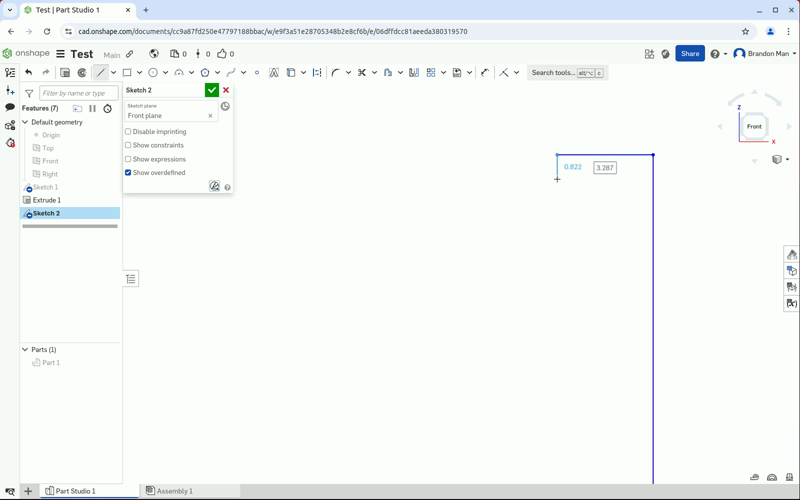
scroll(6)
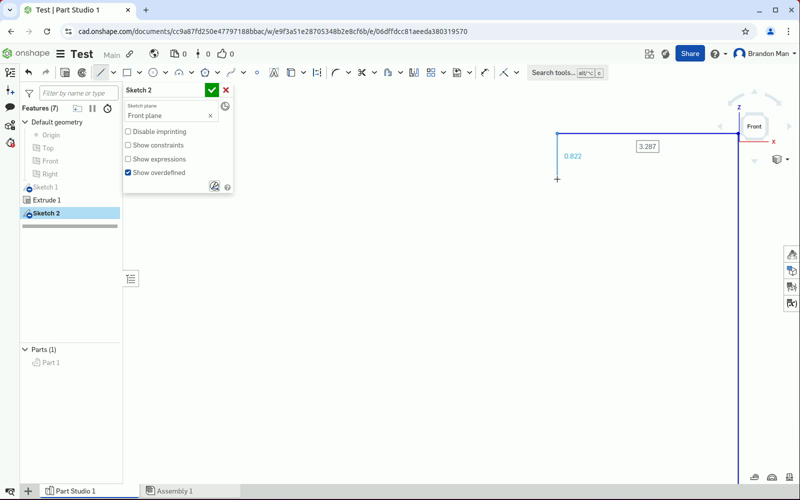
click(557, 178)
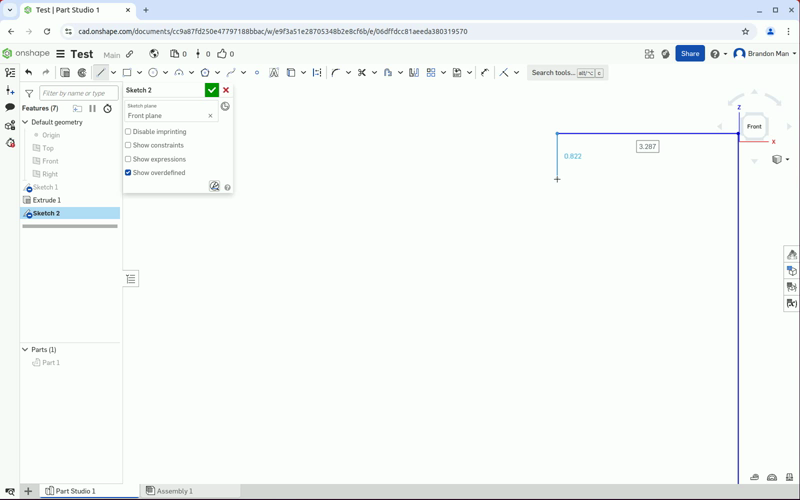
scroll(-6)
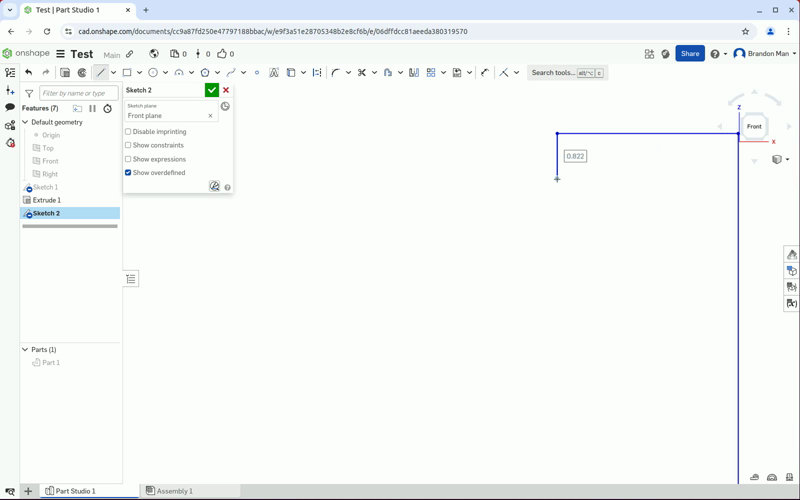
scroll(-6)
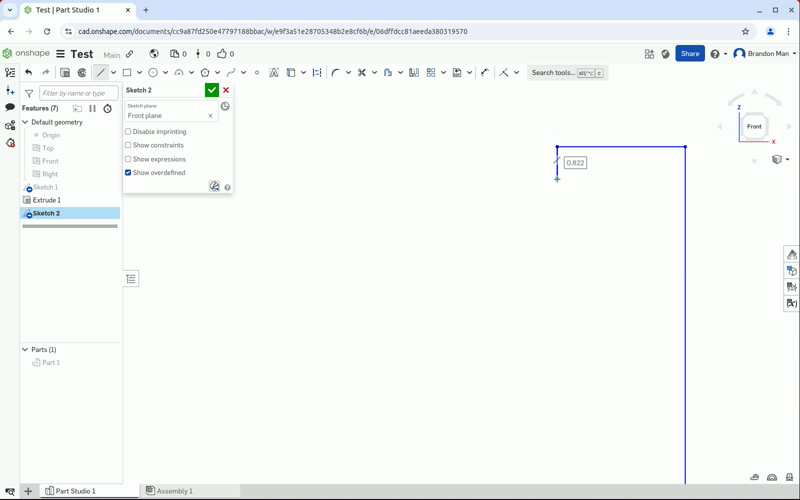
scroll(-6)
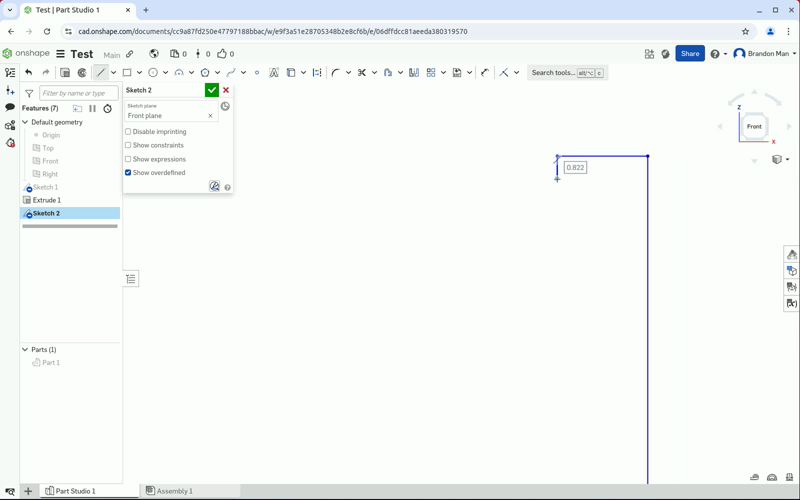
scroll(-6)
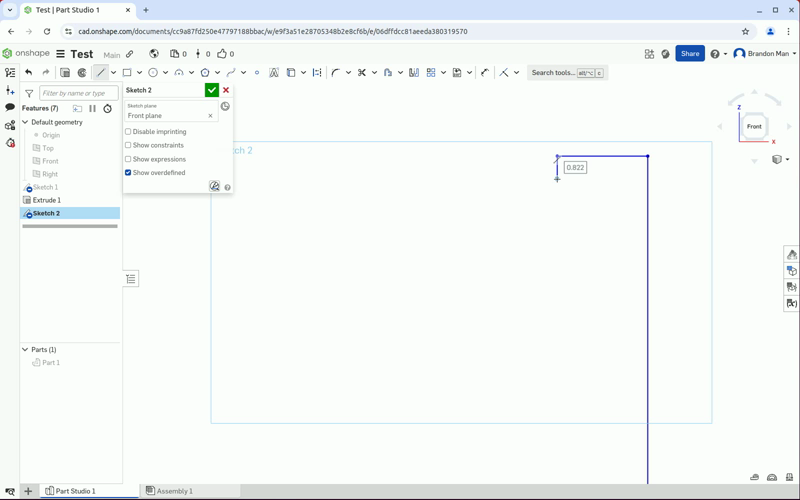
scroll(-6)
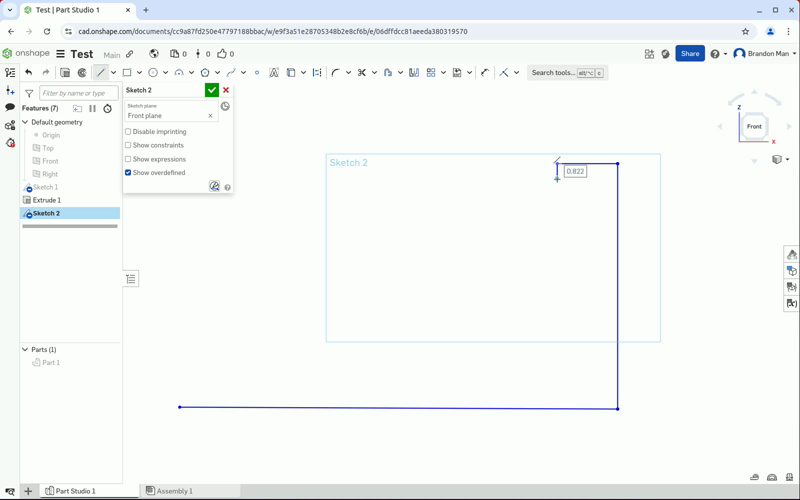
scroll(-6)
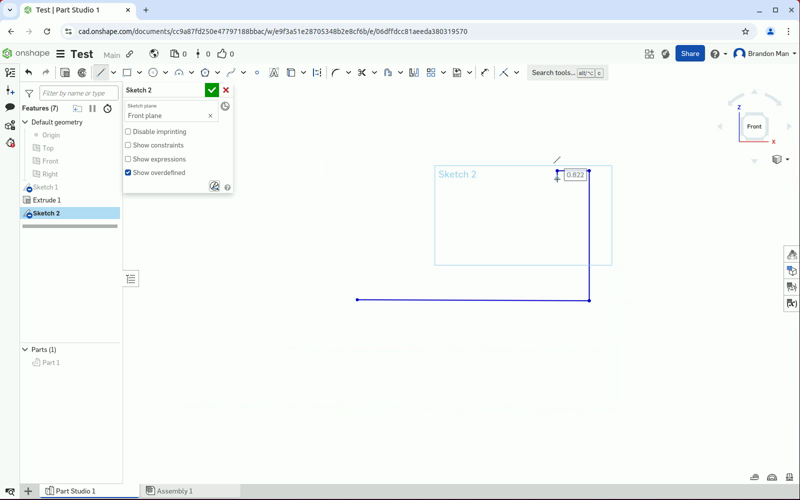
scroll(-6)
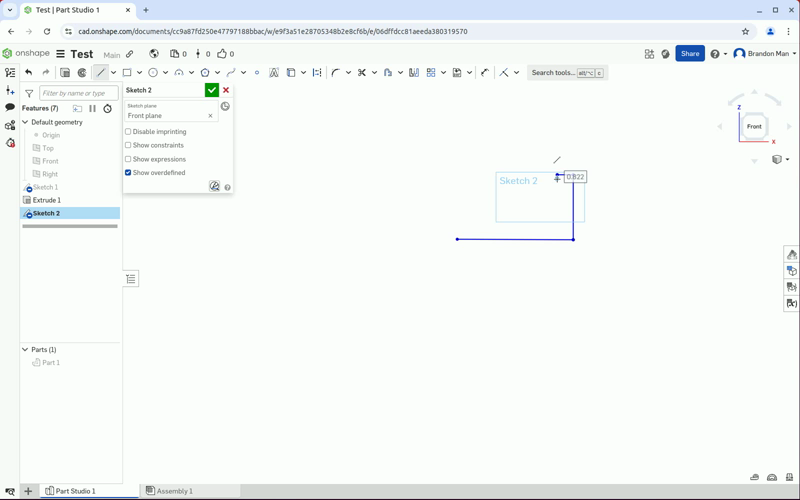
key_up(shift)
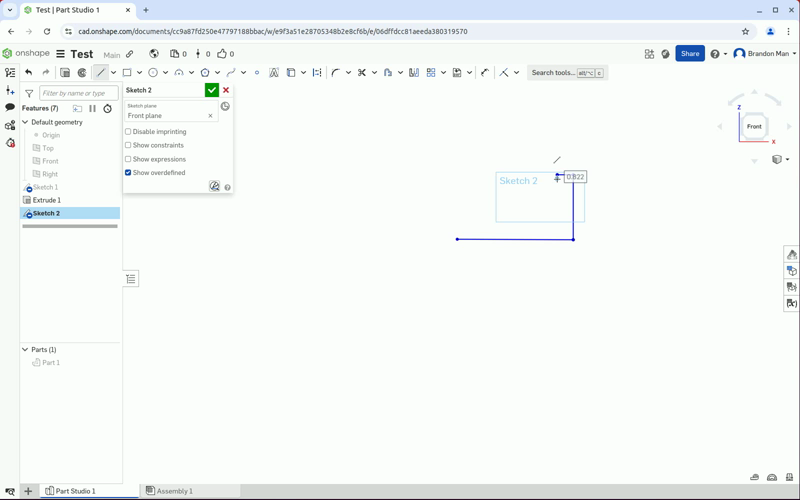
key_down(shift)
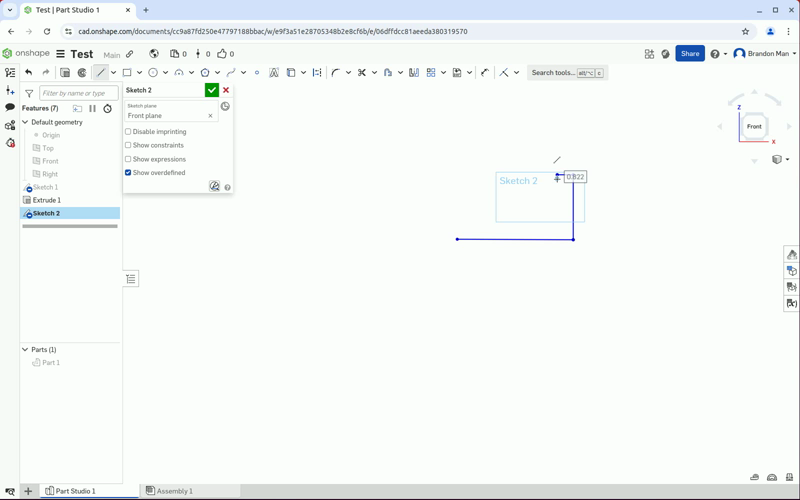
mouse_move(587, 178)
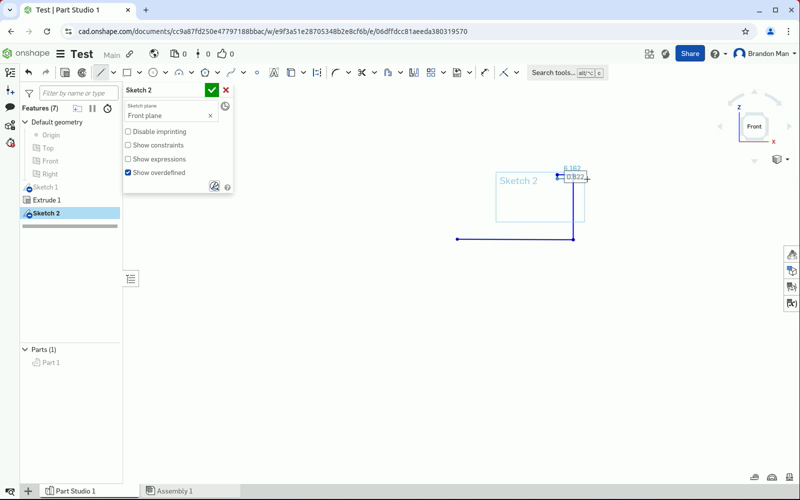
mouse_move(569, 178)
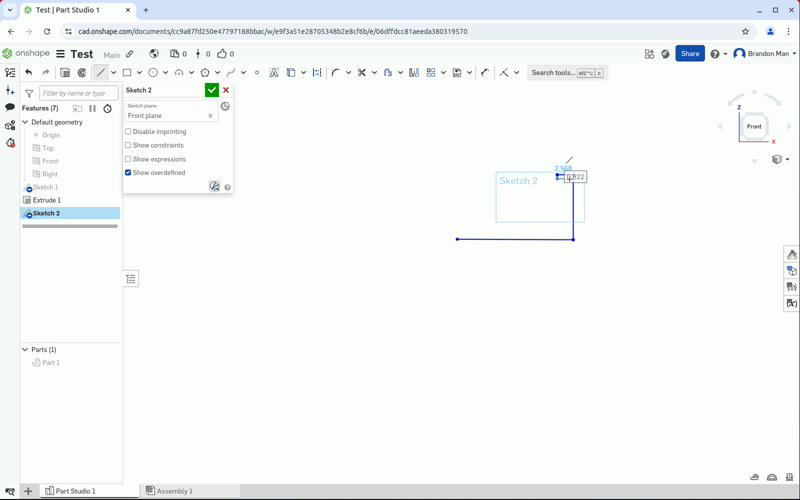
click(569, 178)
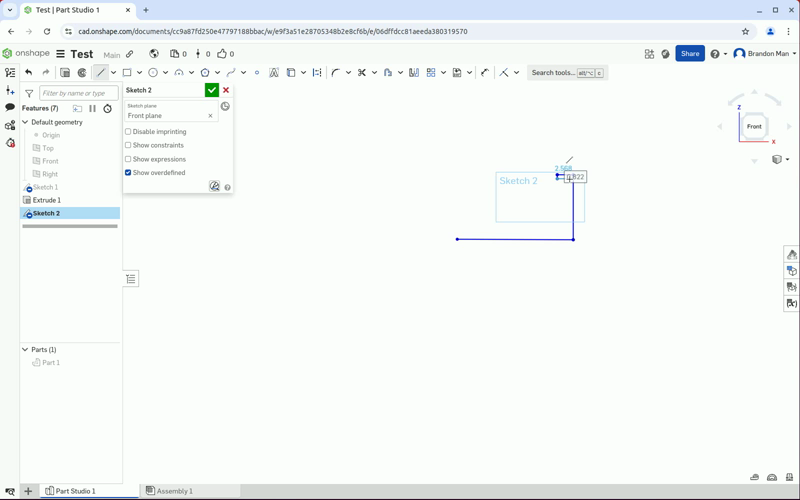
key_up(shift)
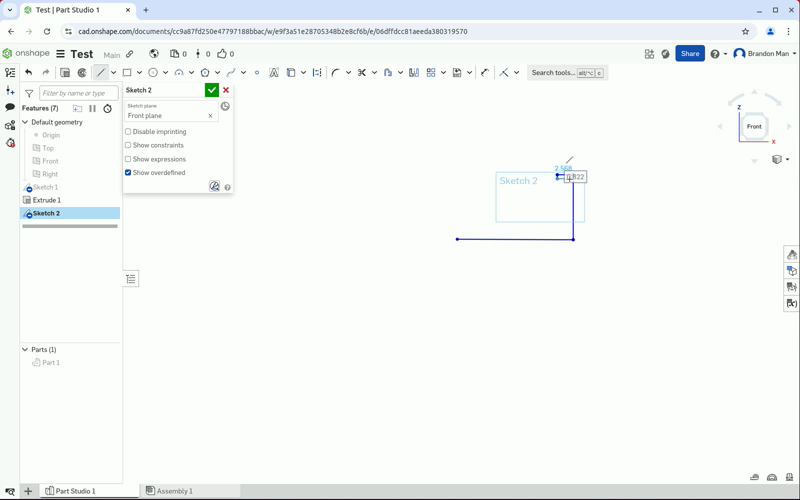
key_down(shift)
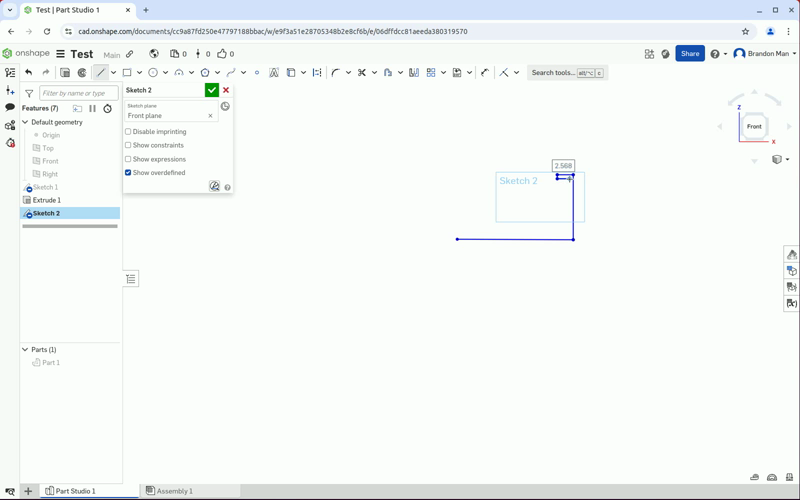
mouse_move(589, 178)
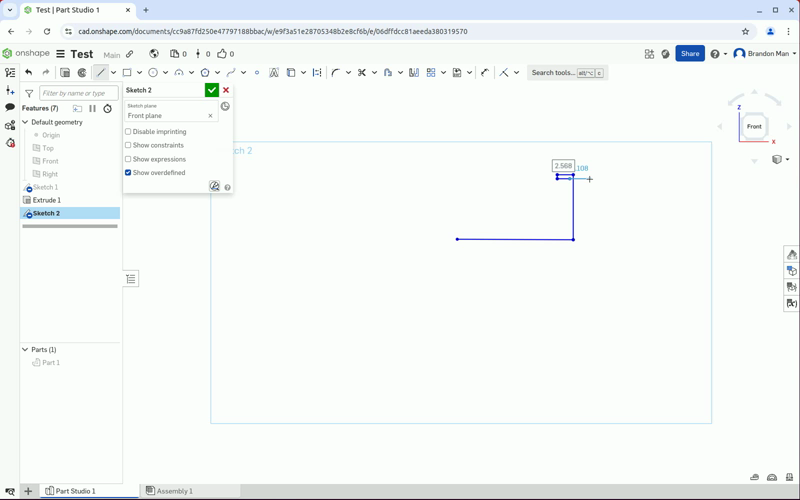
mouse_move(569, 235)
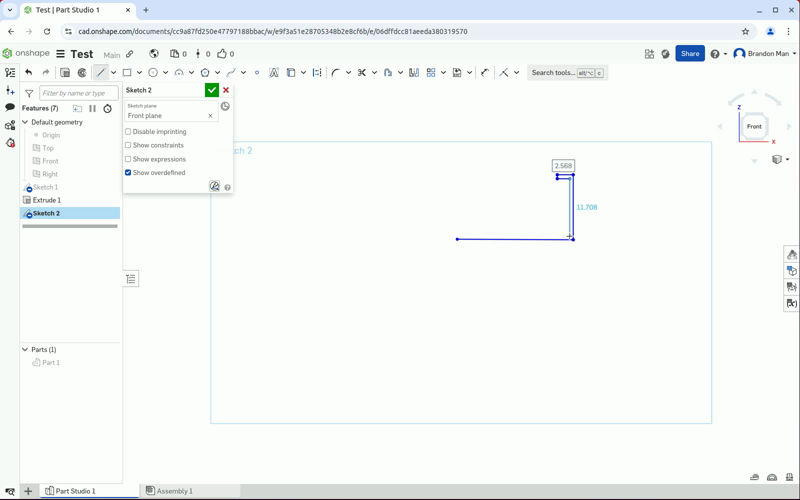
click(569, 235)
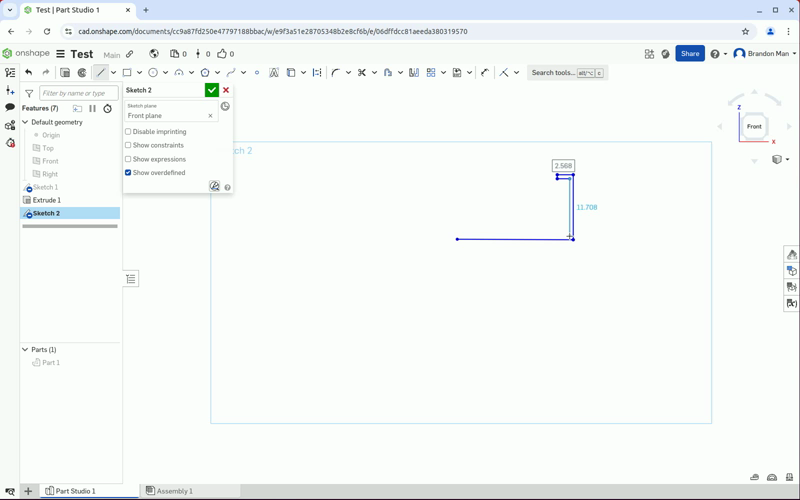
key_up(shift)
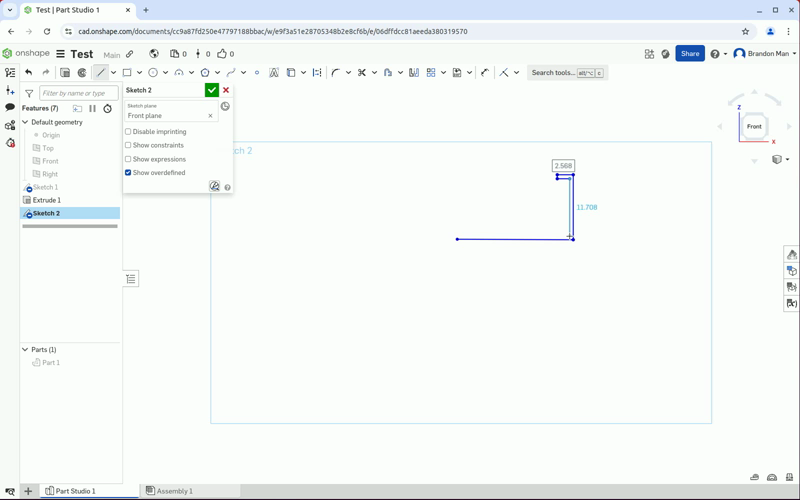
key_down(shift)
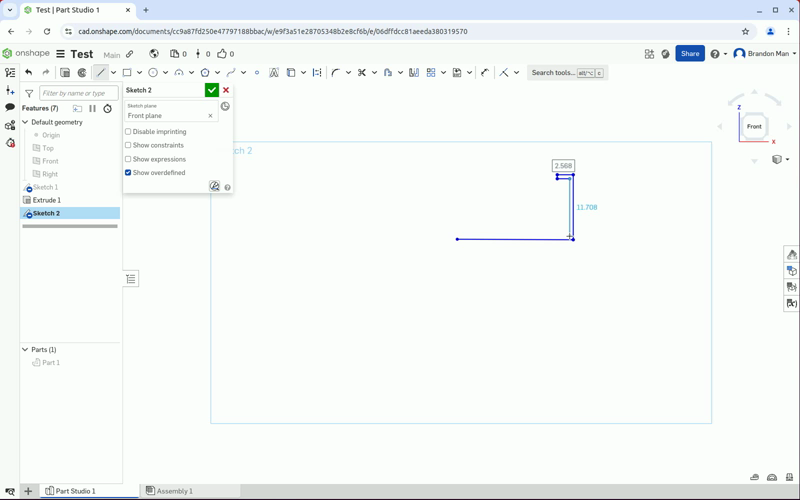
mouse_move(461, 235)
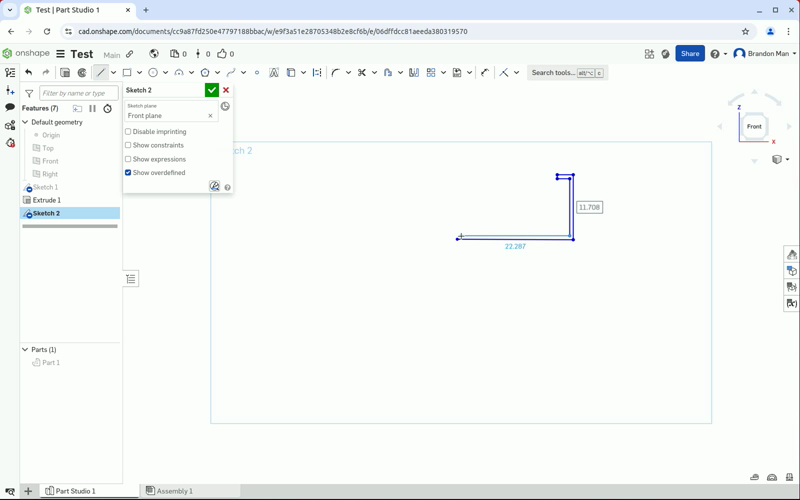
click(461, 235)
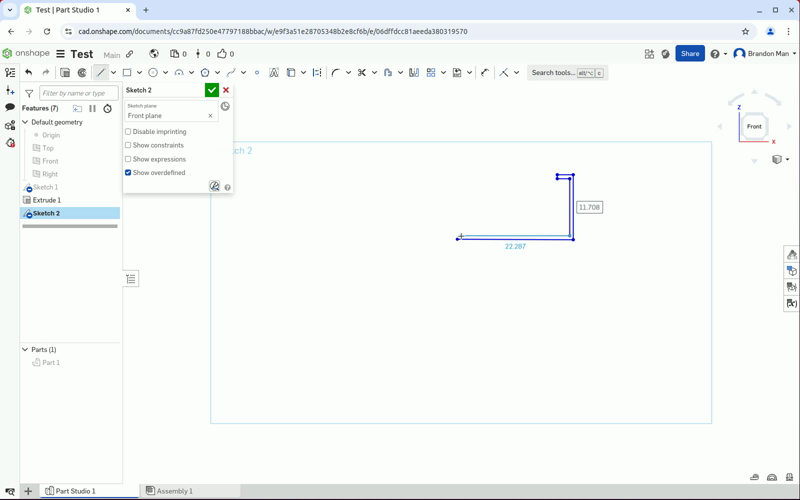
key_up(shift)
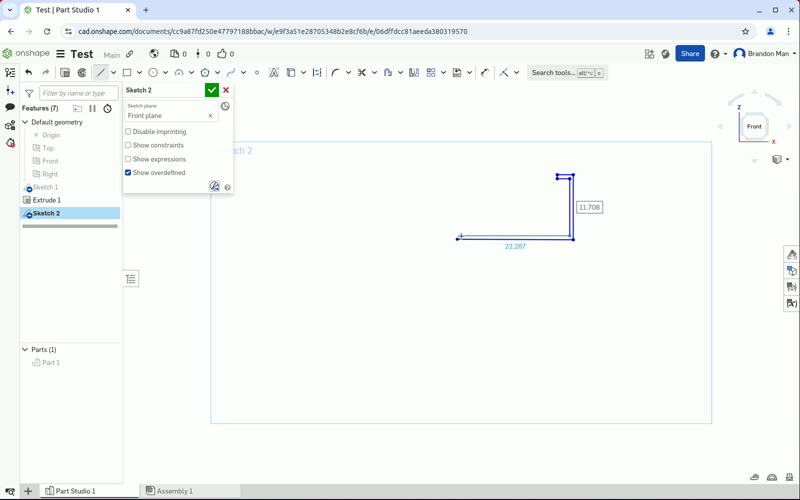
key_down(shift)
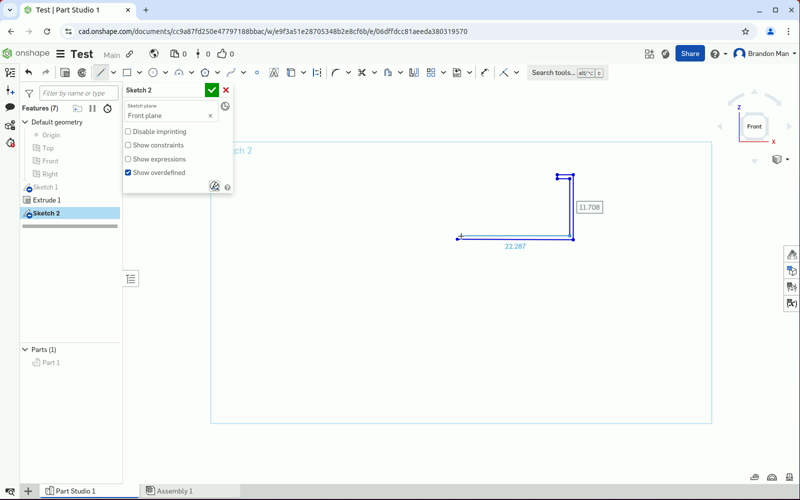
mouse_move(491, 235)
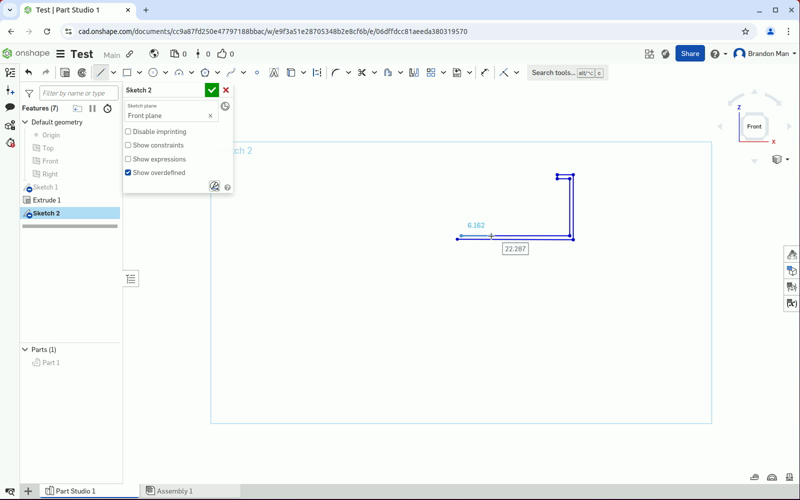
mouse_move(461, 178)
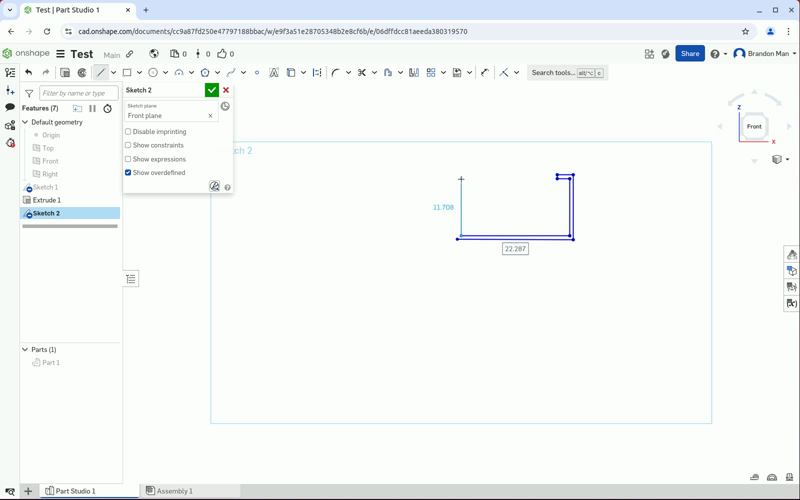
click(461, 178)
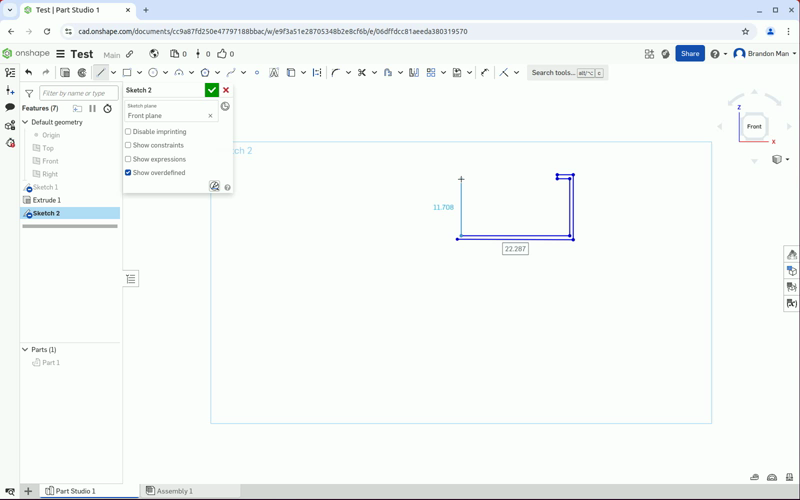
key_up(shift)
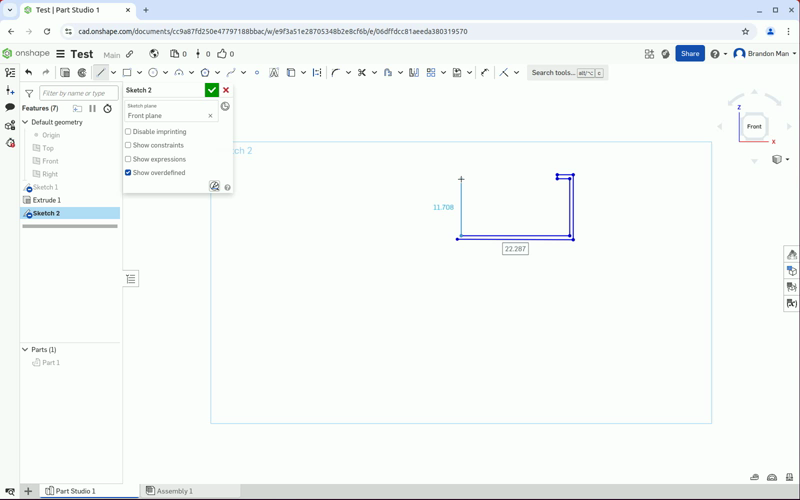
key_down(shift)
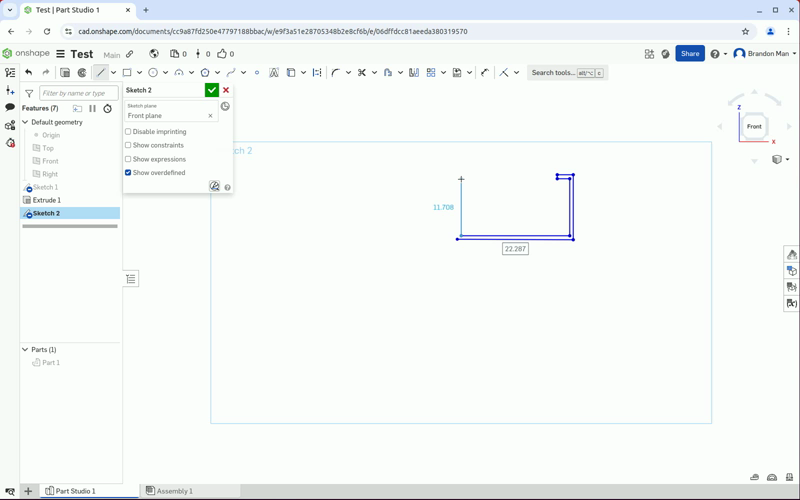
mouse_move(491, 178)
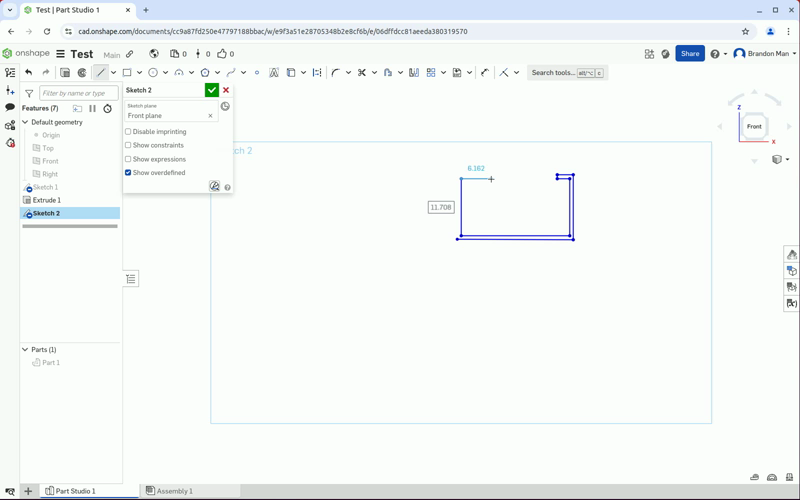
mouse_move(473, 178)
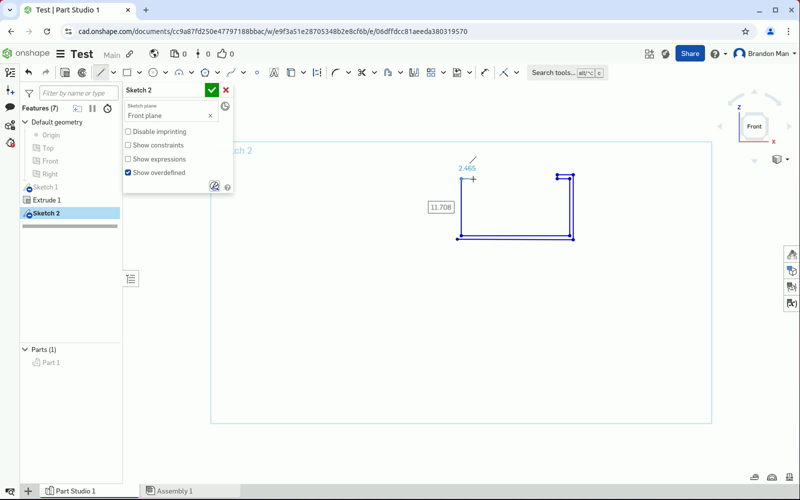
click(473, 178)
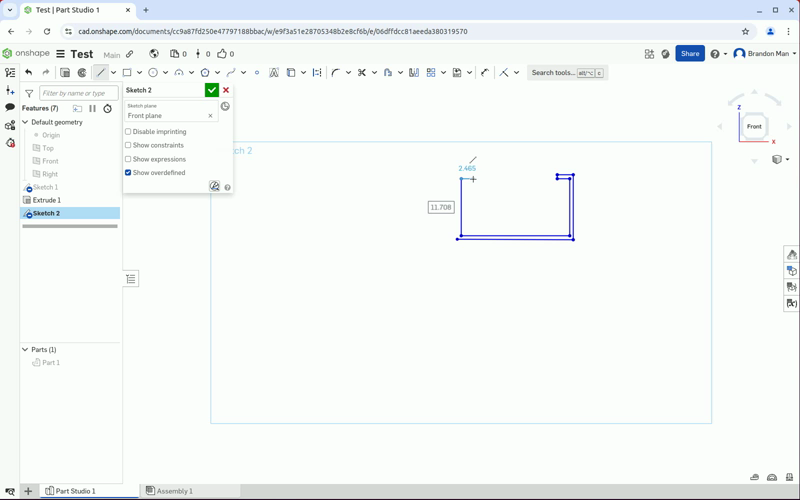
key_up(shift)
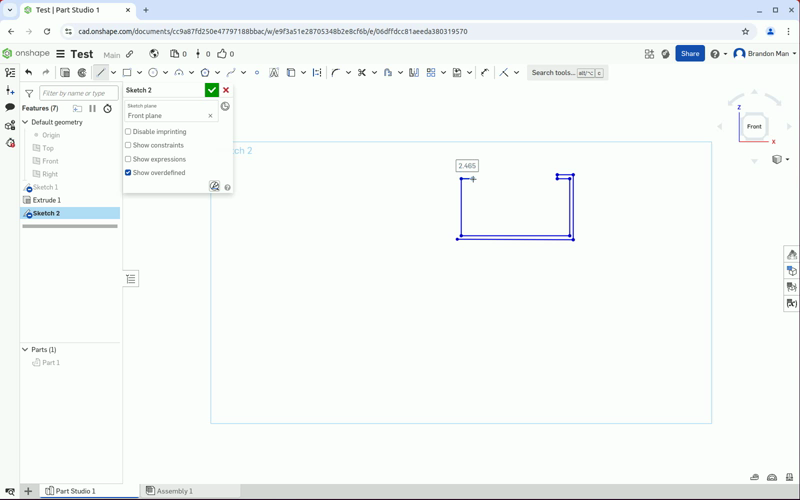
key_down(shift)
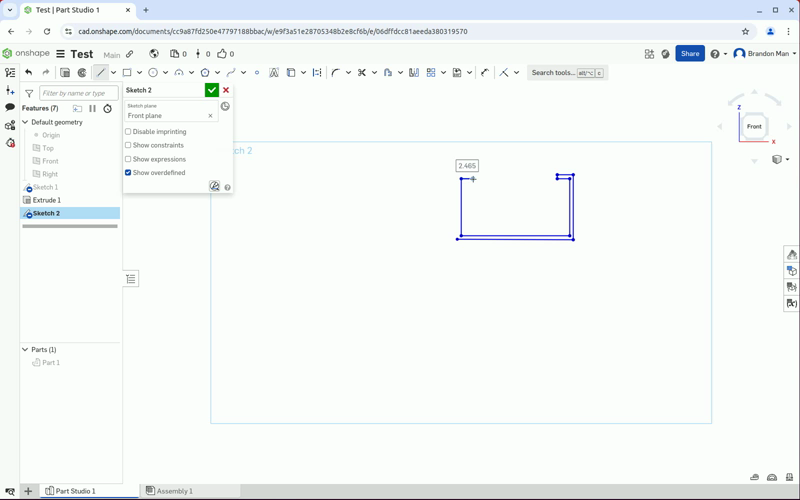
mouse_move(503, 178)
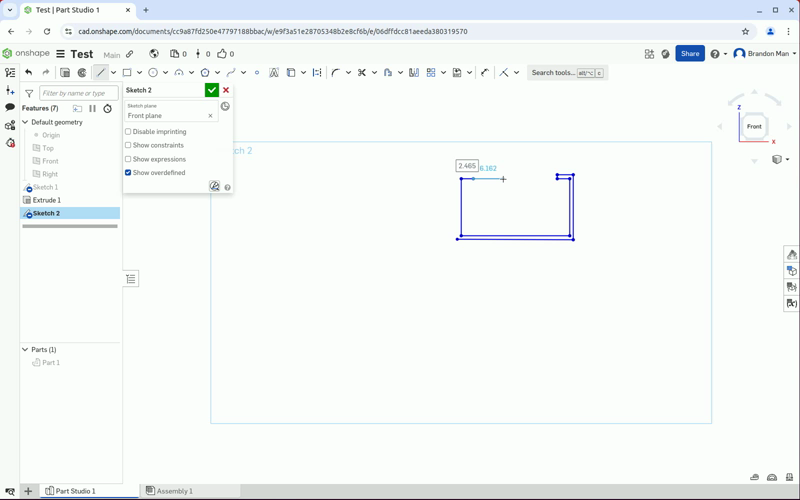
mouse_move(473, 174)
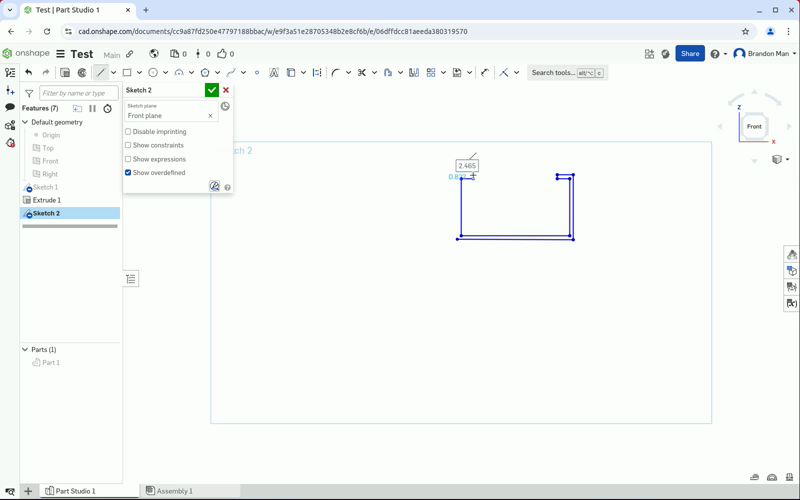
scroll(6)
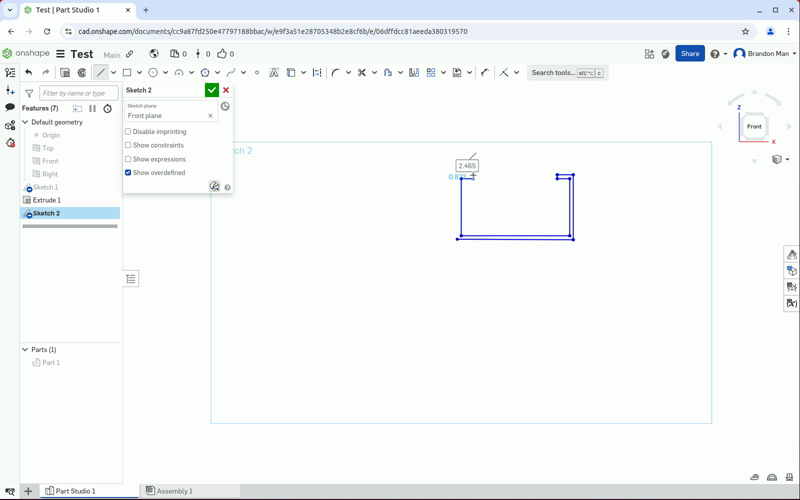
scroll(6)
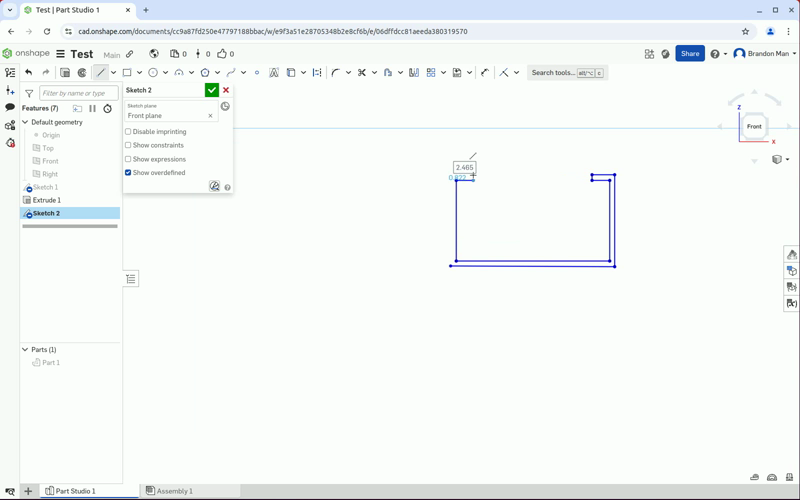
scroll(6)
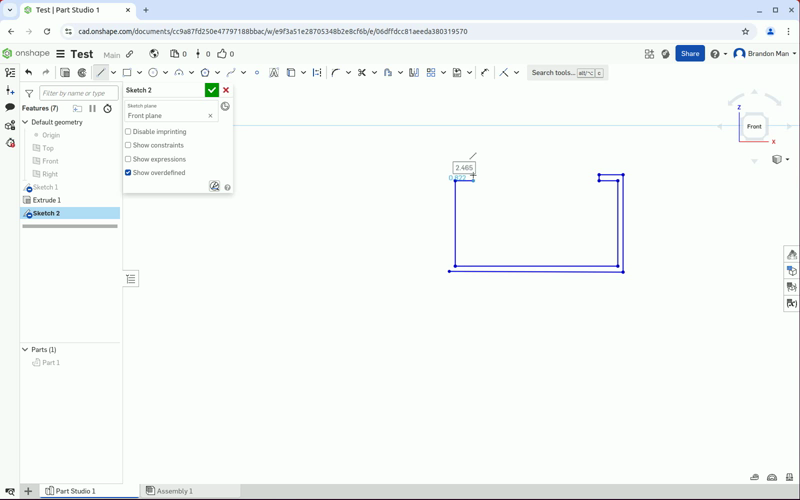
scroll(6)
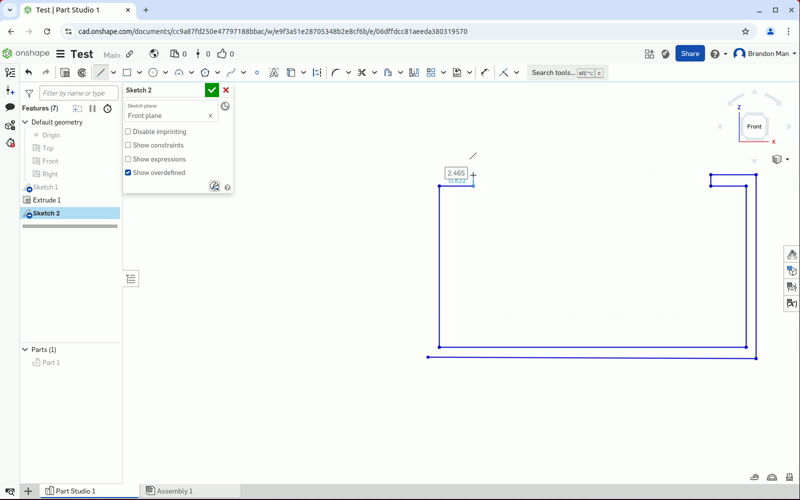
scroll(6)
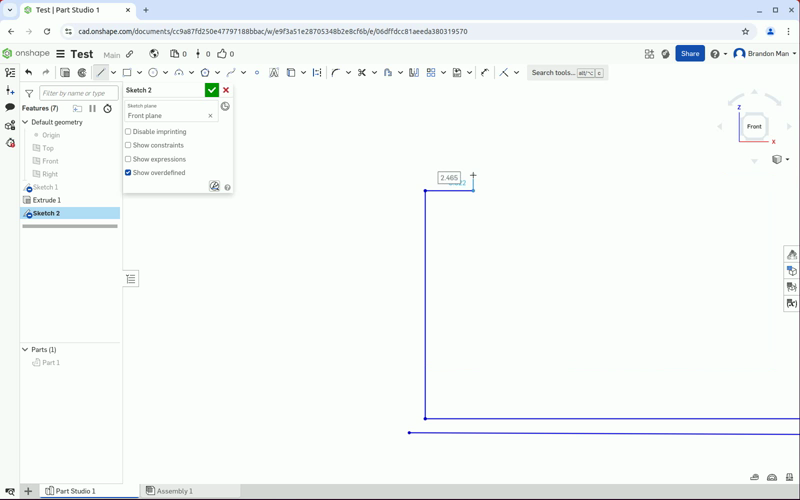
scroll(6)
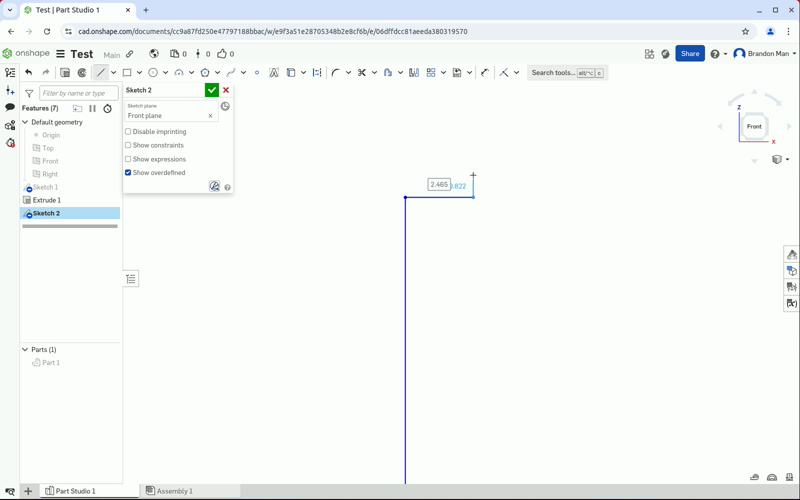
scroll(6)
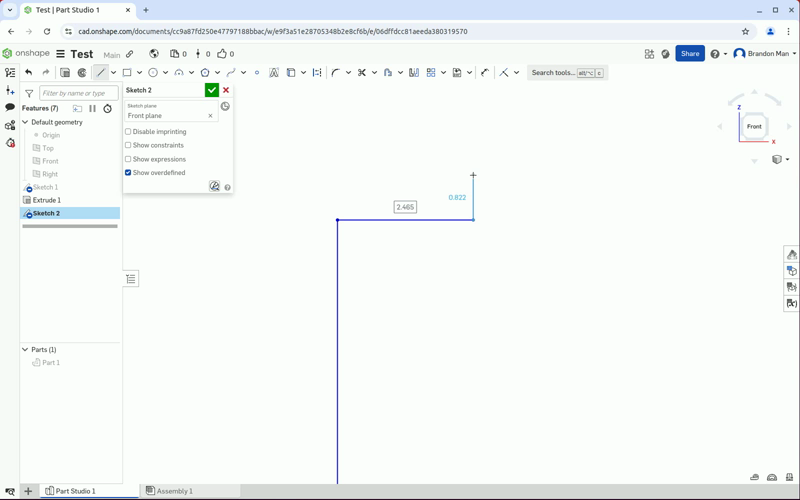
click(473, 174)
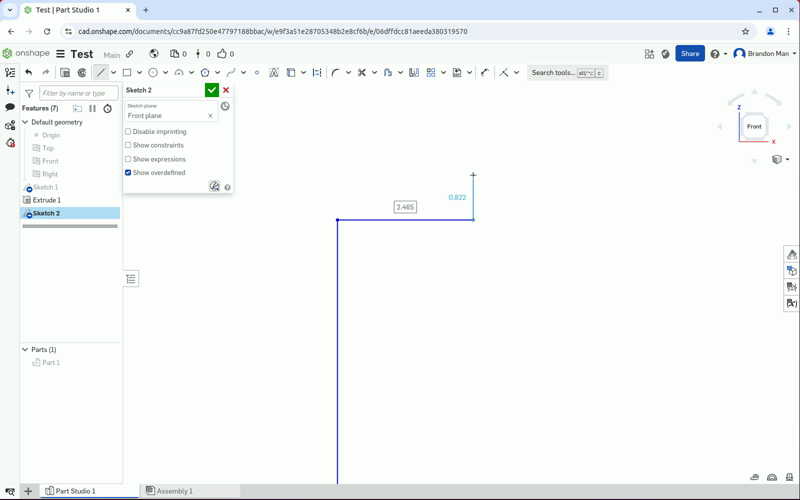
scroll(-6)
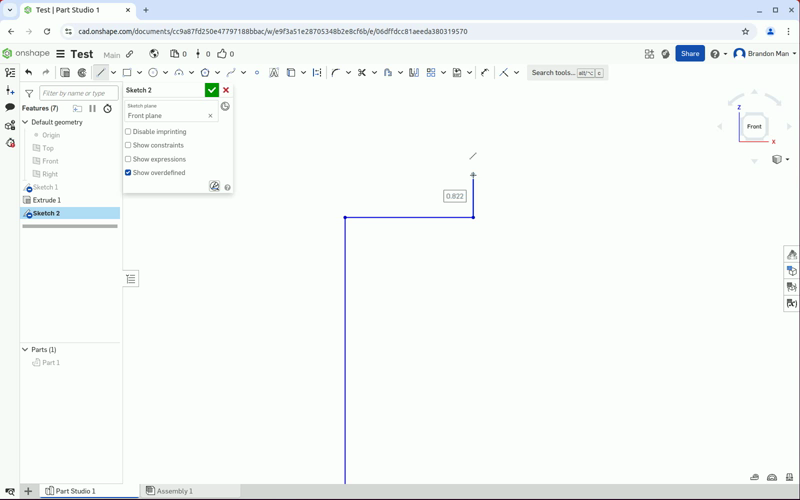
scroll(-6)
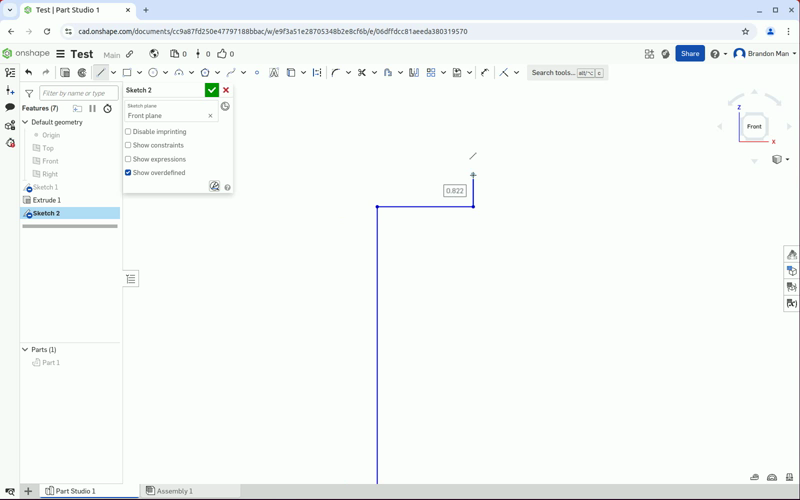
scroll(-6)
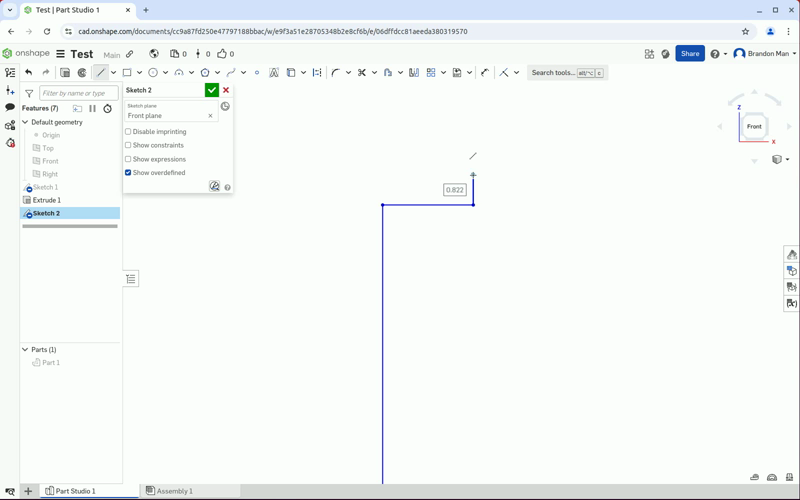
scroll(-6)
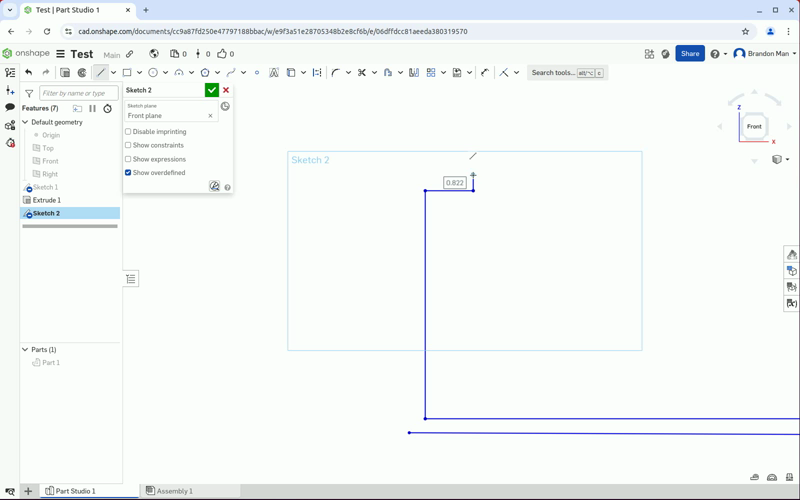
scroll(-6)
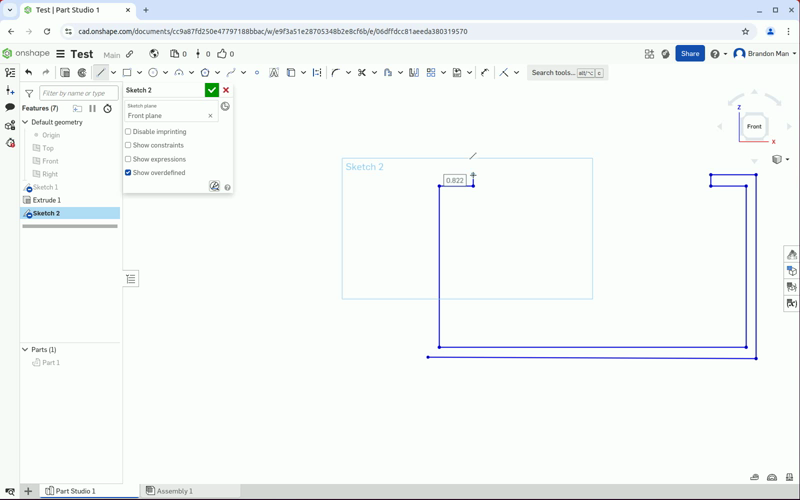
scroll(-6)
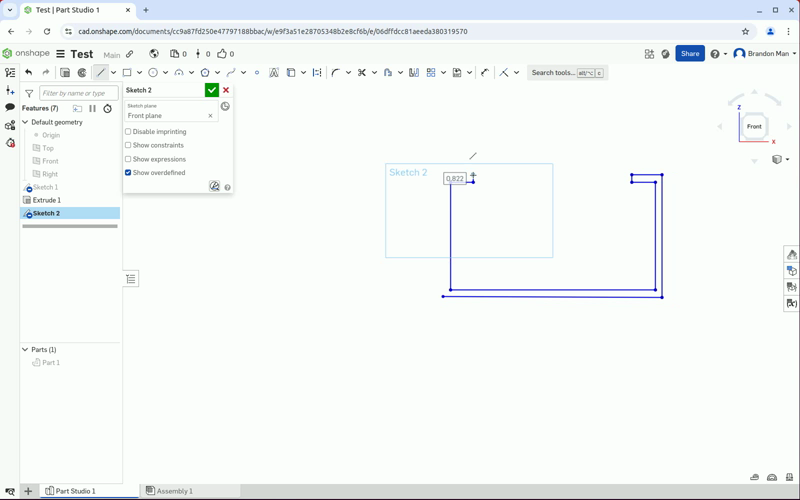
scroll(-6)
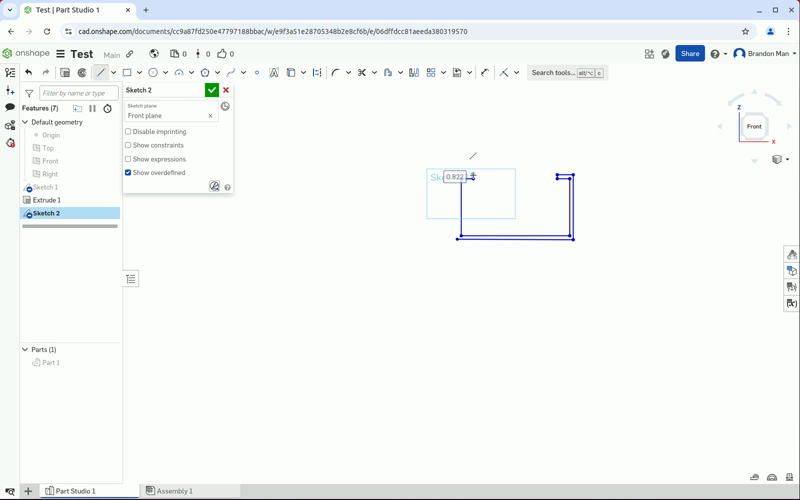
key_up(shift)
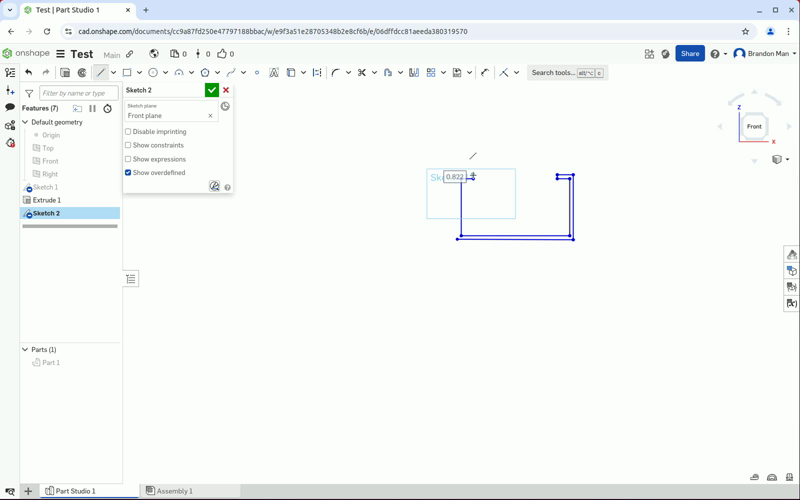
key_down(shift)
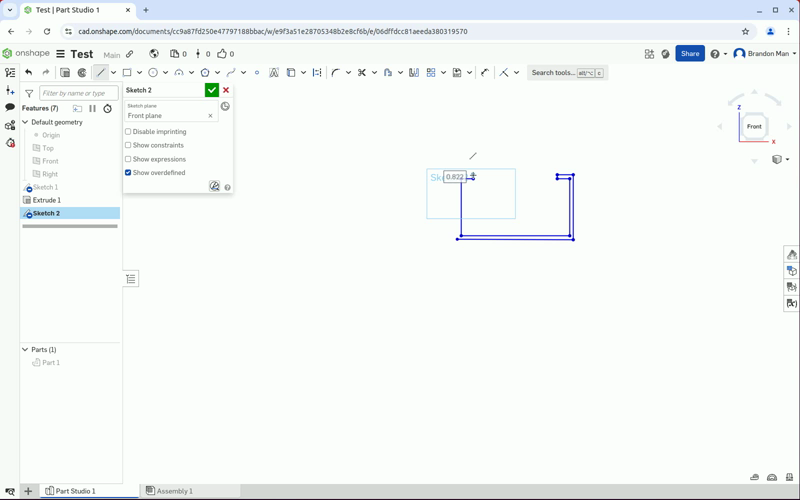
mouse_move(503, 174)
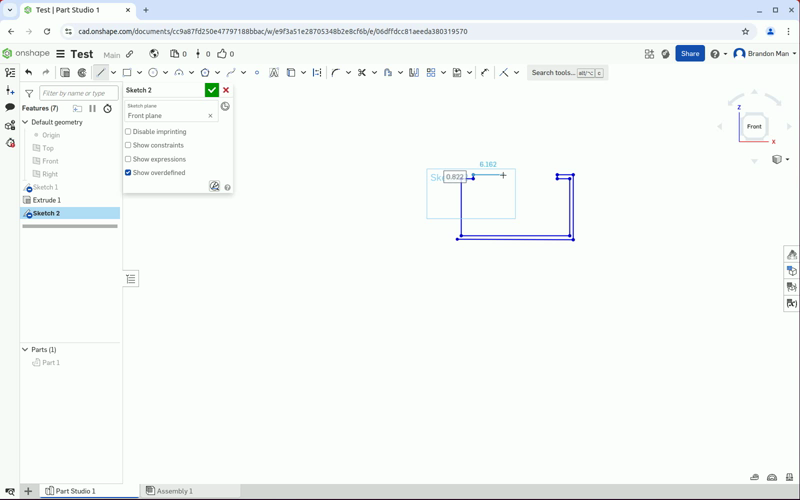
mouse_move(457, 174)
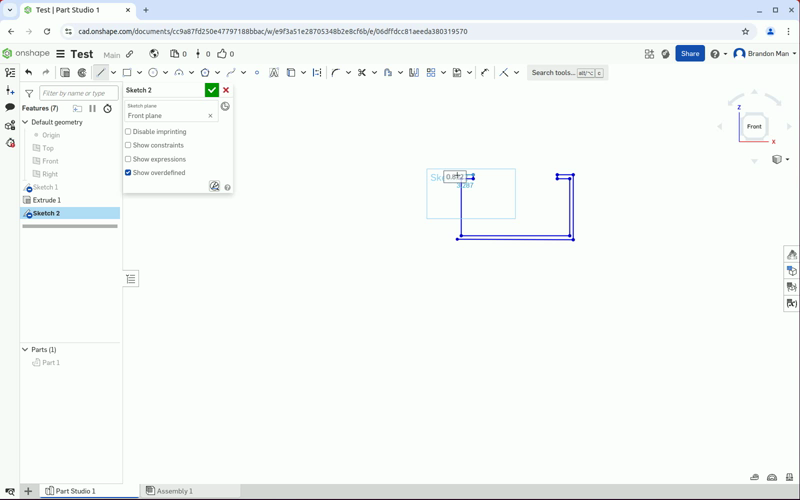
click(457, 174)
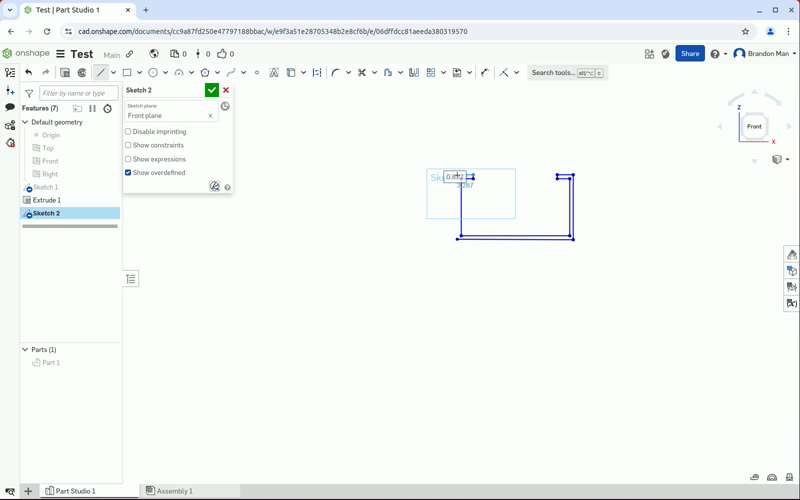
key_up(shift)
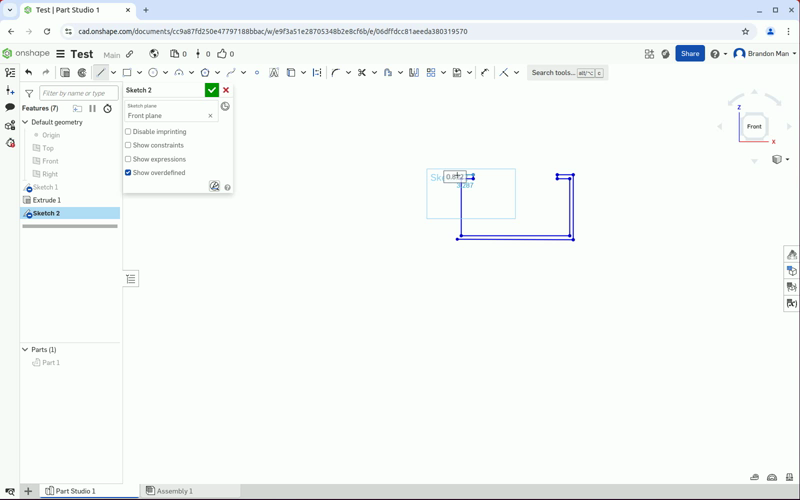
key_down(shift)
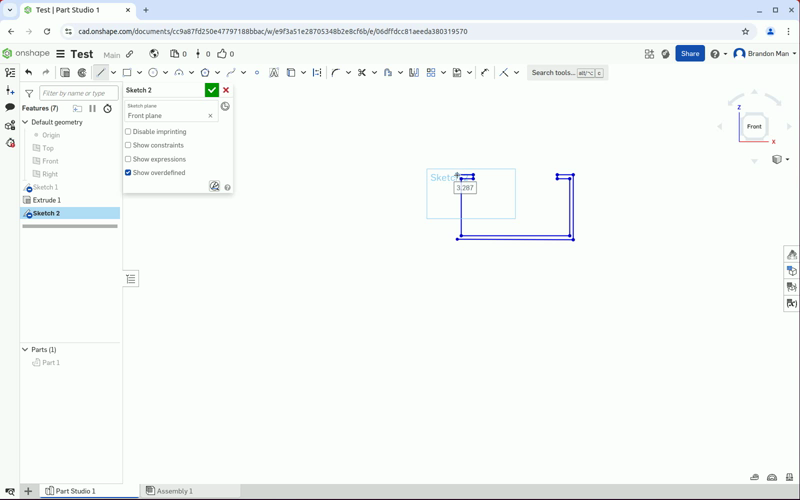
mouse_move(457, 239)
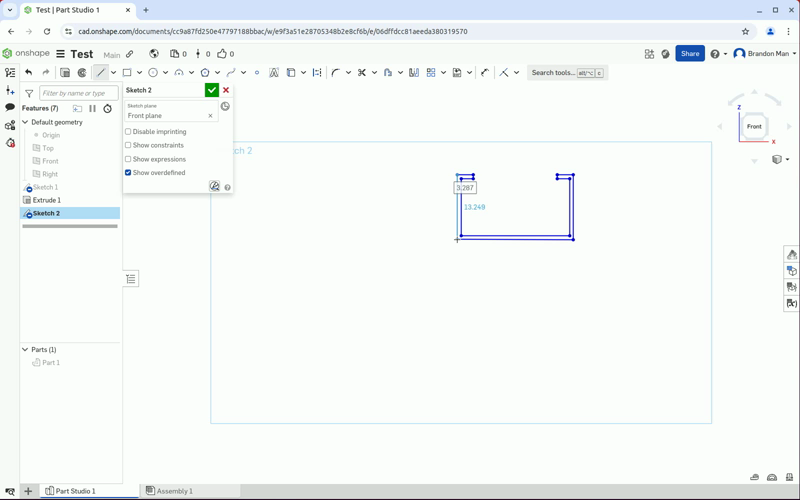
key_up(shift)
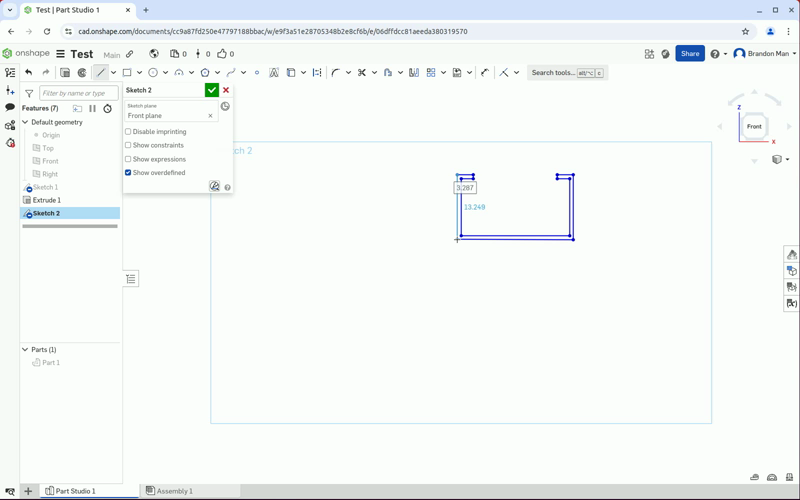
click(457, 239)
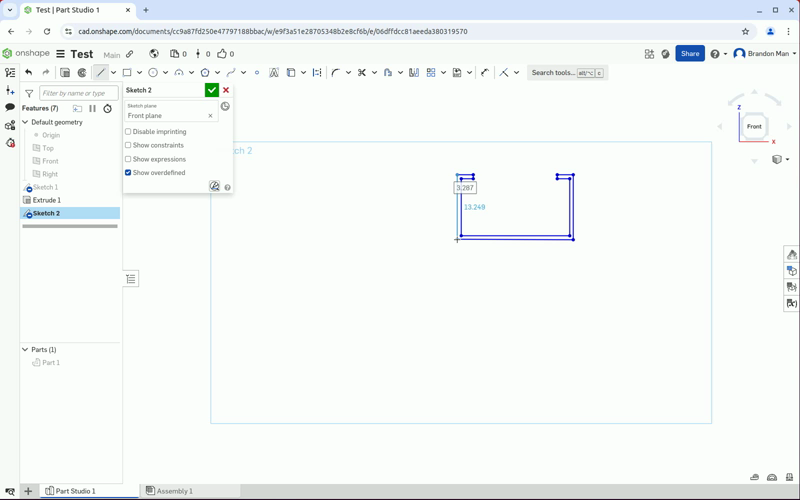
key(esc)
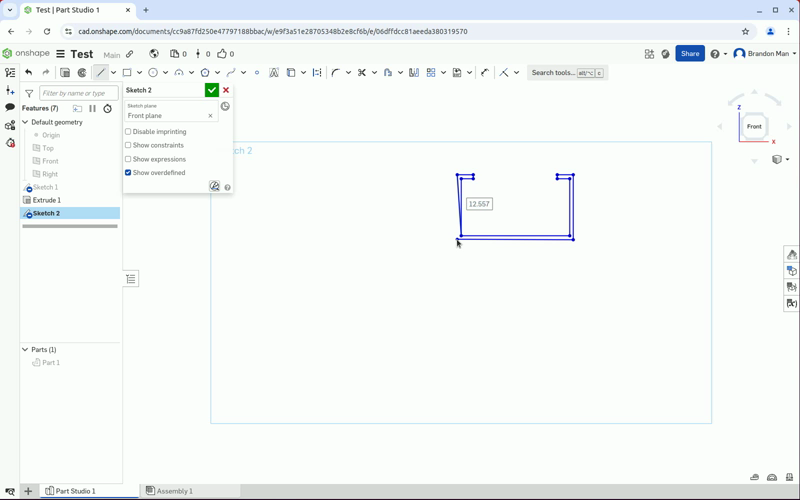
mouse_move(571, 179)
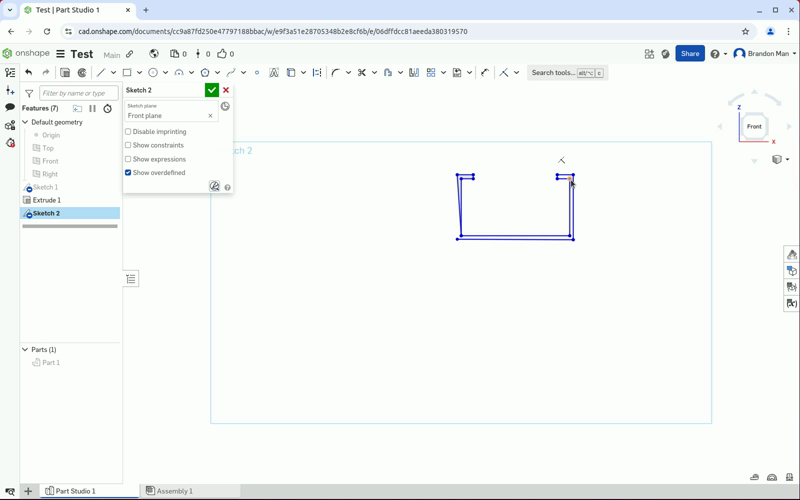
scroll(6)
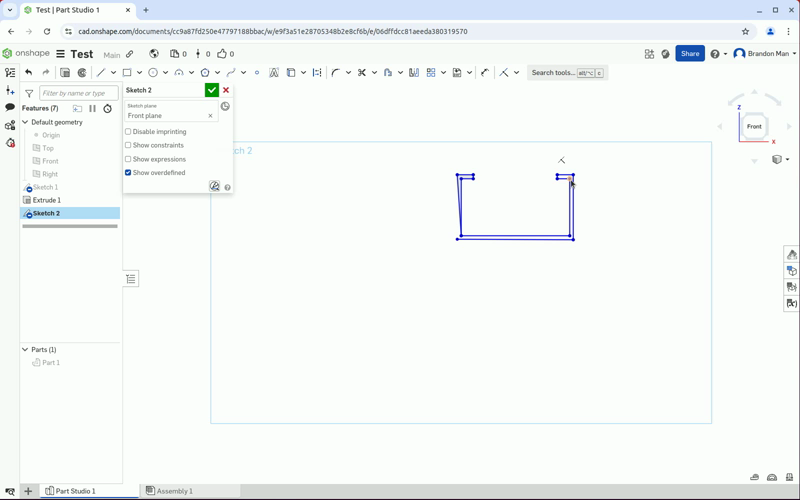
scroll(6)
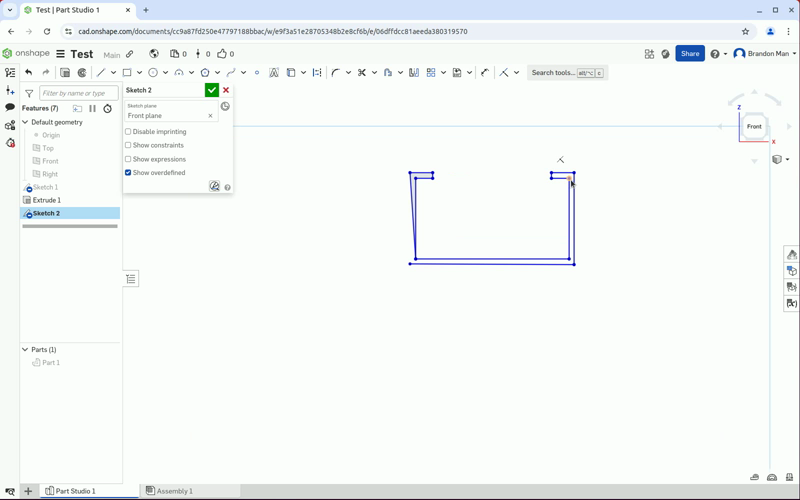
scroll(6)
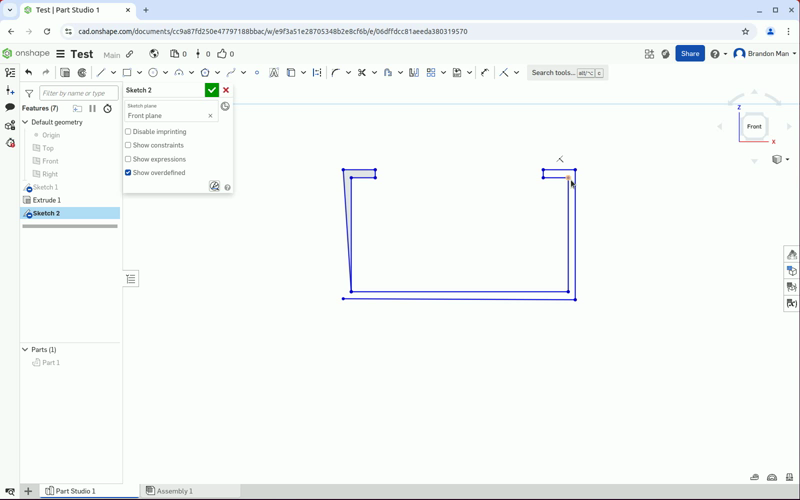
scroll(6)
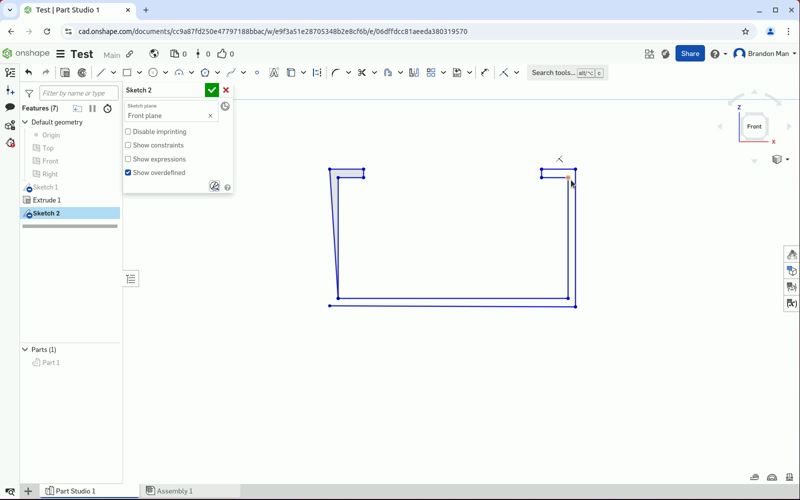
scroll(6)
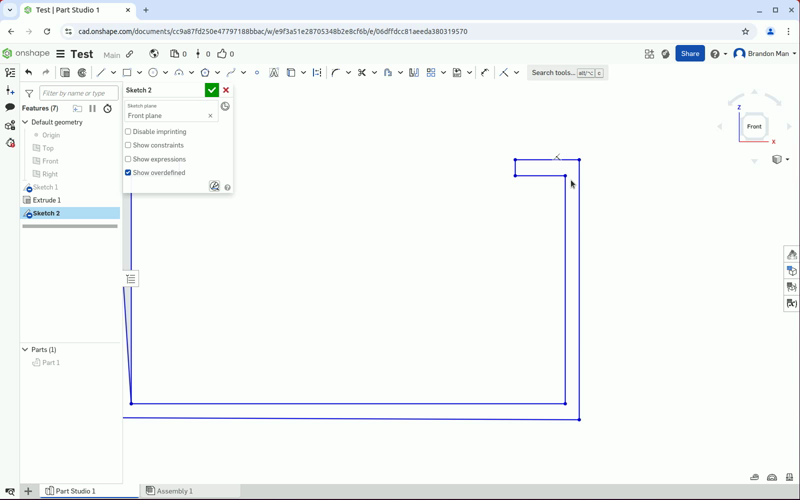
scroll(6)
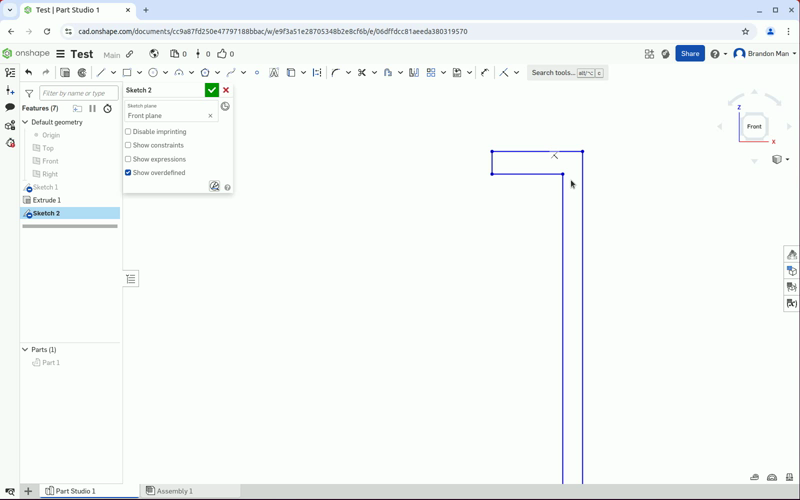
scroll(6)
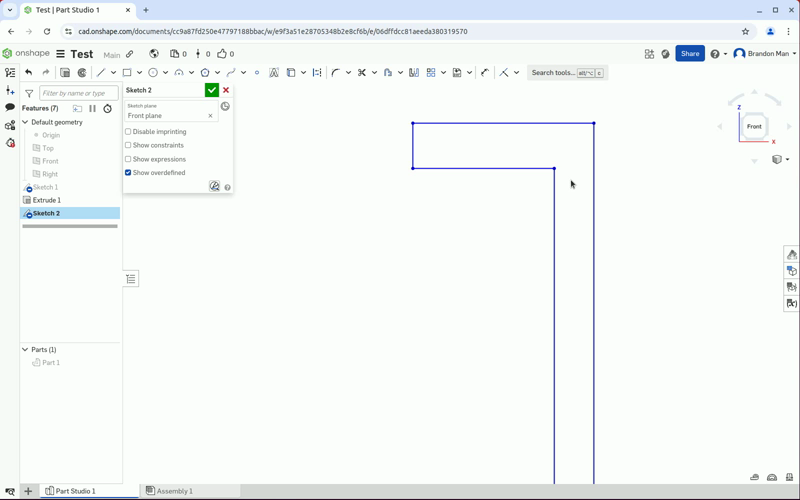
click(571, 179)
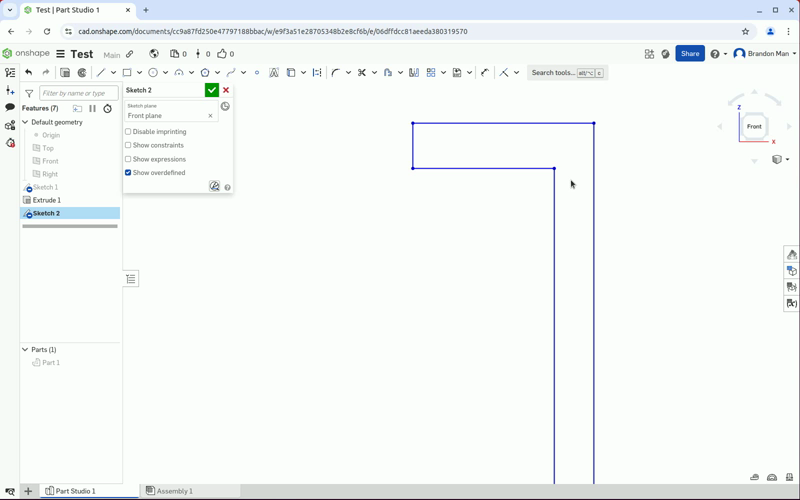
scroll(-6)
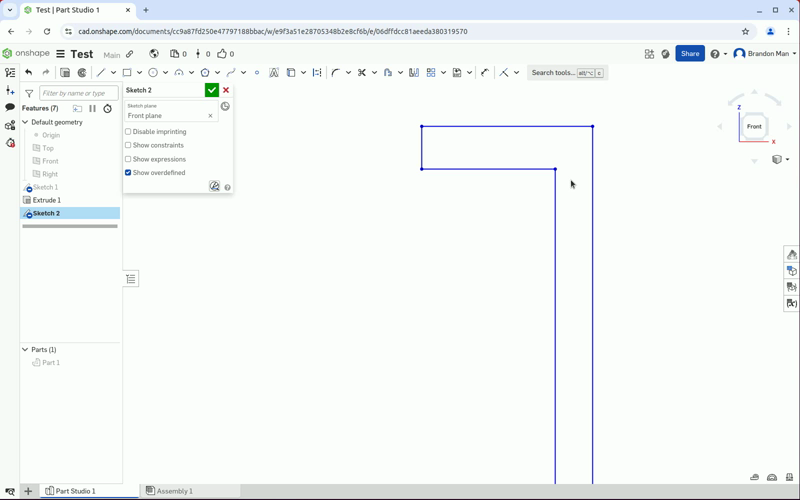
scroll(-6)
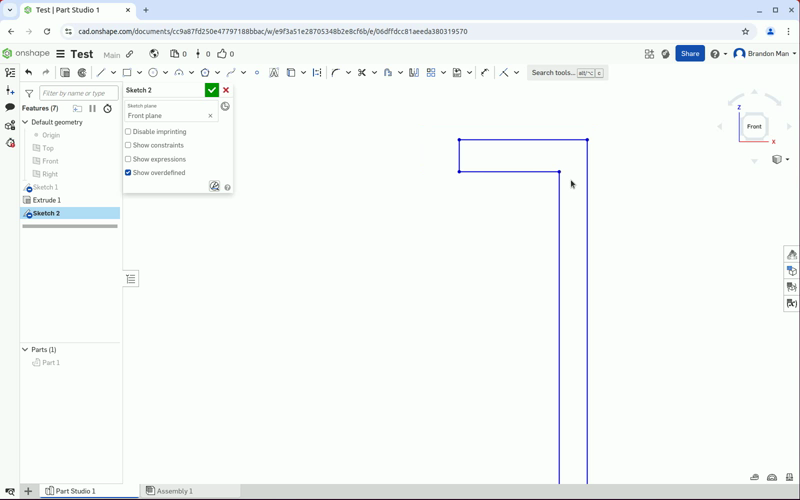
scroll(-6)
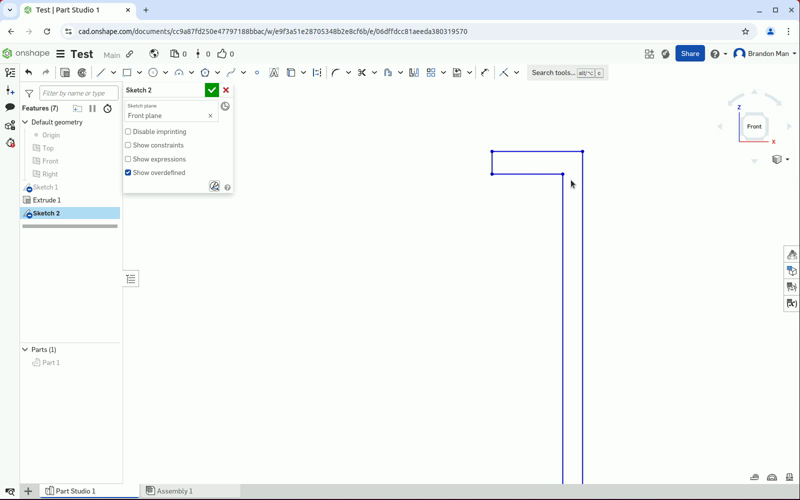
scroll(-6)
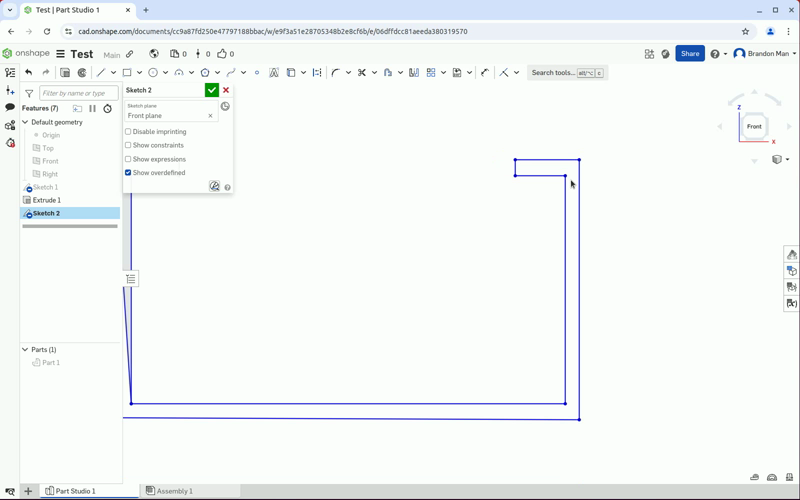
scroll(-6)
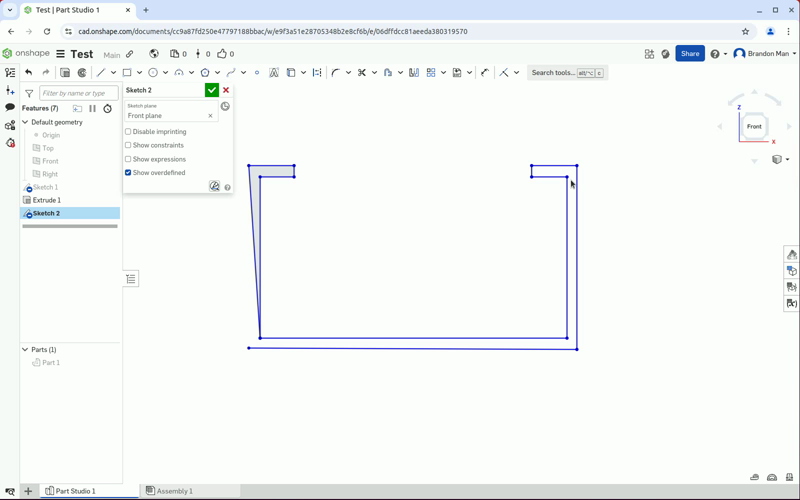
scroll(-6)
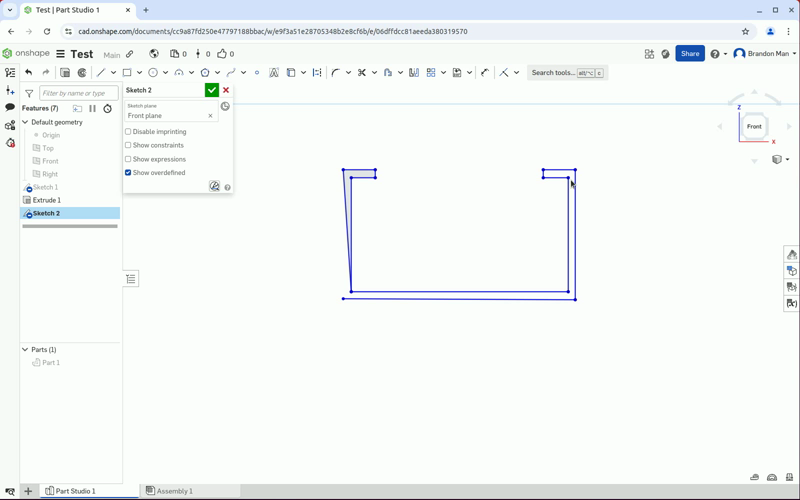
scroll(-6)
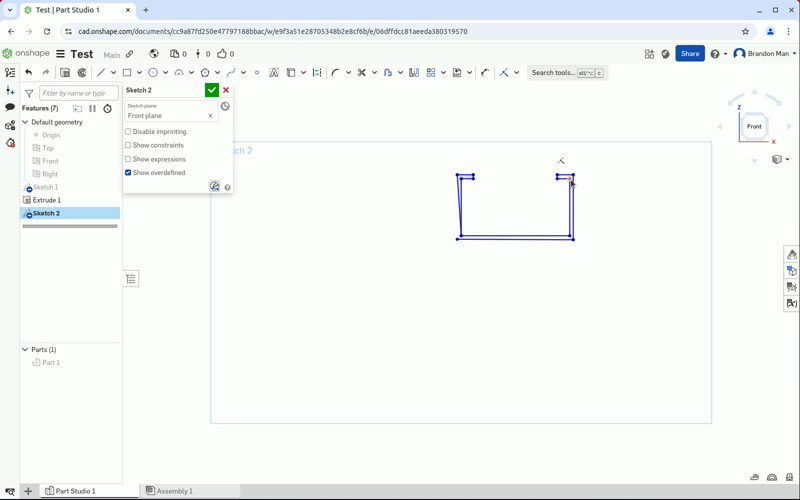
mouse_move(73, 352)
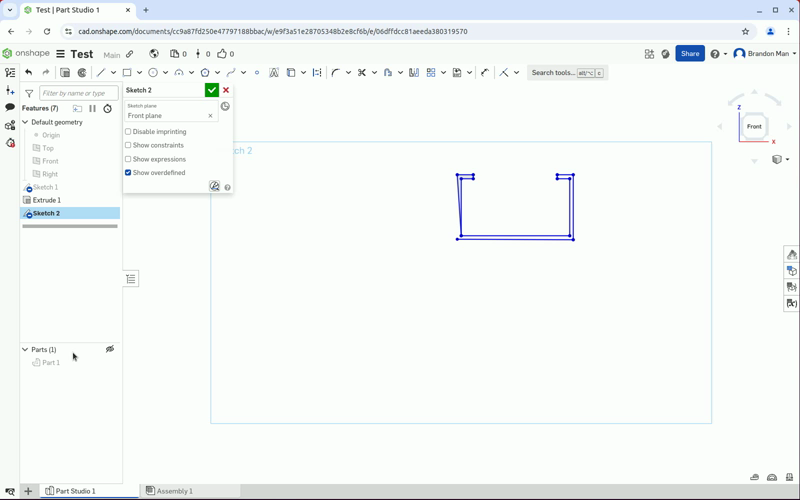
key(shift+y)
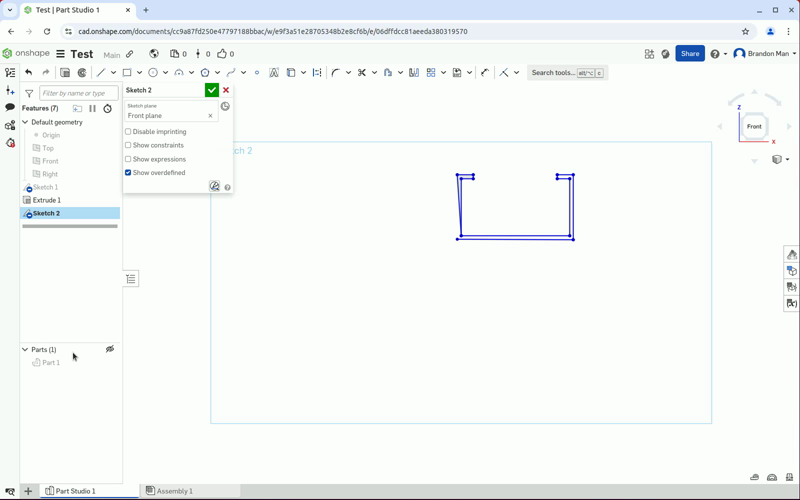
key(shift+e)
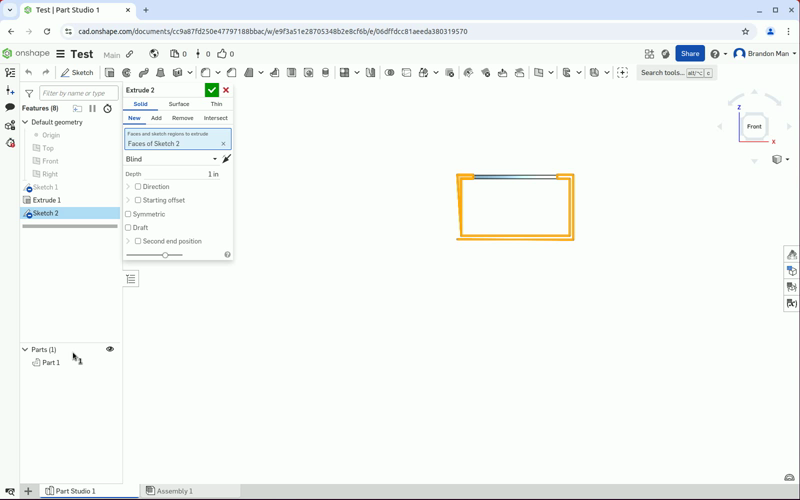
mouse_move(143, 106)
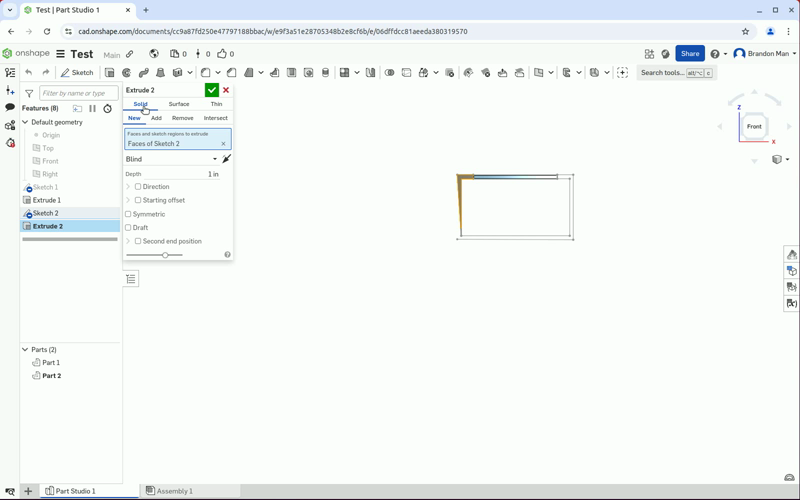
click(143, 106)
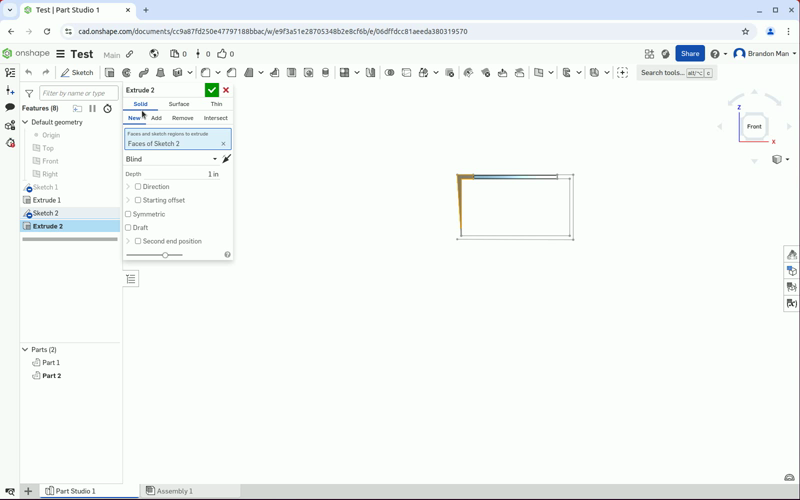
mouse_move(137, 120)
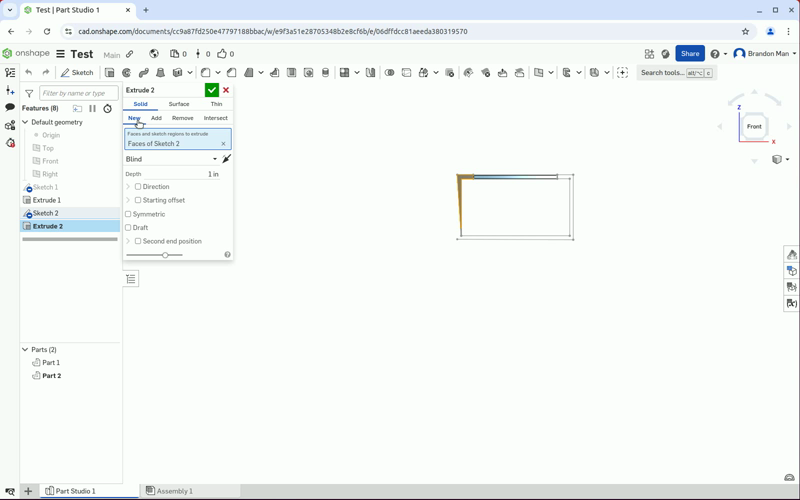
click(137, 120)
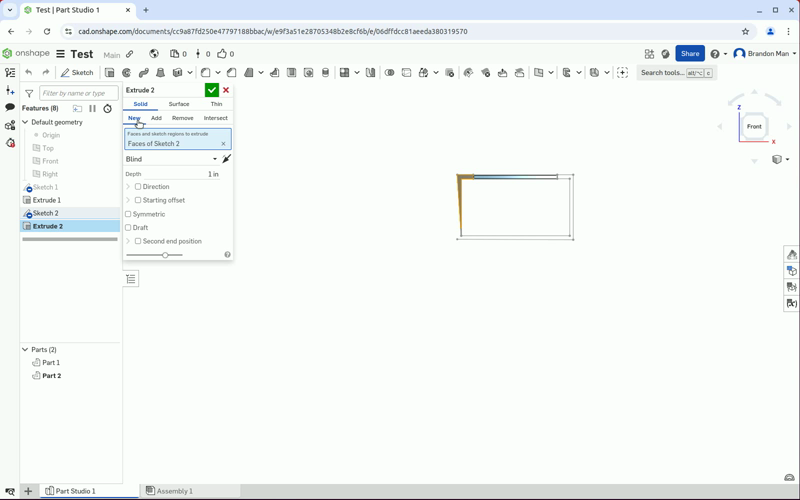
key(tab, 4)
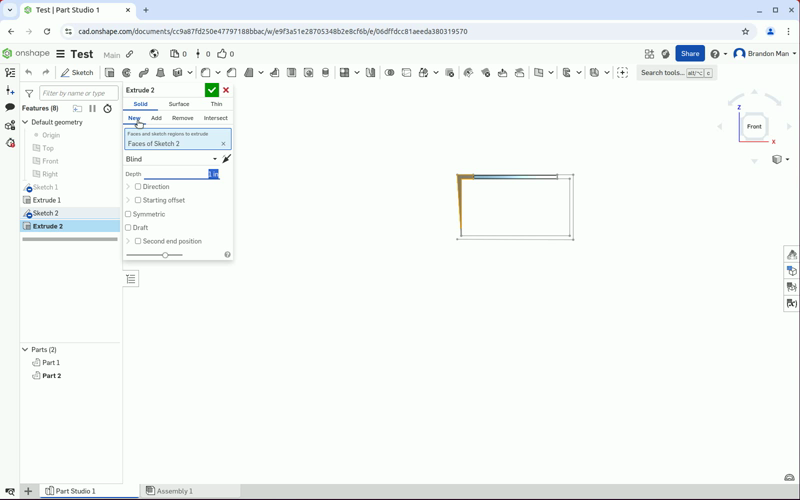
text(0.722)
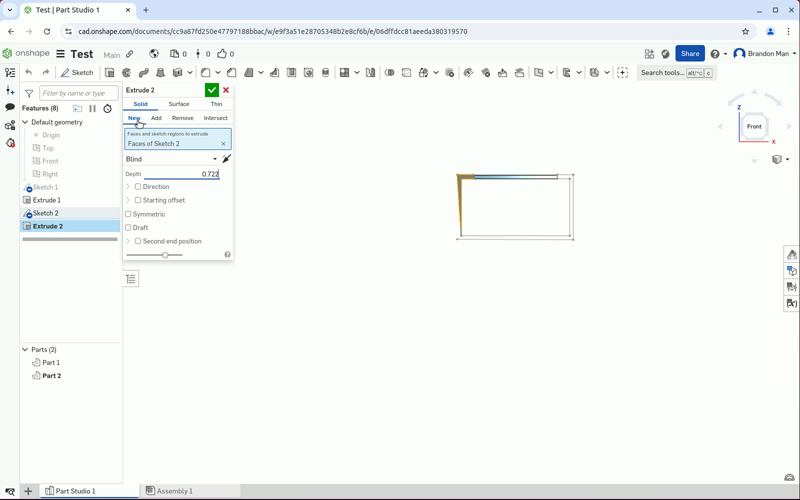
key(enter)
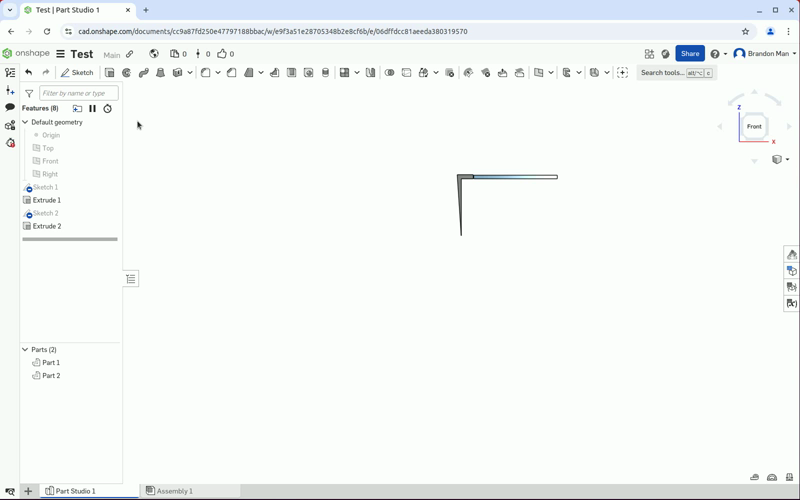
key(shift+h)
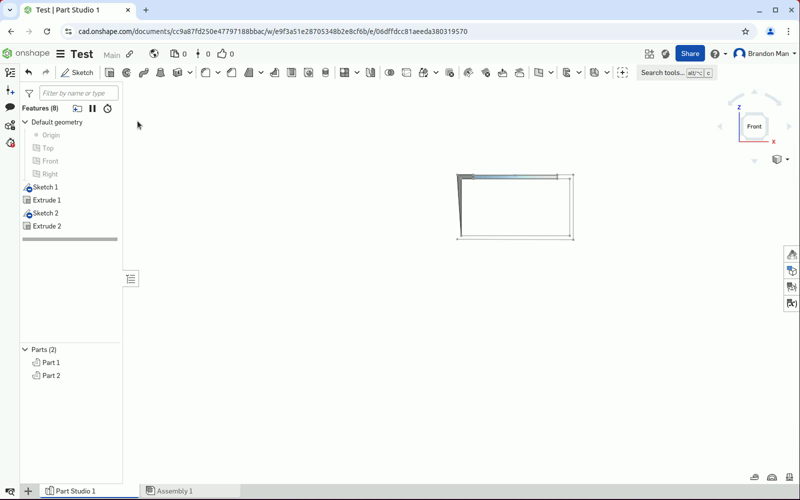
key(shift+h)
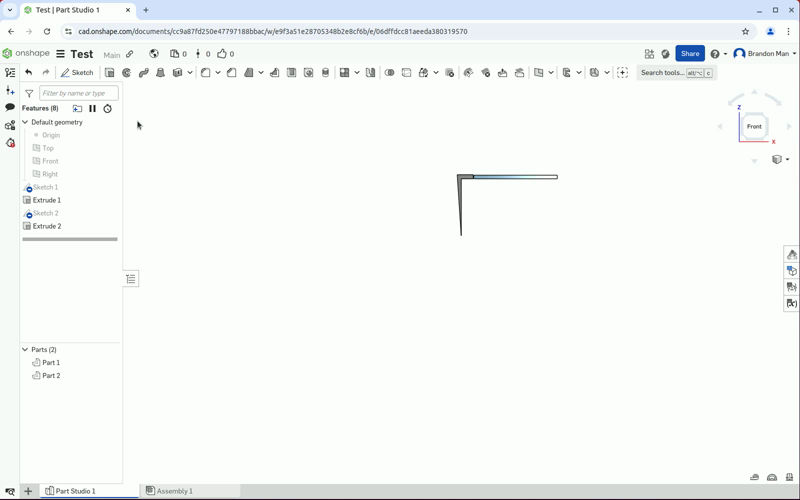
mouse_move(73, 189)
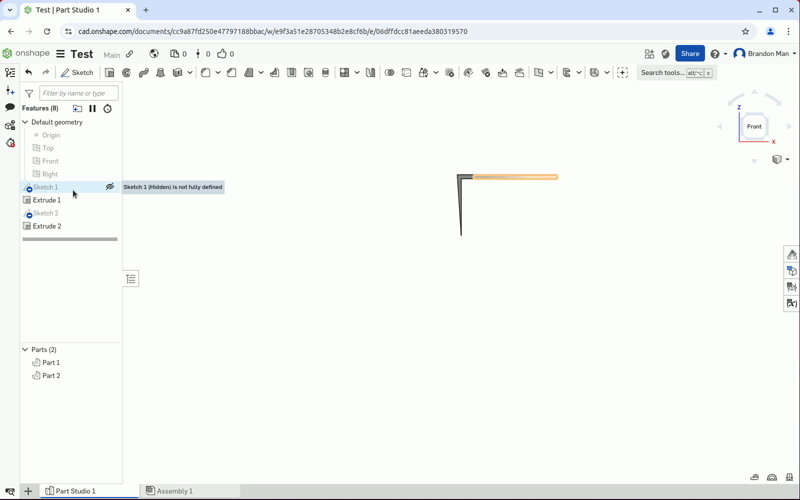
click(73, 189)
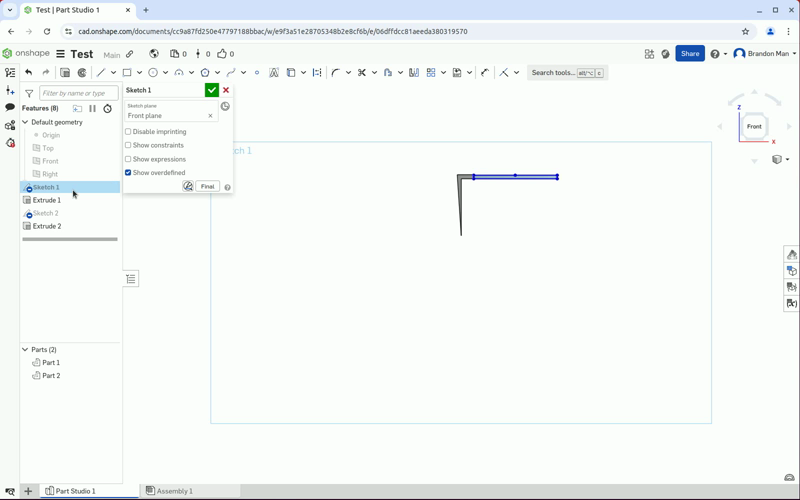
mouse_move(229, 92)
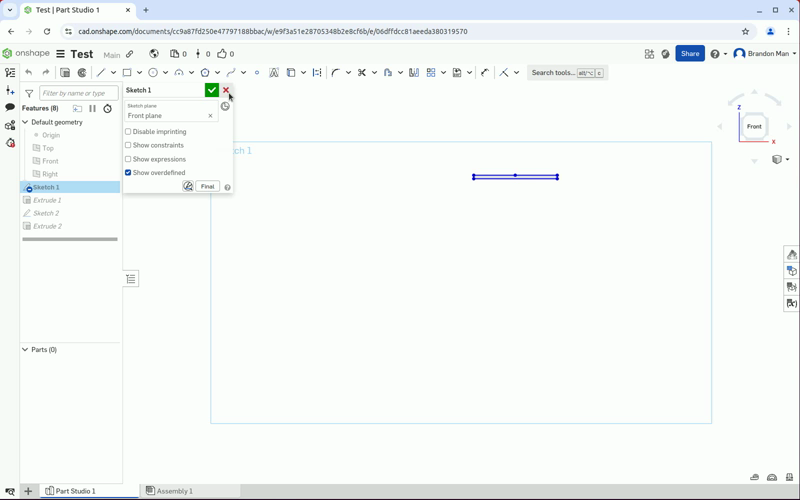
click(229, 92)
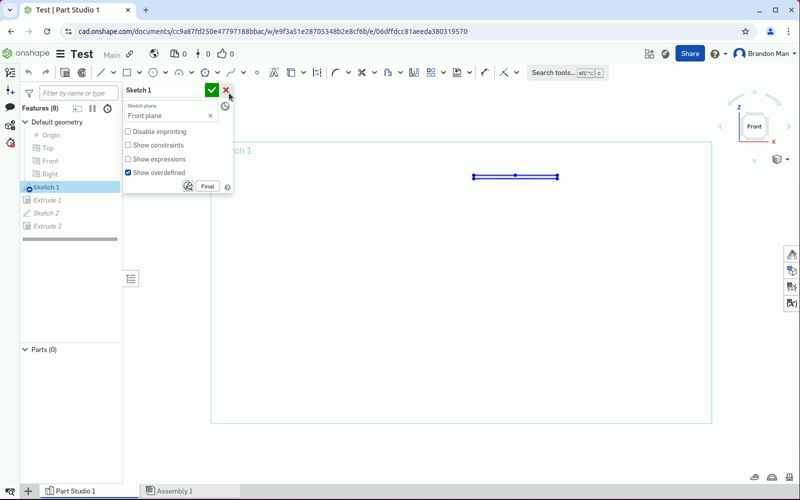
key(shift+s)
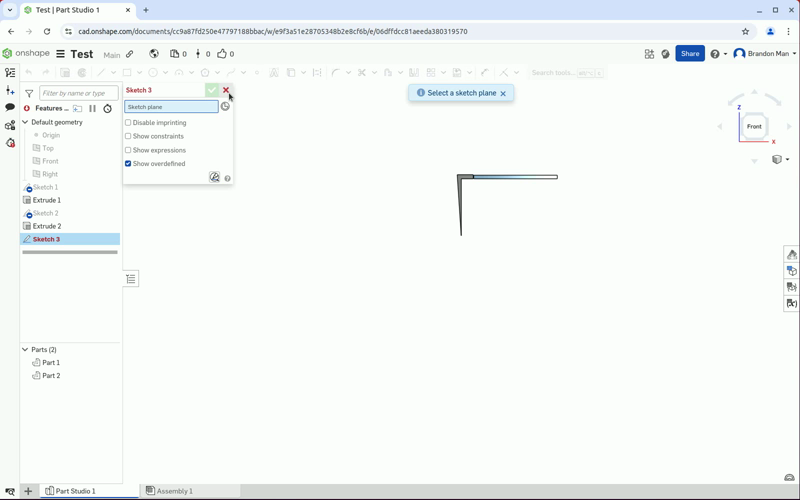
mouse_move(73, 163)
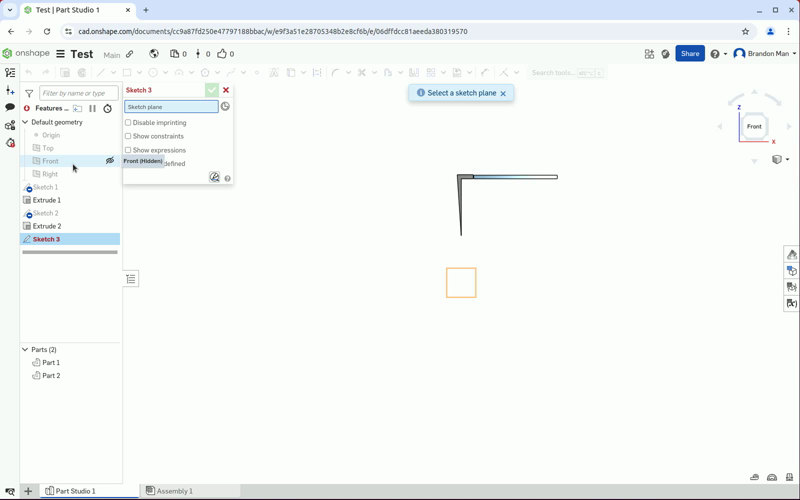
click(73, 163)
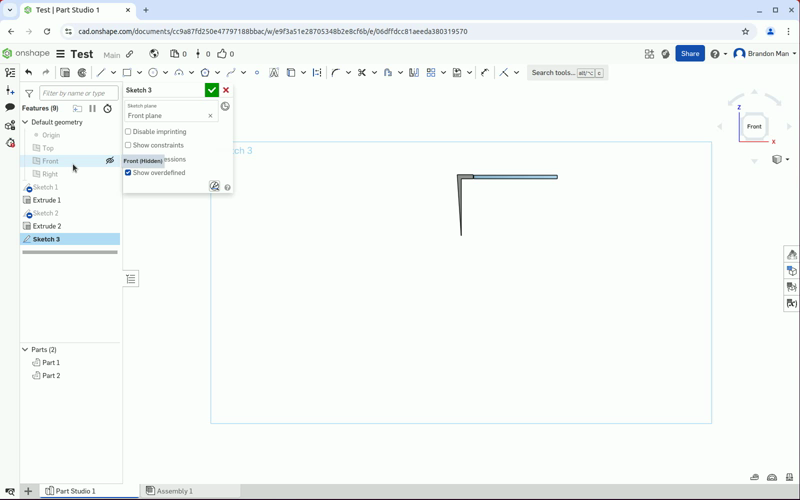
mouse_move(73, 352)
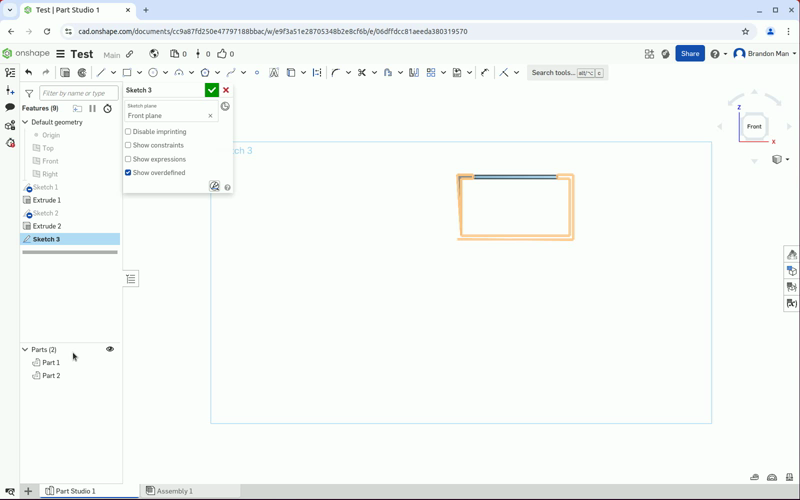
key(y)
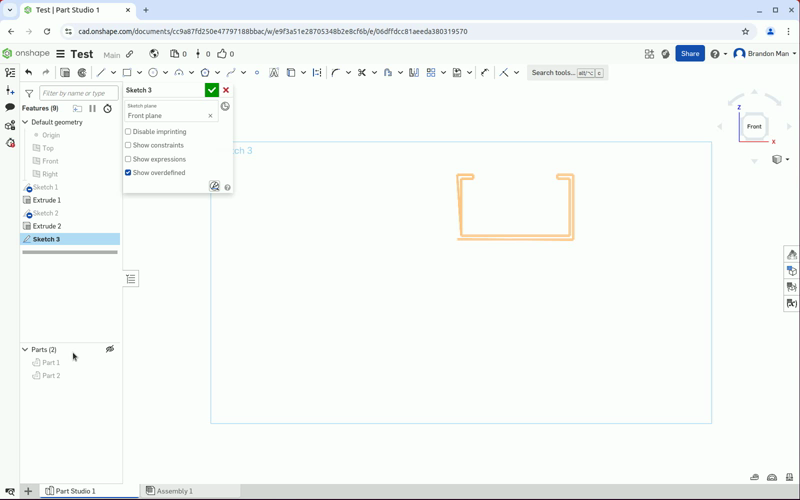
key(l)
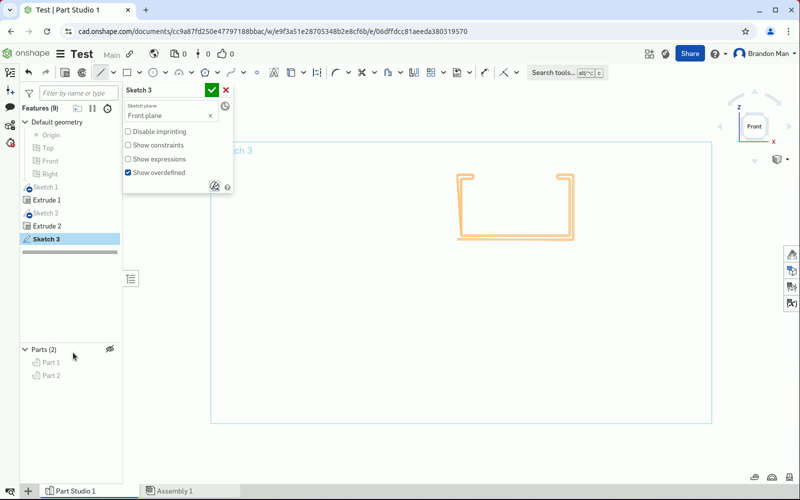
key_down(shift)
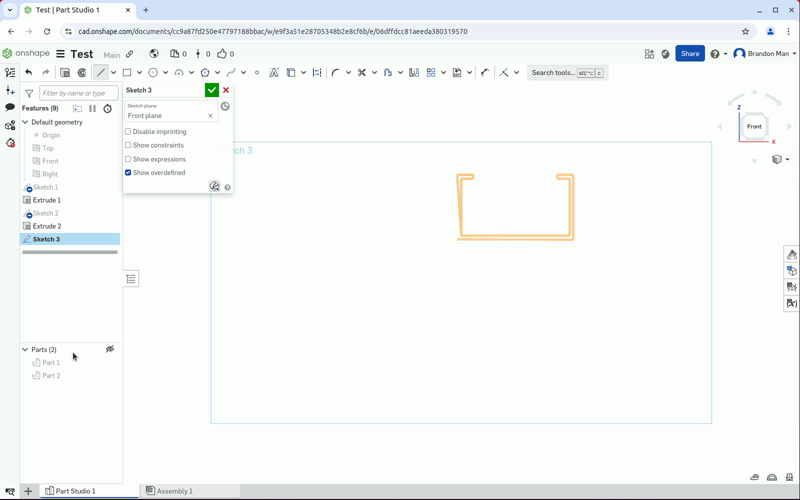
mouse_move(473, 178)
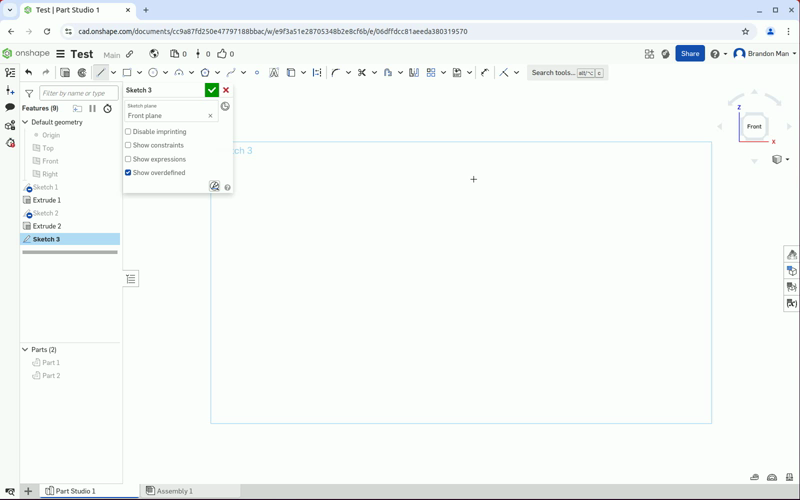
click(473, 178)
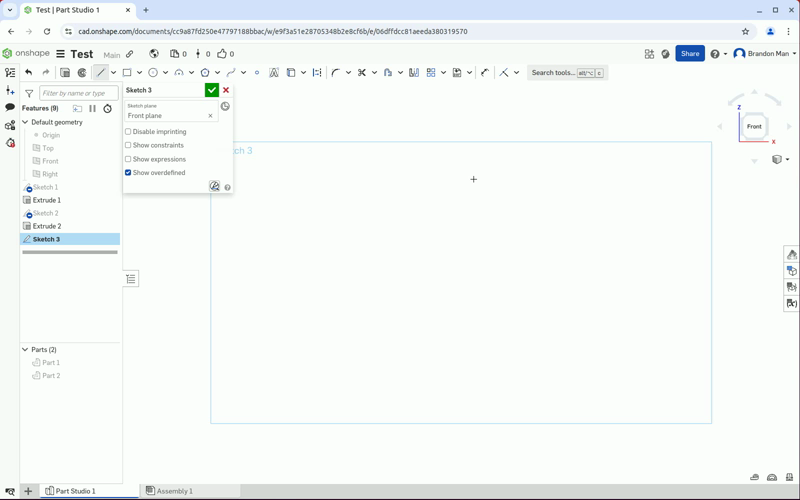
key_up(shift)
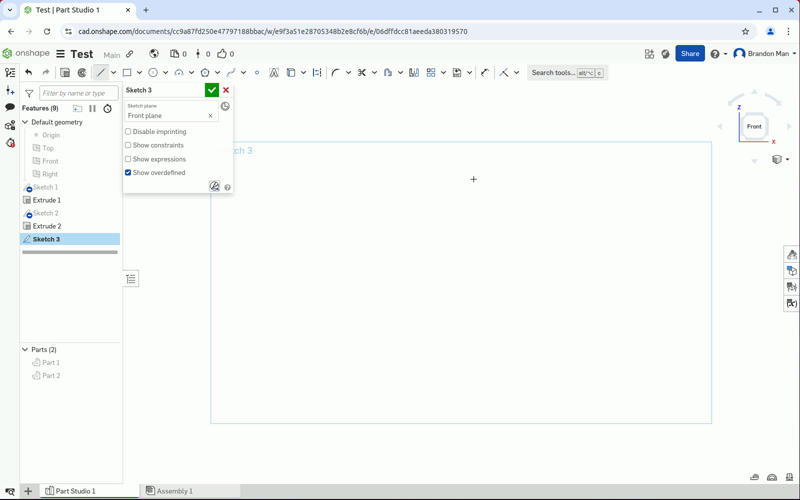
key_down(shift)
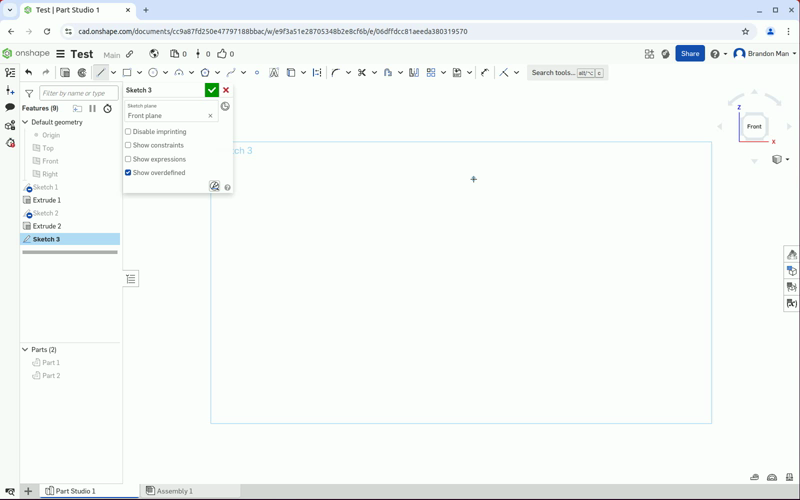
mouse_move(557, 178)
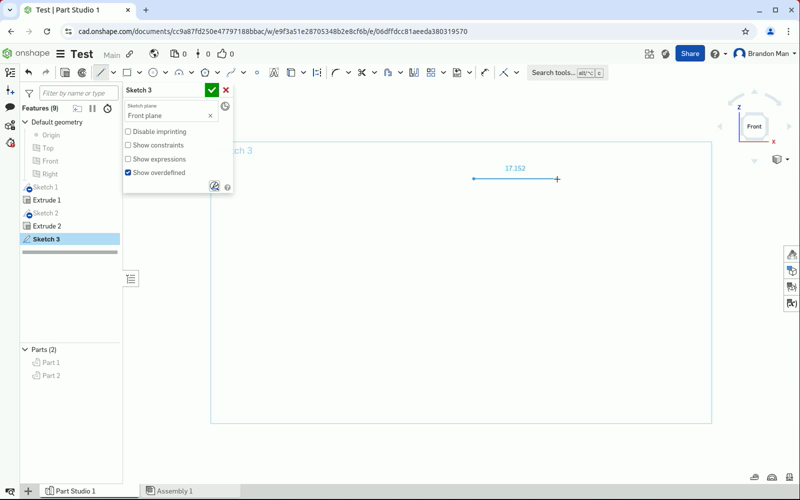
click(557, 178)
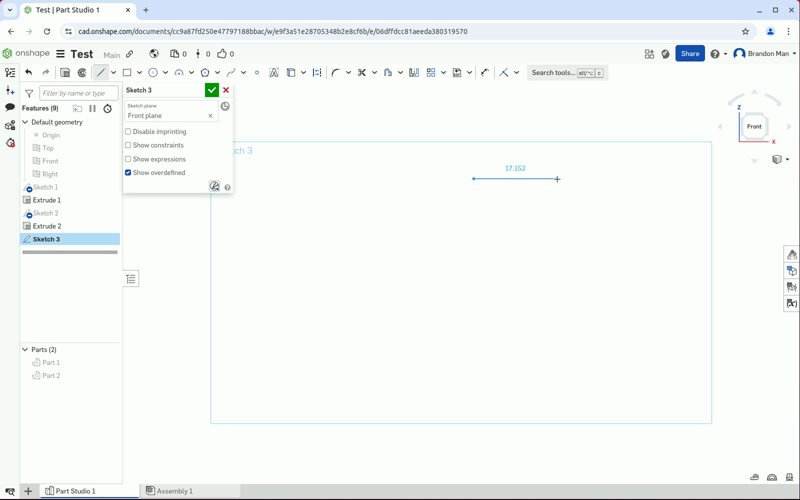
key_up(shift)
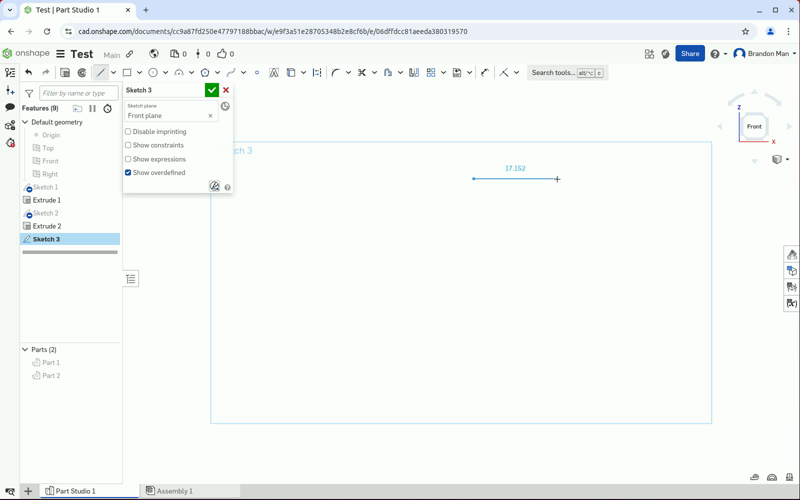
key_down(shift)
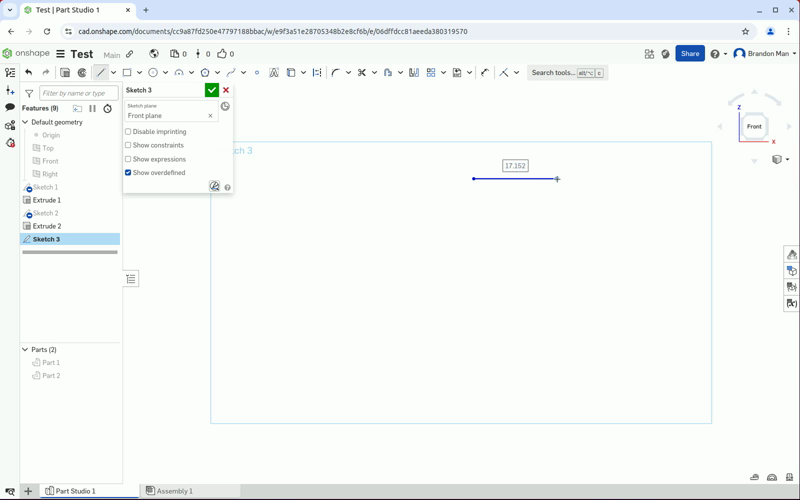
mouse_move(587, 178)
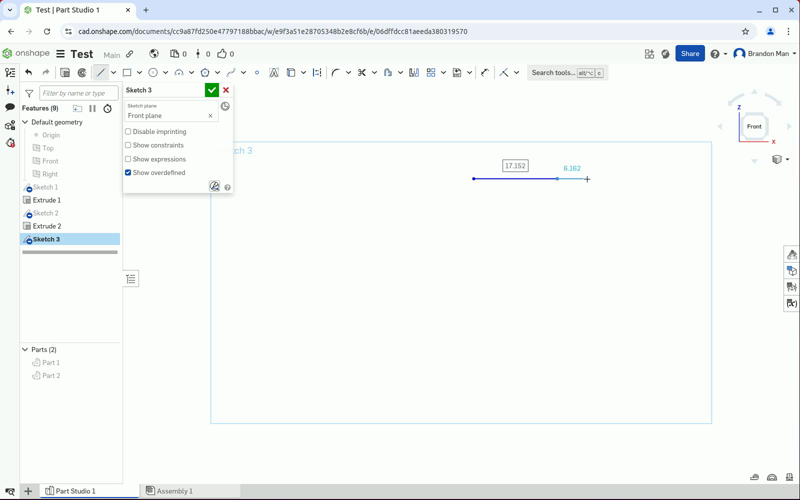
mouse_move(557, 175)
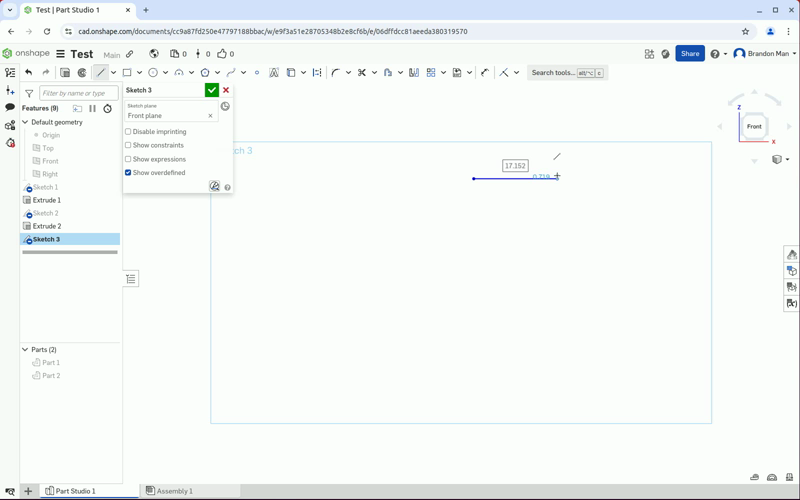
scroll(6)
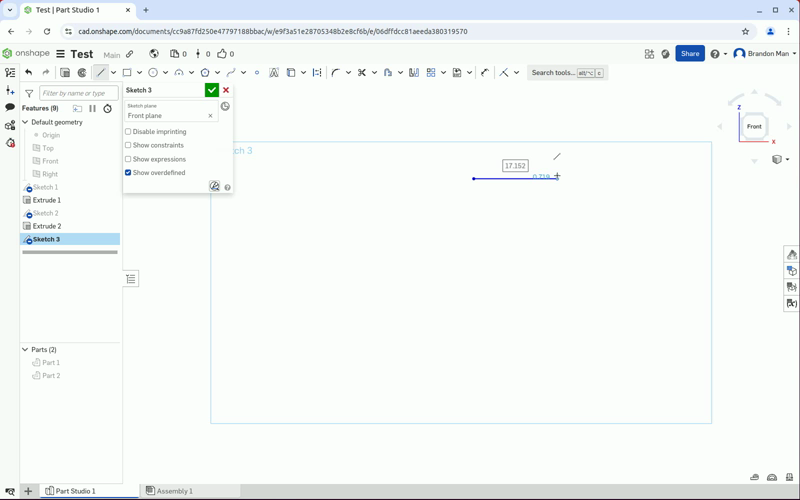
scroll(6)
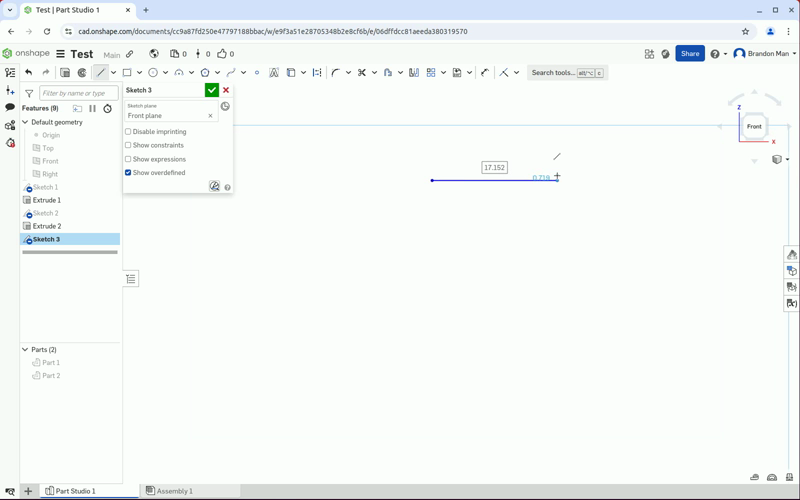
scroll(6)
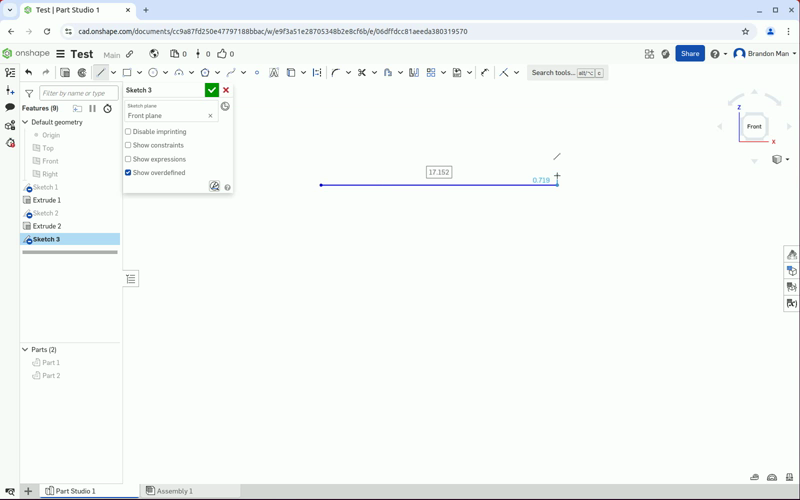
scroll(6)
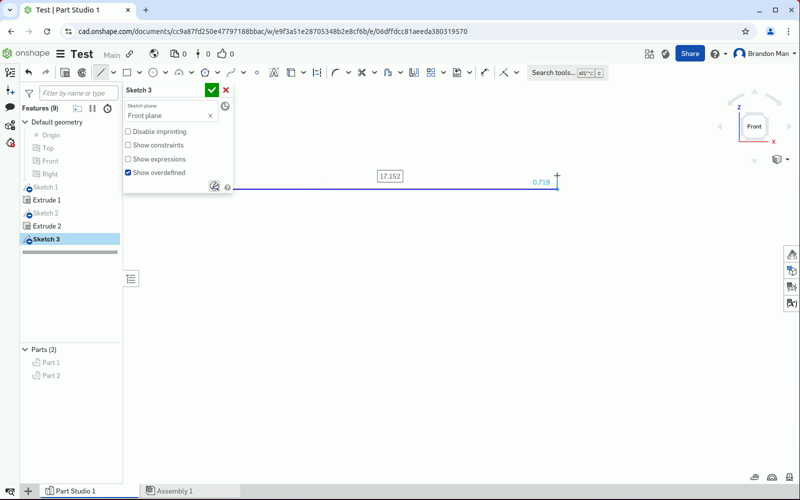
scroll(6)
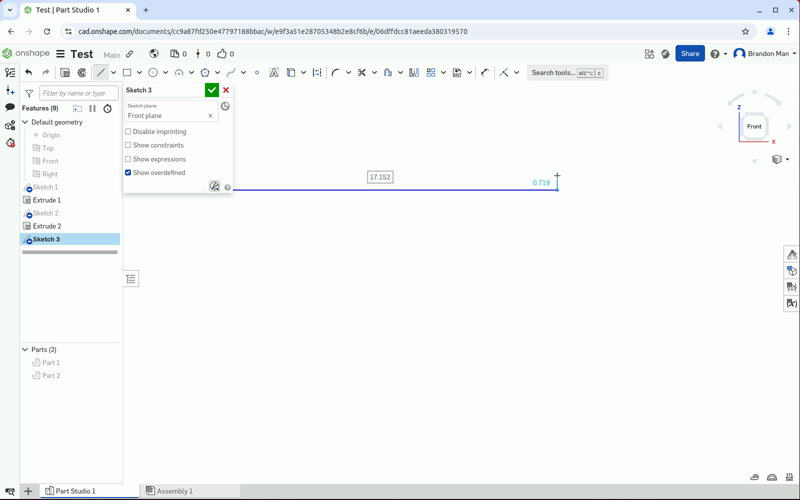
scroll(6)
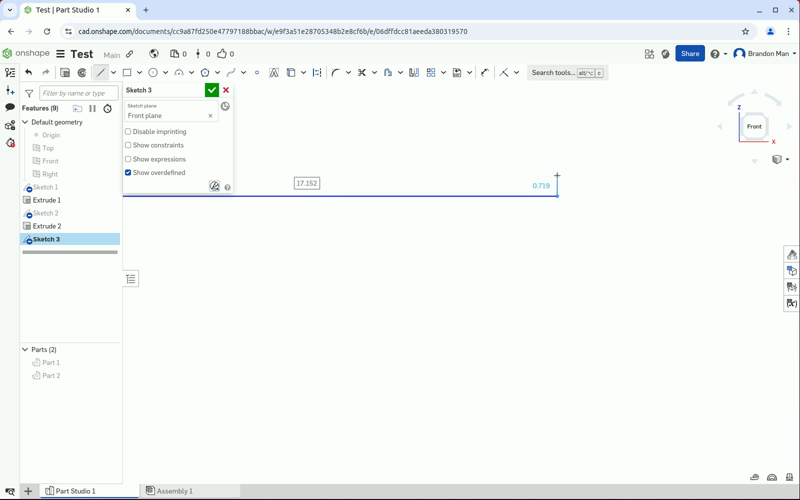
scroll(6)
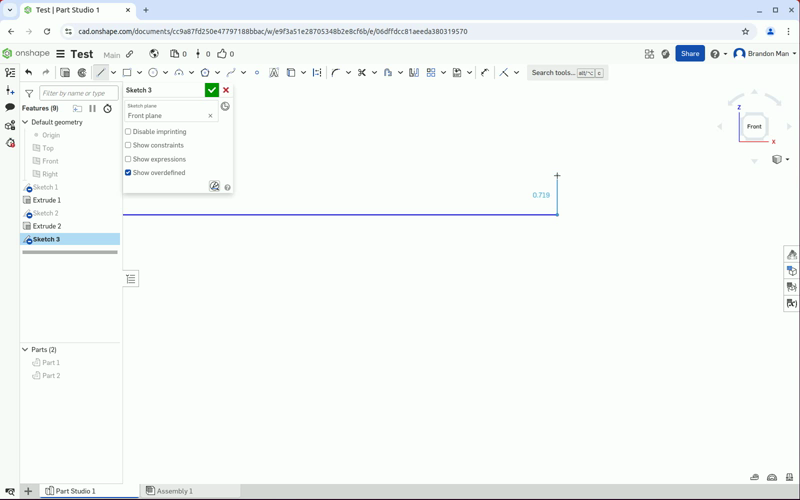
click(557, 175)
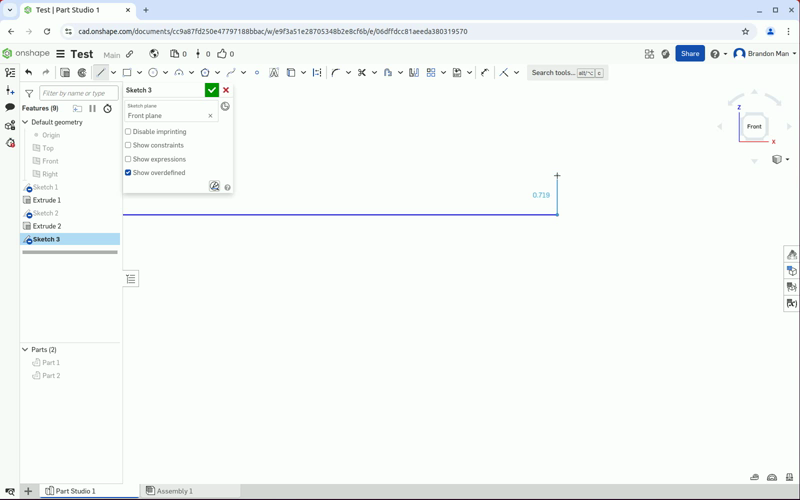
scroll(-6)
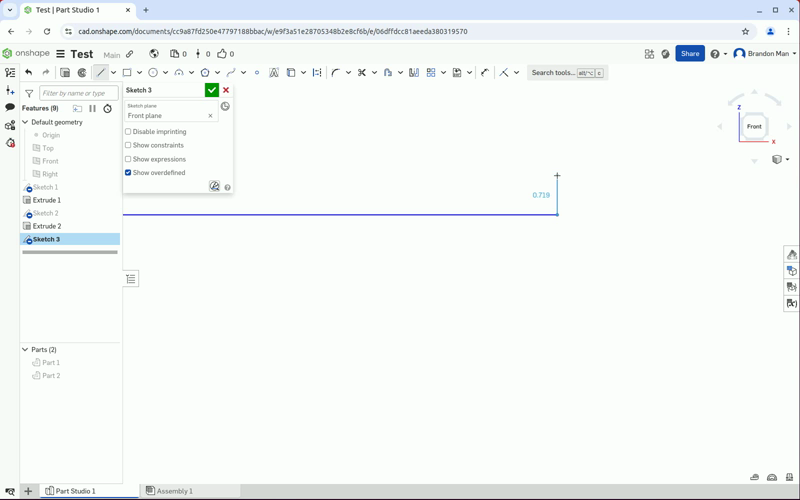
scroll(-6)
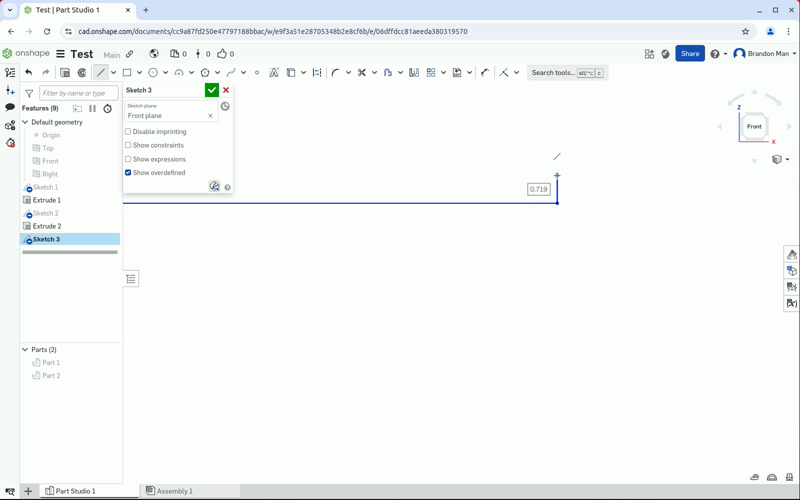
scroll(-6)
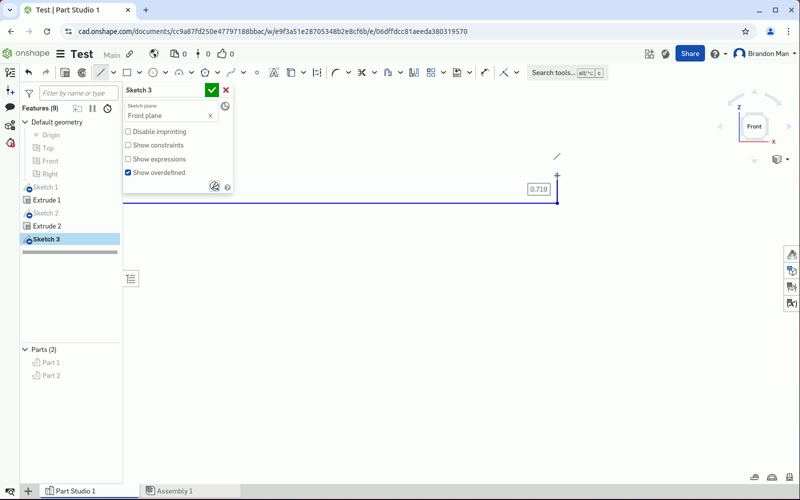
scroll(-6)
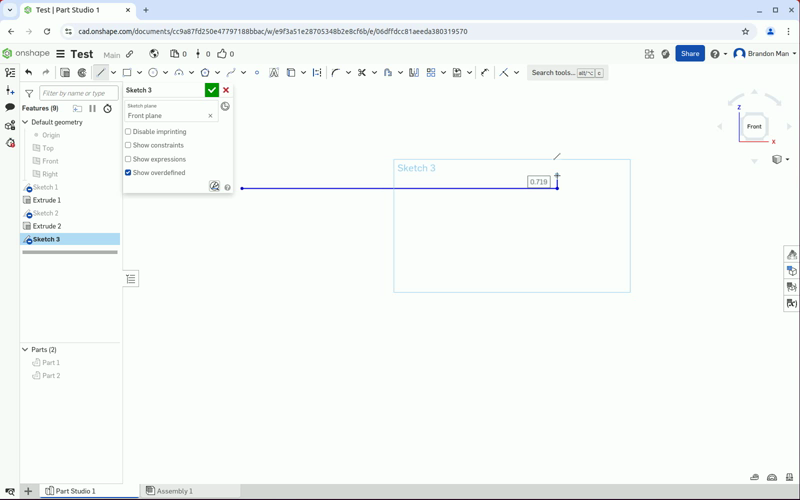
scroll(-6)
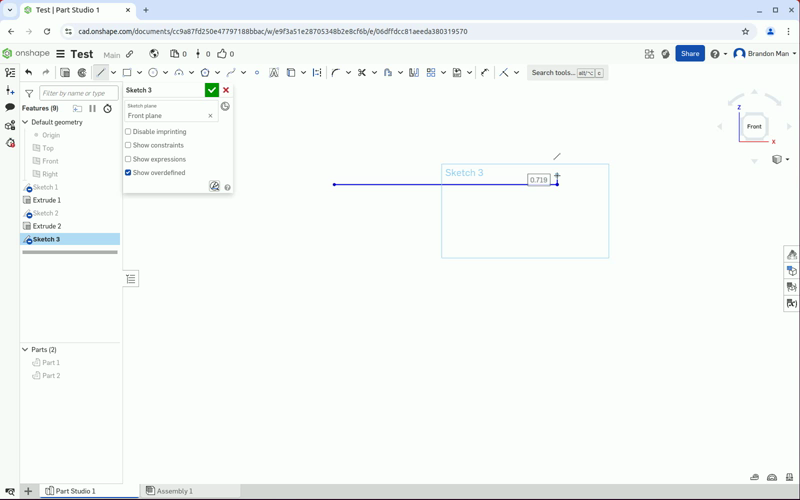
scroll(-6)
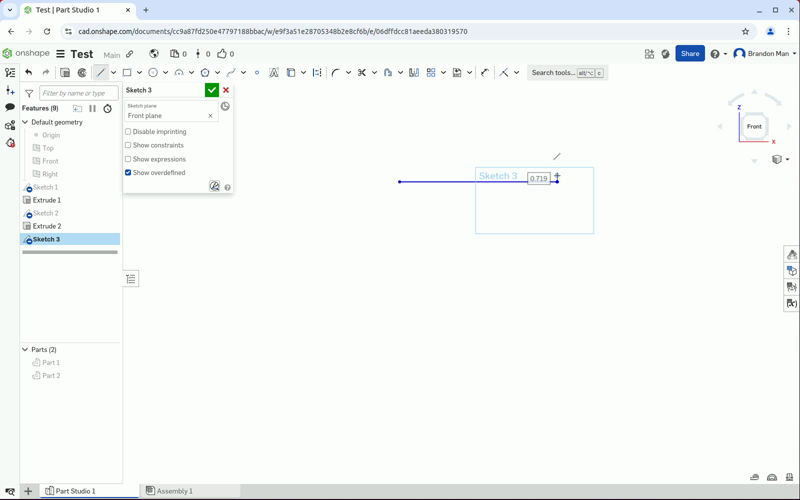
scroll(-6)
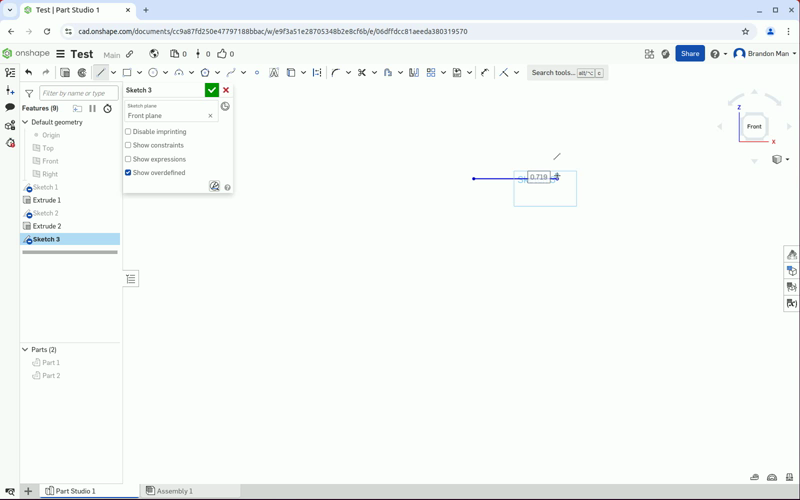
key_up(shift)
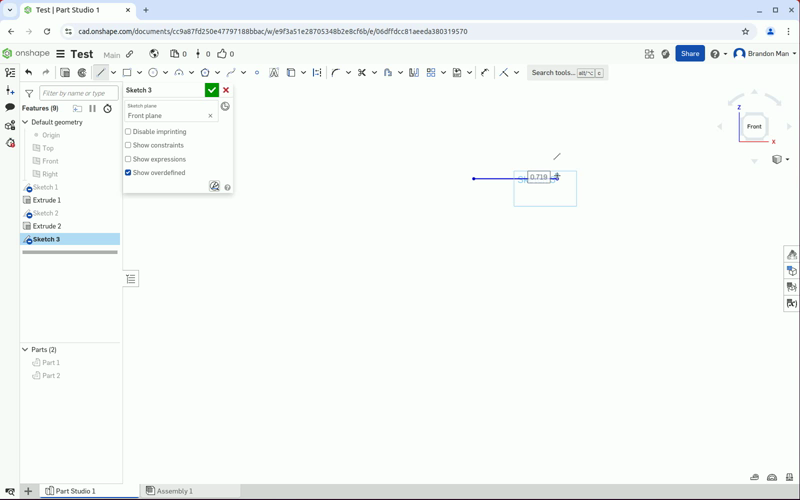
key_down(shift)
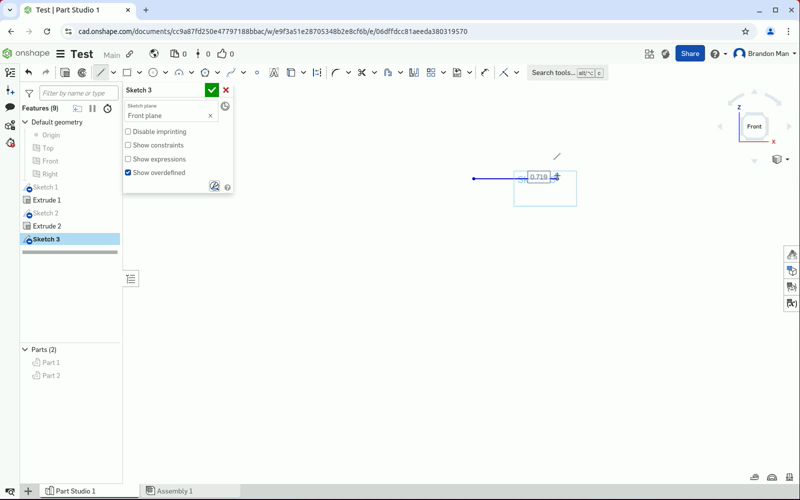
mouse_move(587, 175)
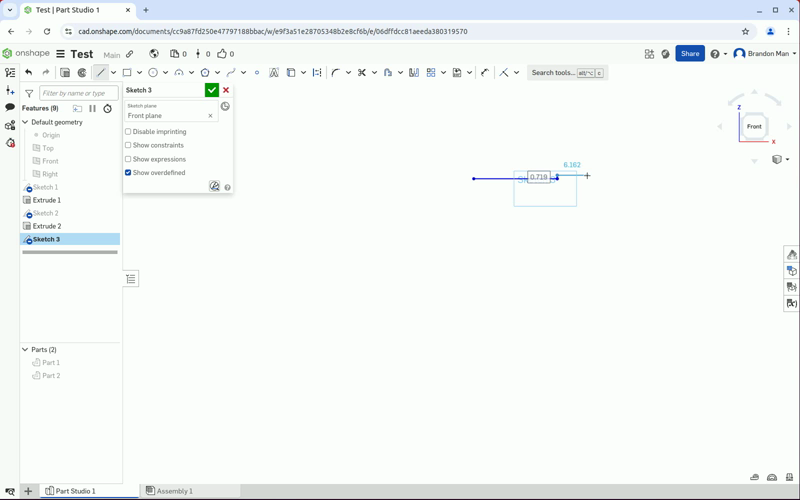
mouse_move(515, 175)
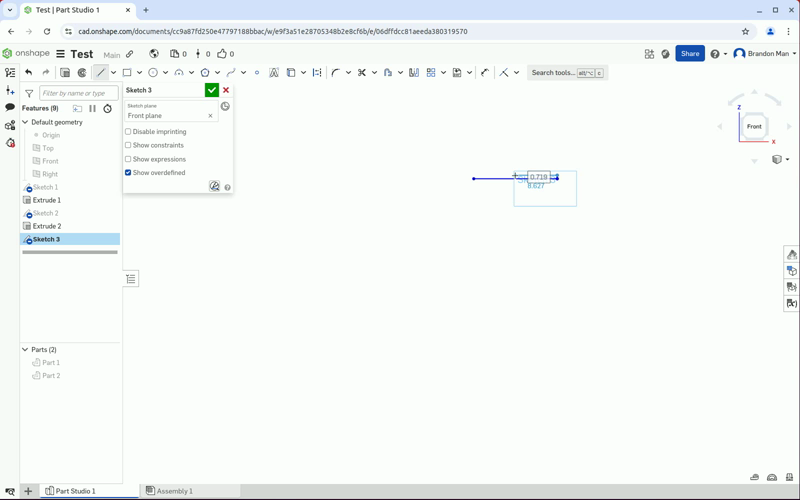
click(515, 175)
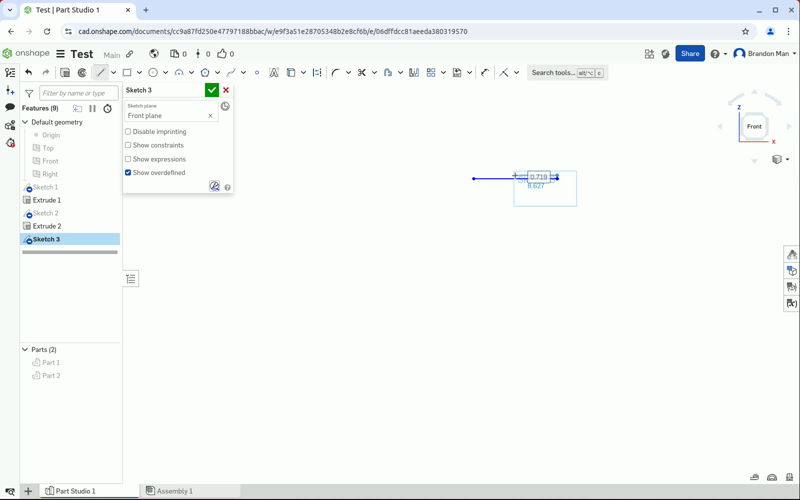
key_up(shift)
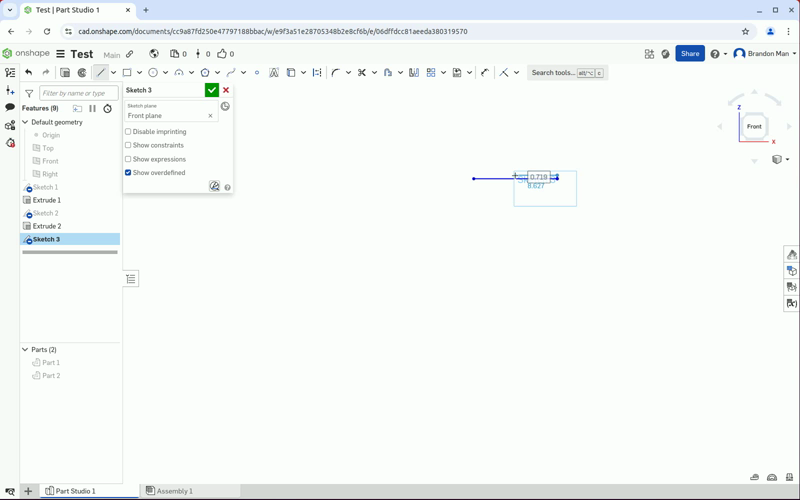
key_down(shift)
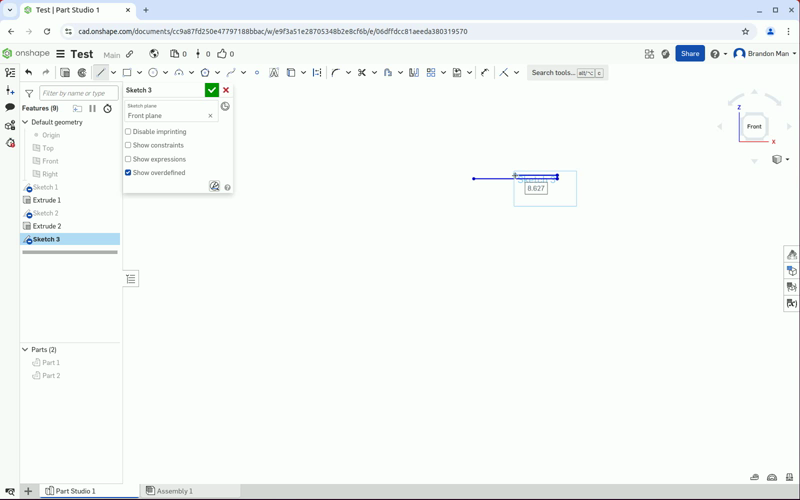
mouse_move(545, 175)
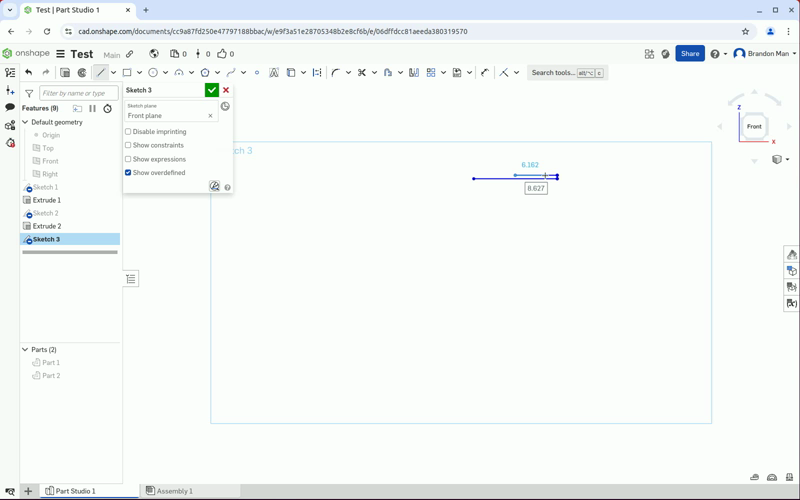
mouse_move(473, 175)
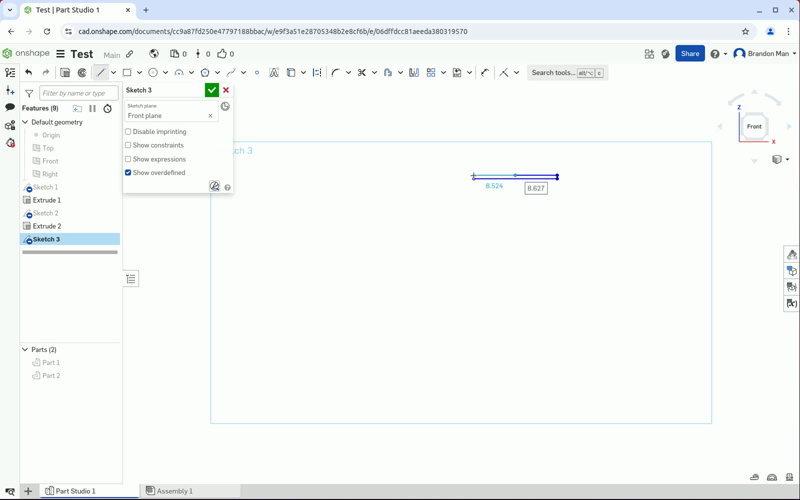
scroll(6)
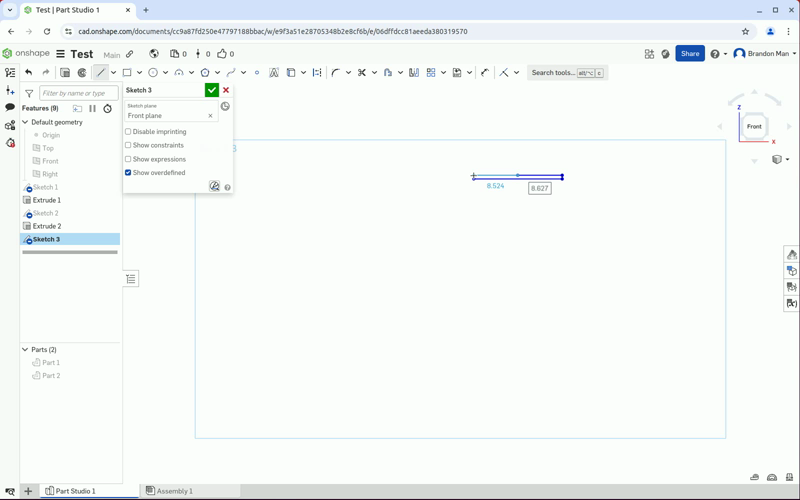
scroll(6)
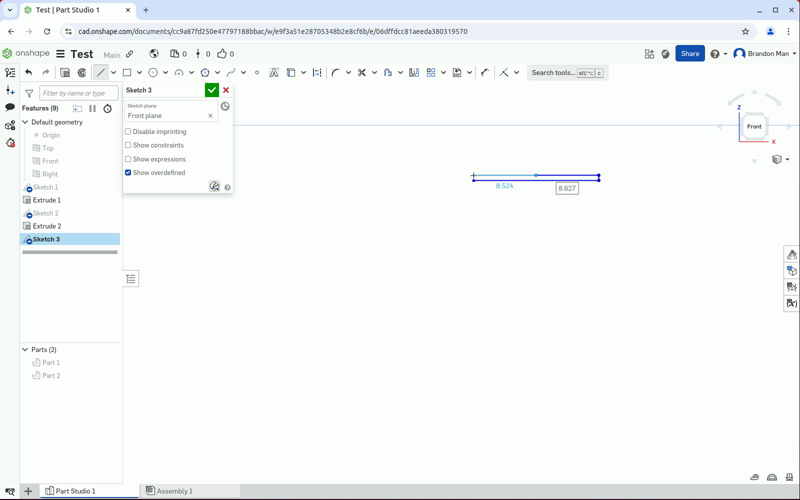
scroll(6)
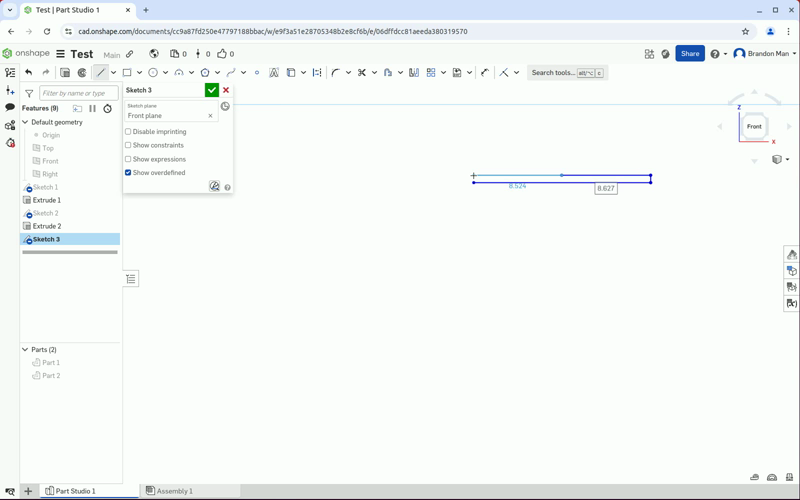
scroll(6)
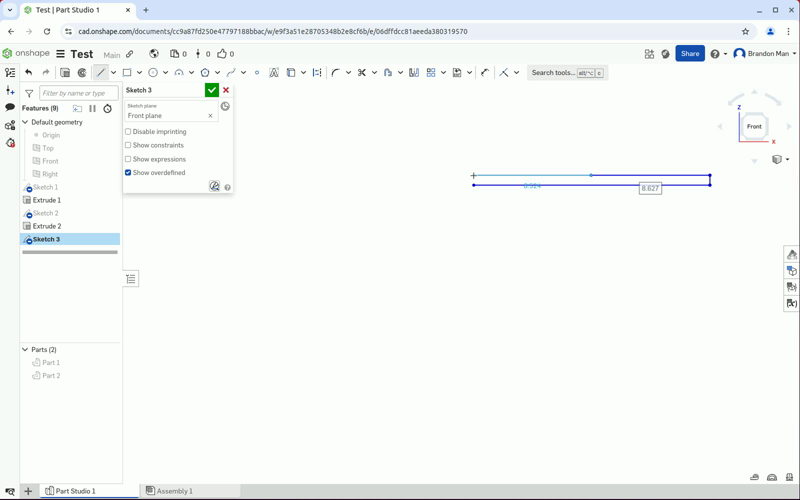
scroll(6)
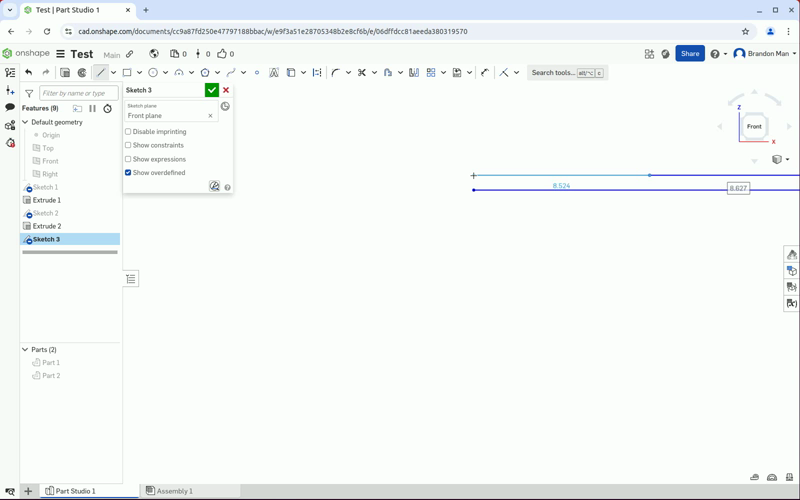
scroll(6)
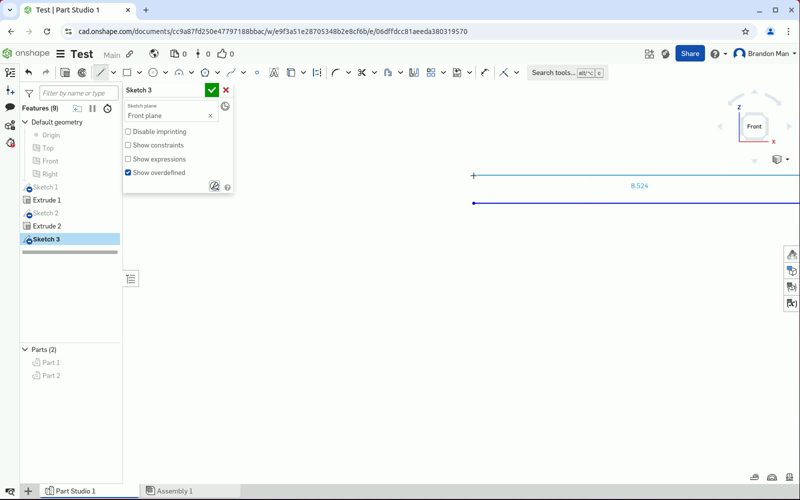
scroll(6)
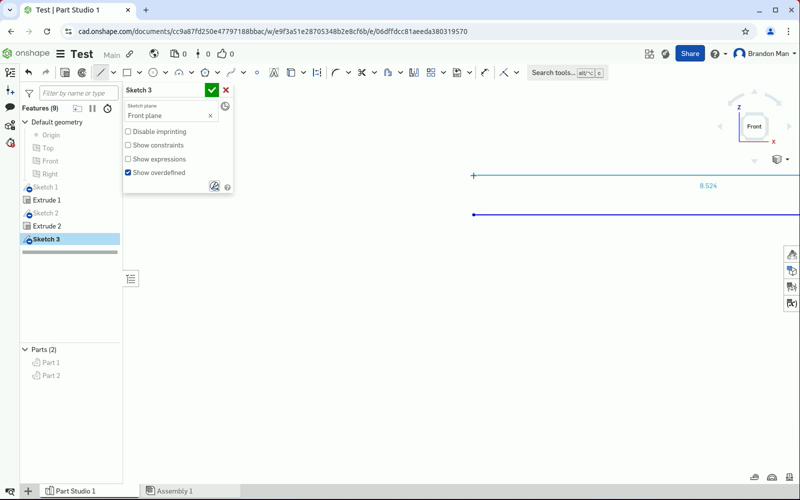
click(473, 175)
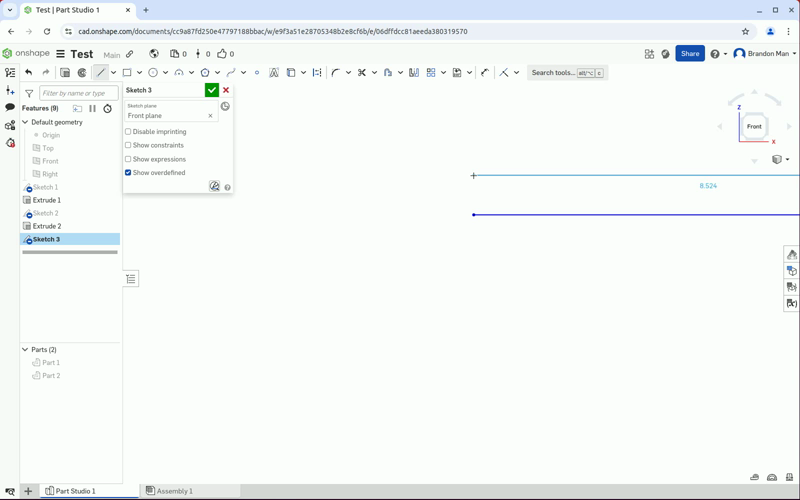
scroll(-6)
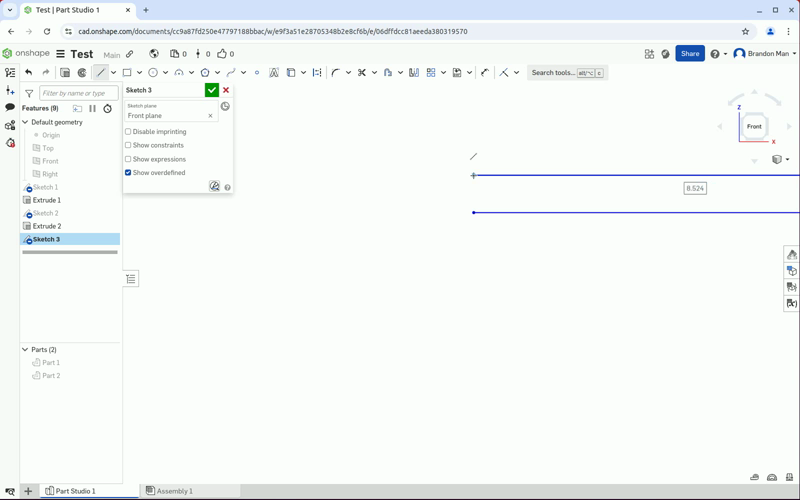
scroll(-6)
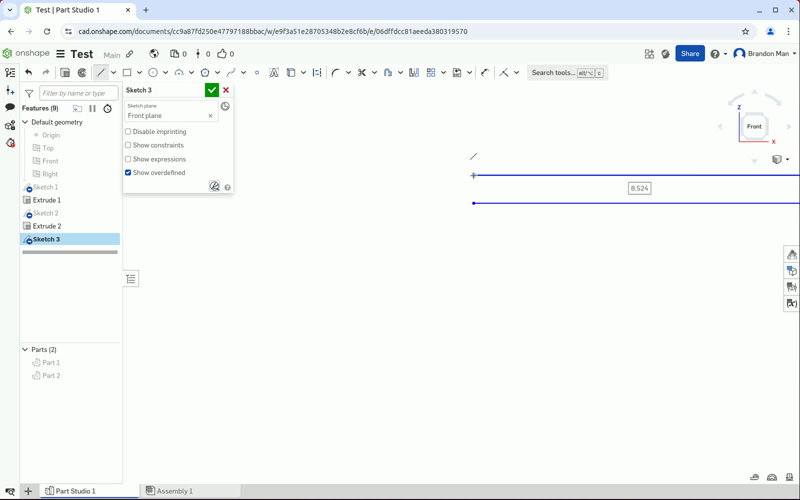
scroll(-6)
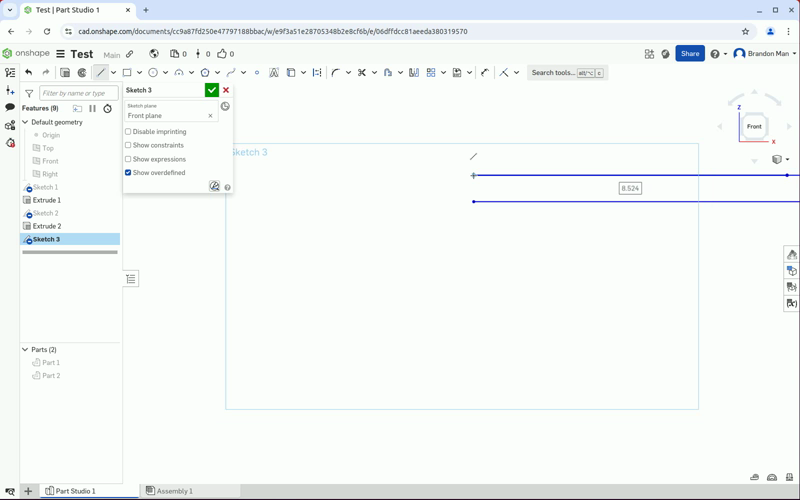
scroll(-6)
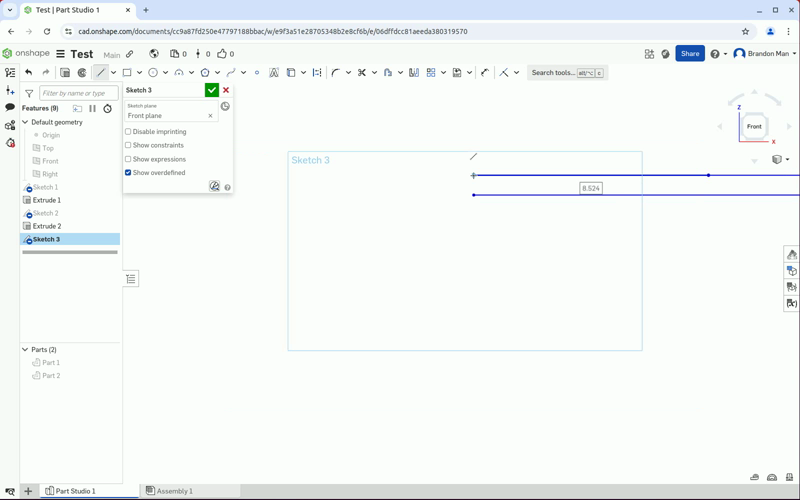
scroll(-6)
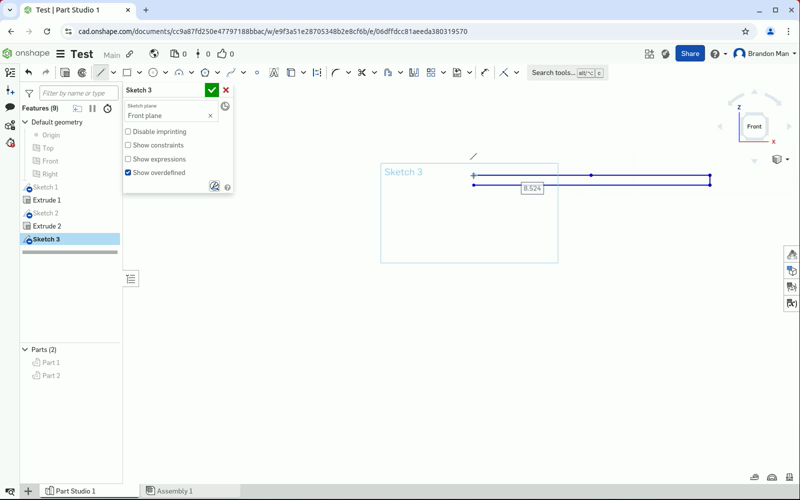
scroll(-6)
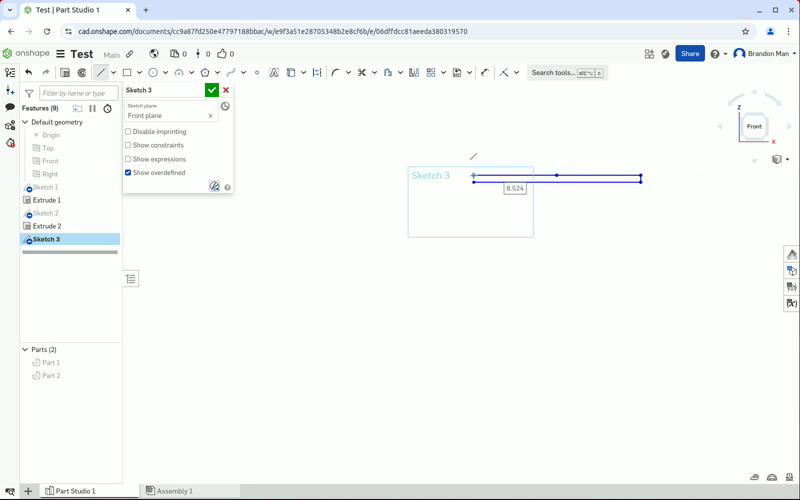
scroll(-6)
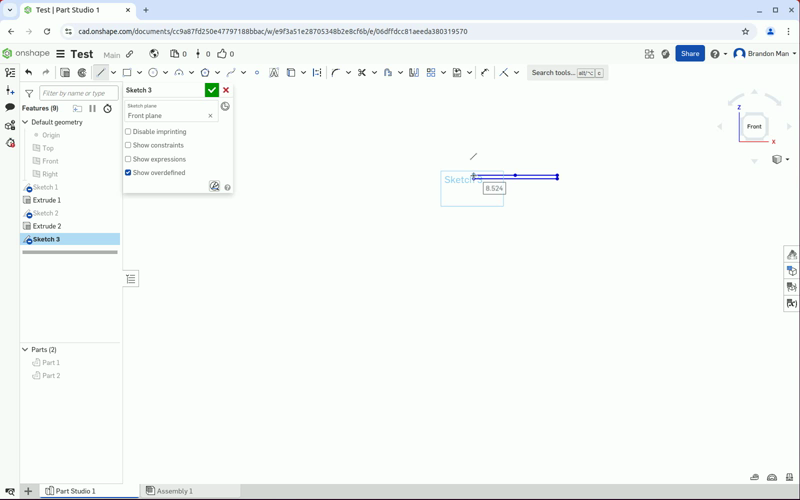
key_up(shift)
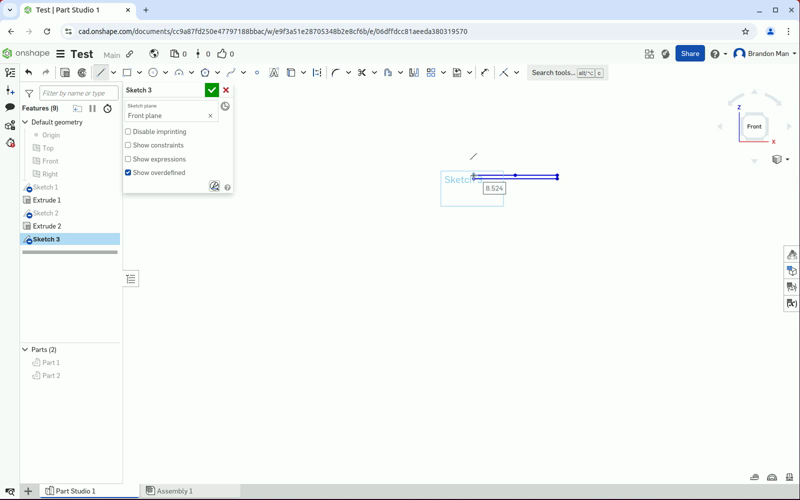
mouse_move(503, 175)
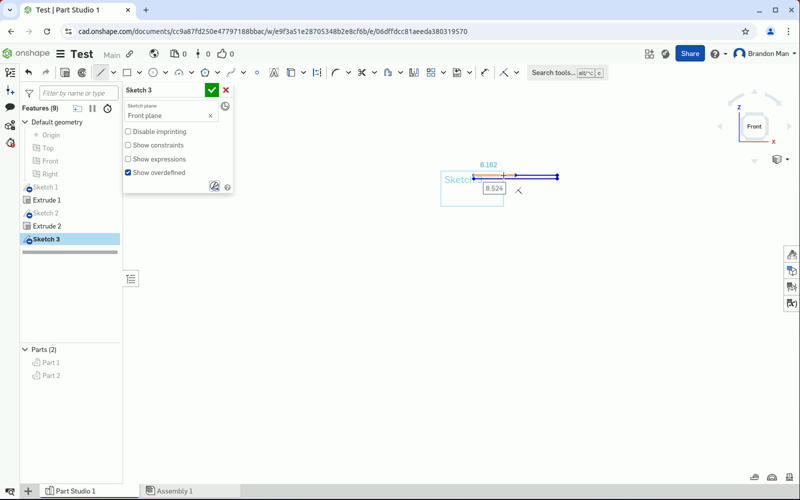
key_down(shift)
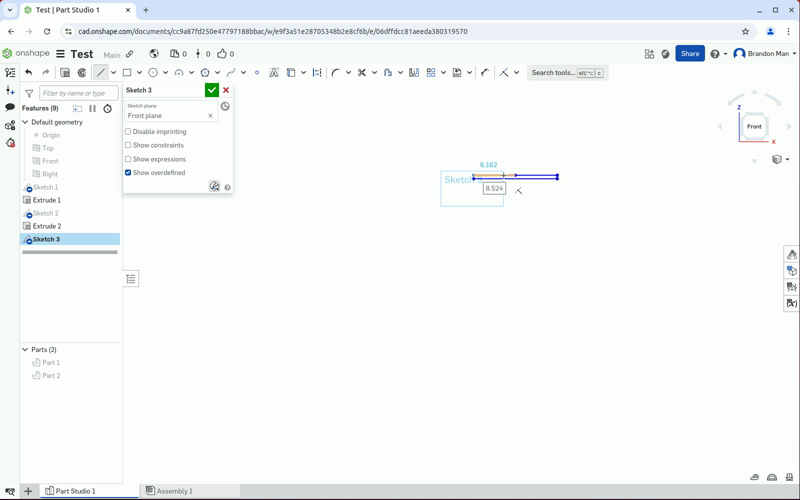
mouse_move(473, 178)
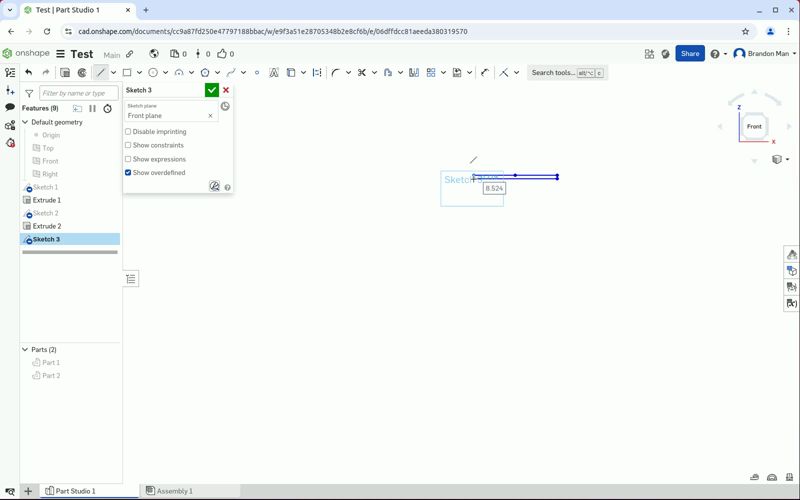
scroll(6)
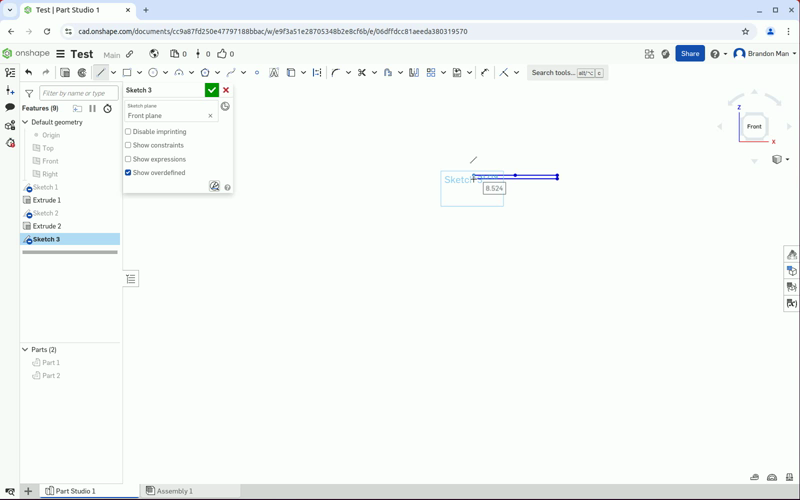
scroll(6)
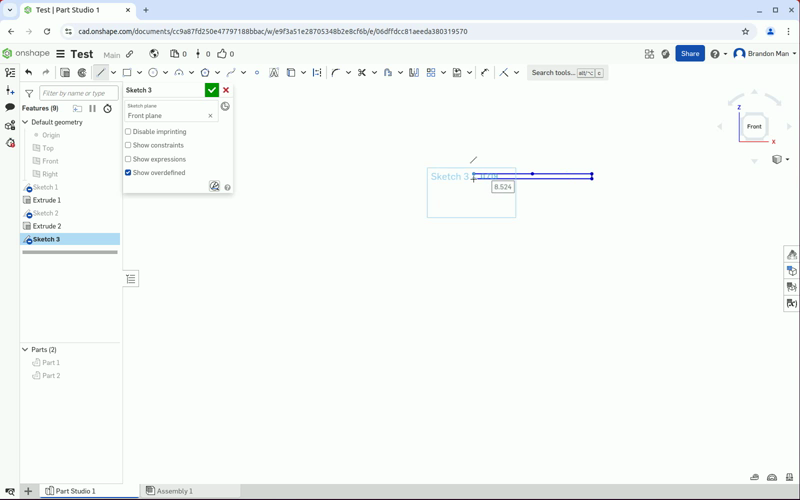
scroll(6)
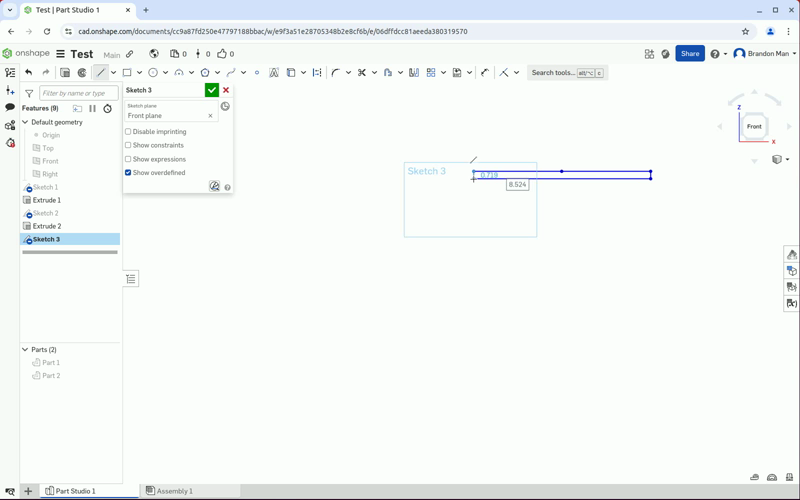
scroll(6)
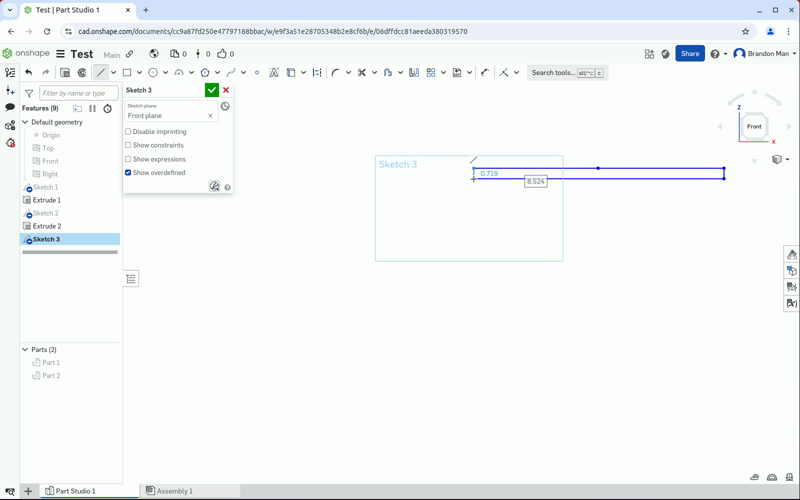
scroll(6)
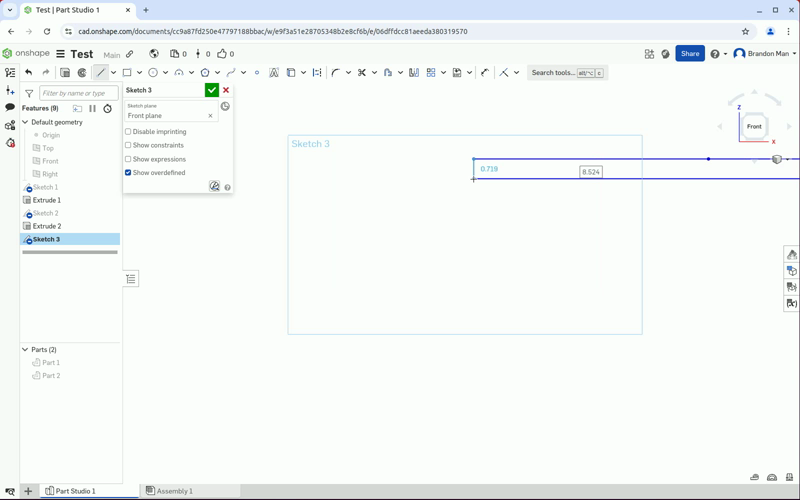
scroll(6)
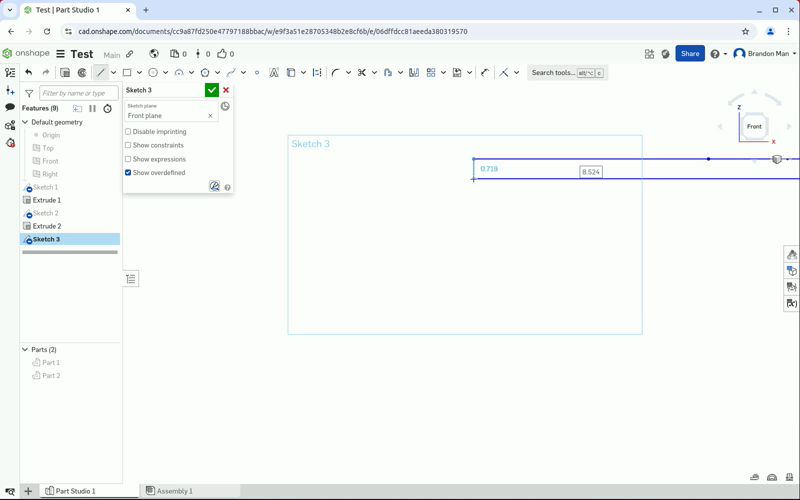
scroll(6)
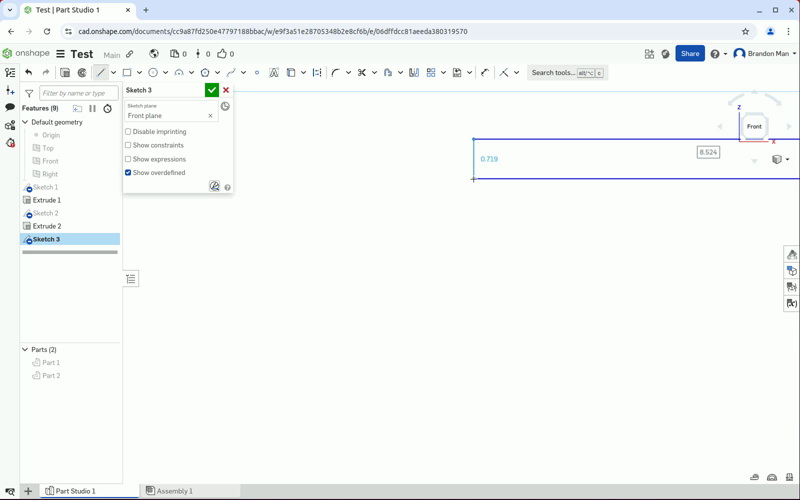
key_up(shift)
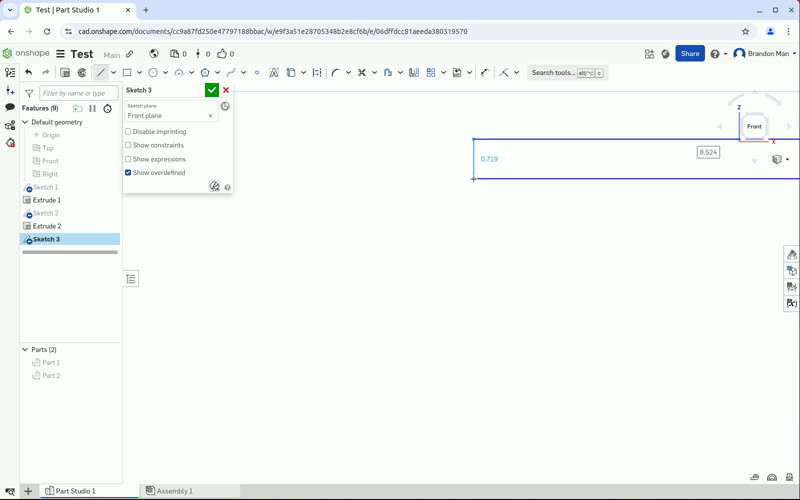
click(473, 178)
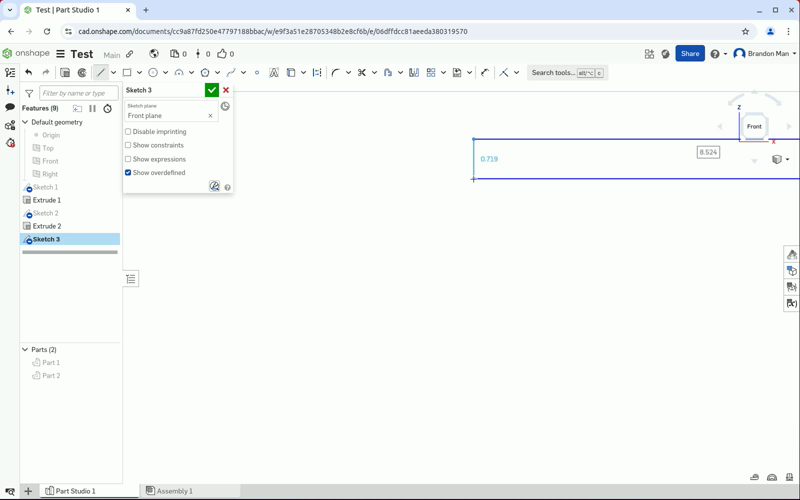
scroll(-6)
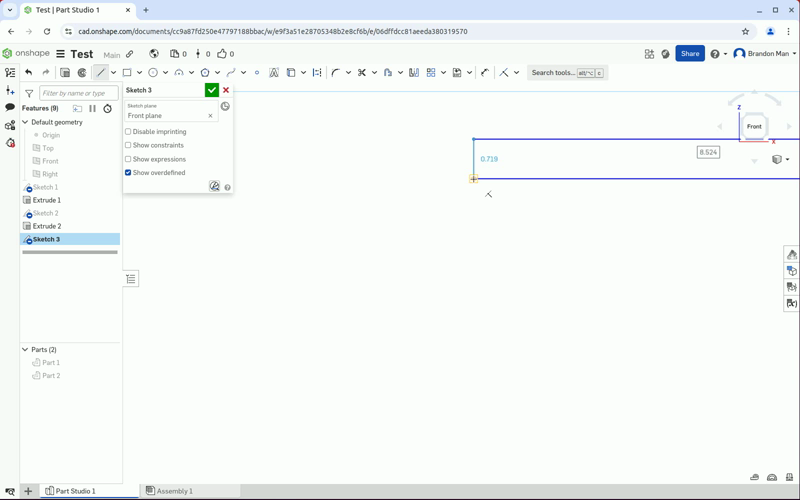
scroll(-6)
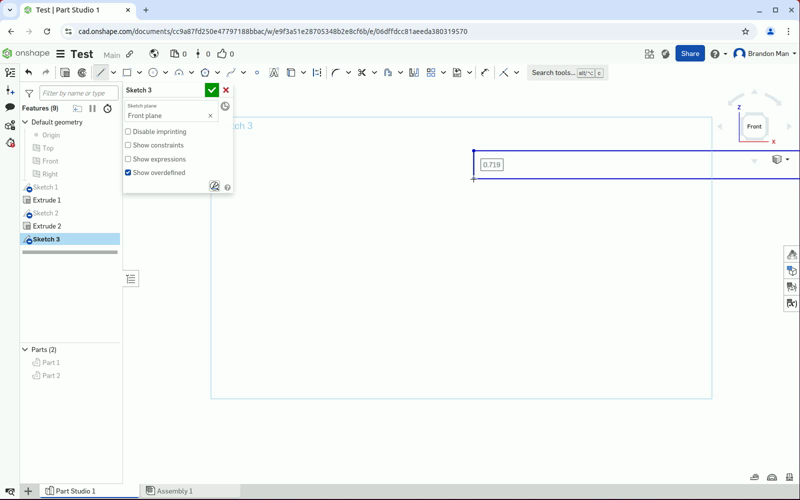
scroll(-6)
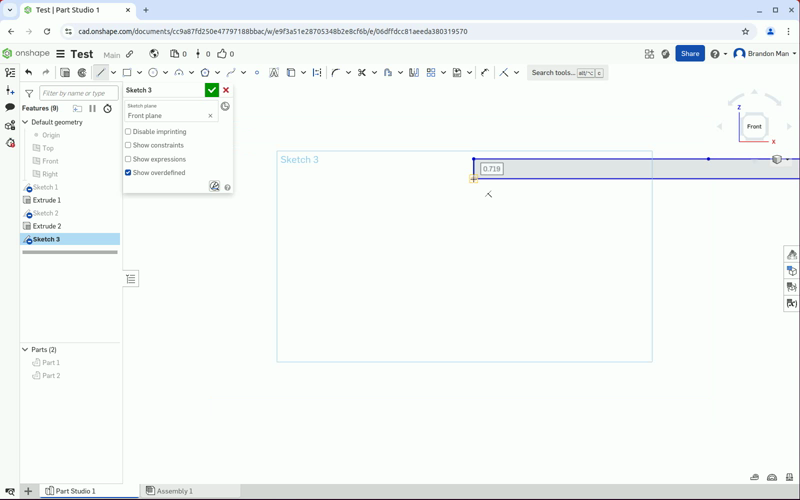
scroll(-6)
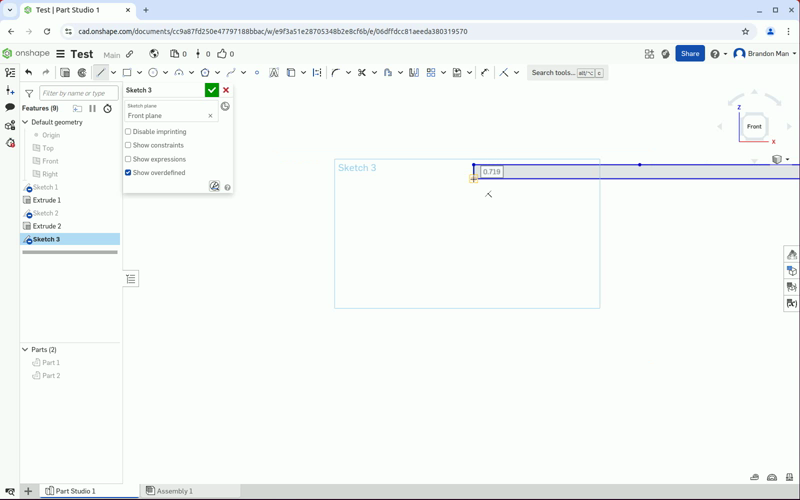
scroll(-6)
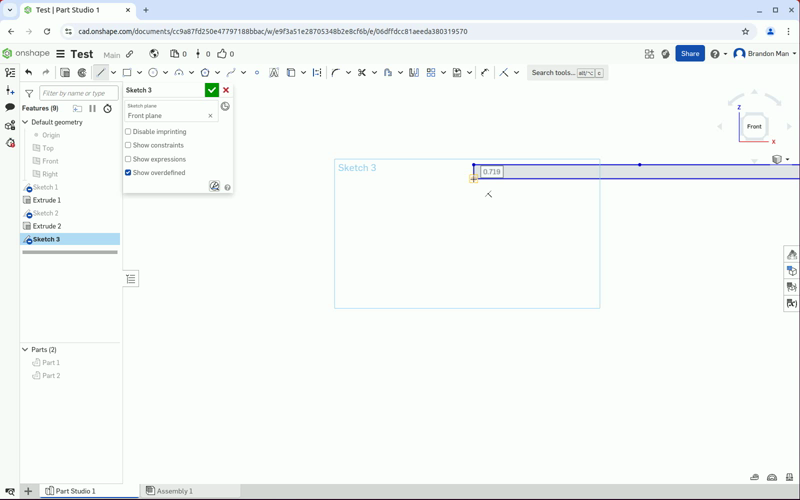
scroll(-6)
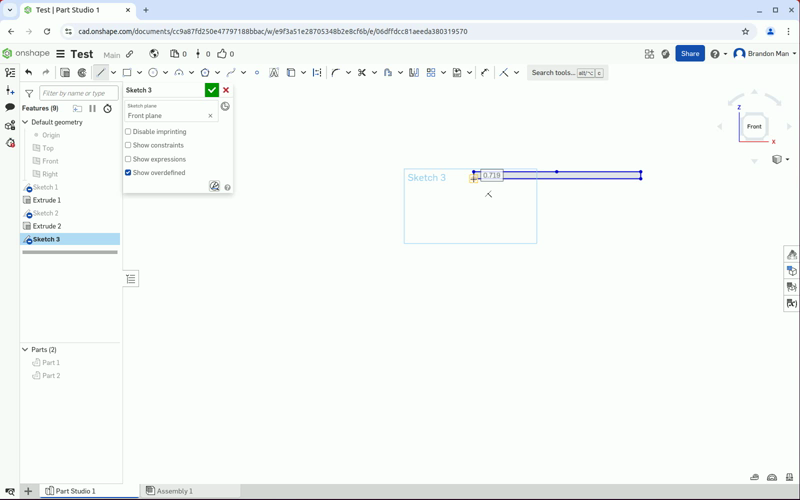
scroll(-6)
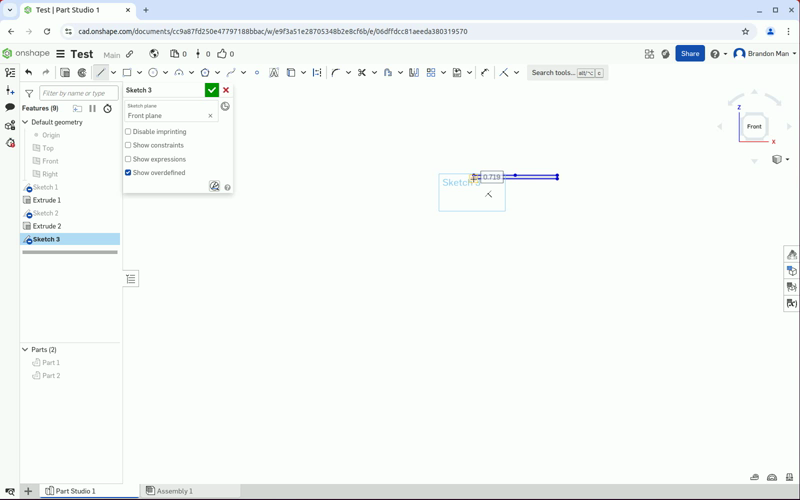
key(esc)
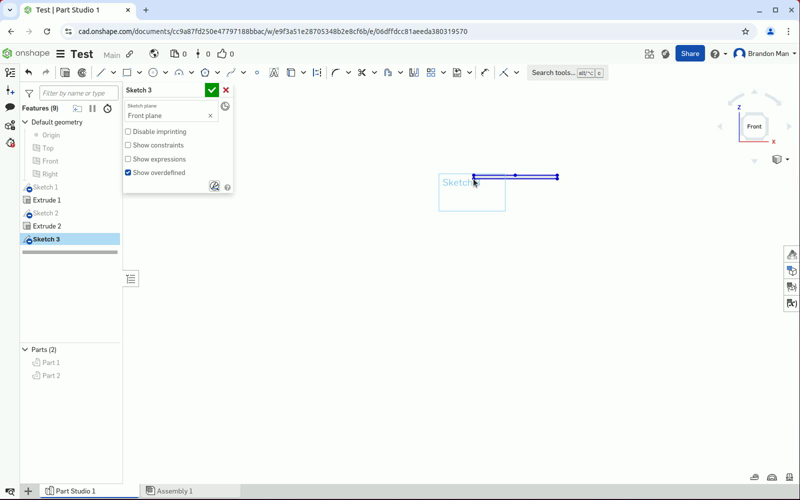
mouse_move(527, 178)
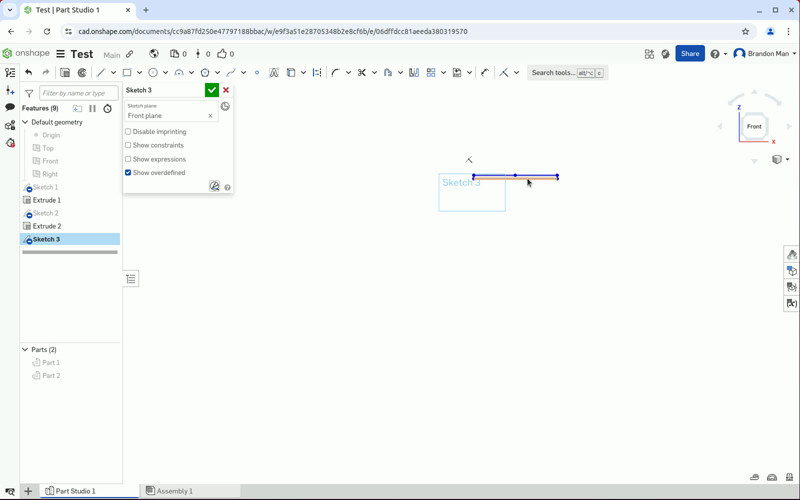
scroll(6)
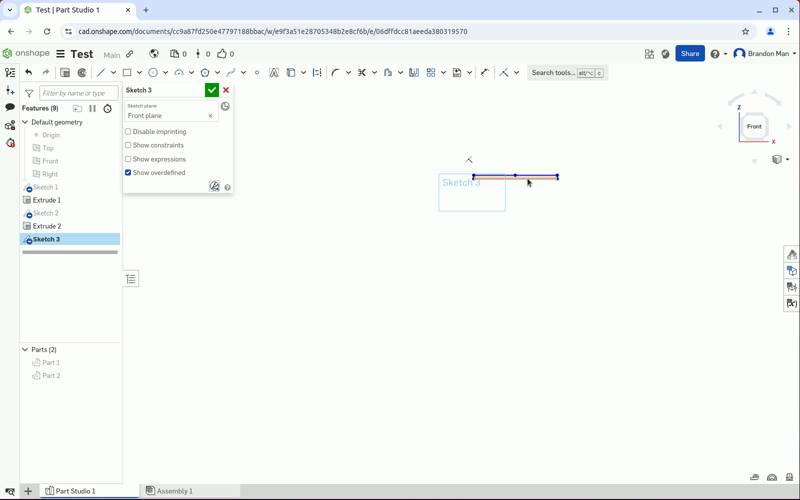
scroll(6)
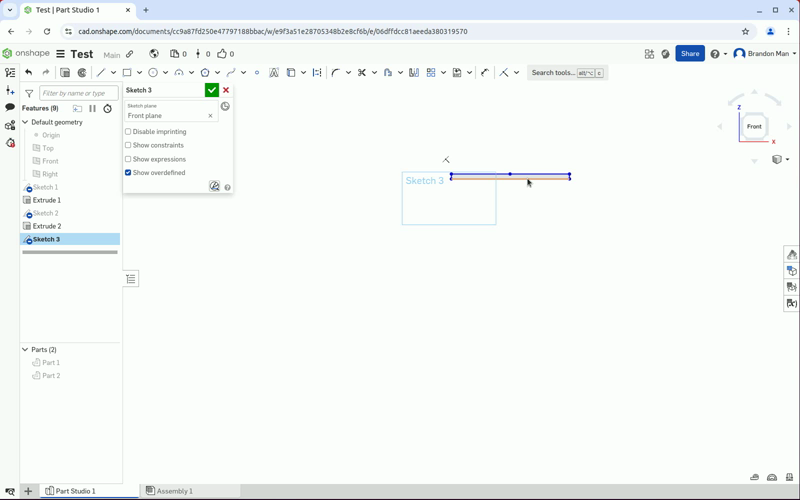
scroll(6)
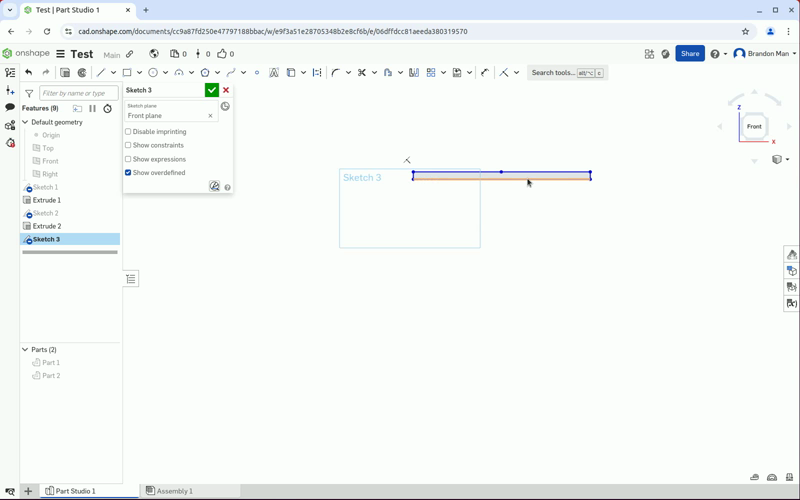
scroll(6)
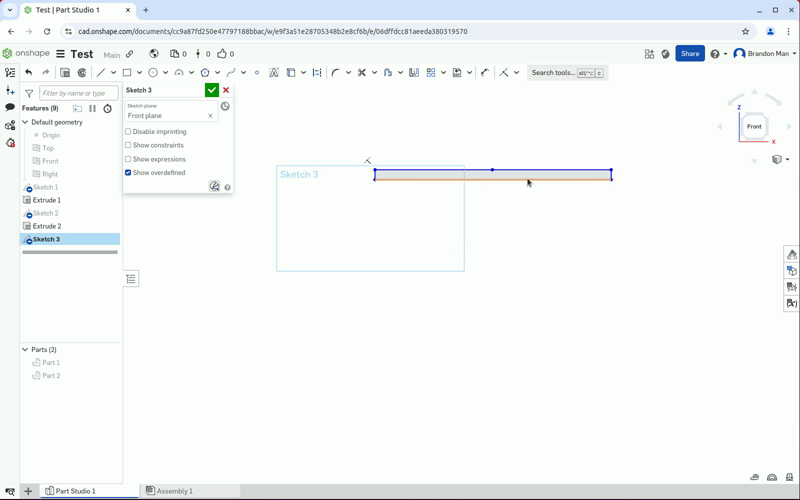
scroll(6)
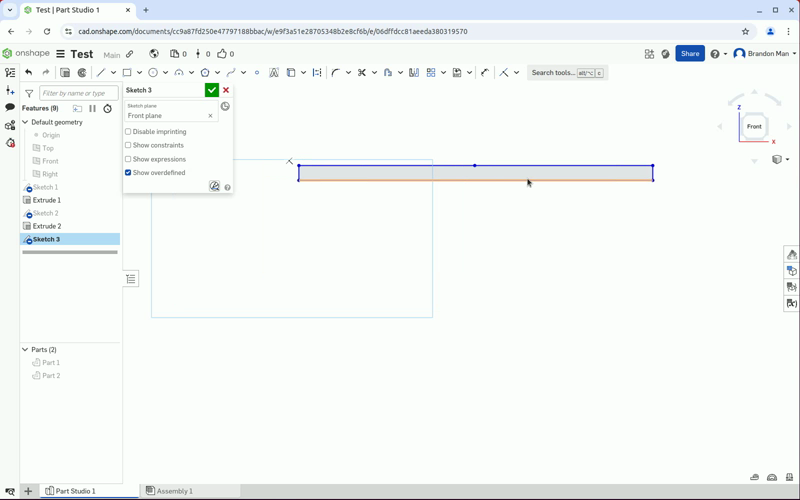
scroll(6)
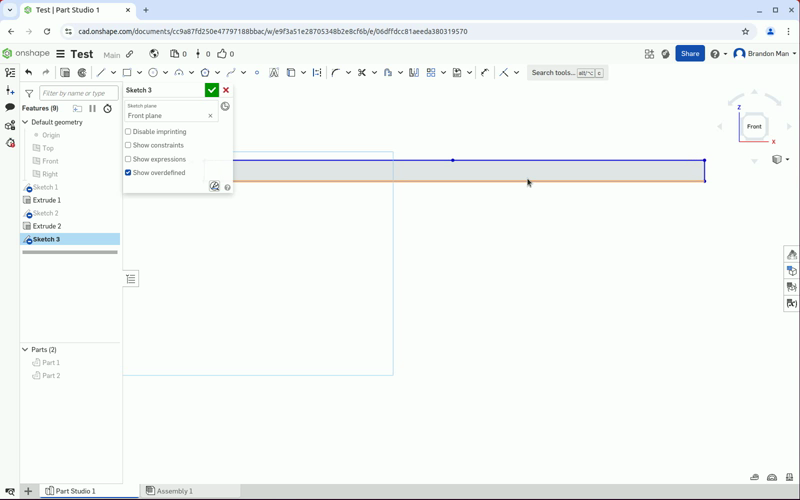
scroll(6)
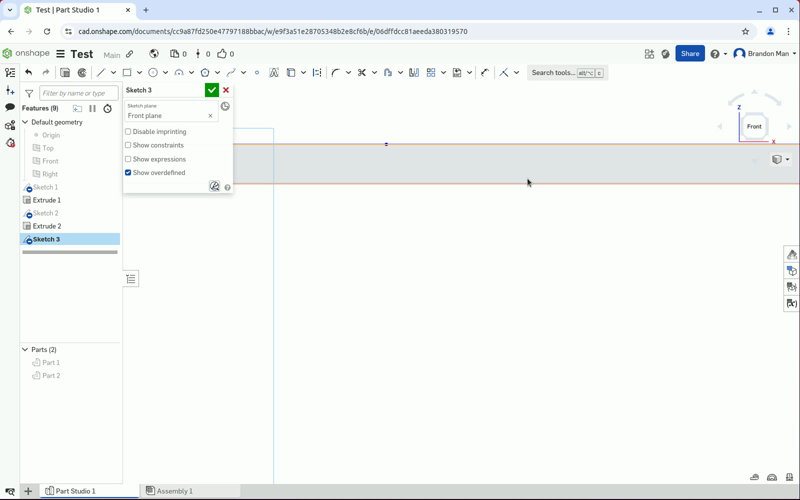
click(527, 178)
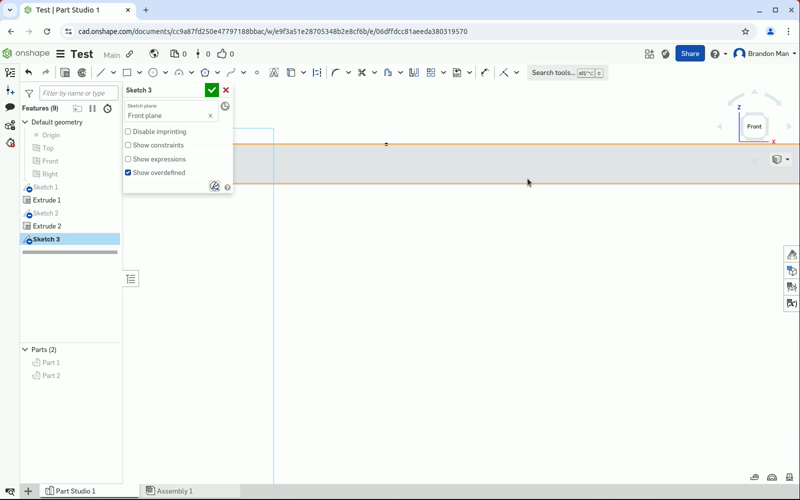
scroll(-6)
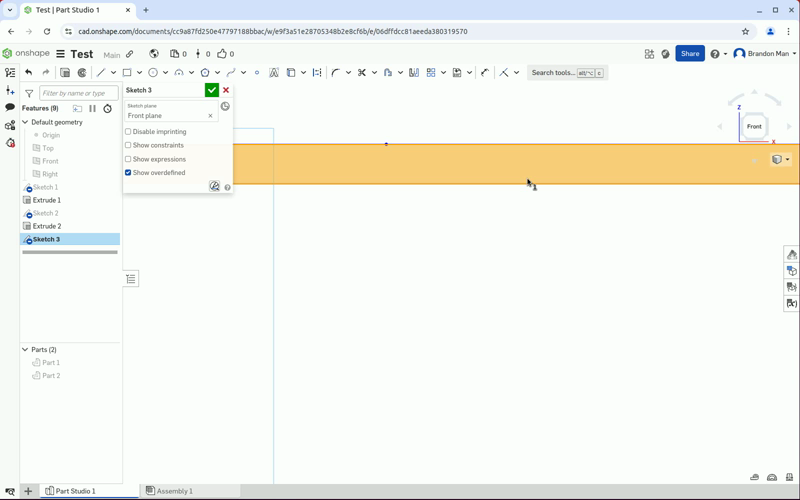
scroll(-6)
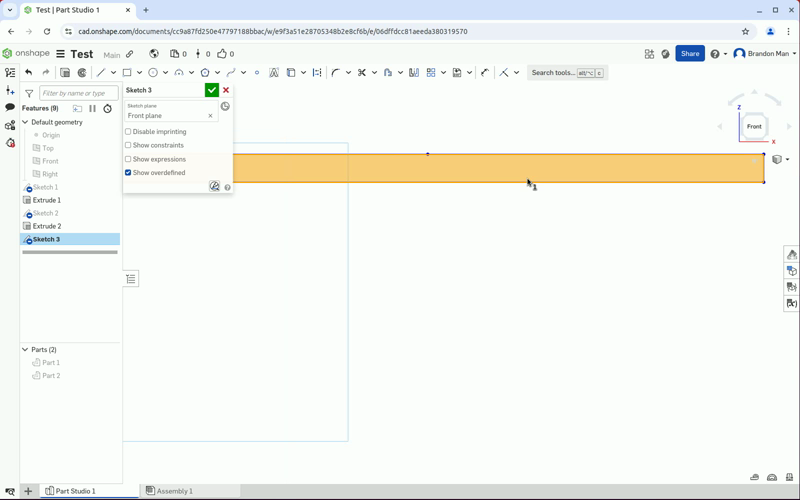
scroll(-6)
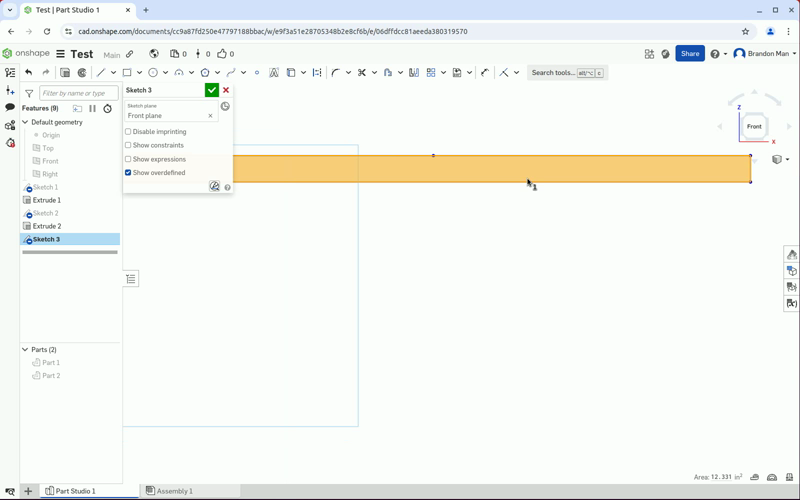
scroll(-6)
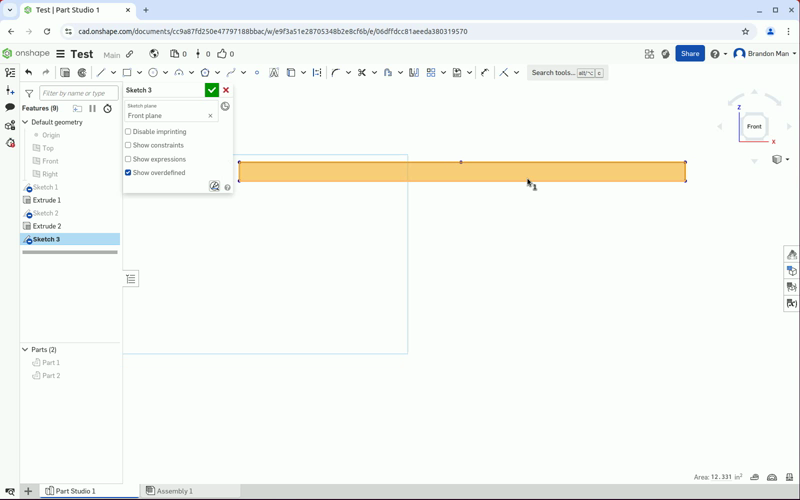
scroll(-6)
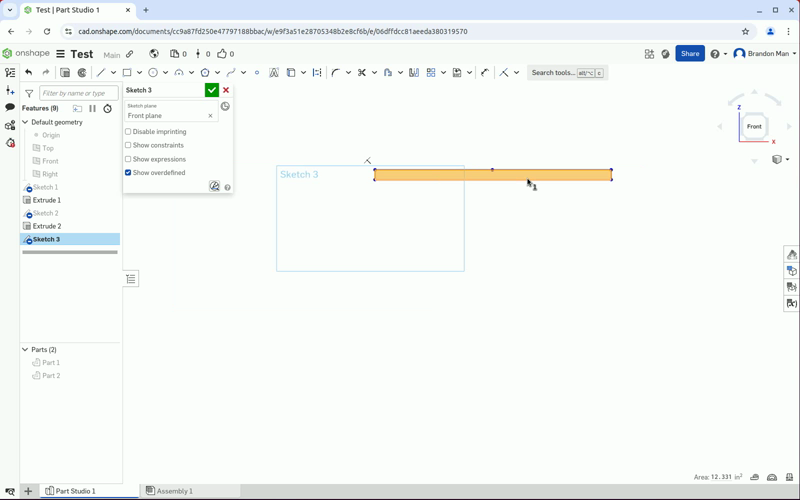
scroll(-6)
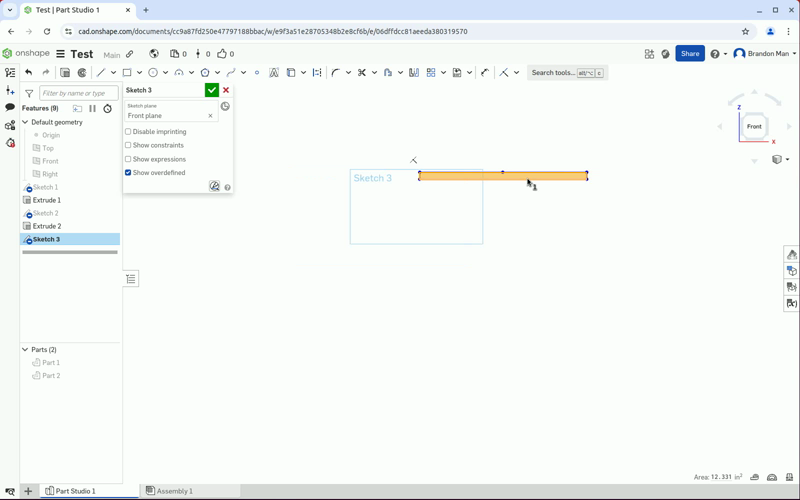
scroll(-6)
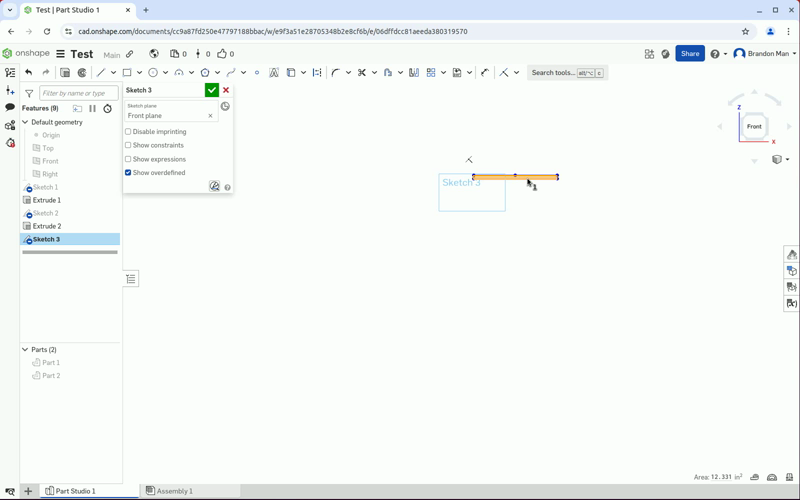
mouse_move(73, 352)
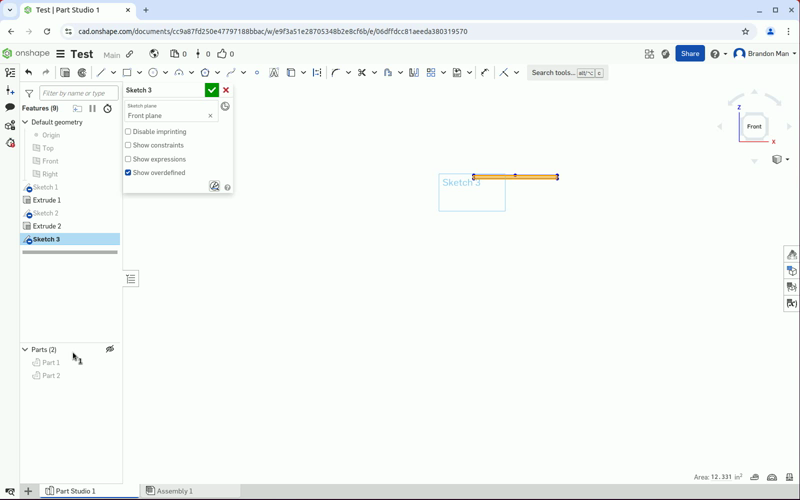
key(shift+y)
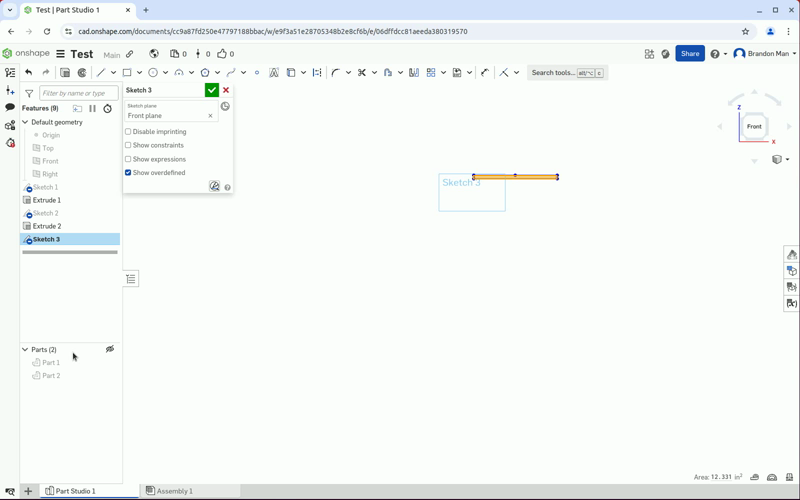
key(shift+e)
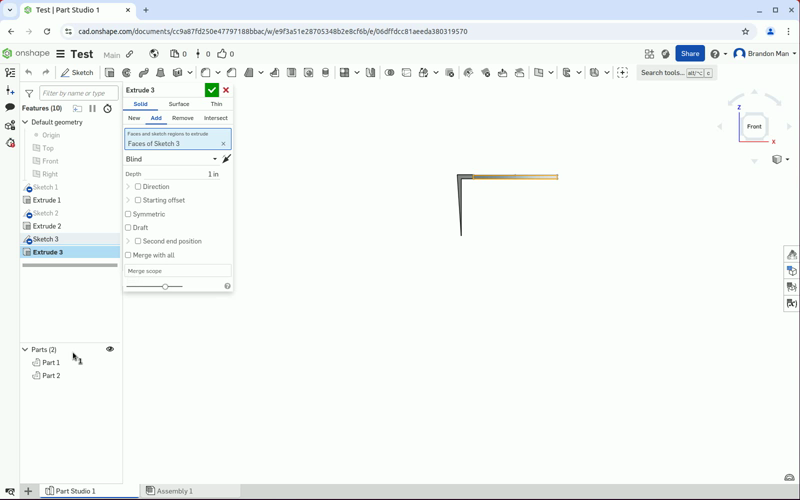
mouse_move(143, 106)
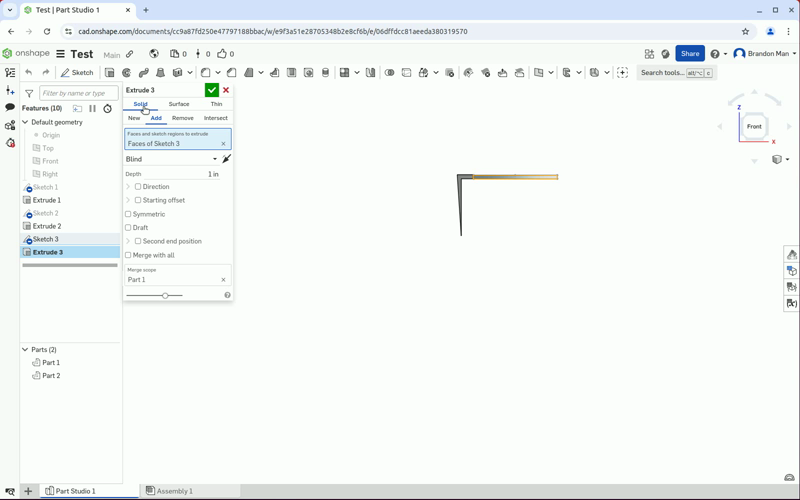
click(143, 106)
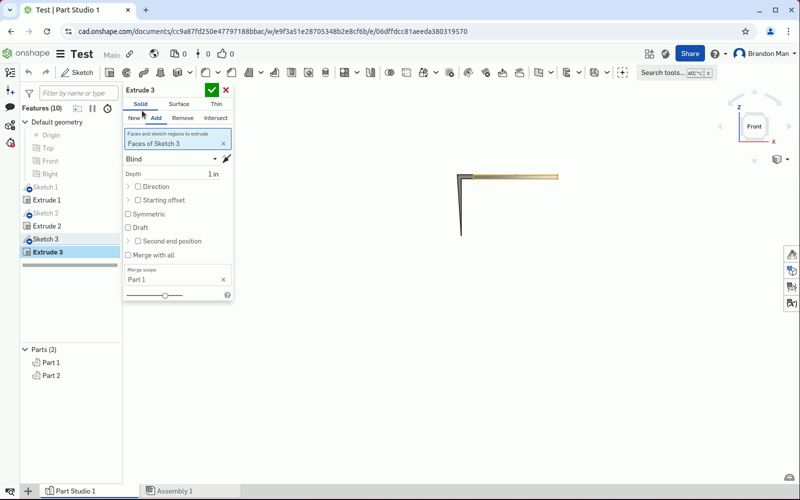
mouse_move(137, 120)
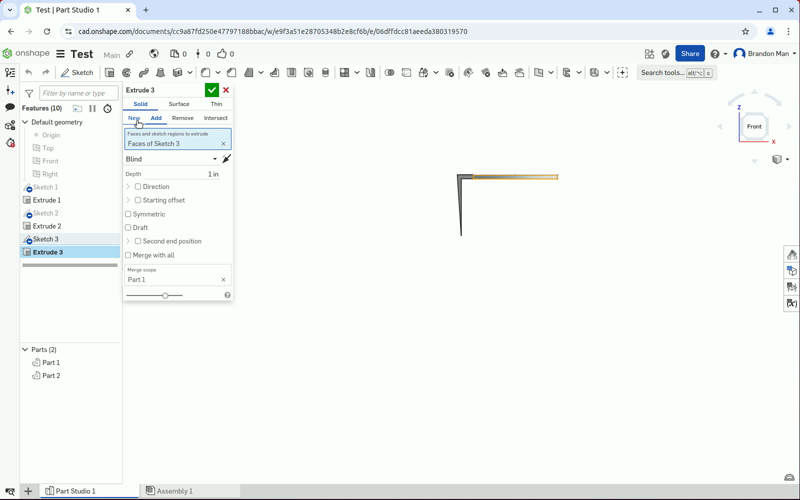
click(137, 120)
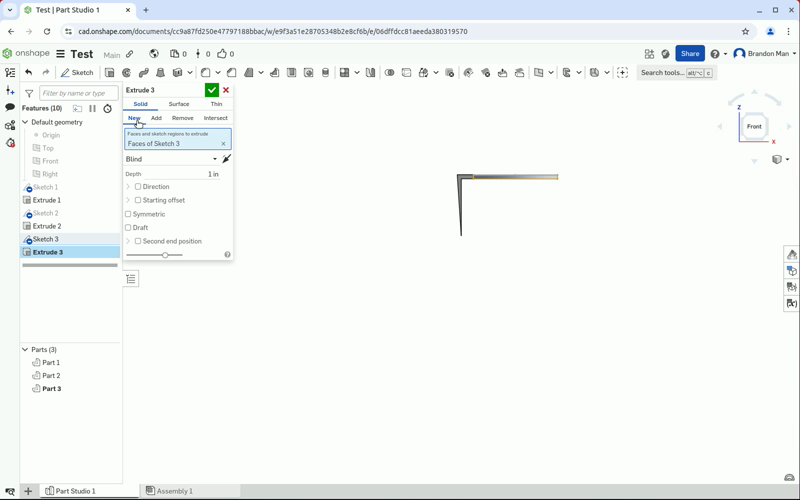
key(tab, 4)
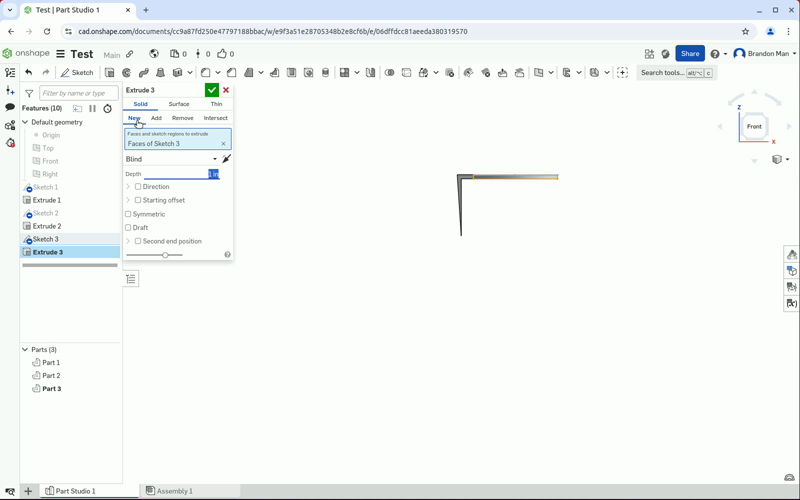
text(0.722)
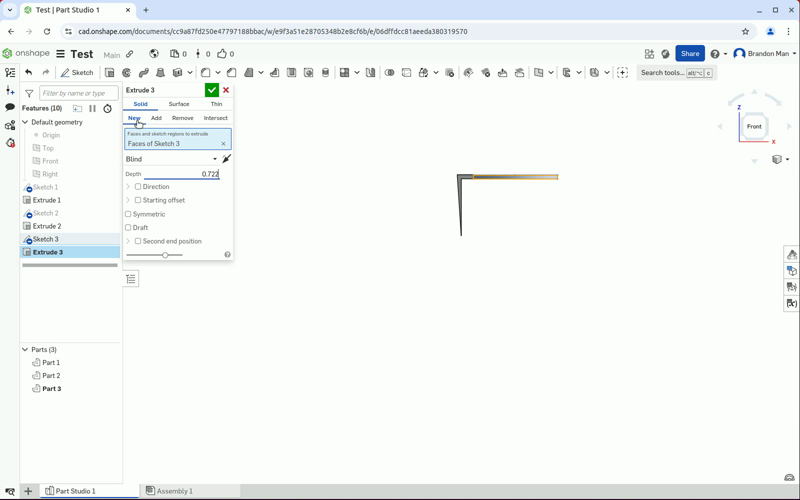
key(enter)
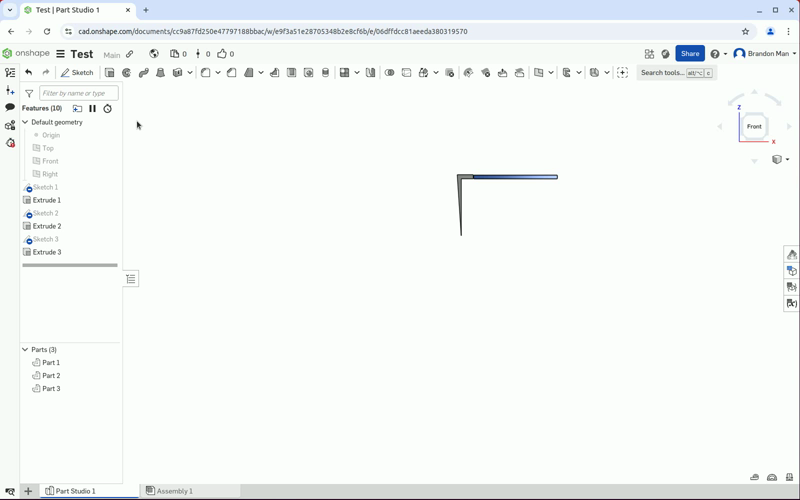
key(shift+h)
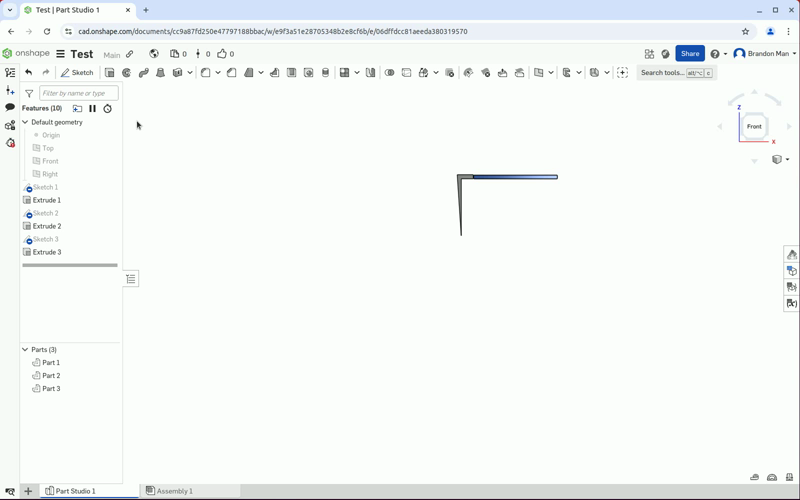
key(shift+h)
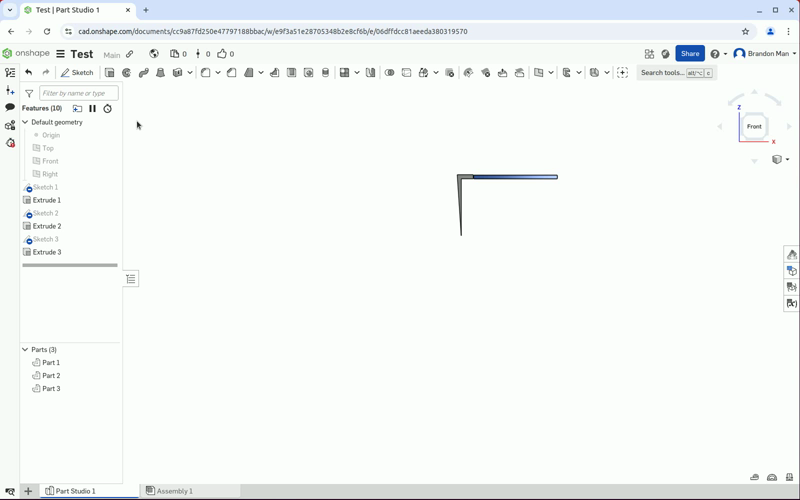
mouse_move(73, 189)
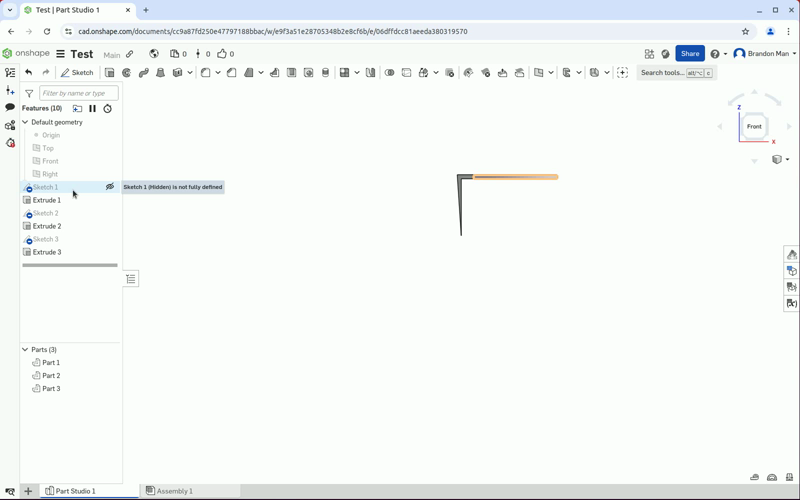
click(73, 189)
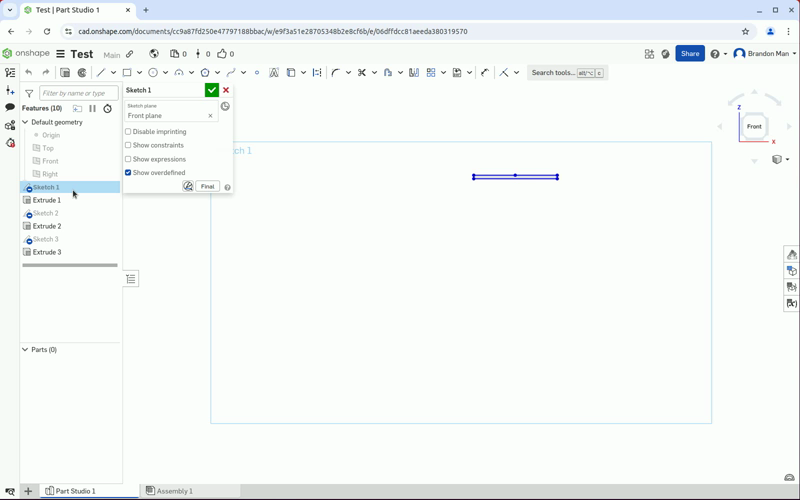
mouse_move(229, 92)
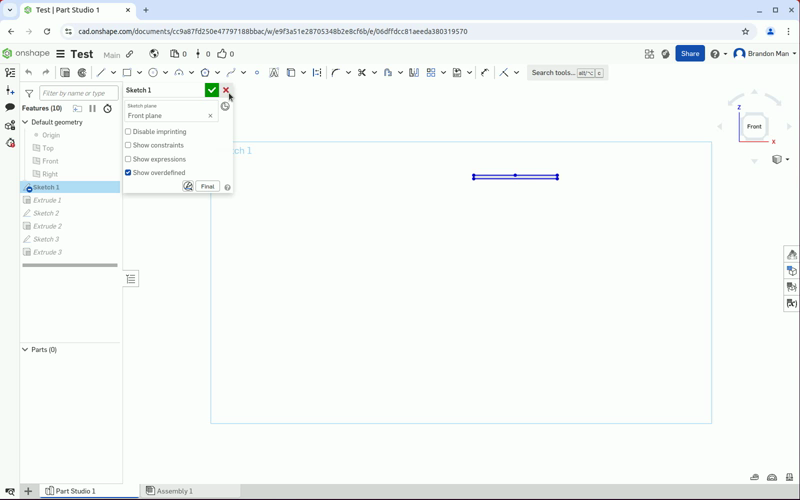
click(229, 92)
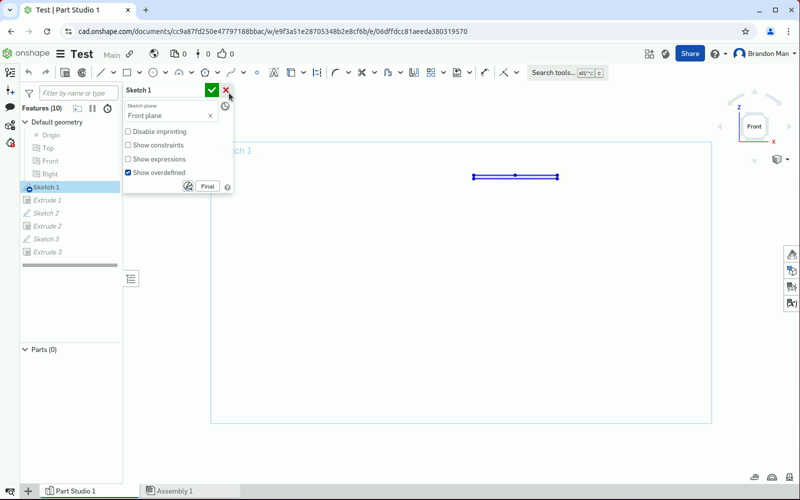
key(shift+s)
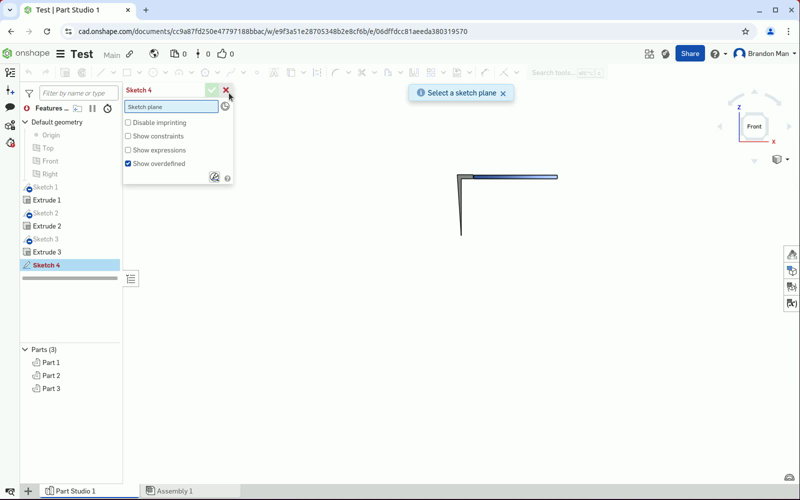
mouse_move(73, 163)
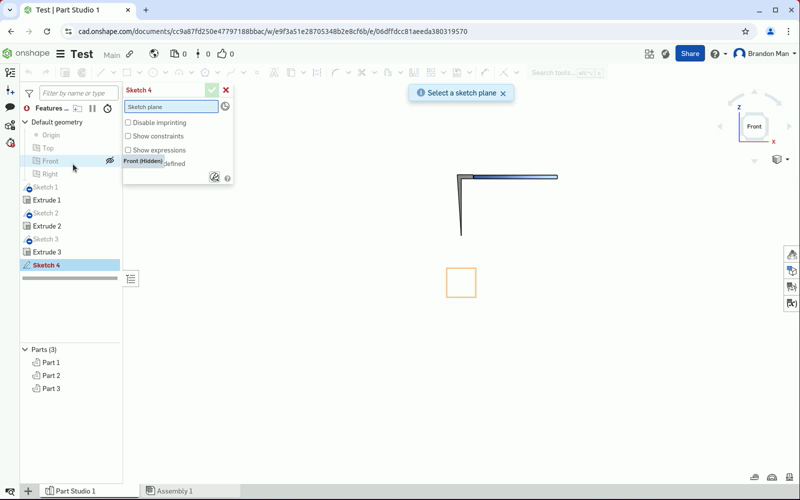
click(73, 163)
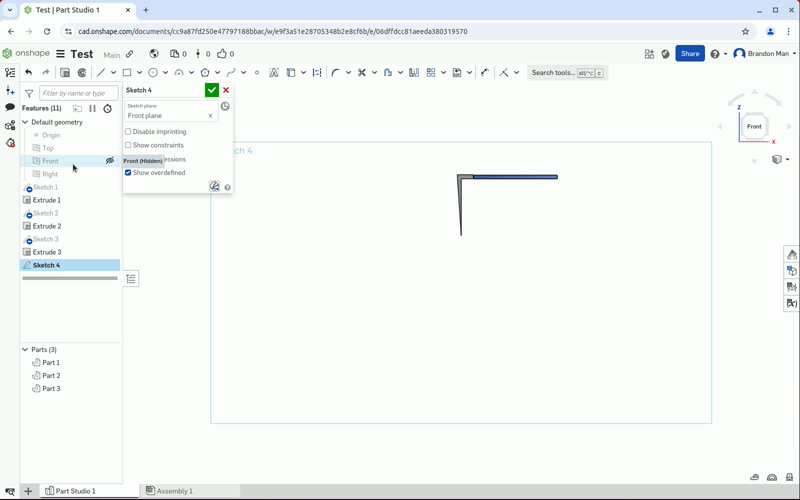
mouse_move(73, 352)
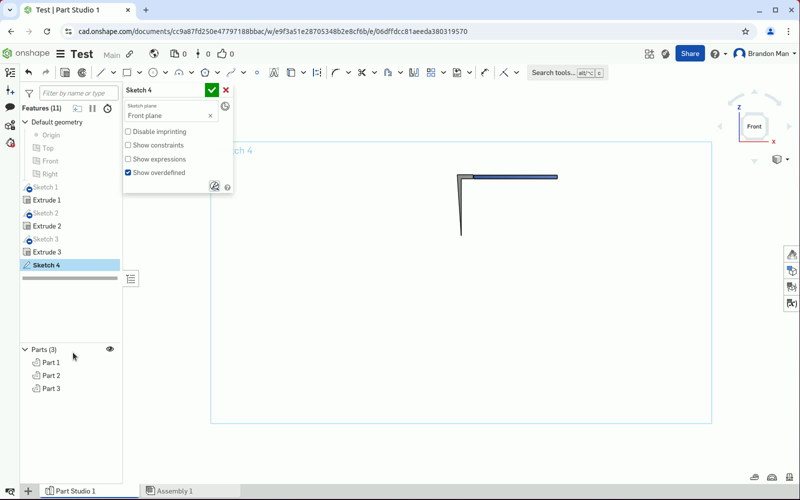
key(y)
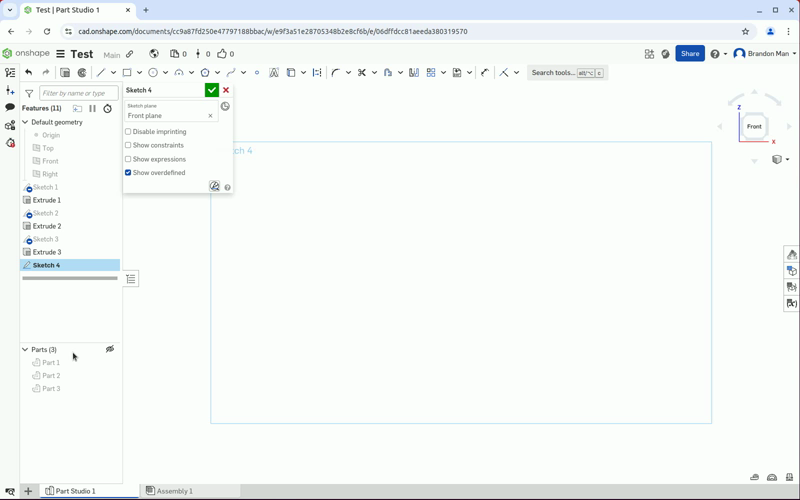
key(l)
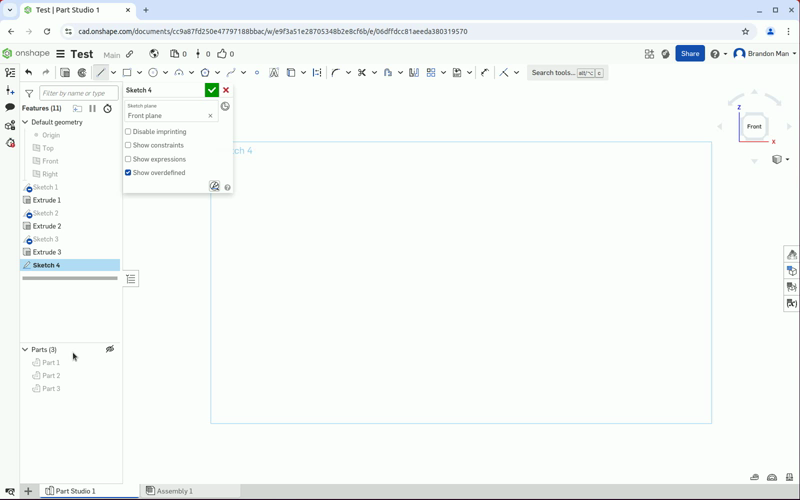
key_down(shift)
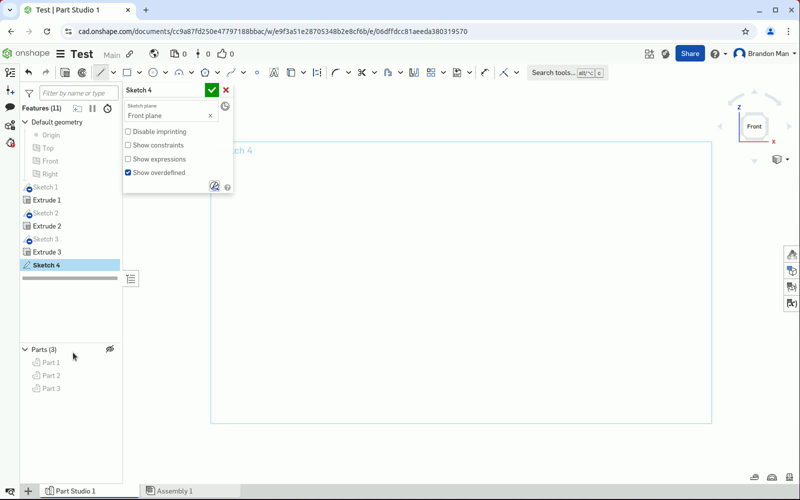
mouse_move(460, 236)
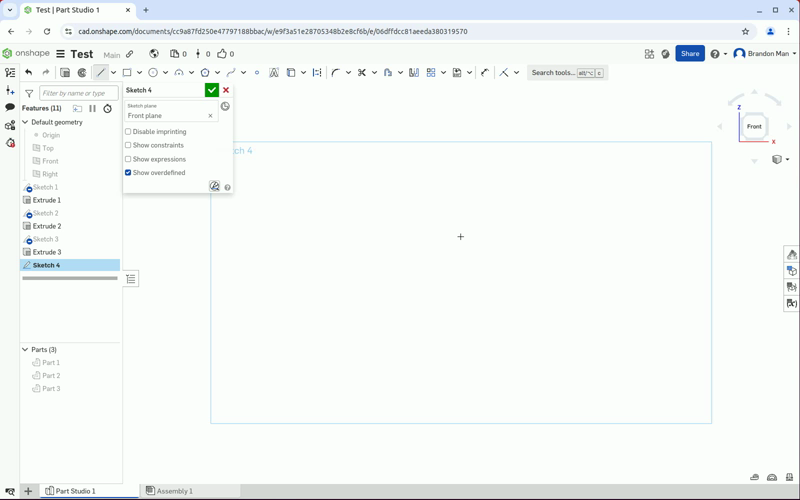
click(460, 236)
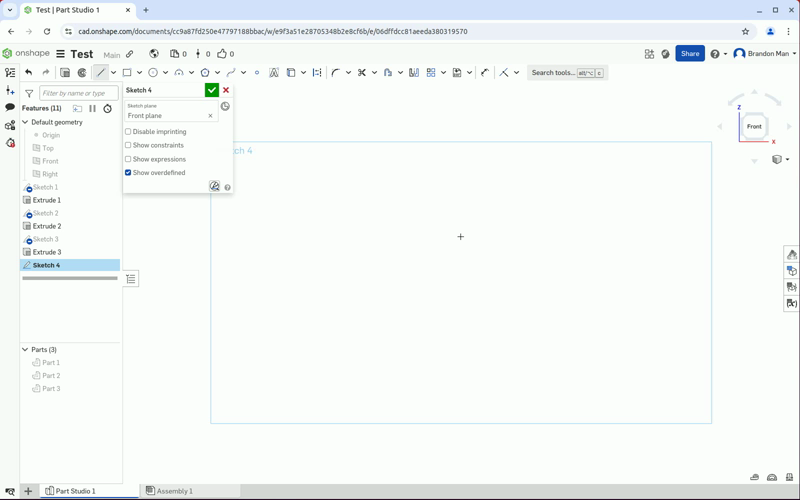
key_up(shift)
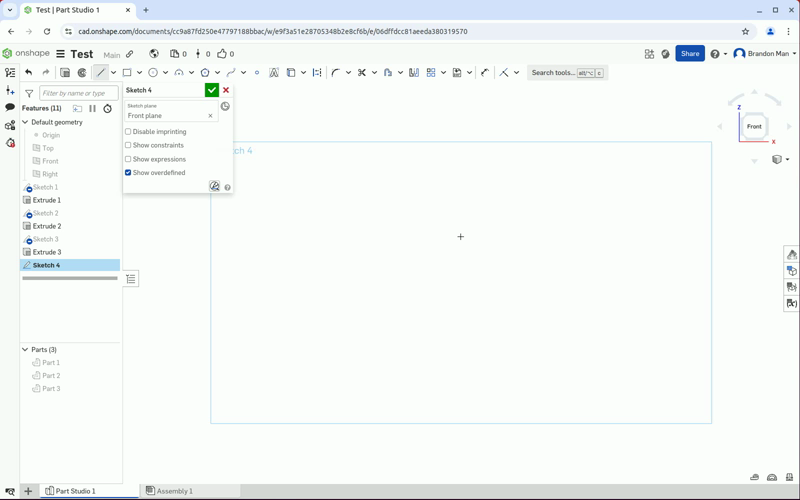
key_down(shift)
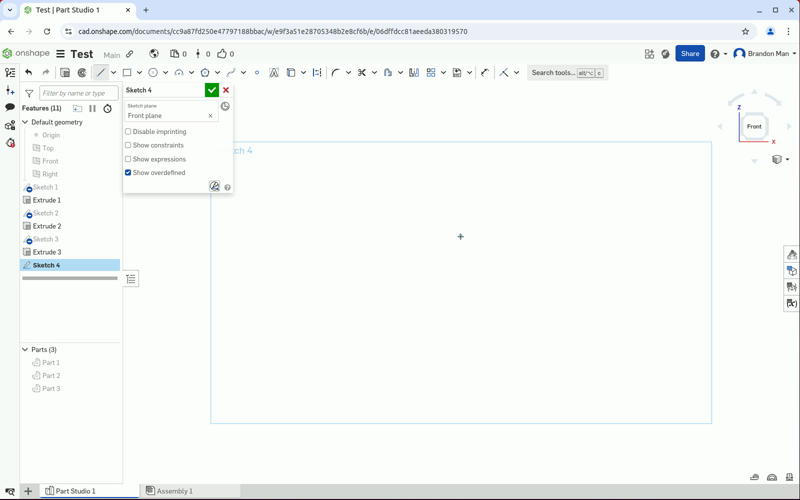
mouse_move(569, 236)
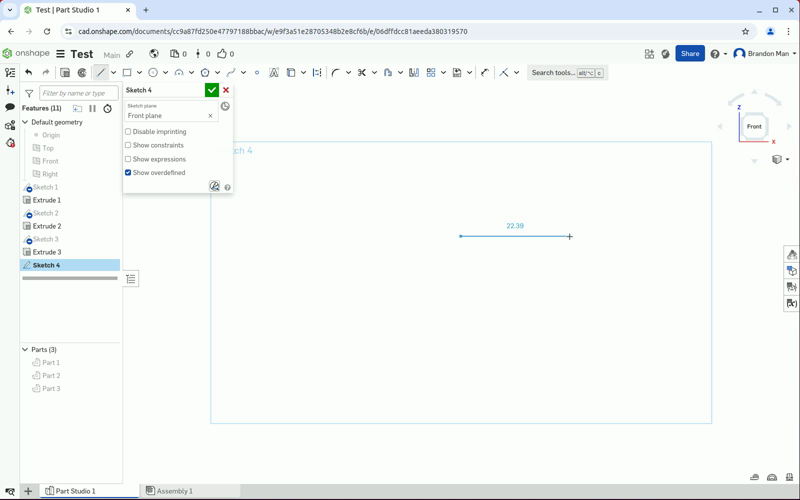
click(569, 236)
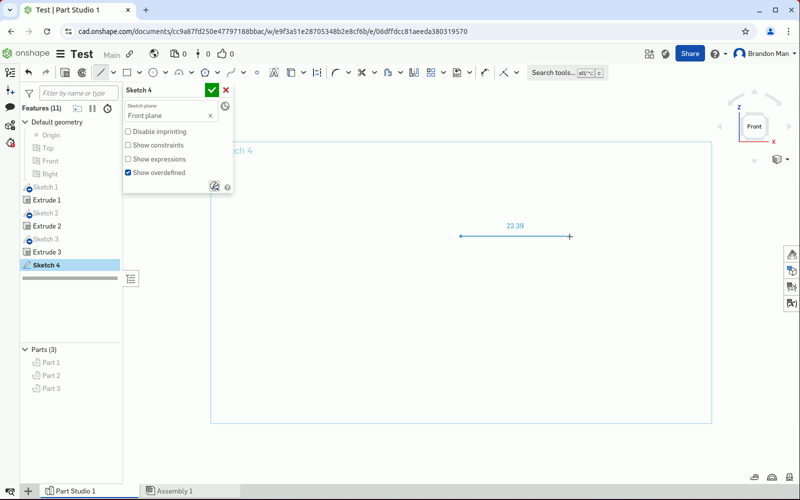
key_up(shift)
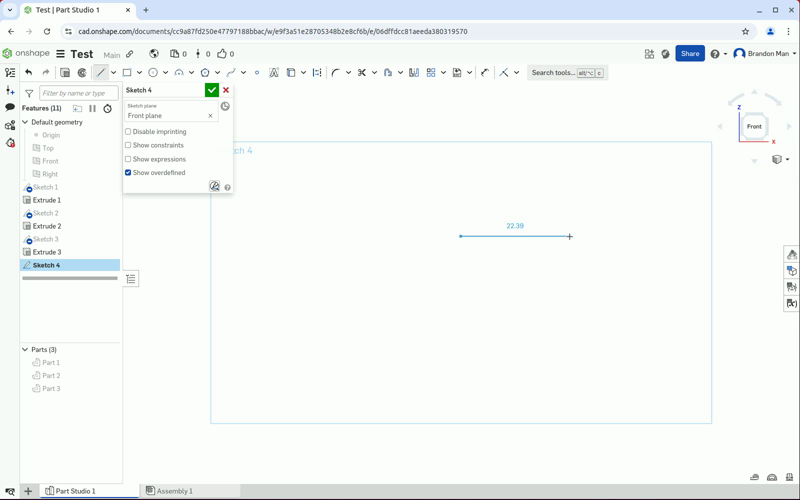
key_down(shift)
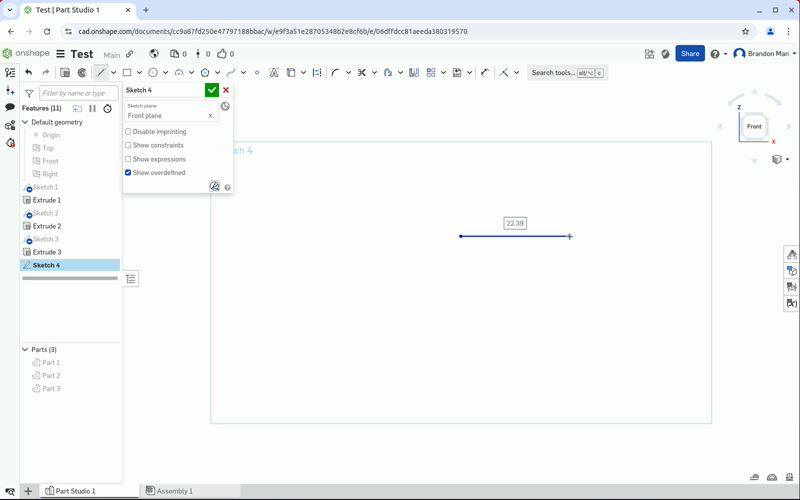
mouse_move(589, 236)
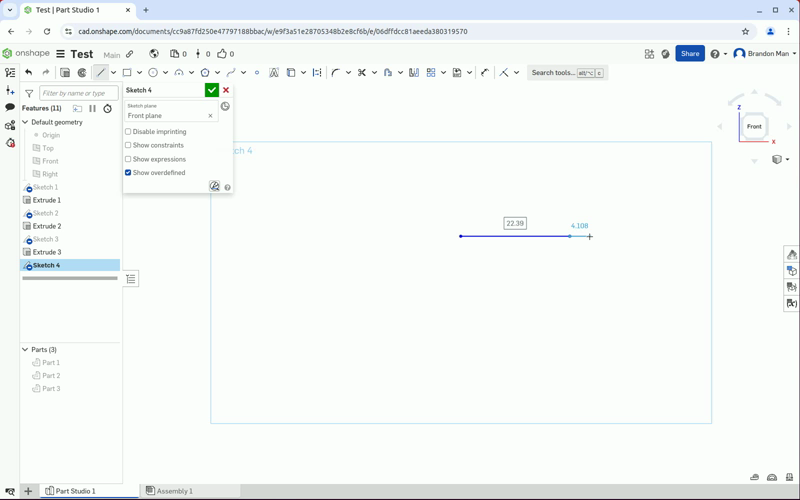
mouse_move(569, 177)
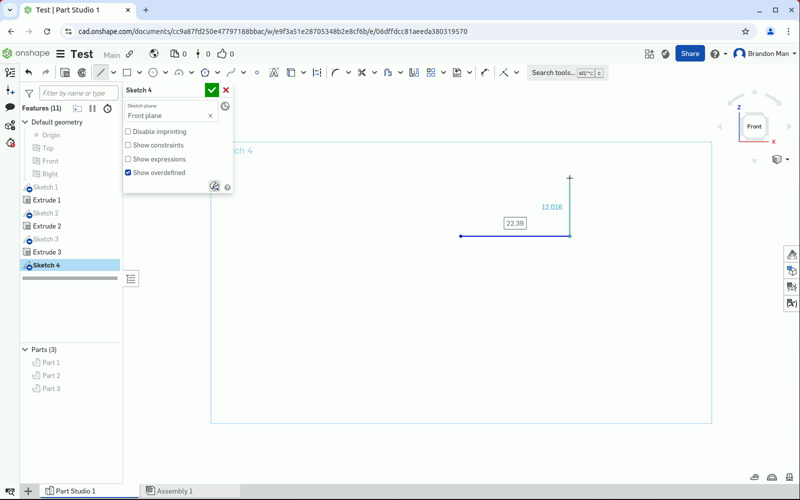
click(569, 177)
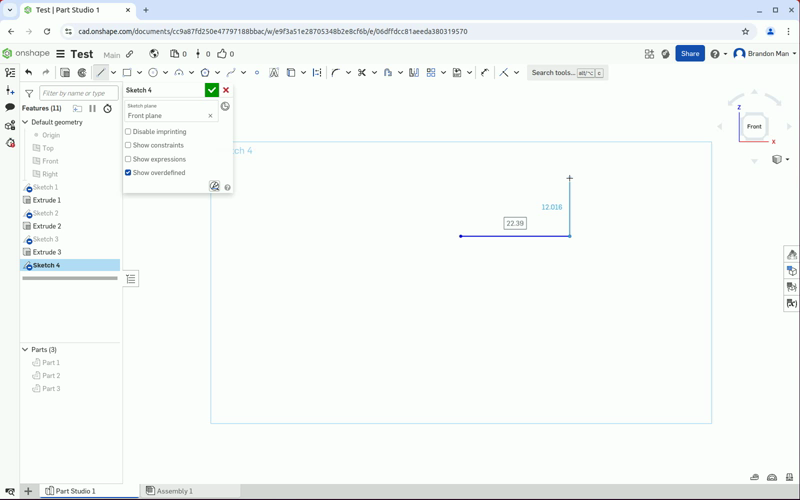
key_up(shift)
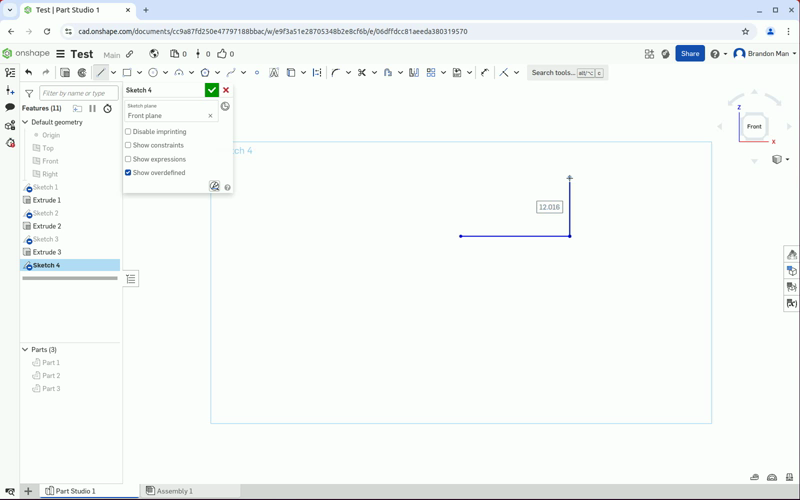
key_down(shift)
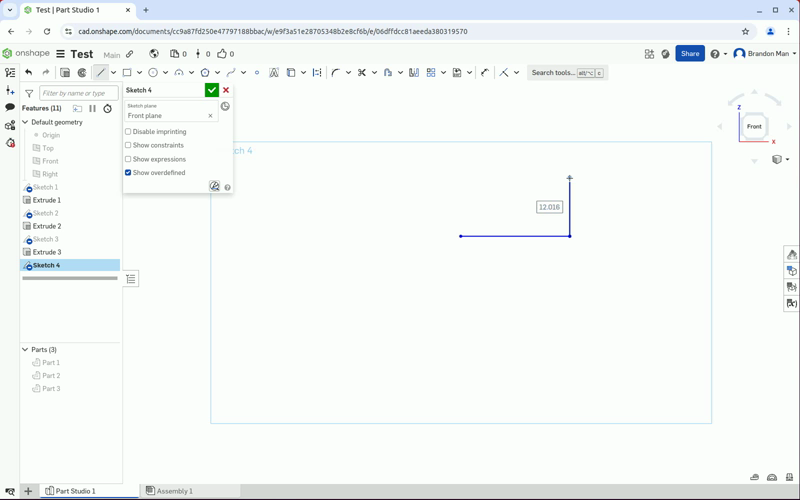
mouse_move(589, 177)
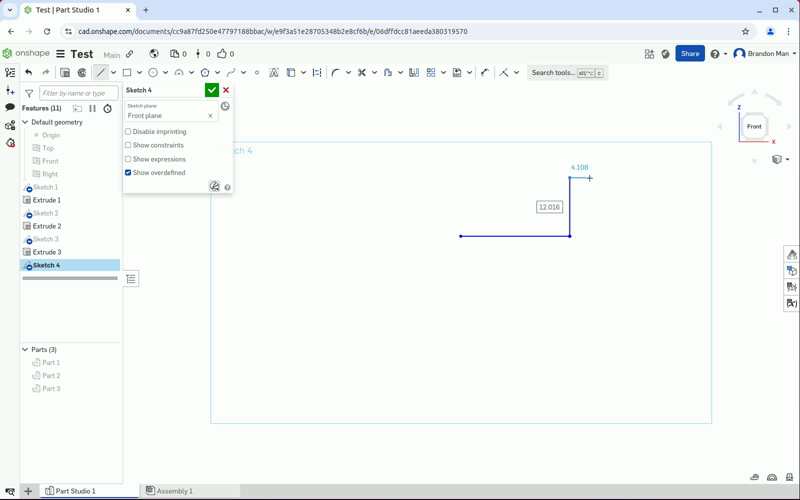
mouse_move(557, 177)
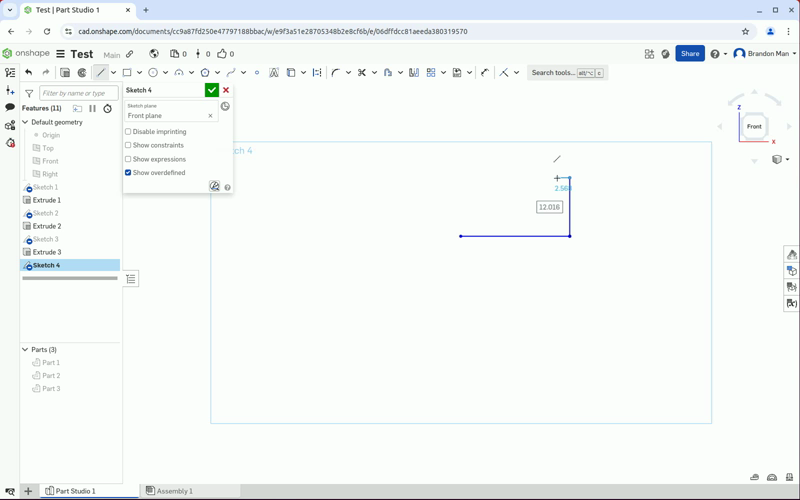
click(557, 177)
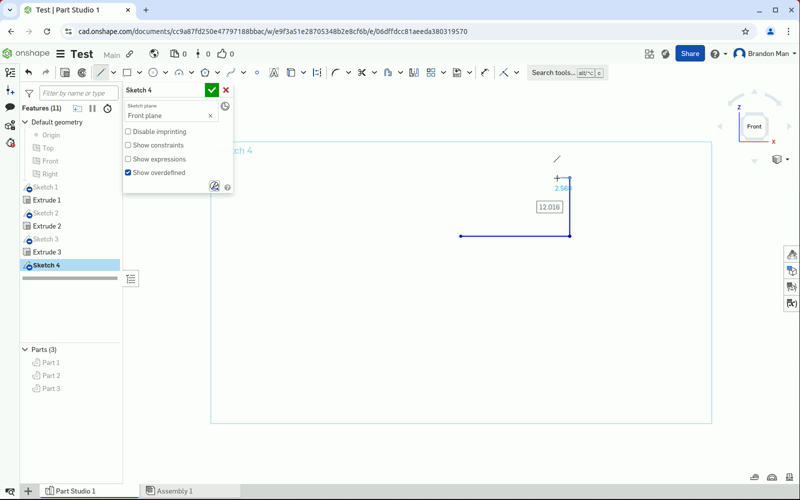
key_up(shift)
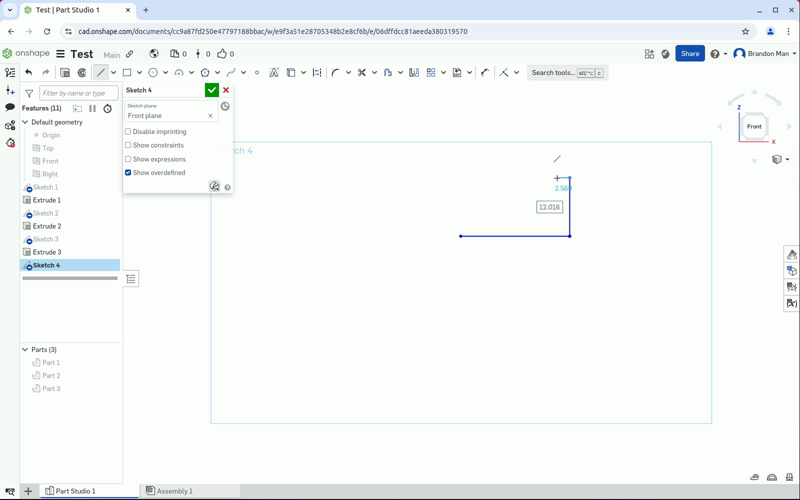
key_down(shift)
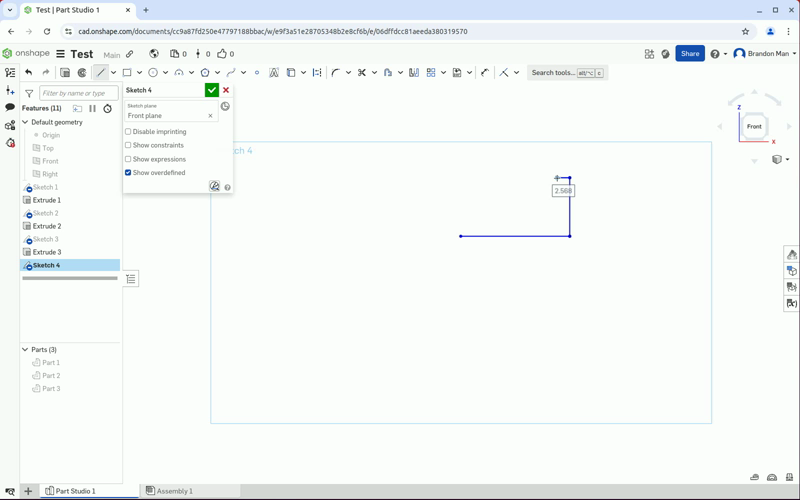
mouse_move(473, 177)
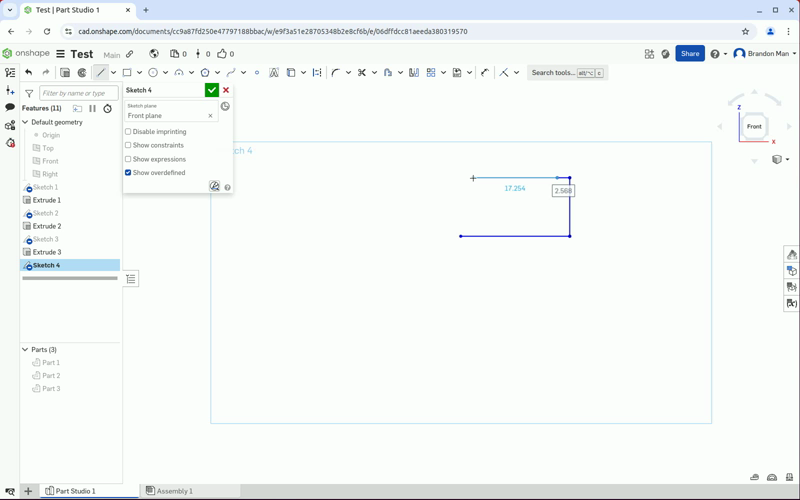
click(473, 177)
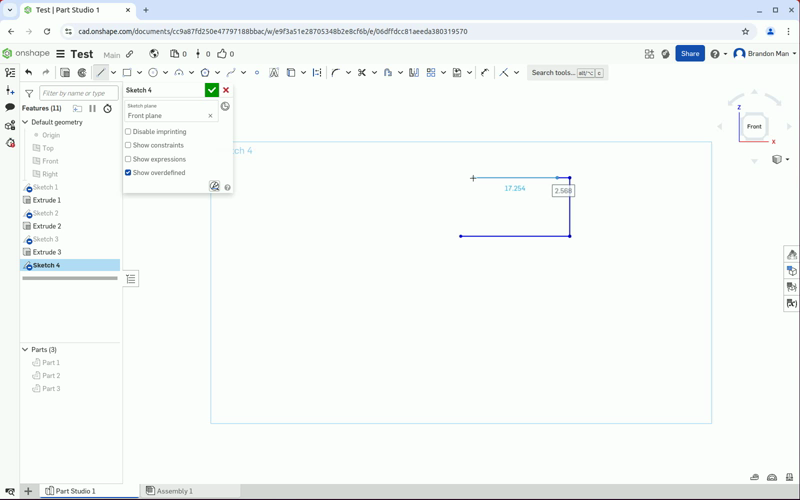
key_up(shift)
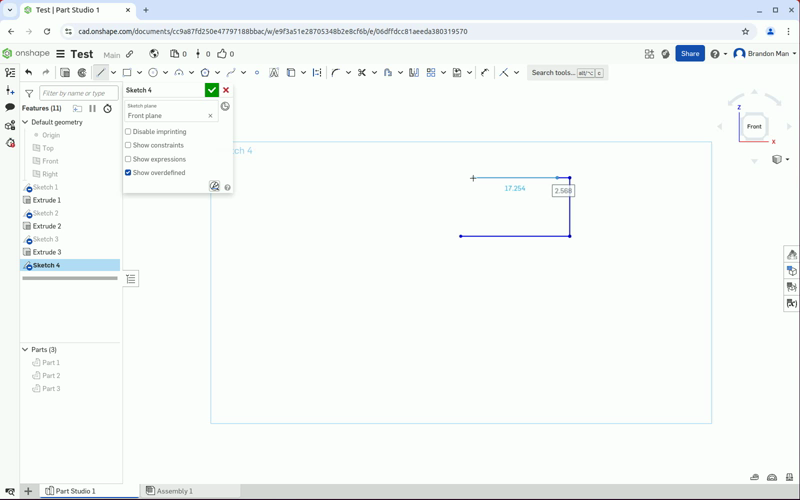
key_down(shift)
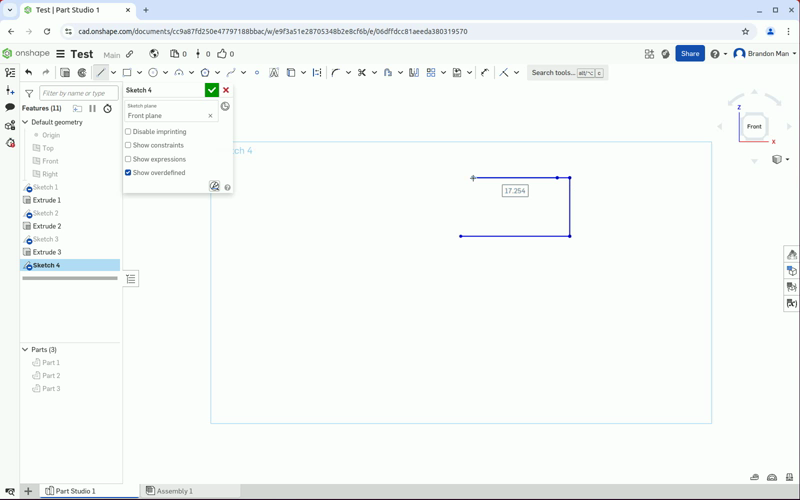
mouse_move(503, 177)
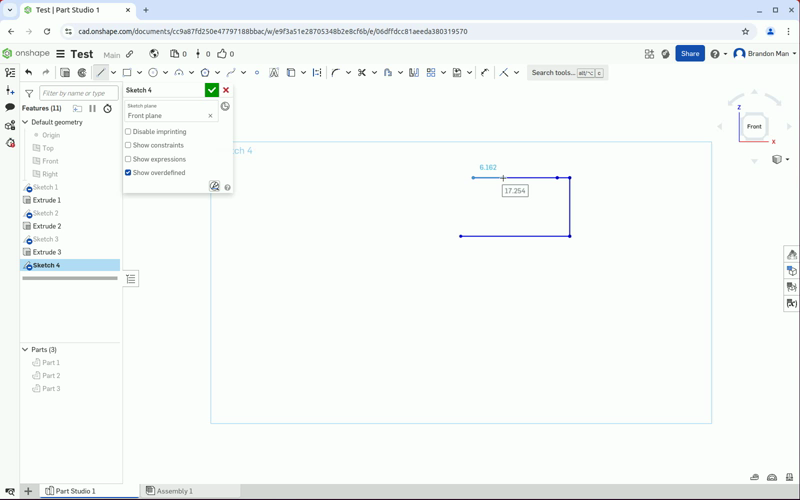
mouse_move(460, 177)
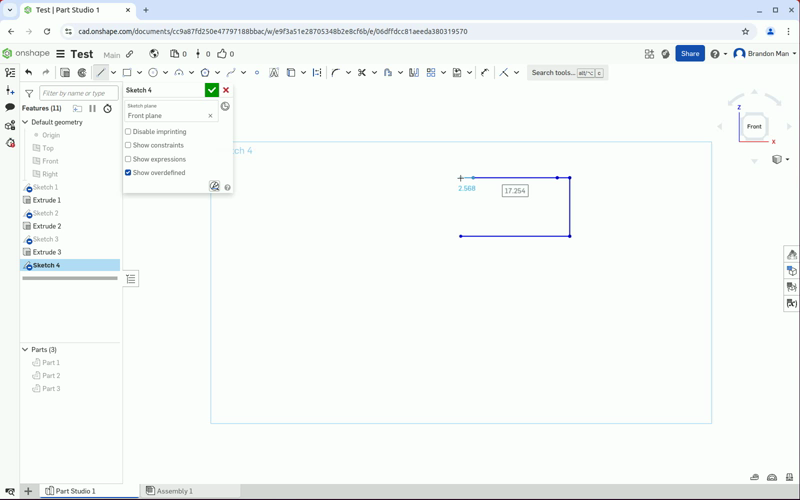
click(460, 177)
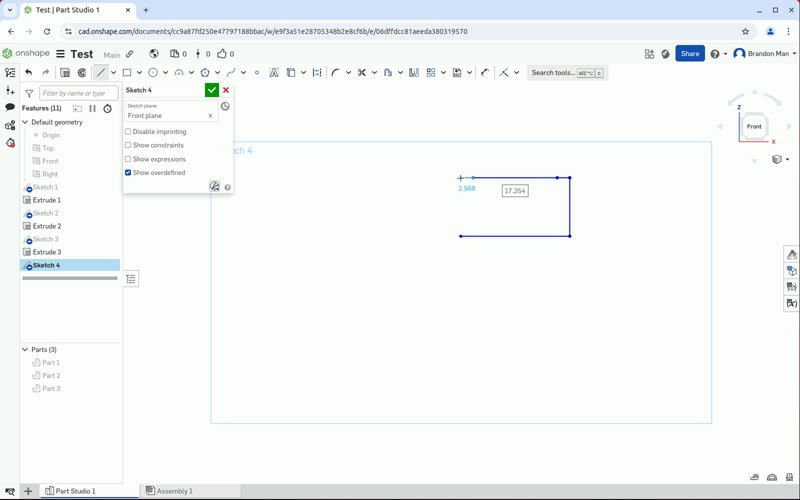
key_up(shift)
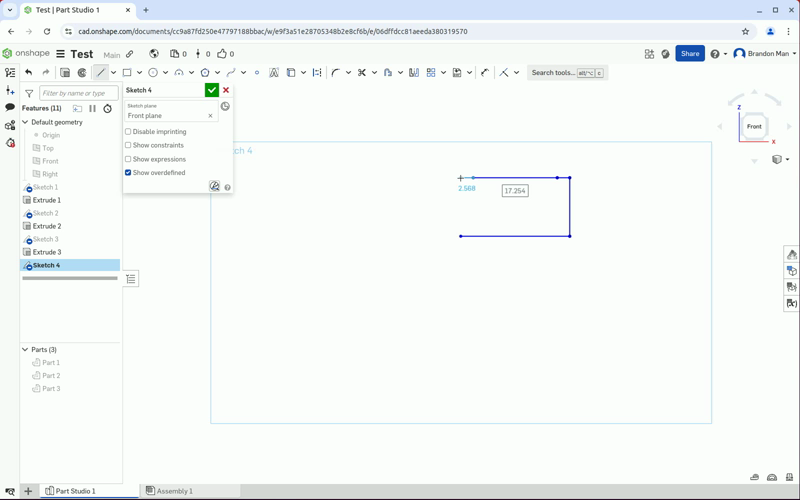
mouse_move(490, 177)
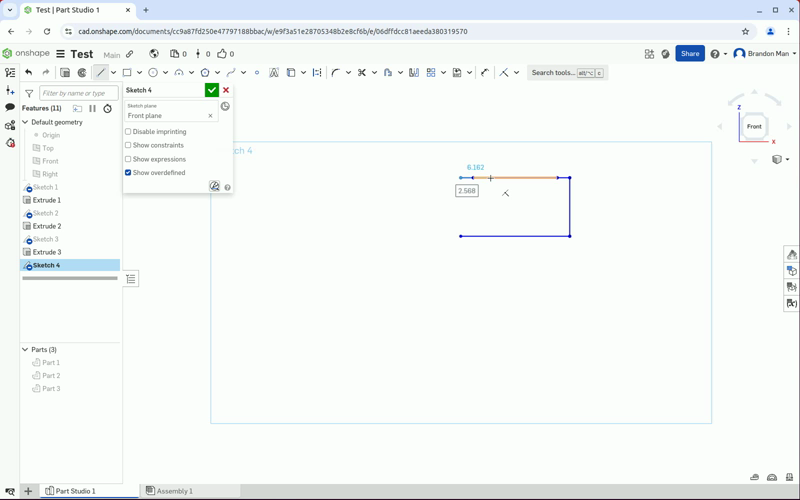
key_down(shift)
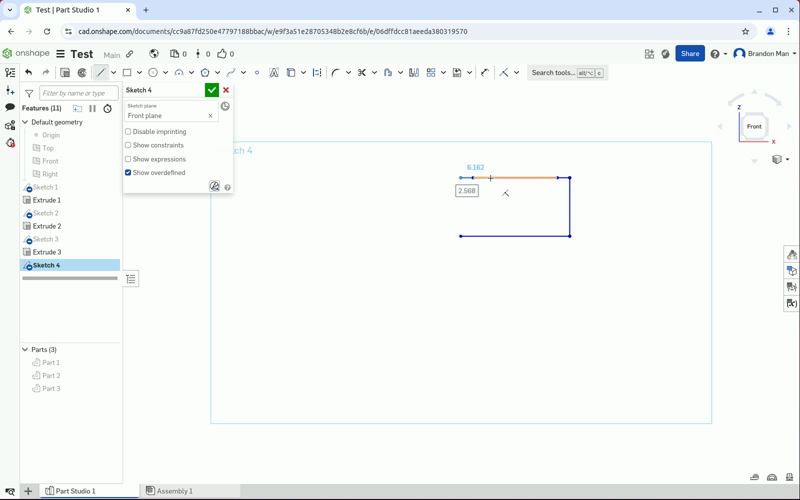
mouse_move(460, 236)
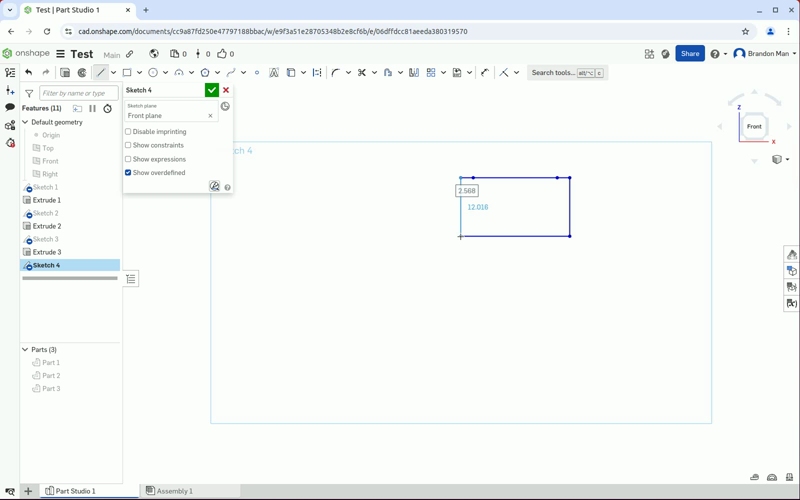
key_up(shift)
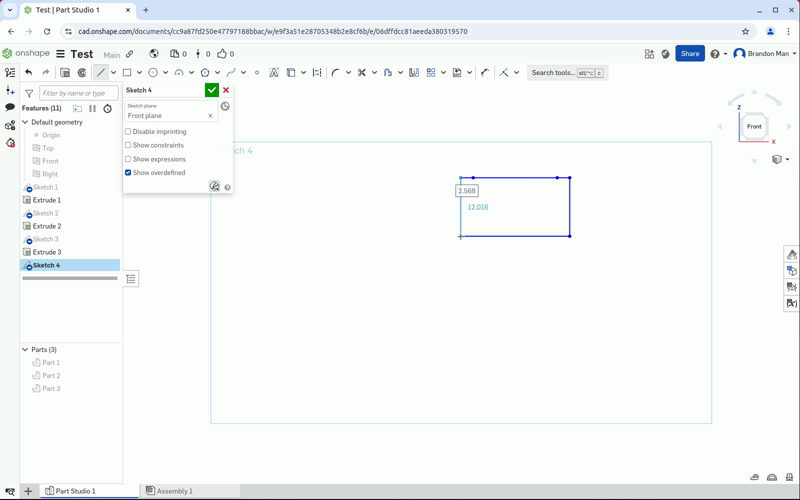
click(460, 236)
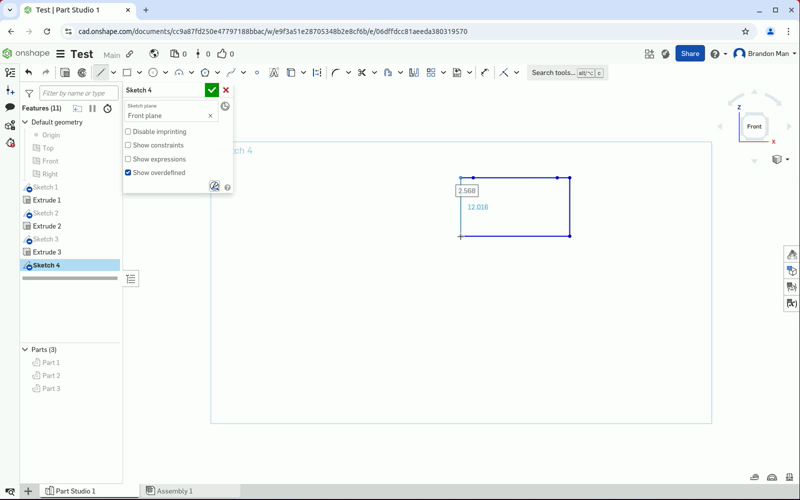
key(esc)
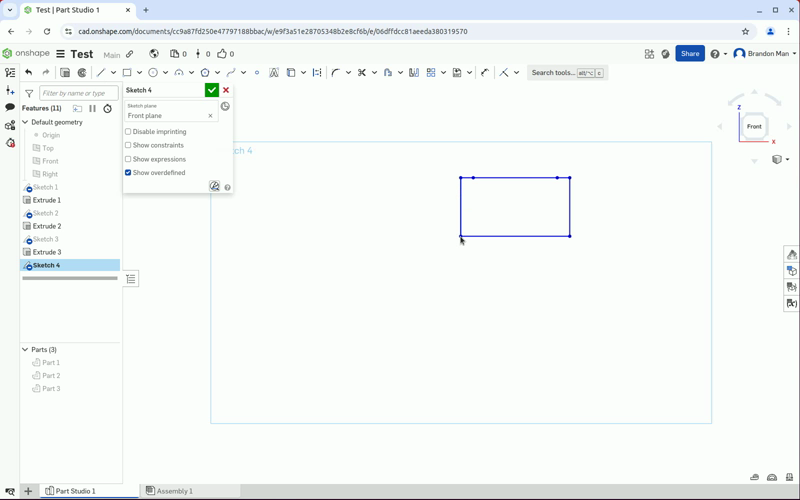
mouse_move(467, 226)
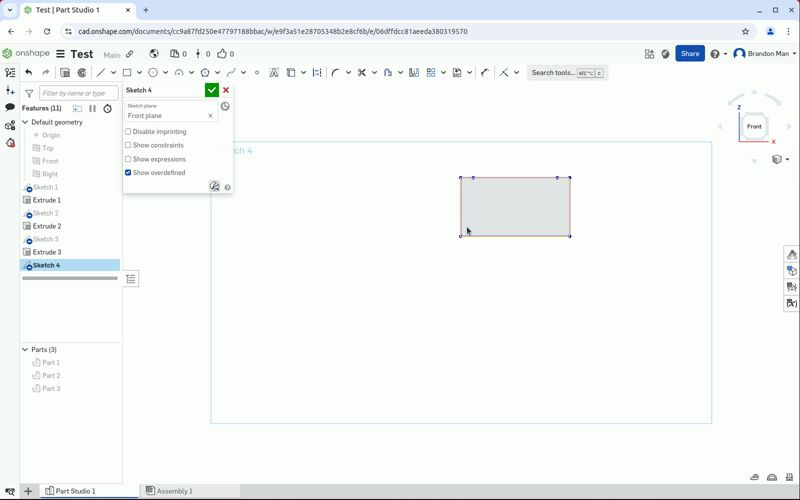
click(467, 226)
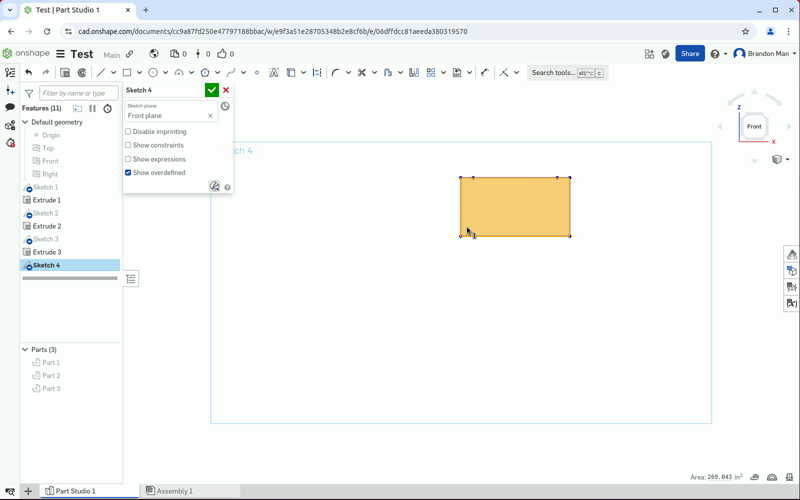
mouse_move(73, 352)
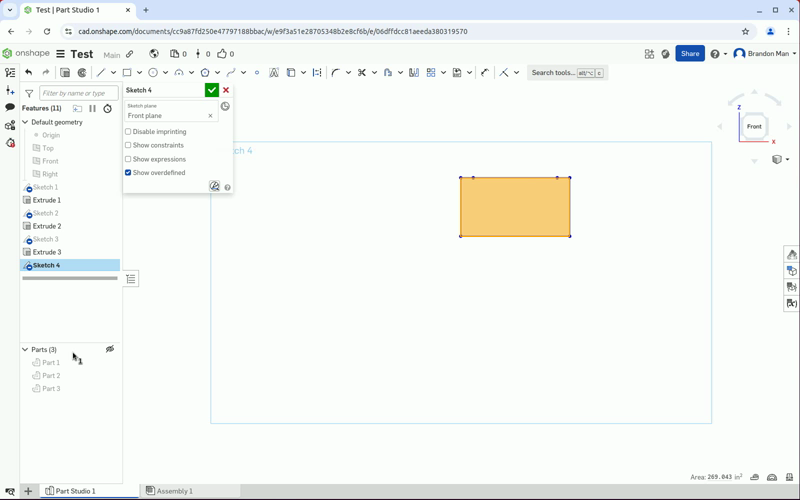
key(shift+y)
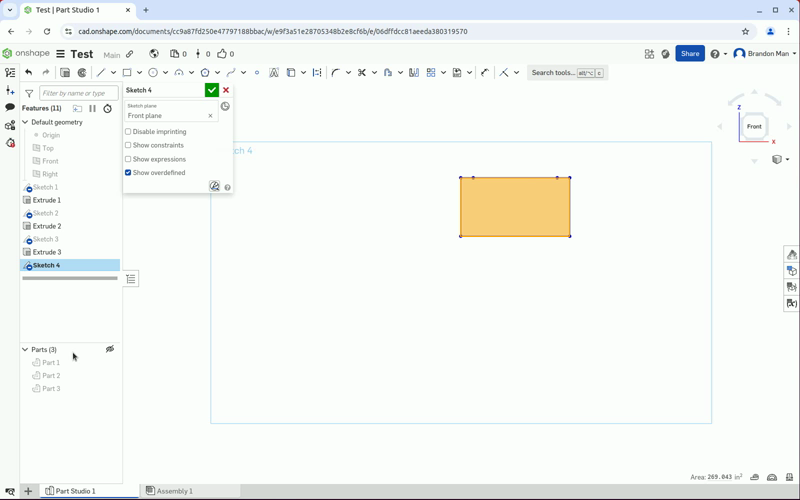
key(shift+e)
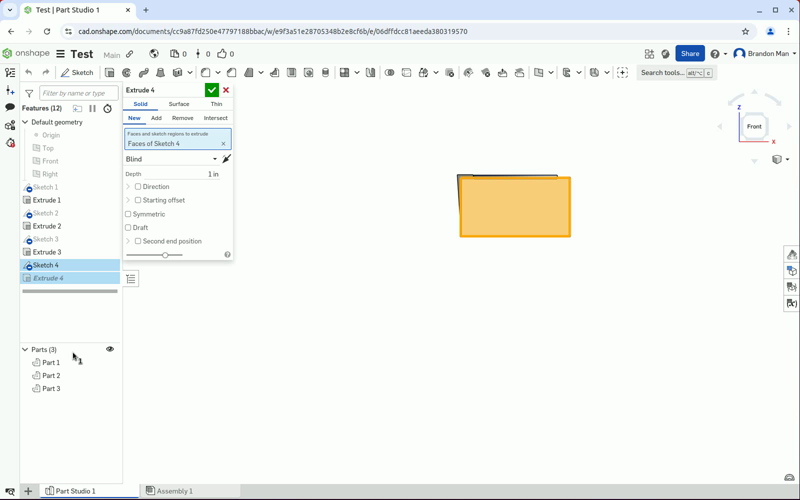
mouse_move(143, 106)
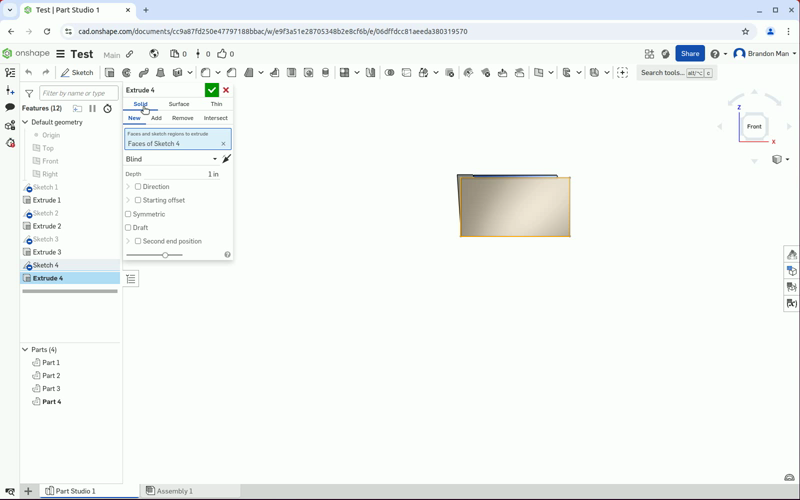
click(143, 106)
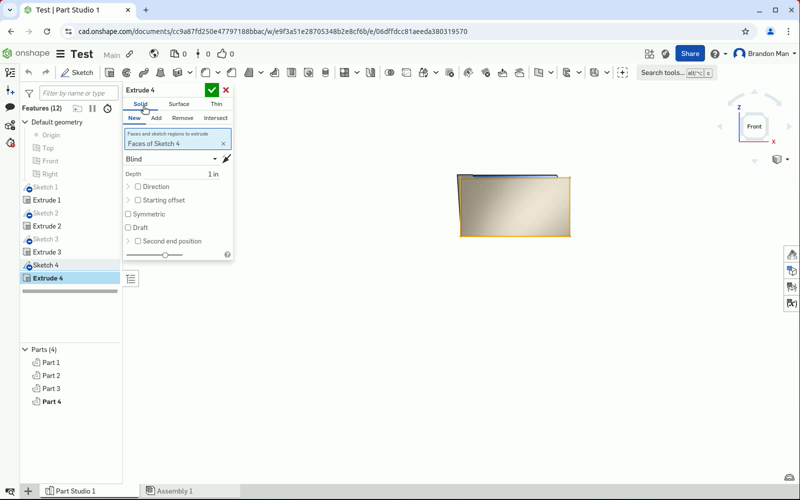
mouse_move(137, 120)
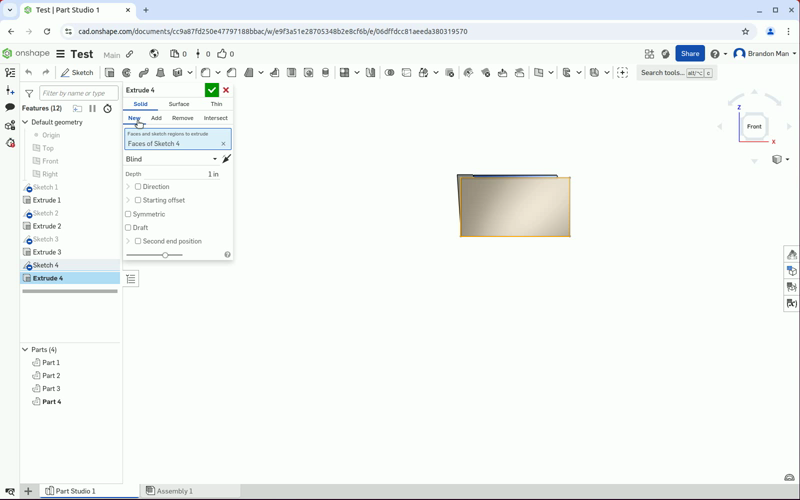
click(137, 120)
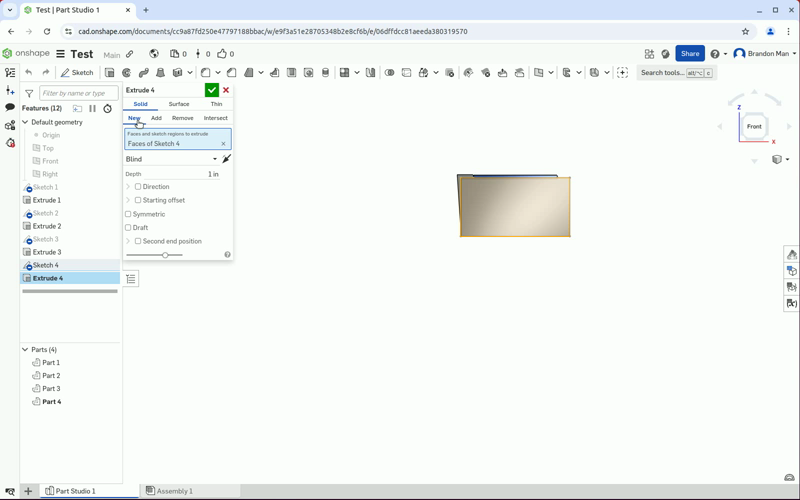
key(tab, 4)
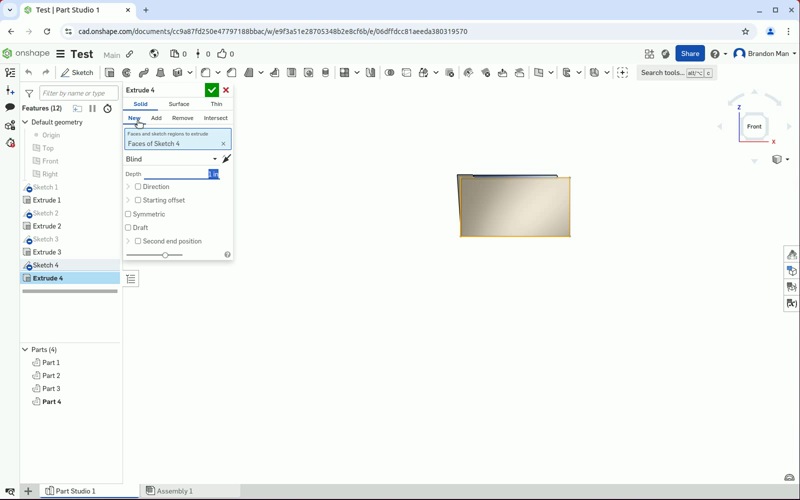
text(0.722)
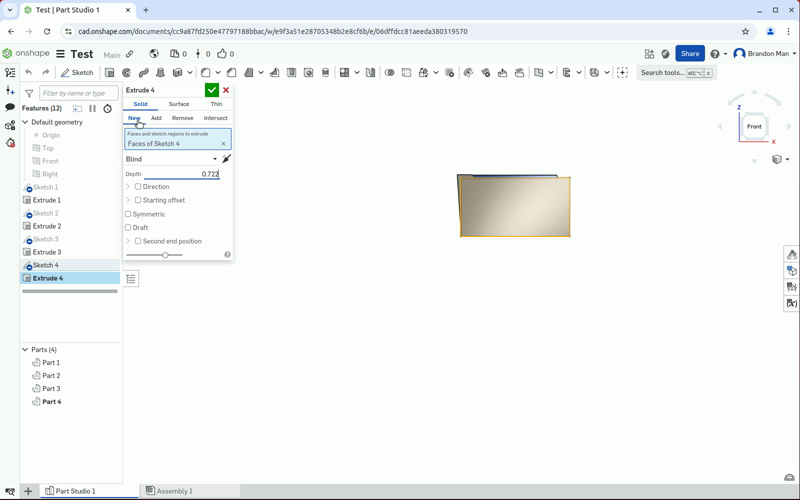
key(enter)
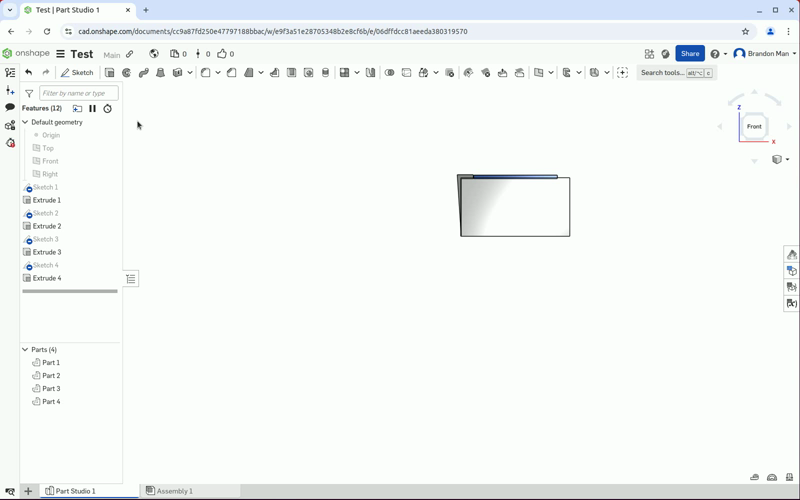
key(shift+h)
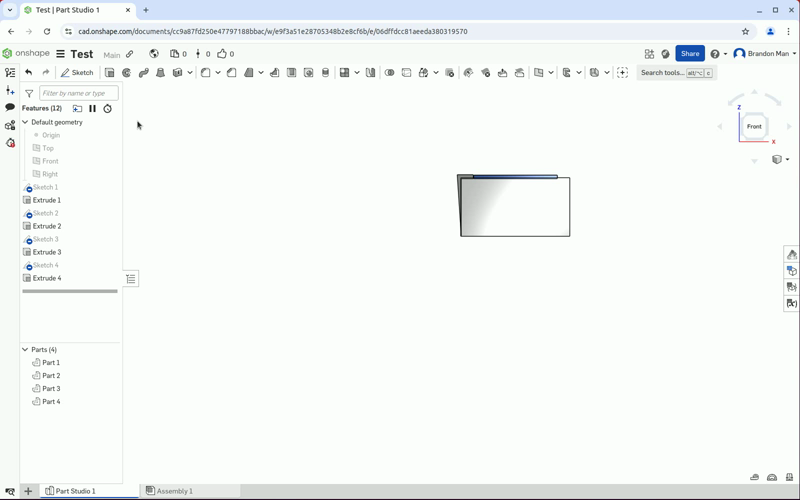
key(shift+h)
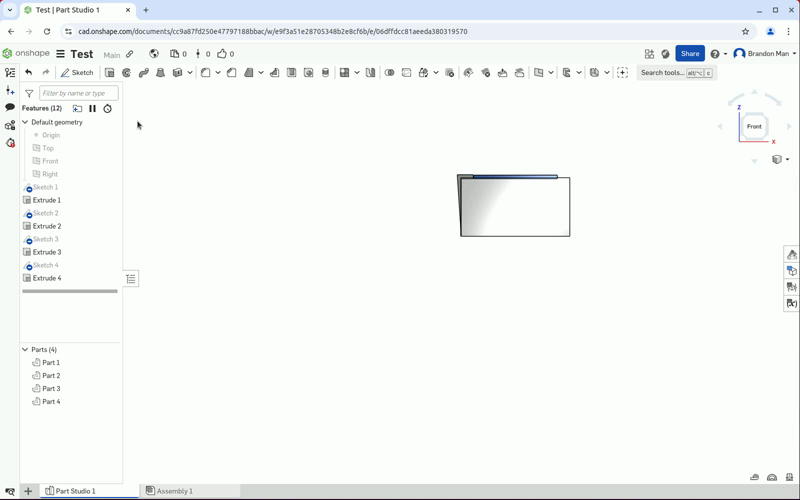
mouse_move(73, 189)
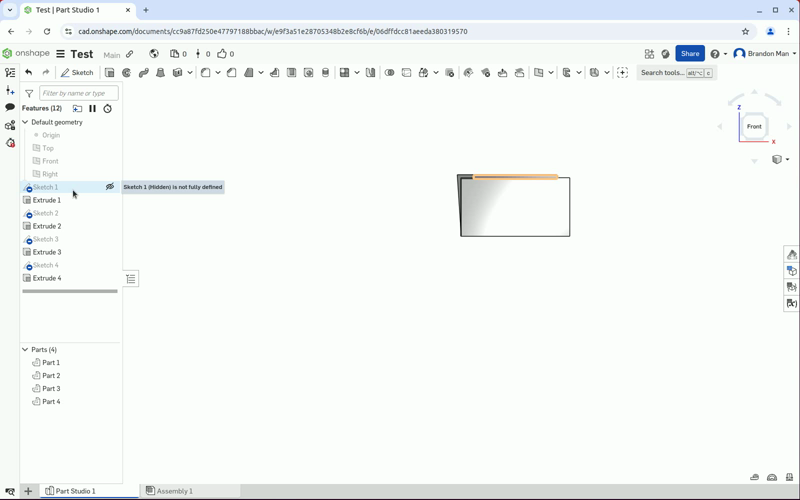
click(73, 189)
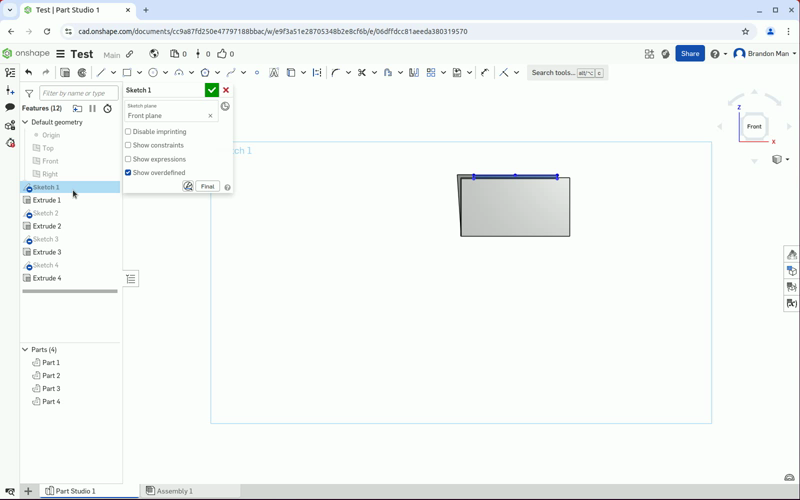
mouse_move(229, 92)
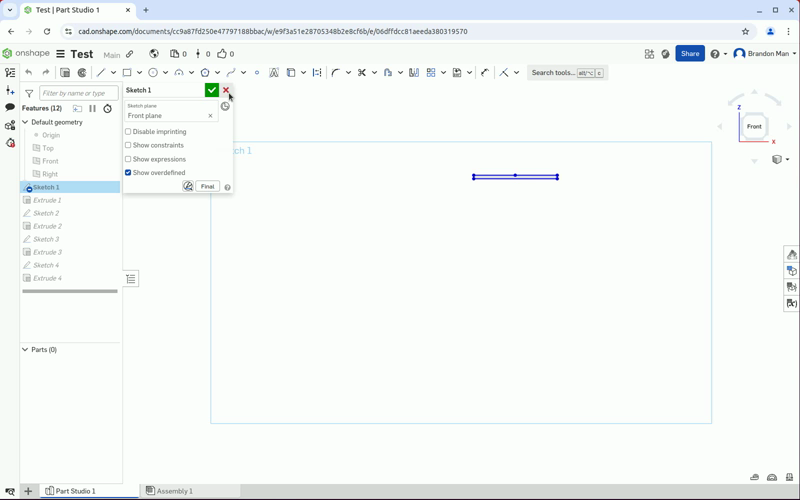
click(229, 92)
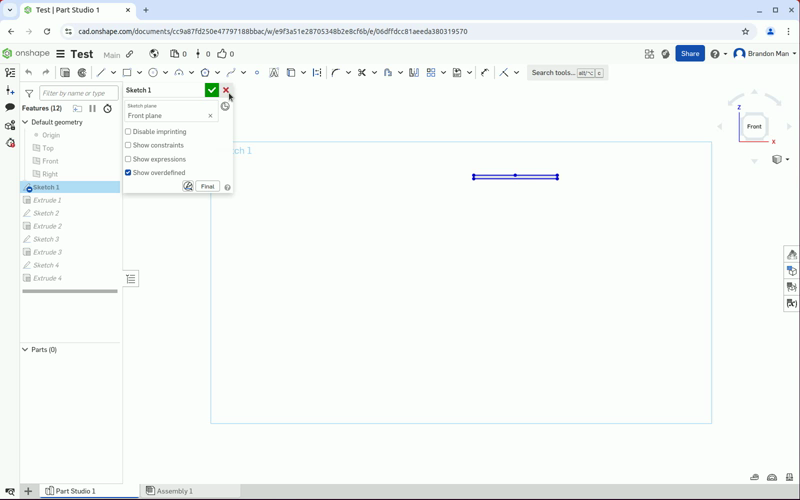
key(shift+s)
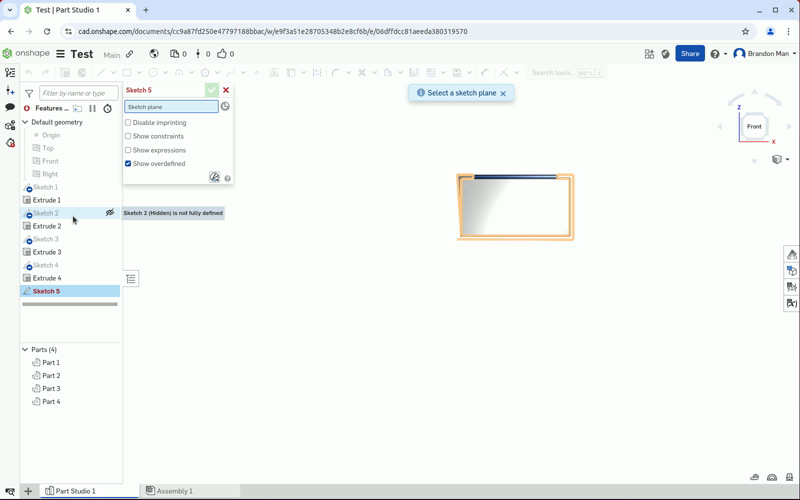
scroll(3)
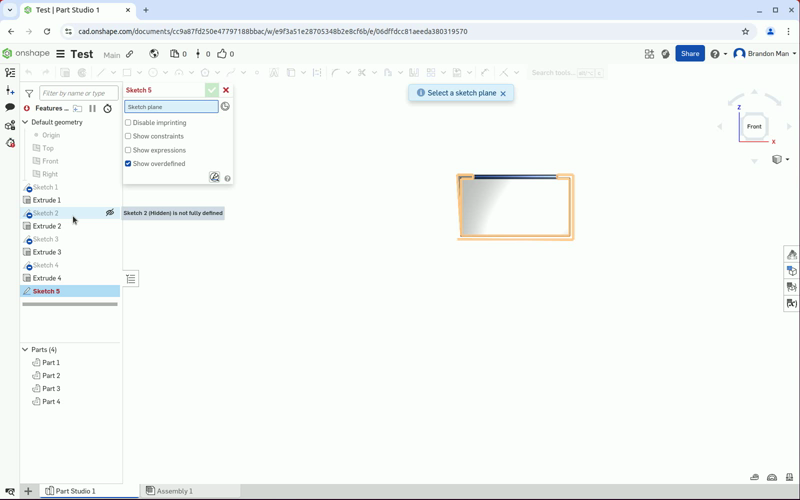
mouse_move(73, 163)
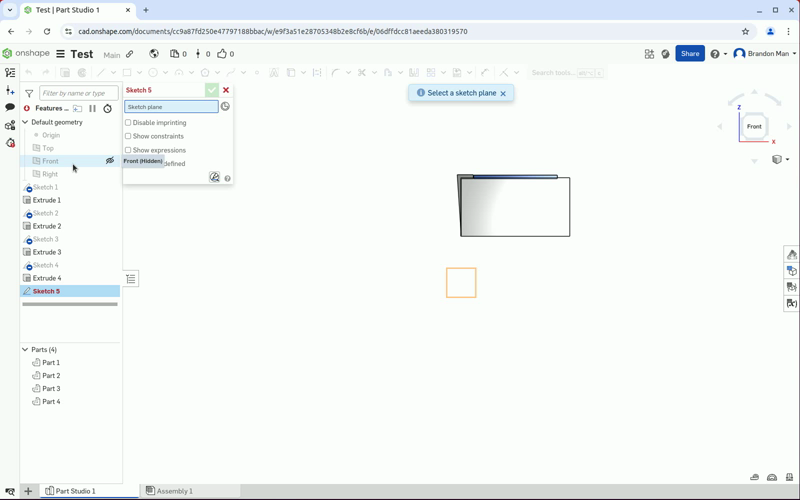
click(73, 163)
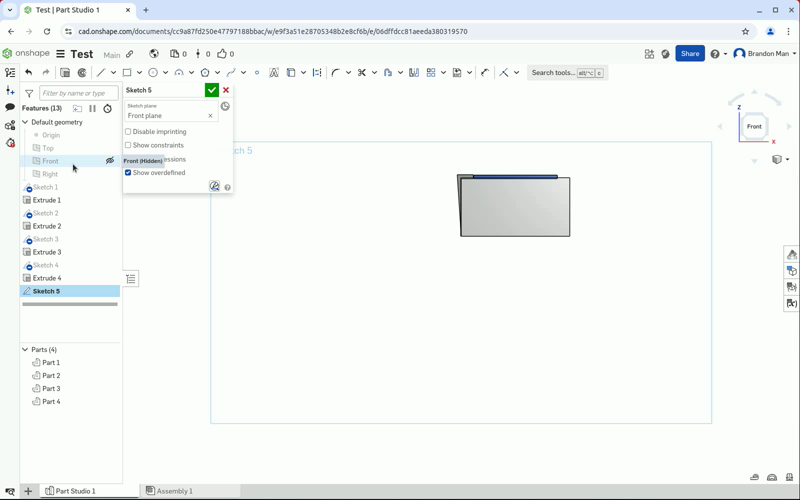
mouse_move(73, 352)
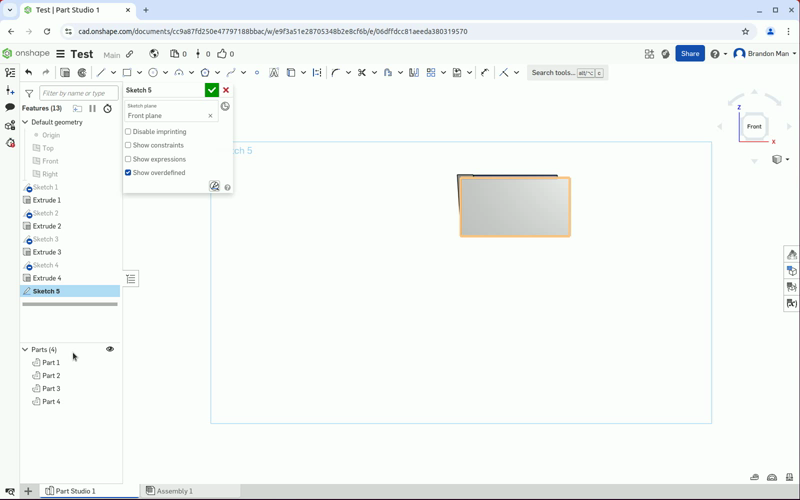
key(y)
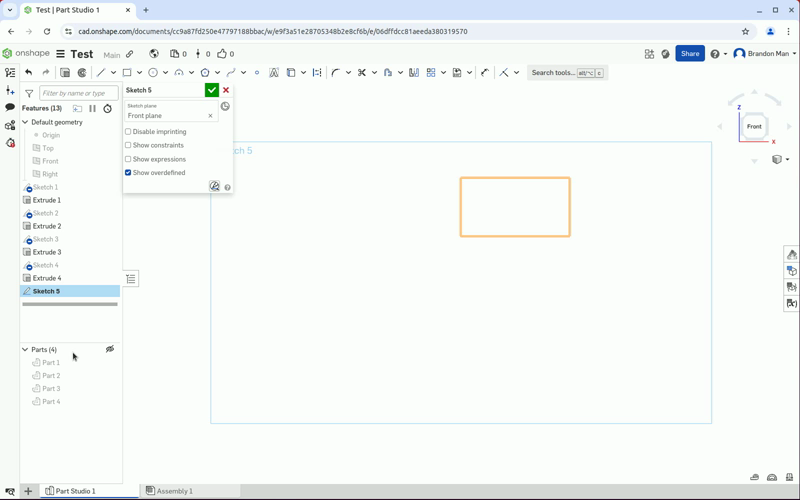
key(l)
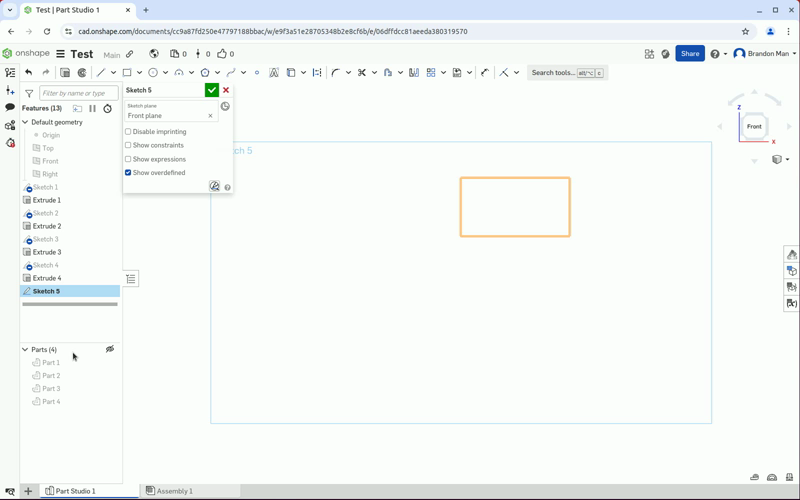
key_down(shift)
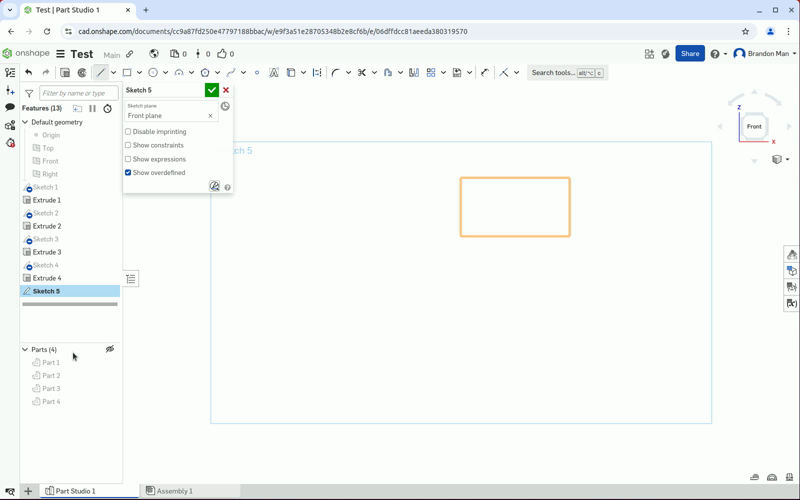
mouse_move(457, 239)
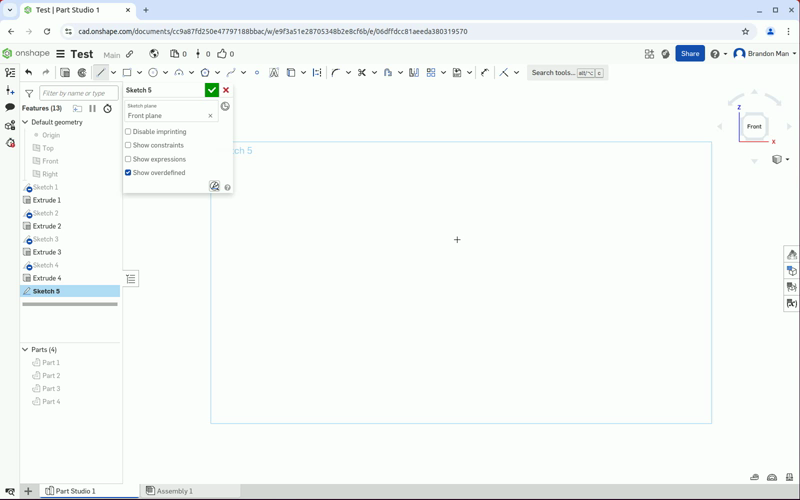
click(457, 239)
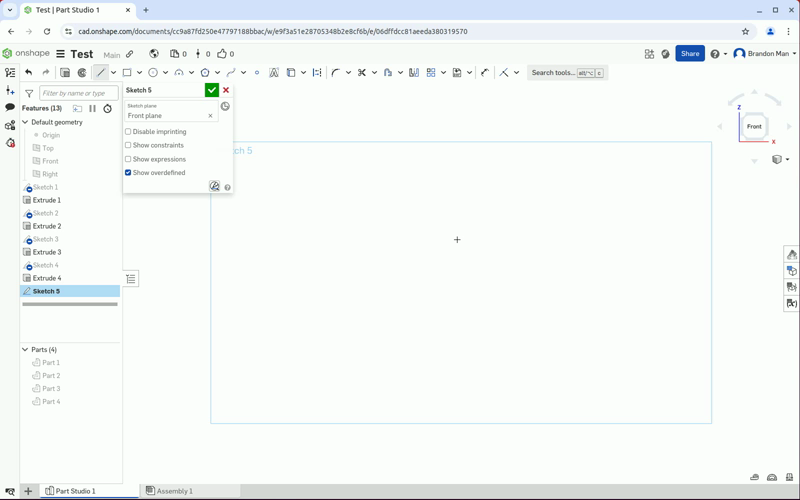
key_up(shift)
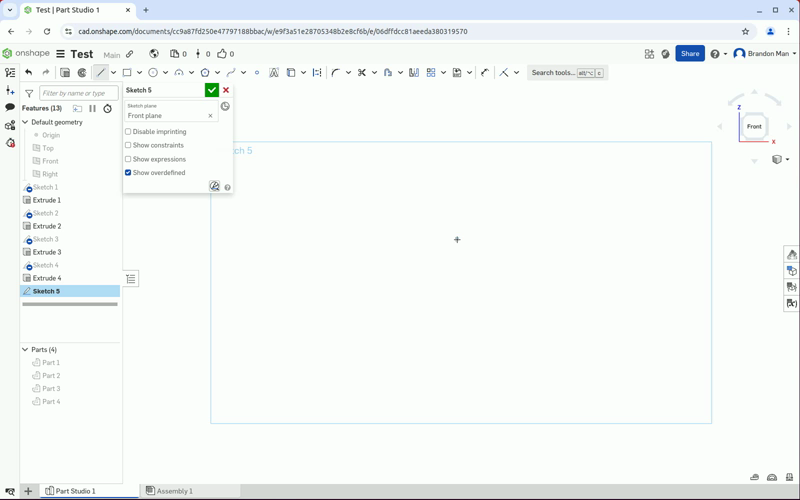
key_down(shift)
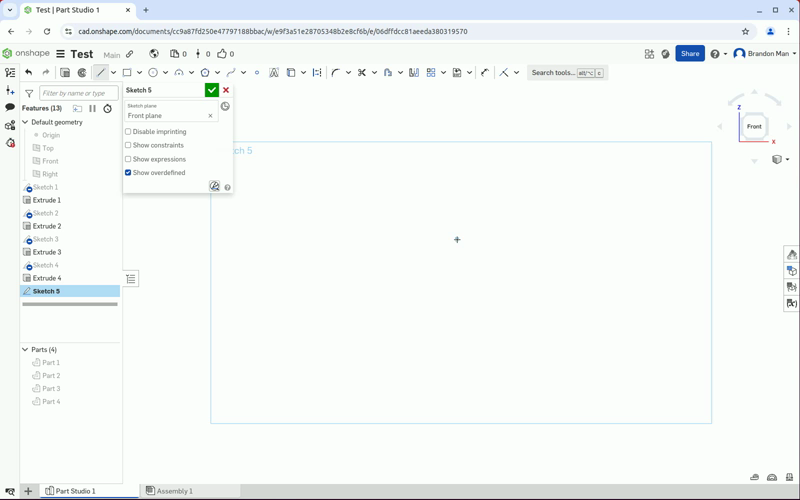
mouse_move(573, 239)
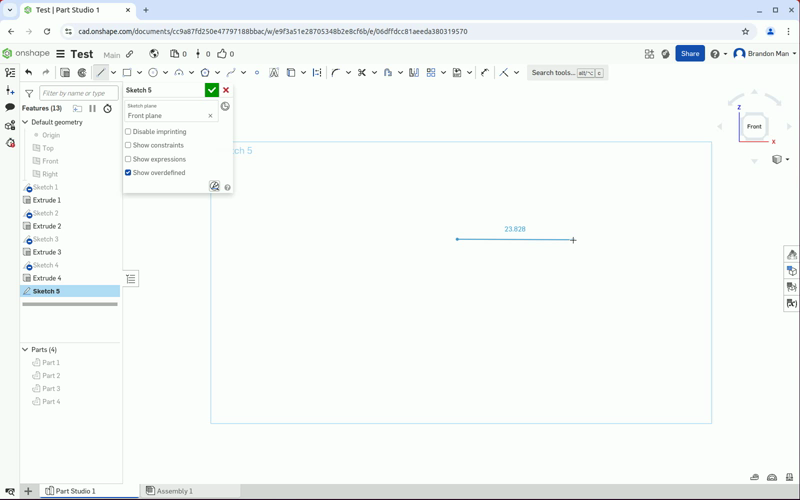
click(573, 239)
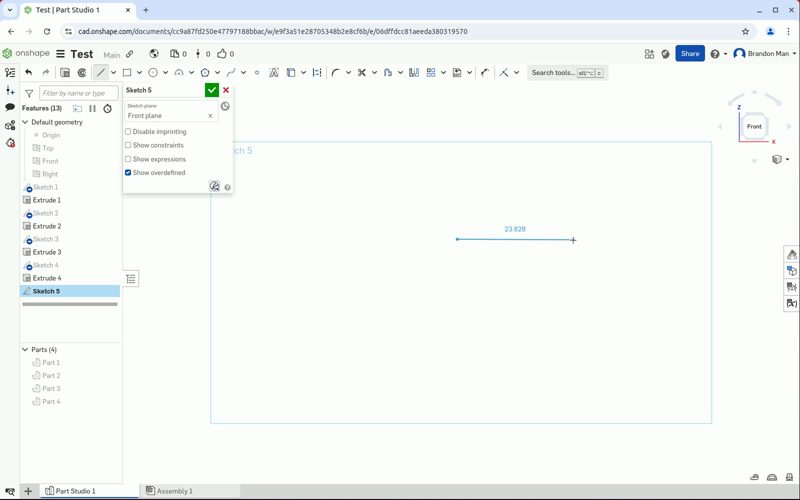
key_up(shift)
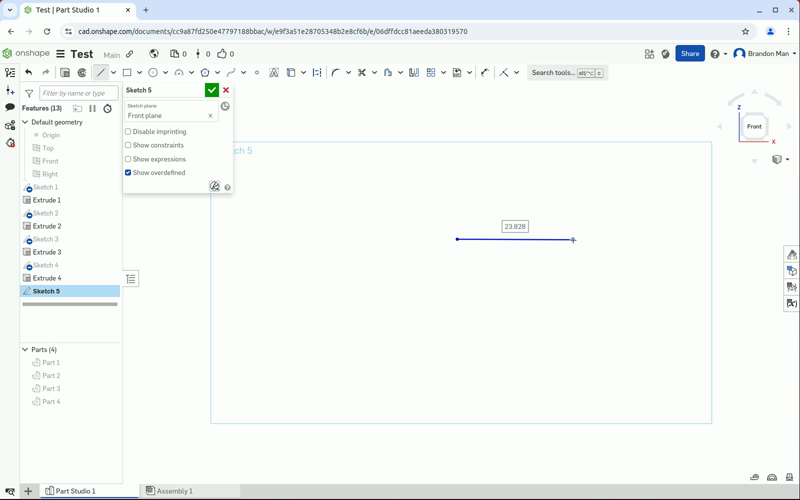
key_down(shift)
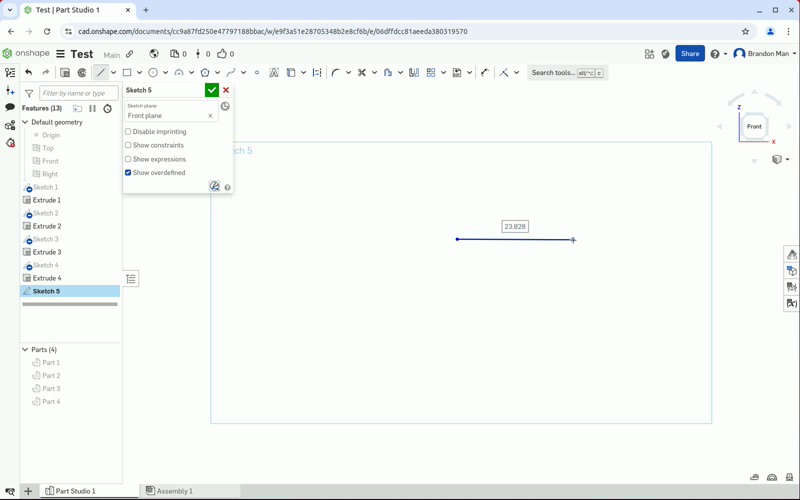
mouse_move(573, 174)
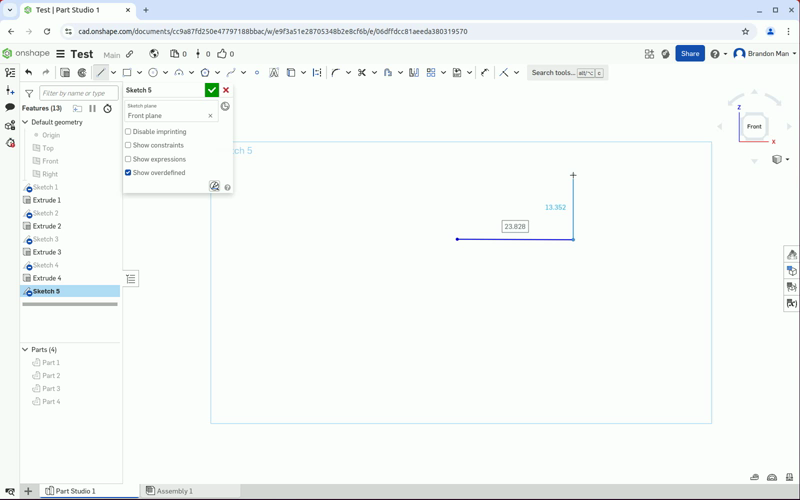
click(573, 174)
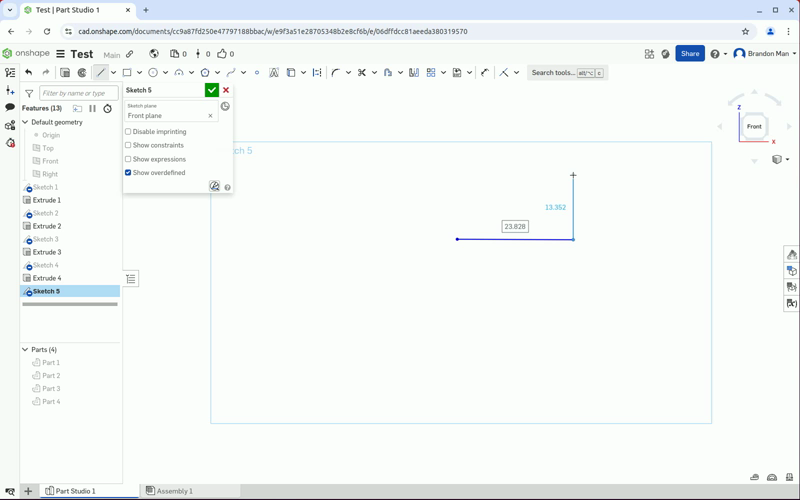
key_up(shift)
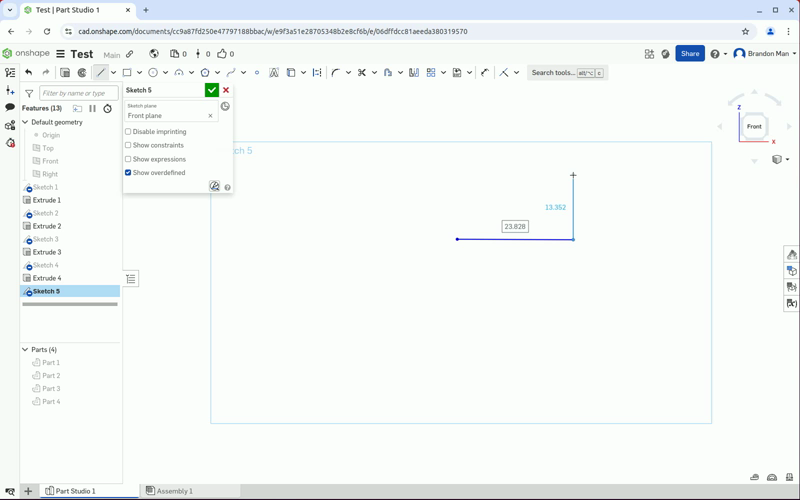
key_down(shift)
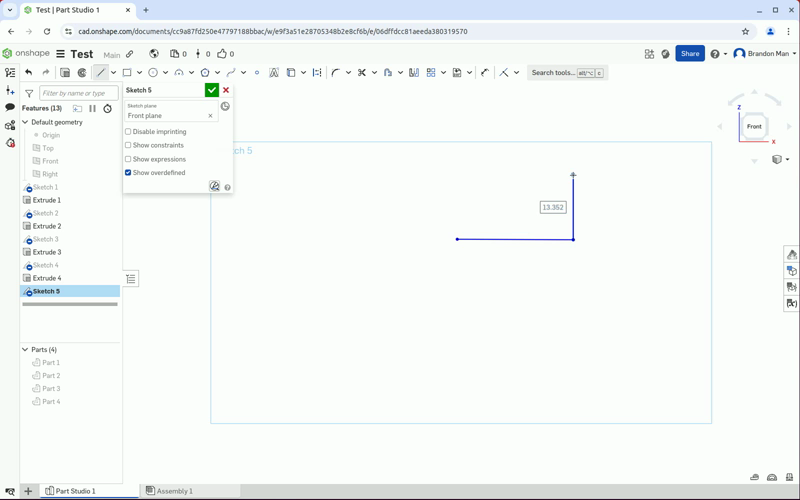
mouse_move(589, 174)
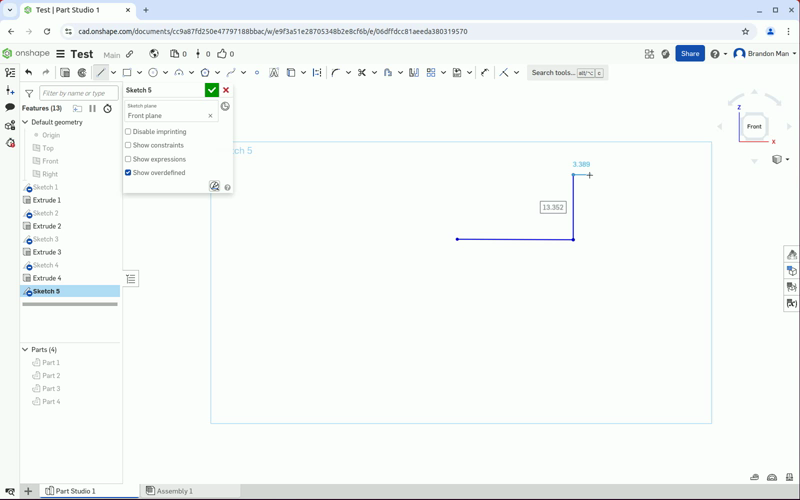
mouse_move(557, 174)
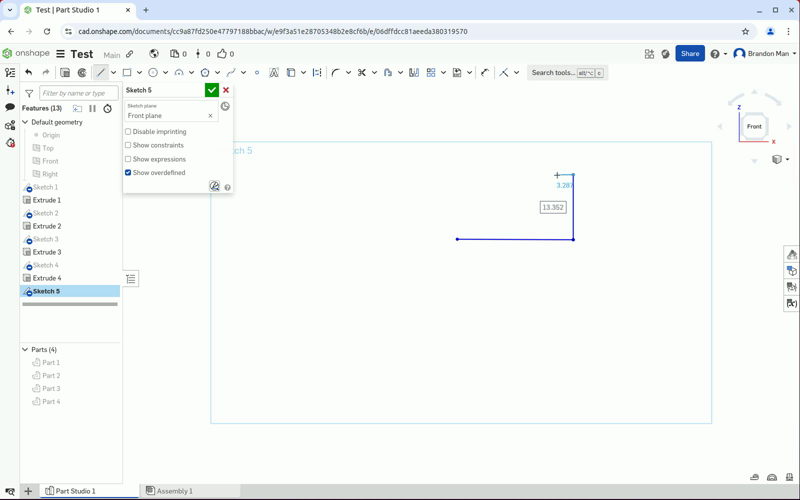
click(557, 174)
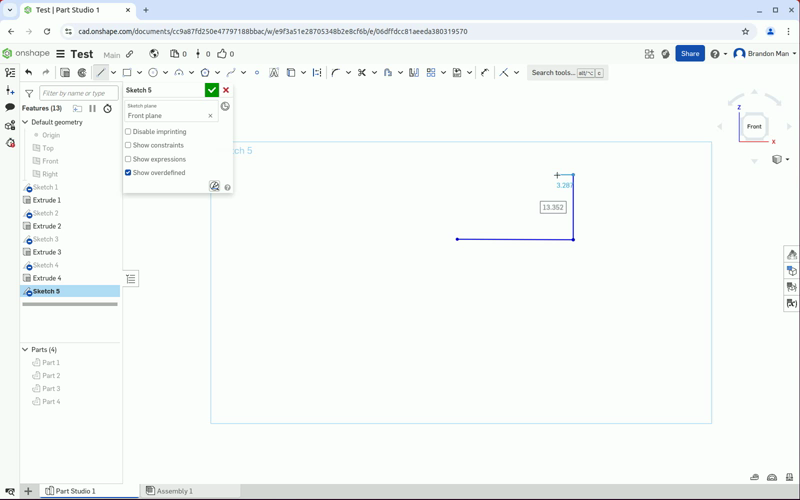
key_up(shift)
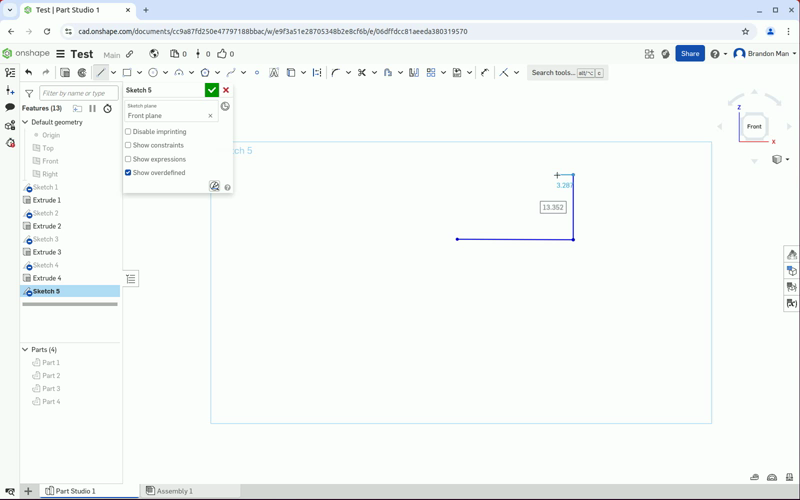
key_down(shift)
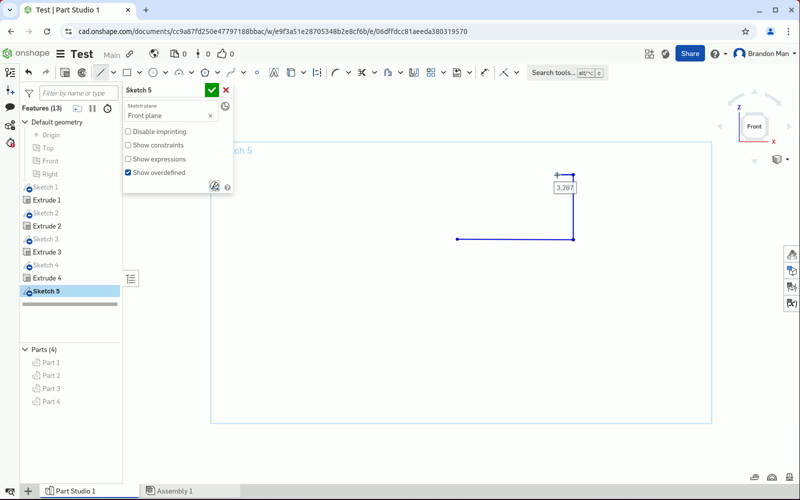
mouse_move(587, 174)
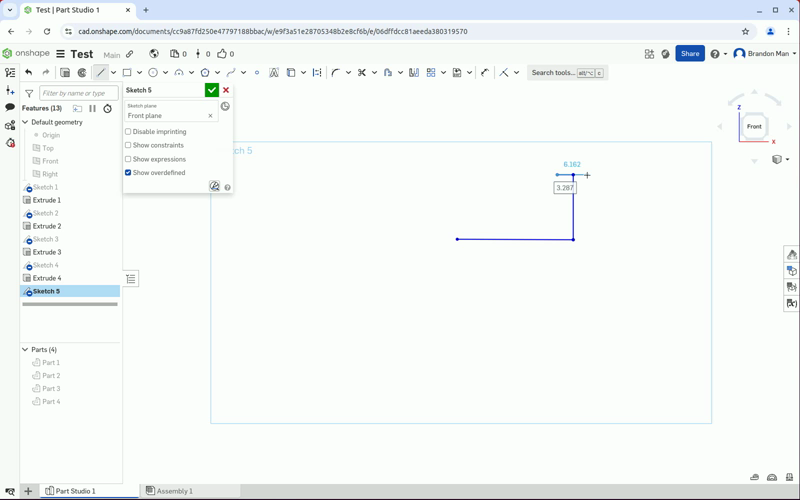
mouse_move(557, 178)
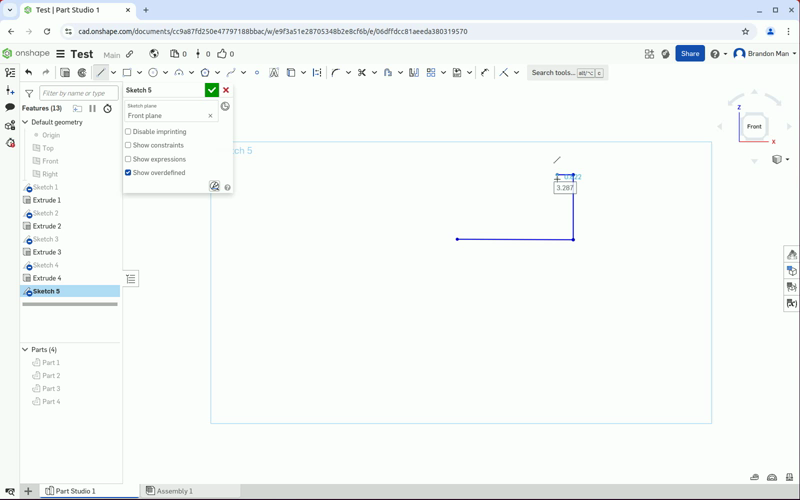
scroll(6)
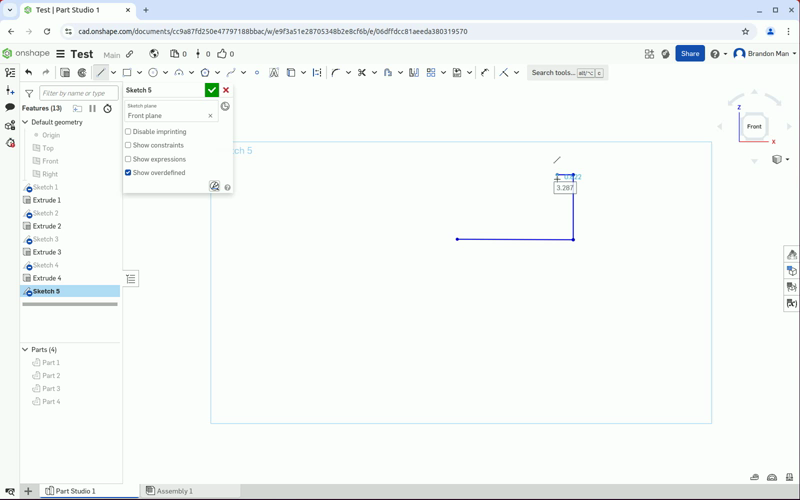
scroll(6)
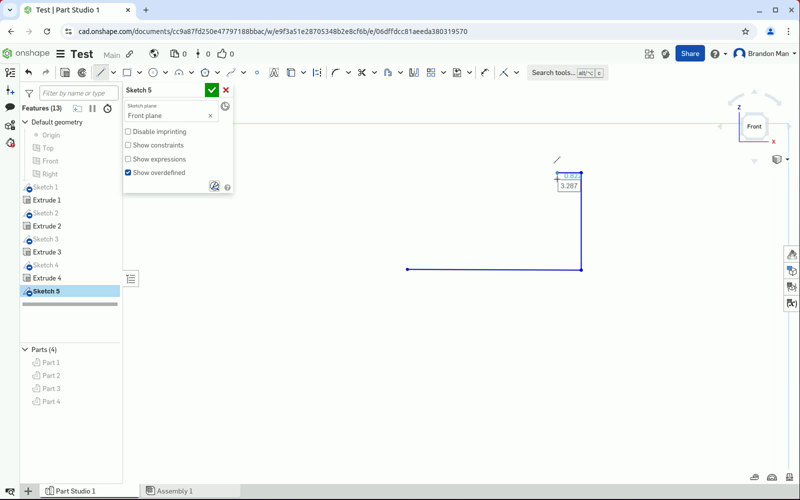
scroll(6)
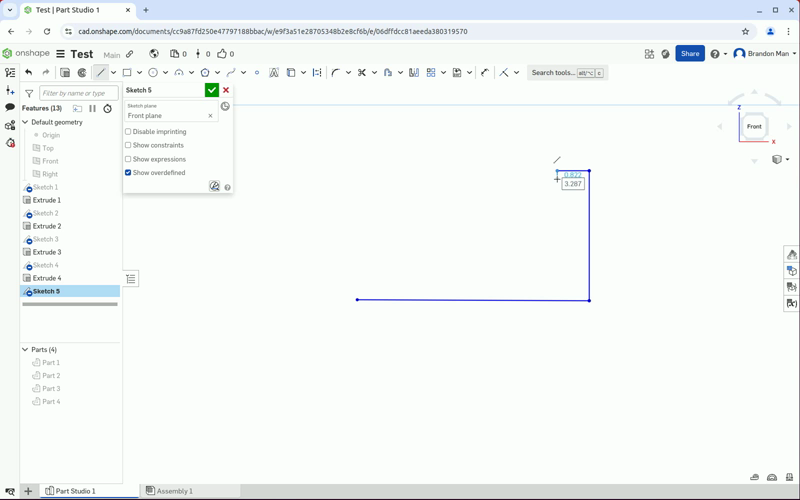
scroll(6)
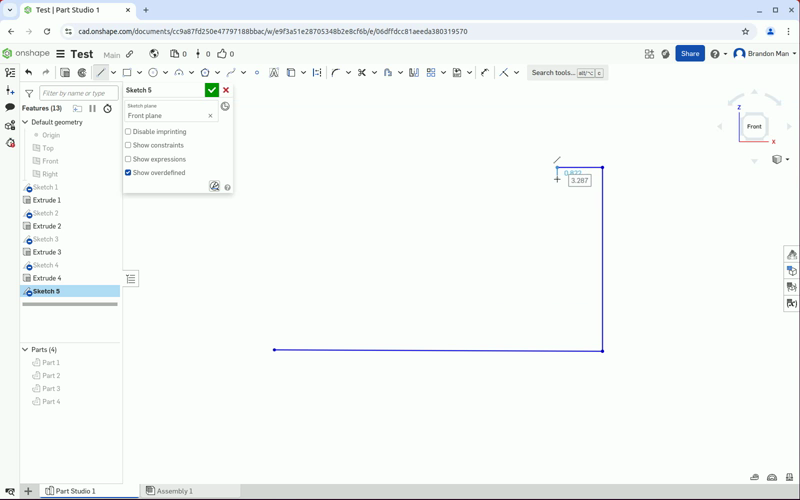
scroll(6)
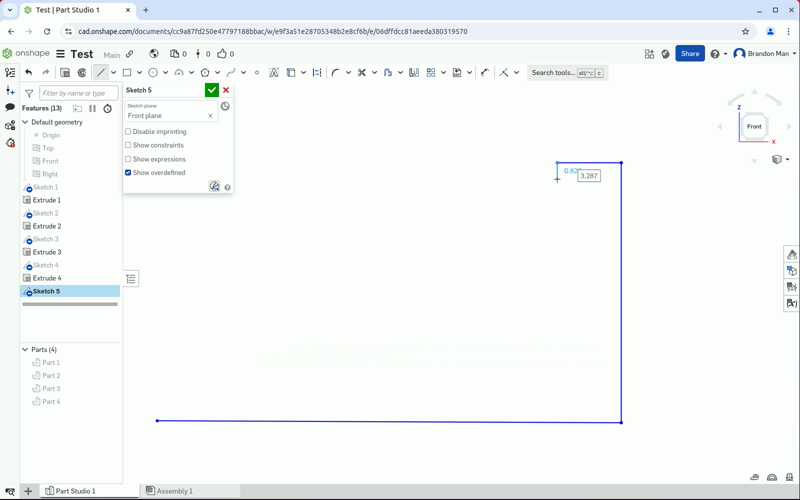
scroll(6)
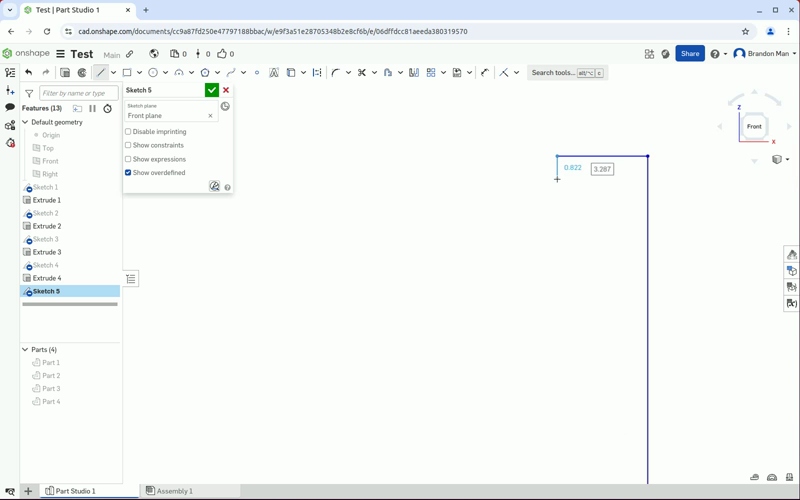
scroll(6)
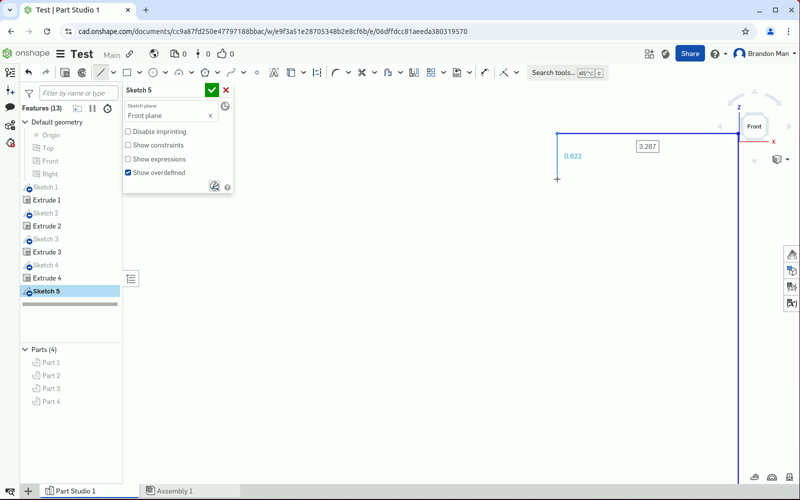
click(557, 178)
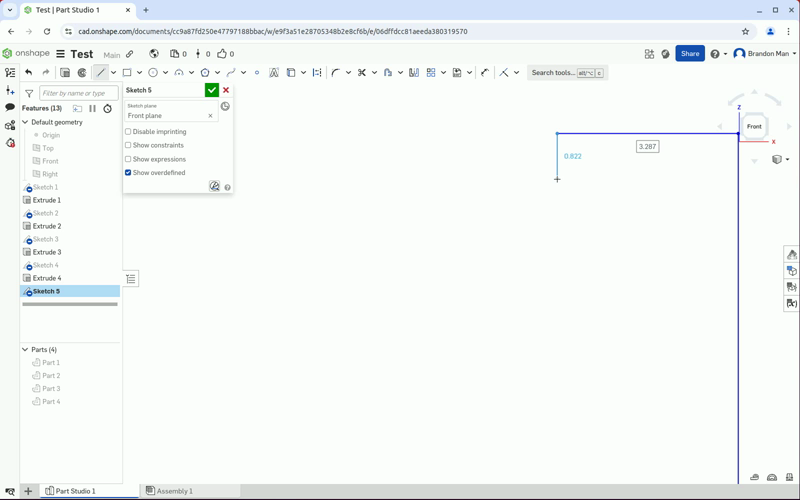
scroll(-6)
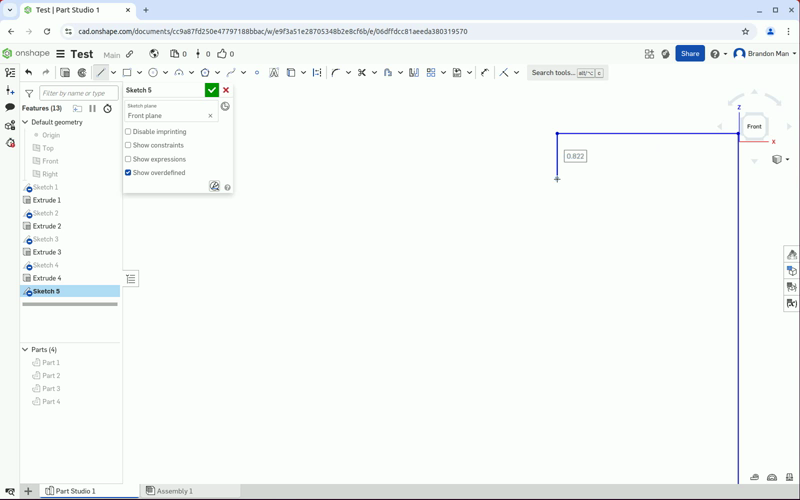
scroll(-6)
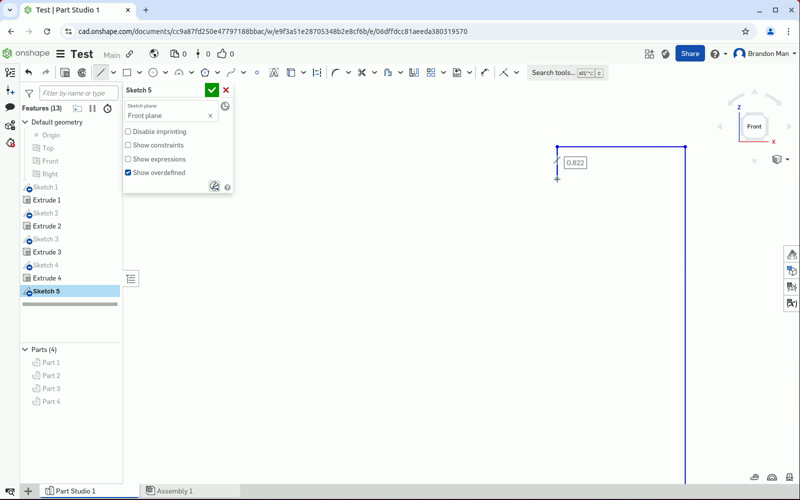
scroll(-6)
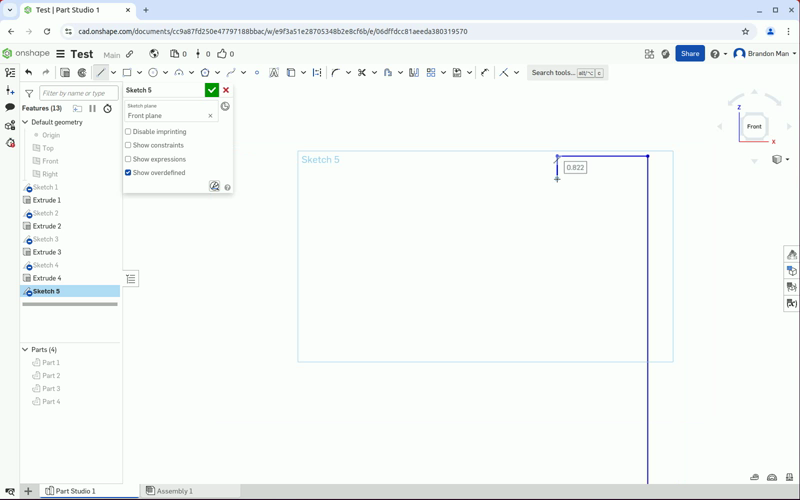
scroll(-6)
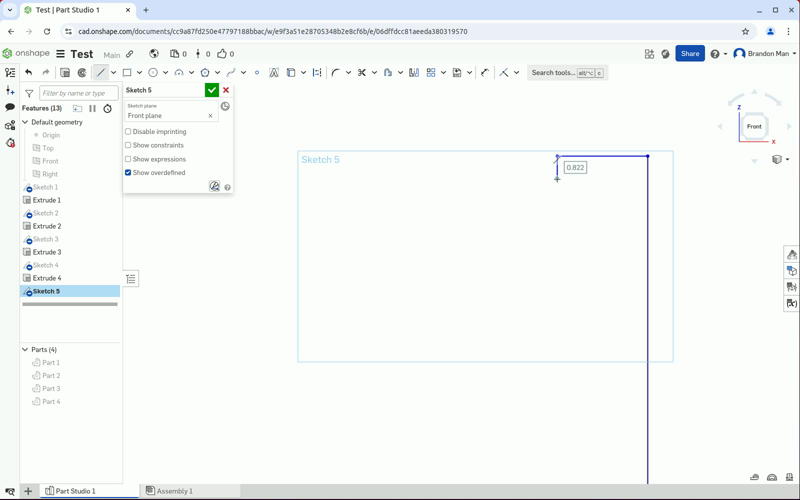
scroll(-6)
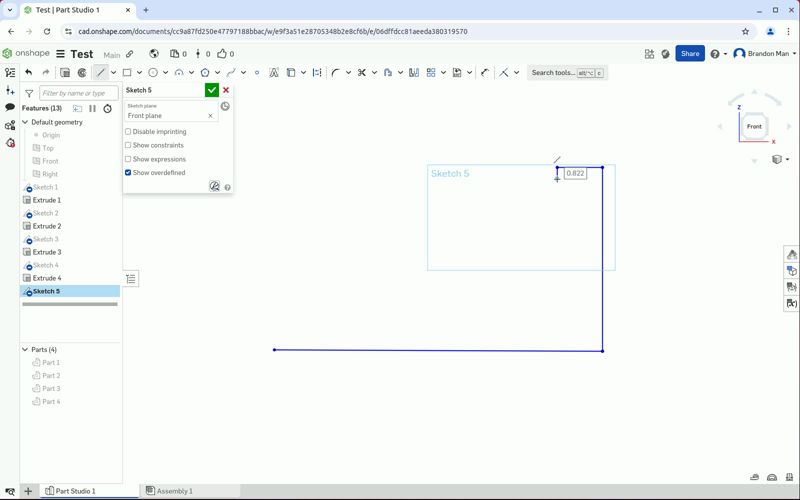
scroll(-6)
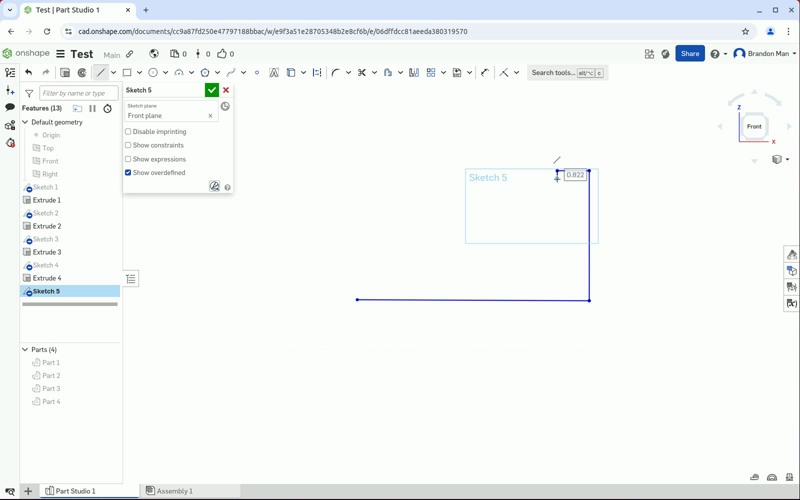
scroll(-6)
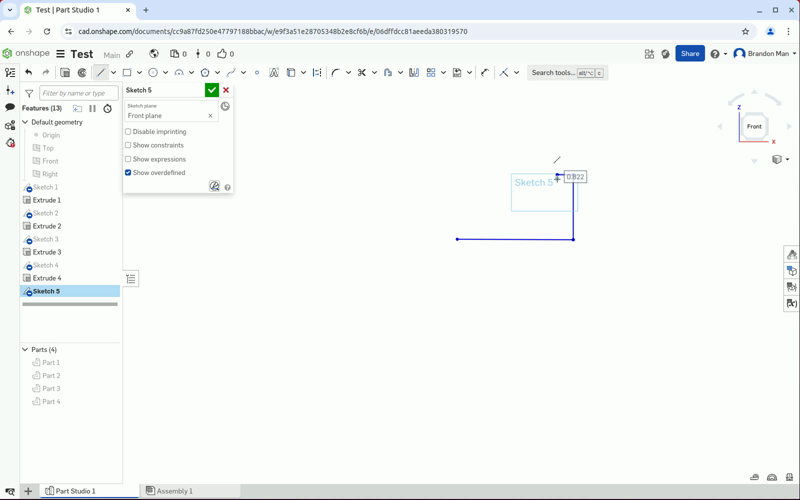
key_up(shift)
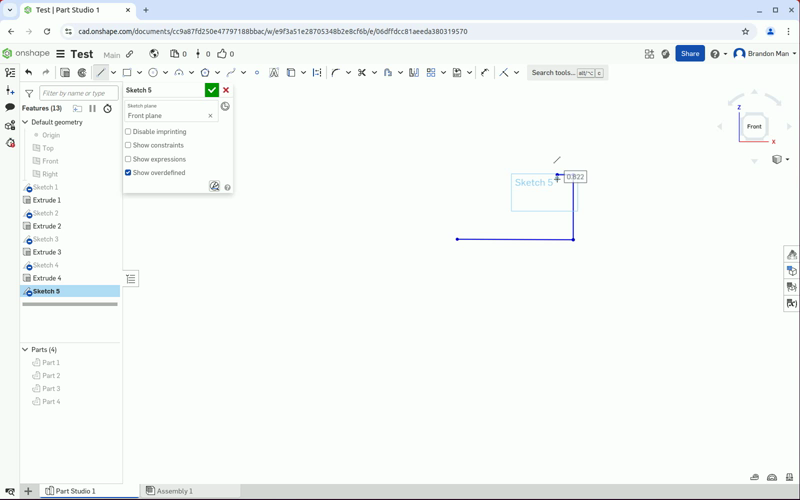
key_down(shift)
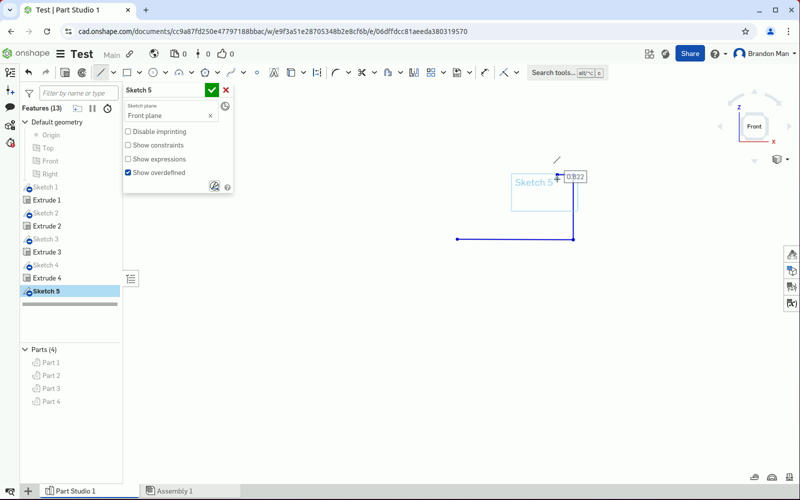
mouse_move(587, 178)
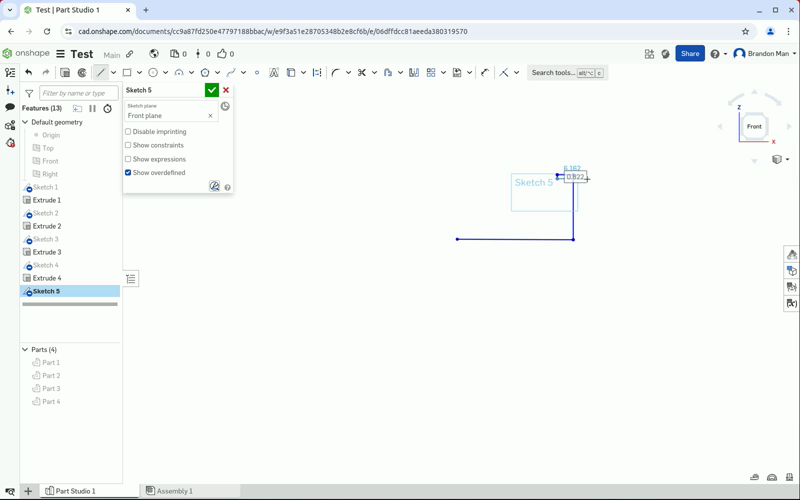
mouse_move(569, 178)
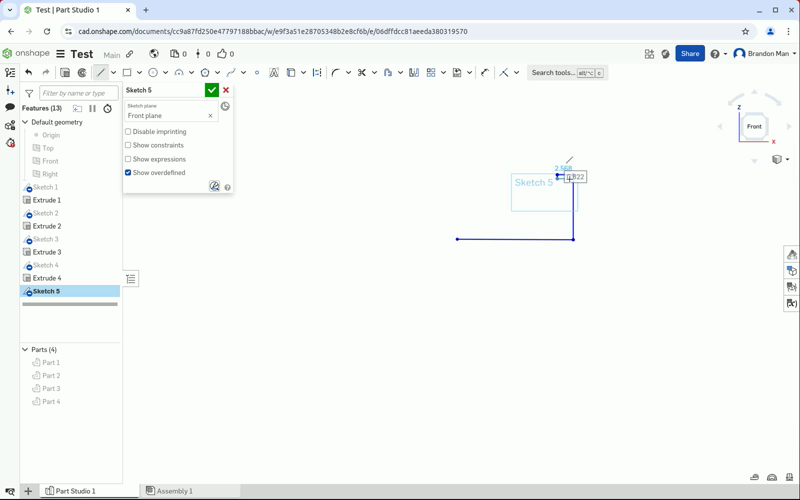
click(569, 178)
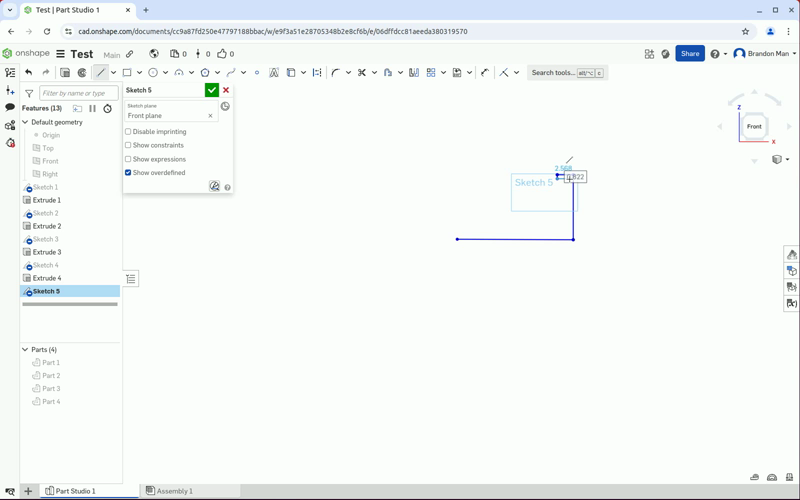
key_up(shift)
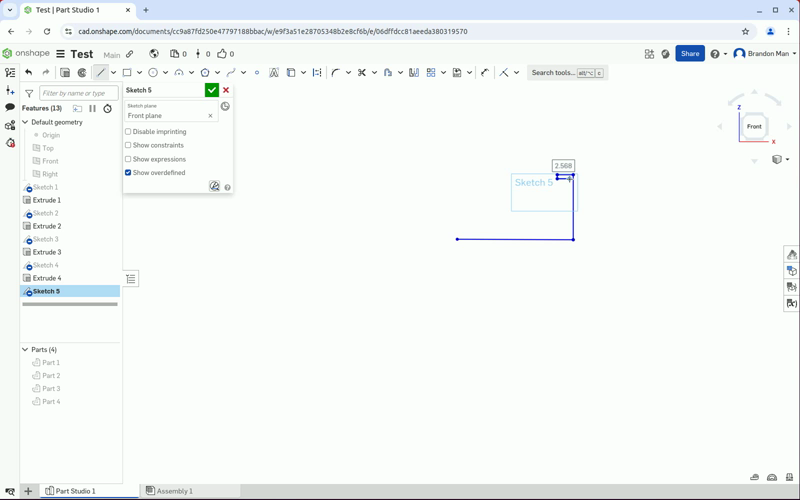
key_down(shift)
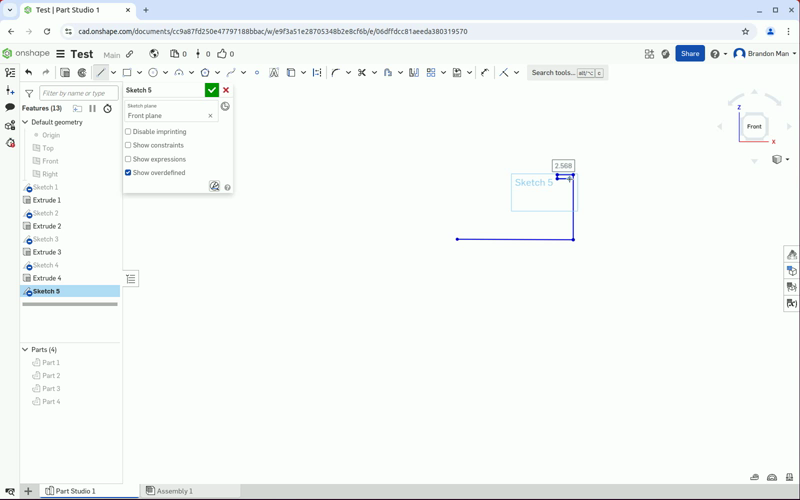
mouse_move(589, 178)
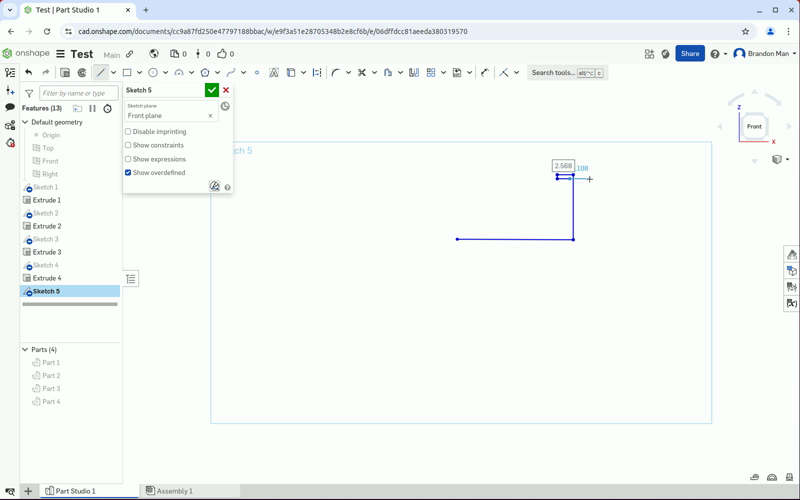
mouse_move(569, 235)
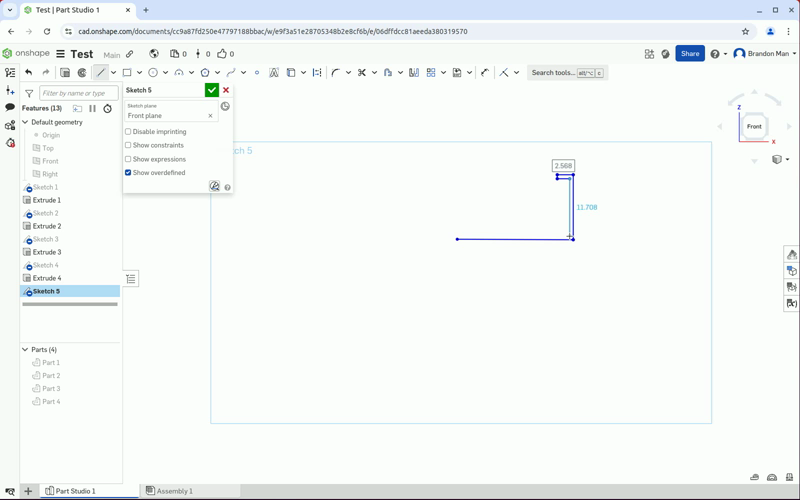
click(569, 235)
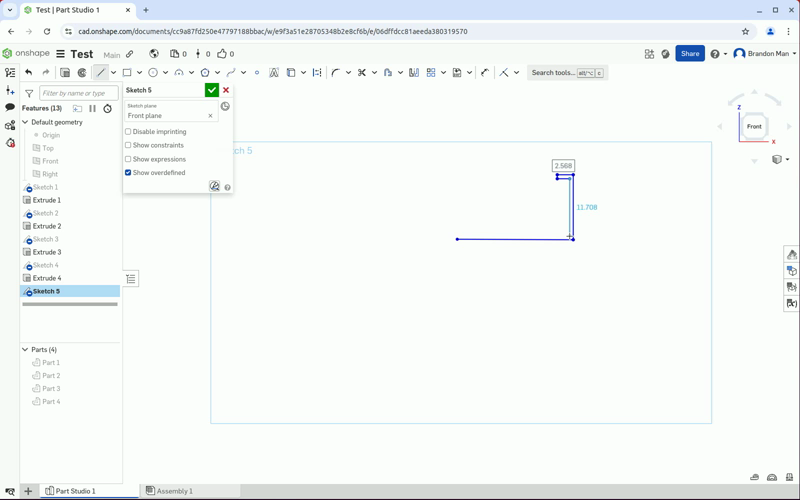
key_up(shift)
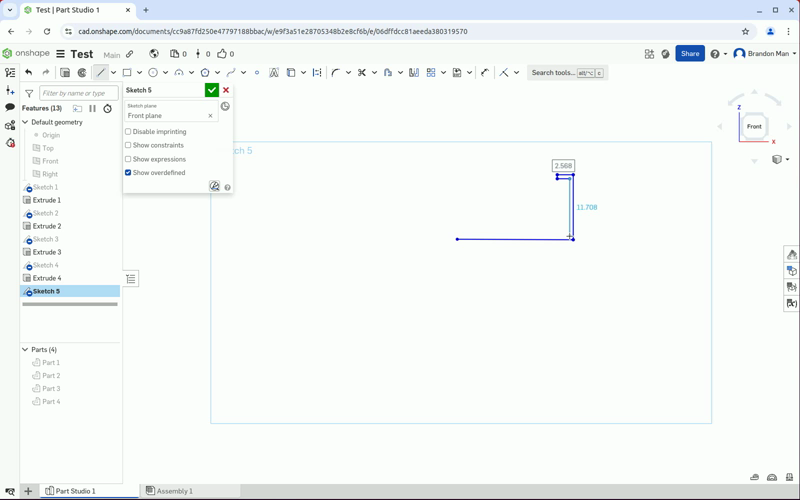
key_down(shift)
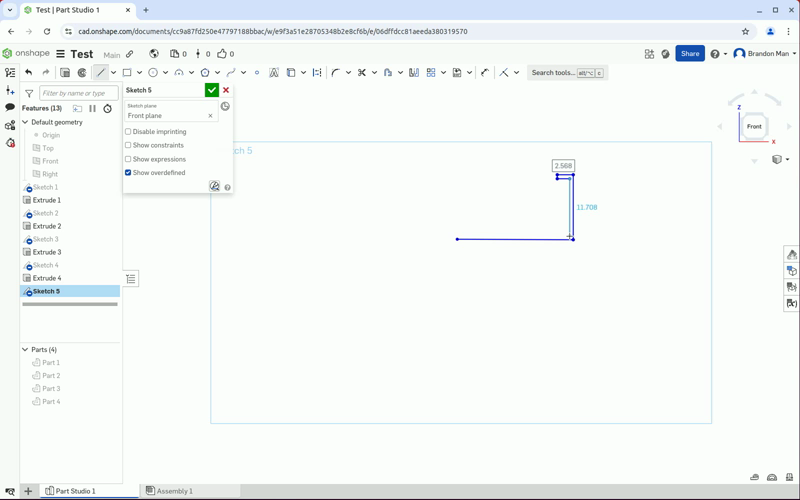
mouse_move(461, 235)
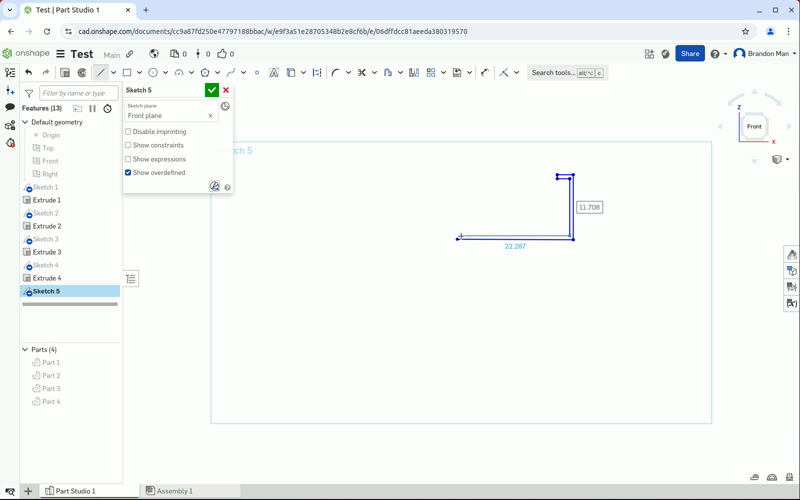
click(461, 235)
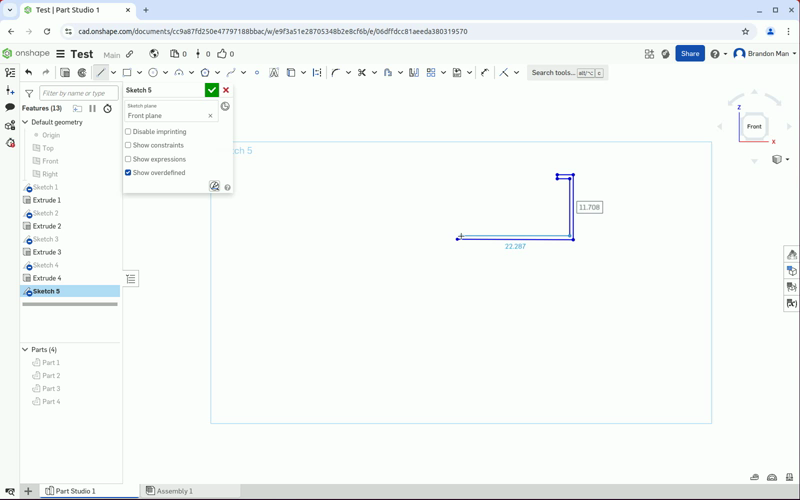
key_up(shift)
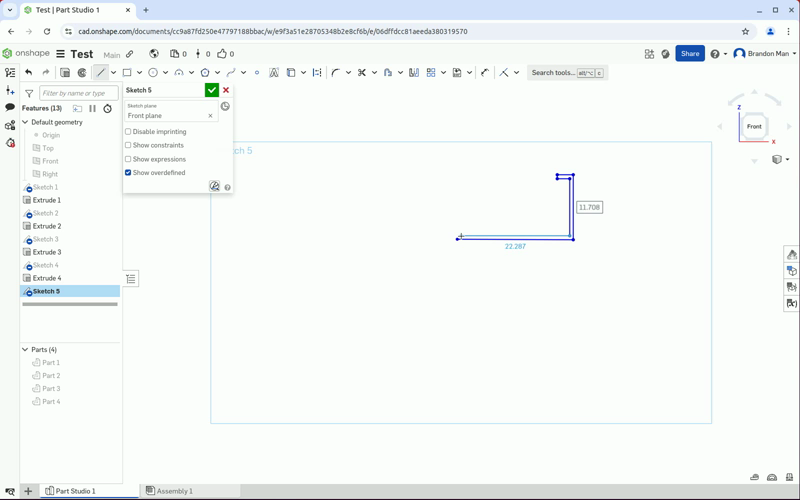
key_down(shift)
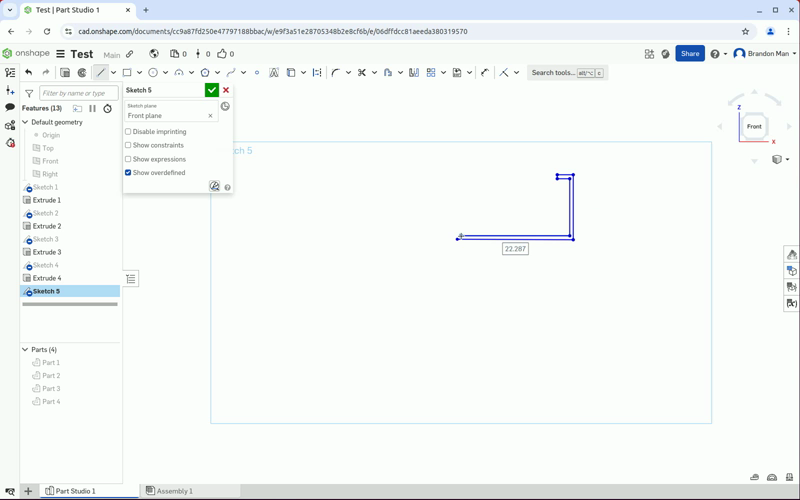
mouse_move(491, 235)
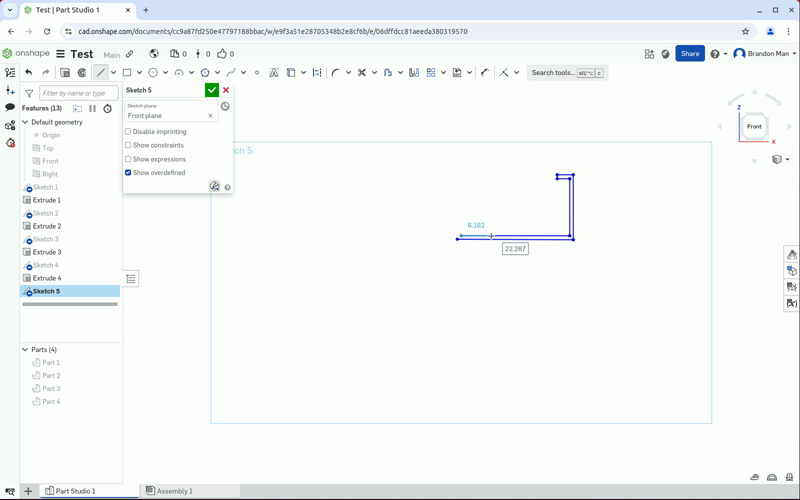
mouse_move(461, 178)
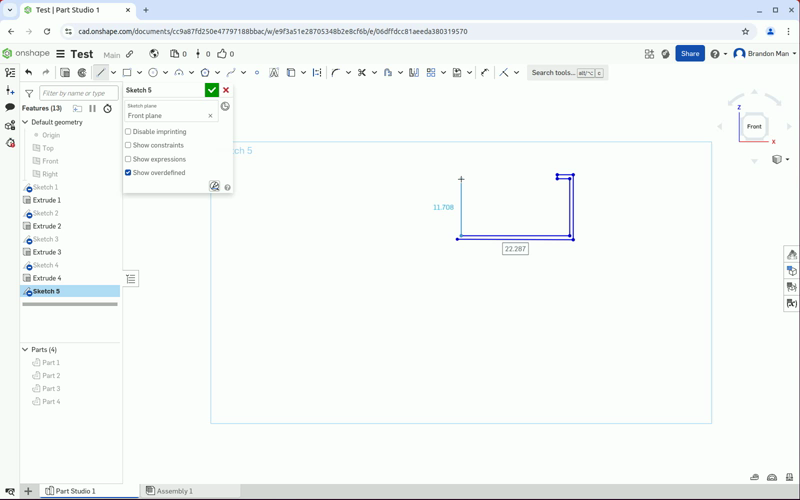
click(461, 178)
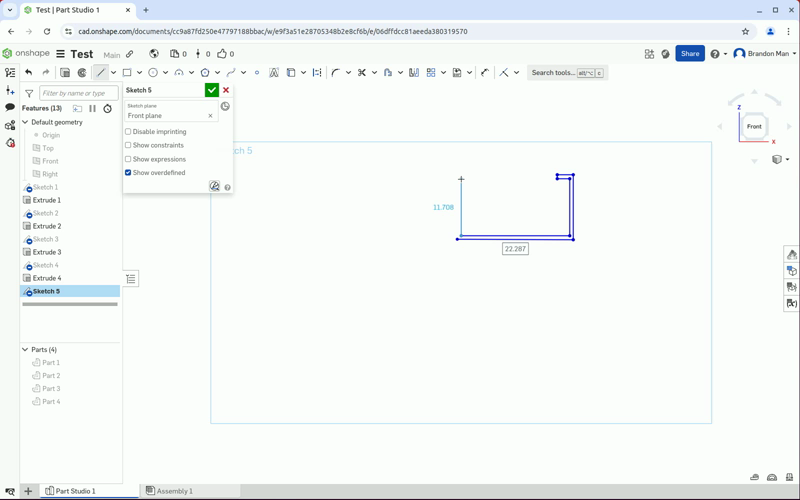
key_up(shift)
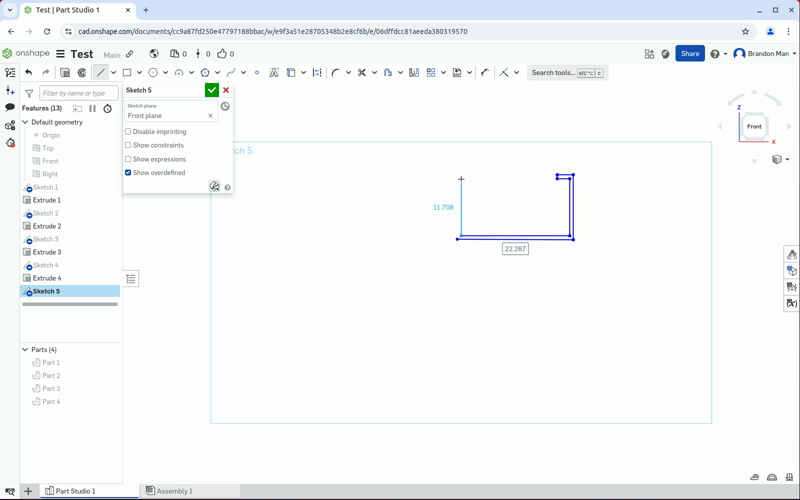
key_down(shift)
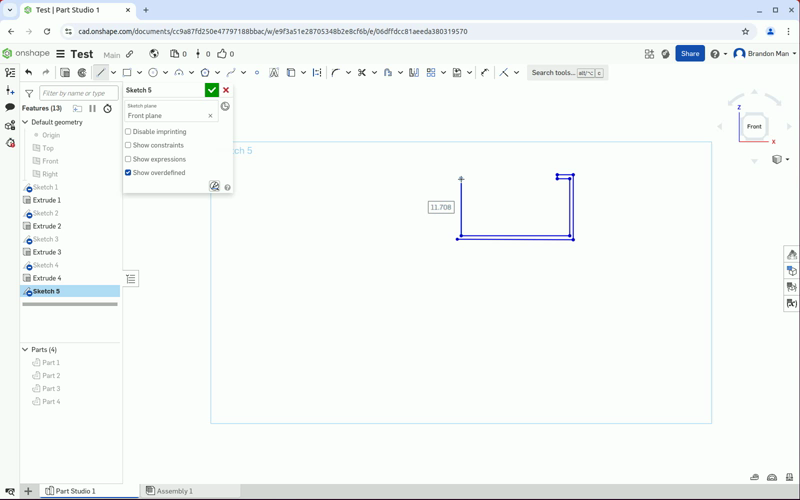
mouse_move(491, 178)
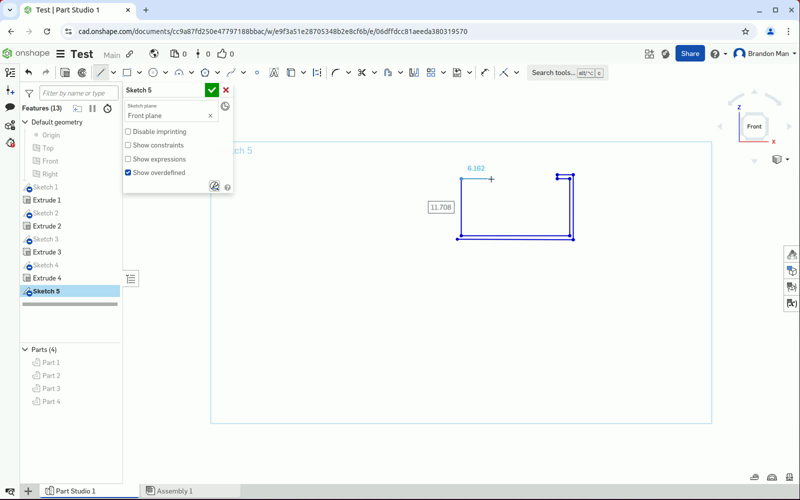
mouse_move(473, 178)
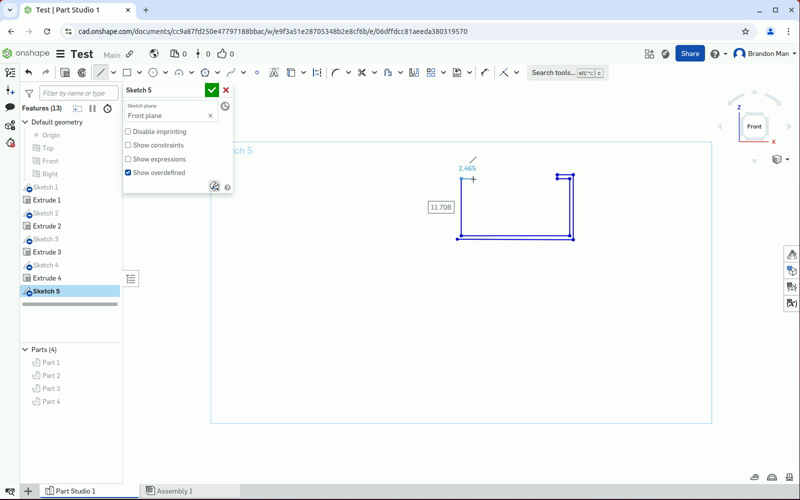
click(473, 178)
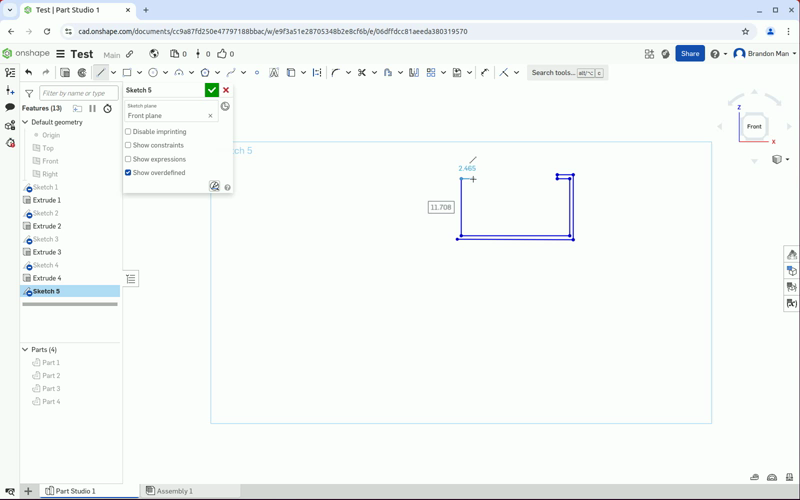
key_up(shift)
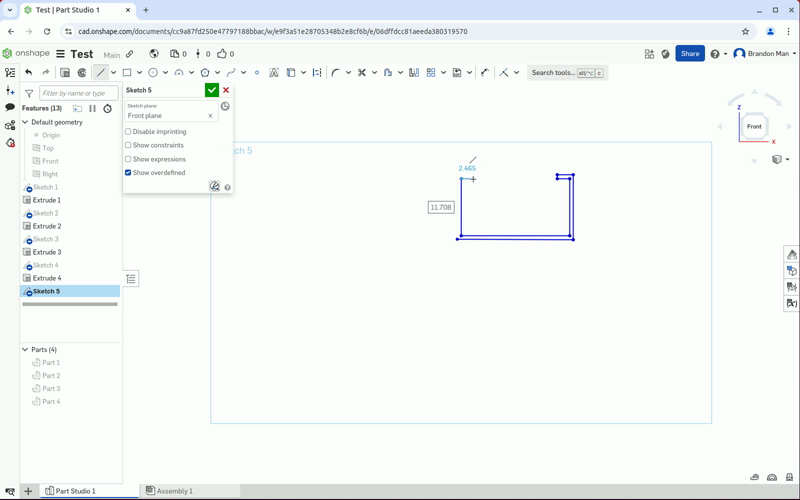
key_down(shift)
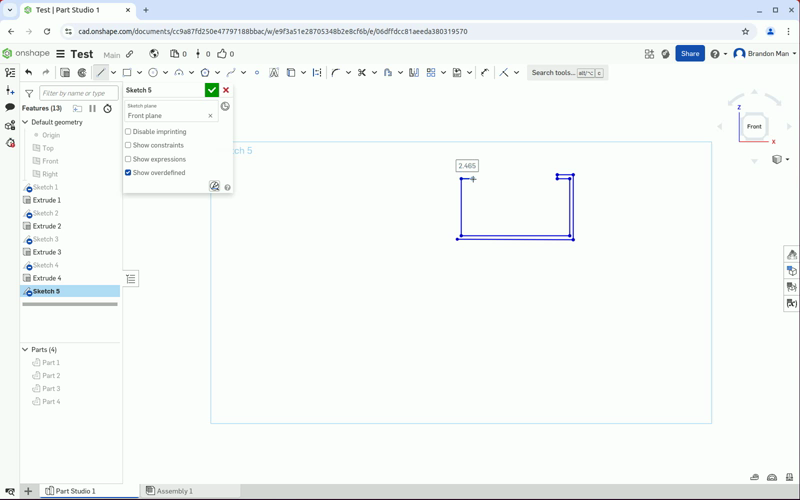
mouse_move(503, 178)
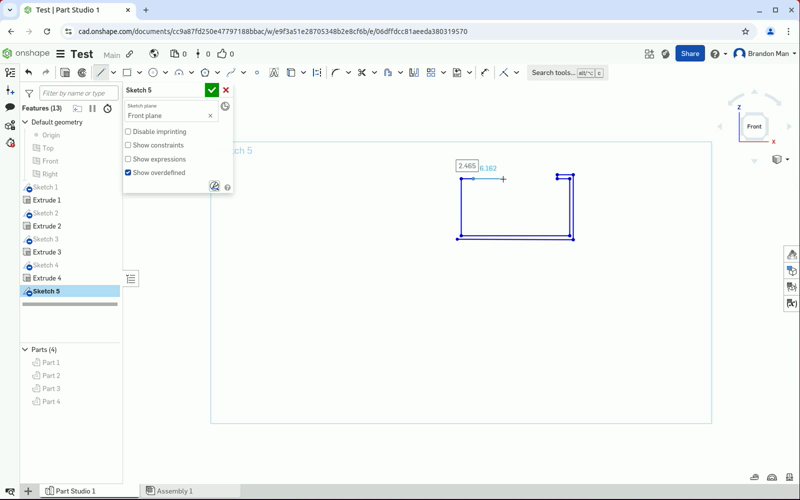
mouse_move(473, 174)
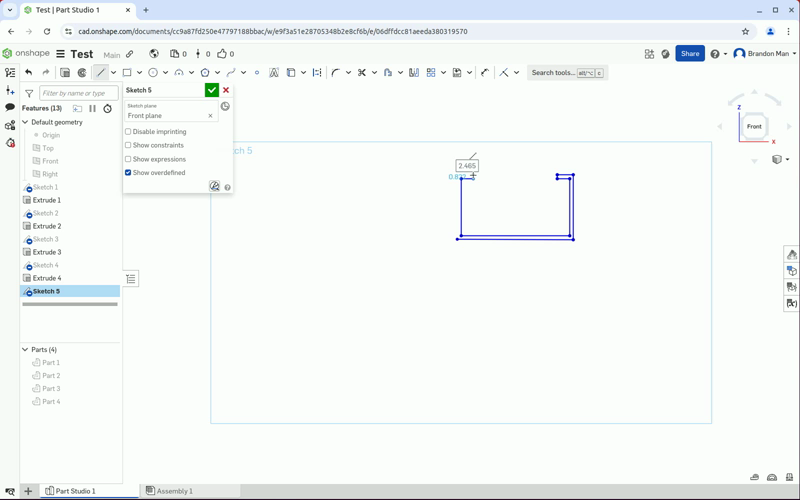
scroll(6)
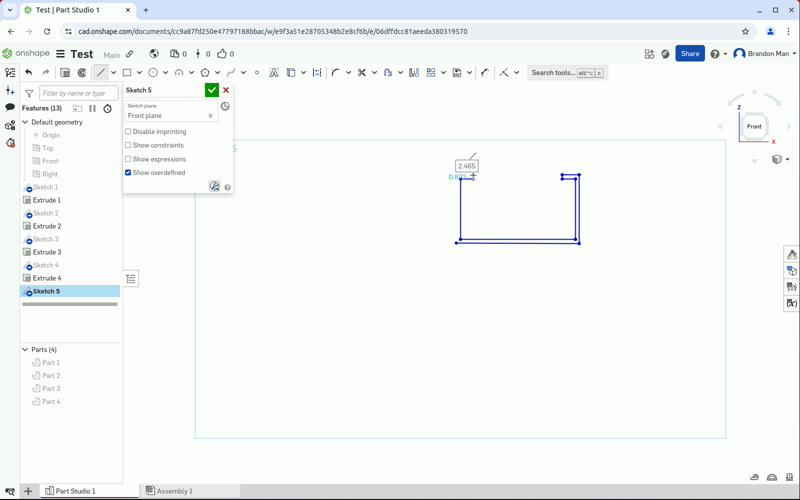
scroll(6)
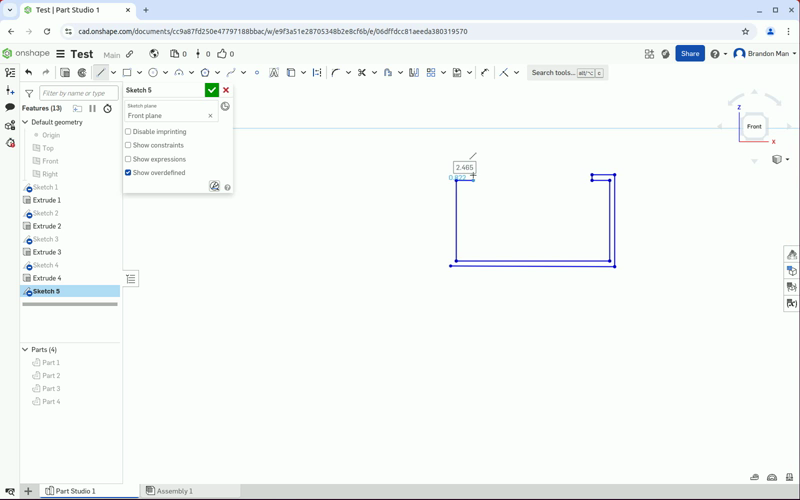
scroll(6)
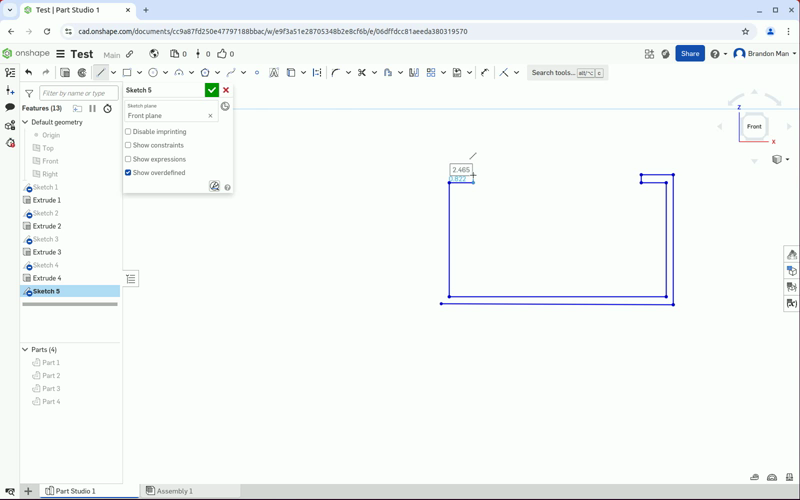
scroll(6)
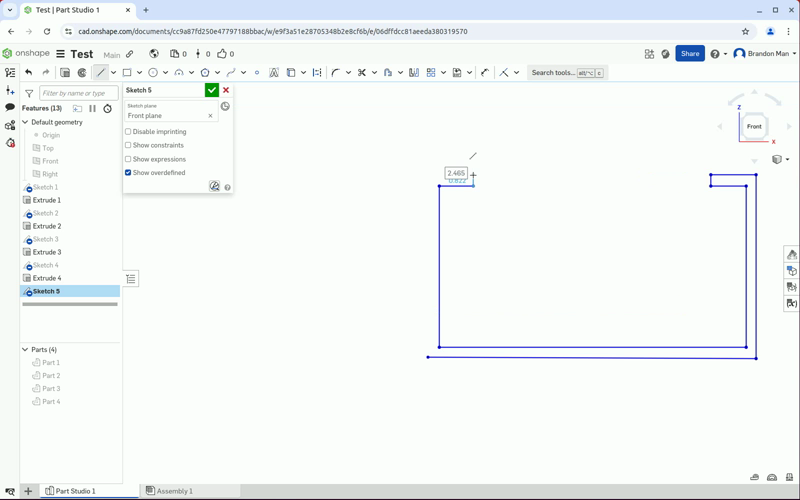
scroll(6)
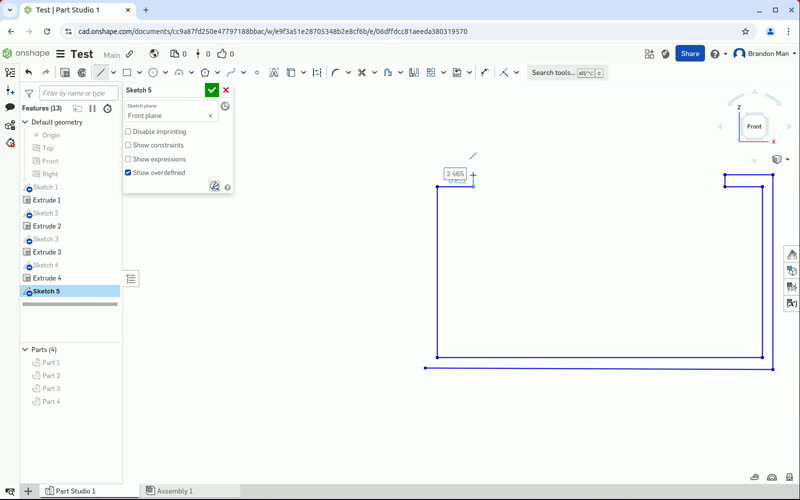
scroll(6)
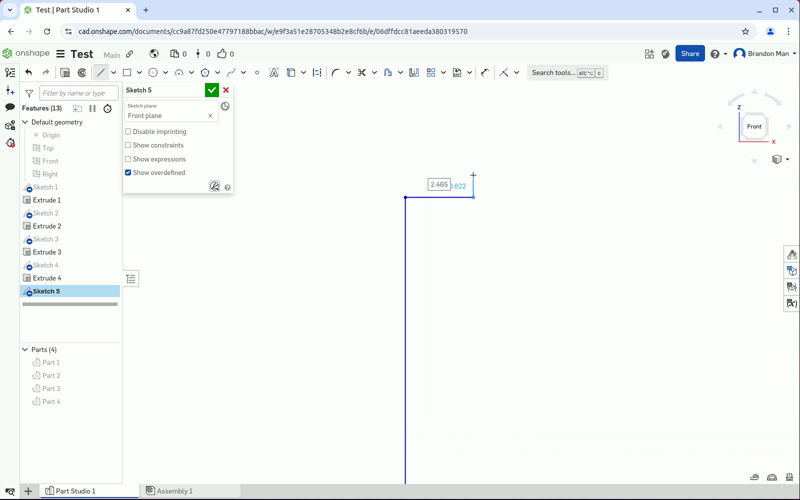
scroll(6)
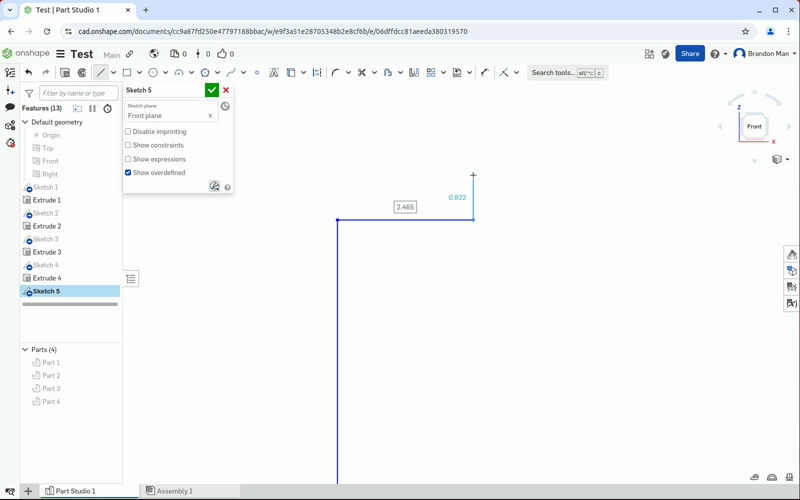
click(473, 174)
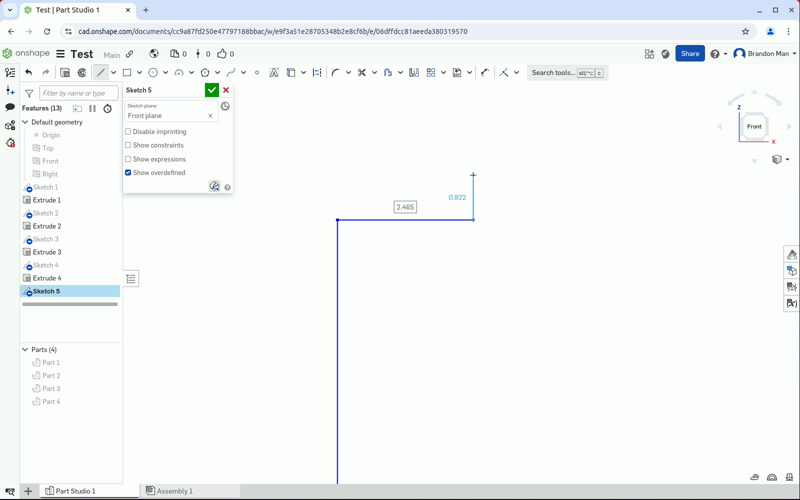
scroll(-6)
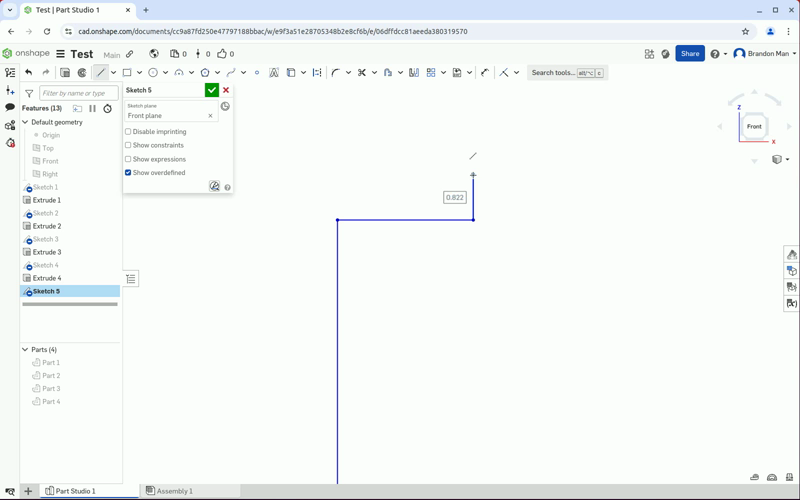
scroll(-6)
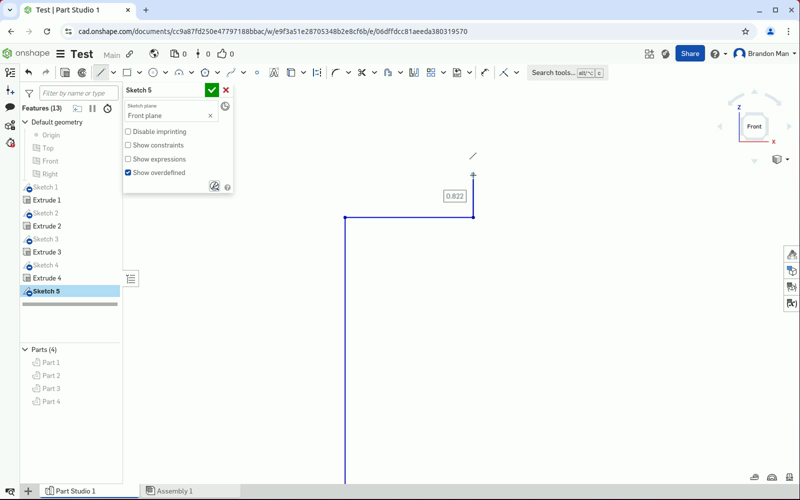
scroll(-6)
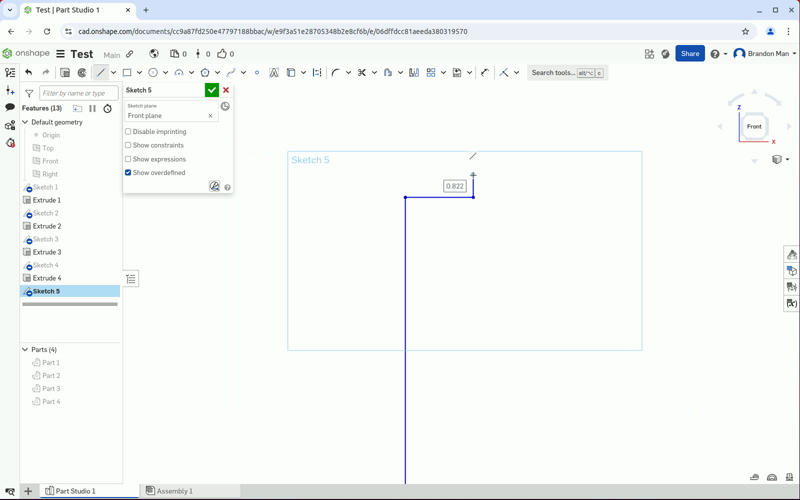
scroll(-6)
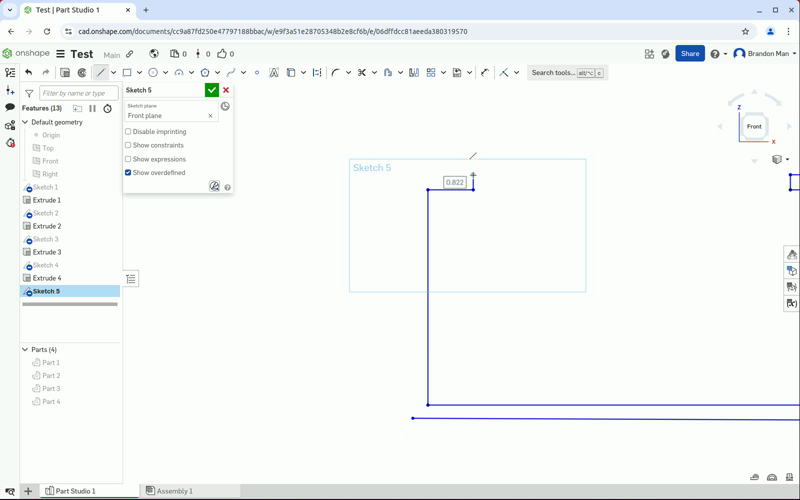
scroll(-6)
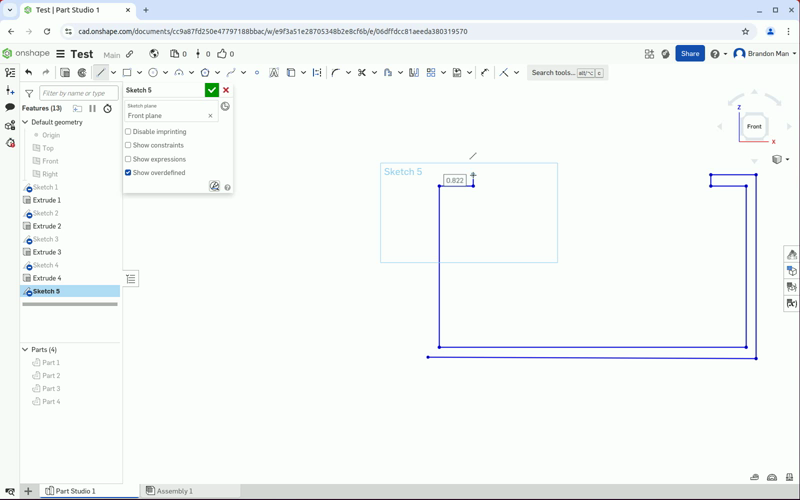
scroll(-6)
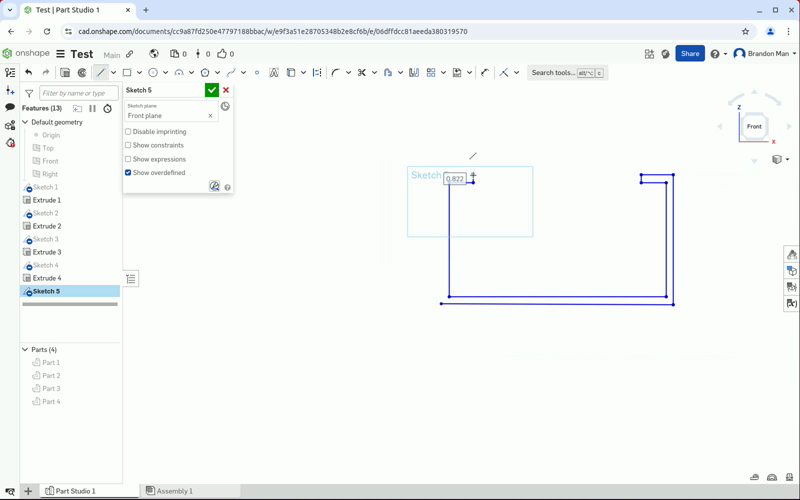
scroll(-6)
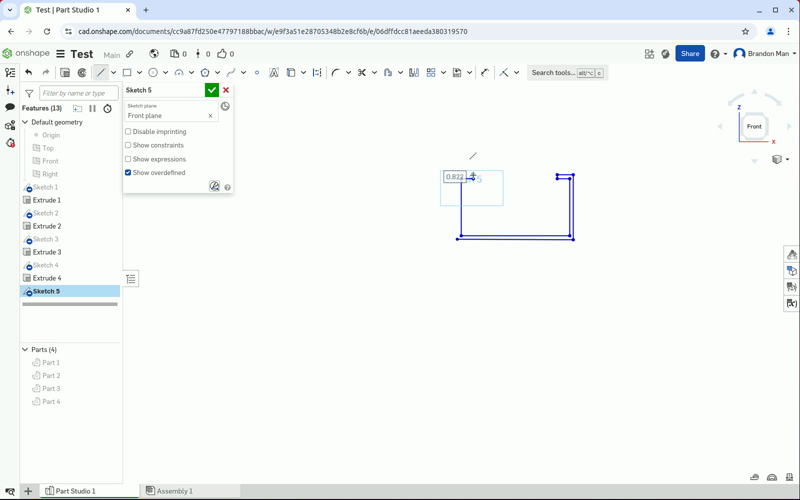
key_up(shift)
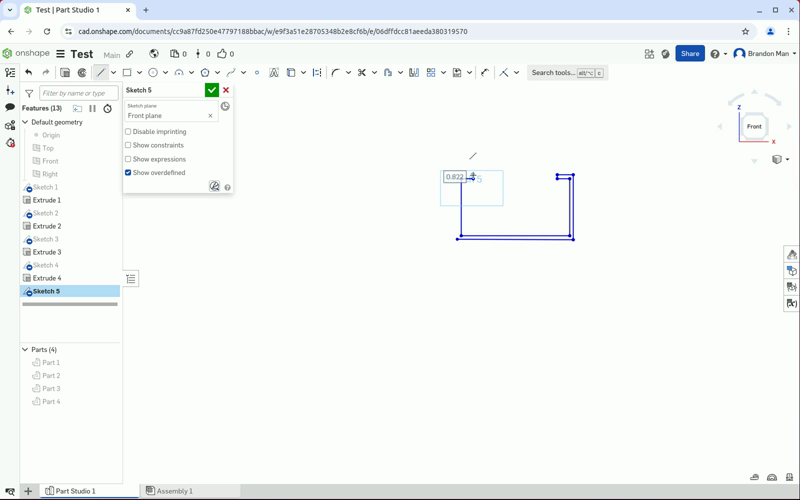
key_down(shift)
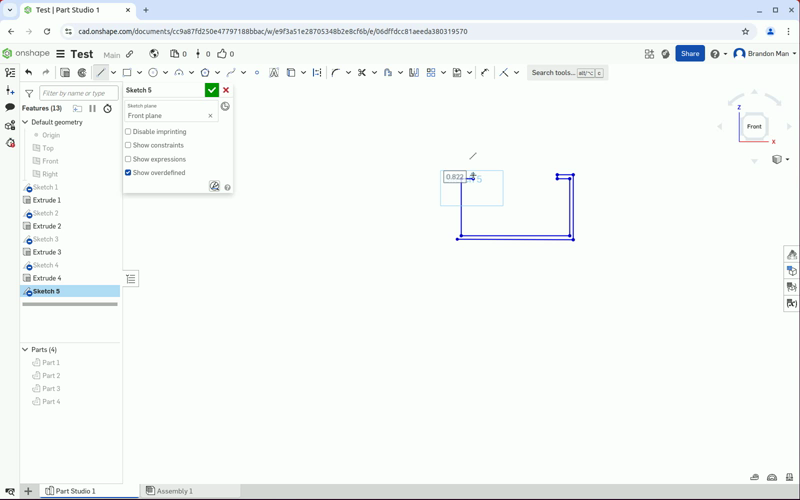
mouse_move(503, 174)
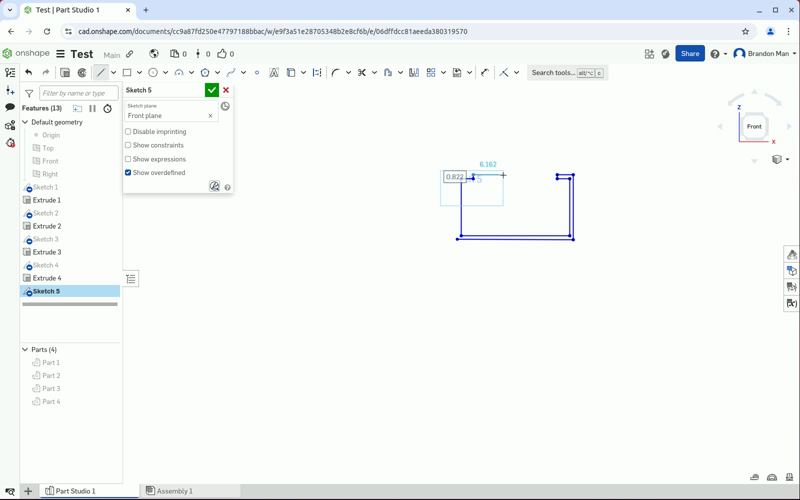
mouse_move(457, 174)
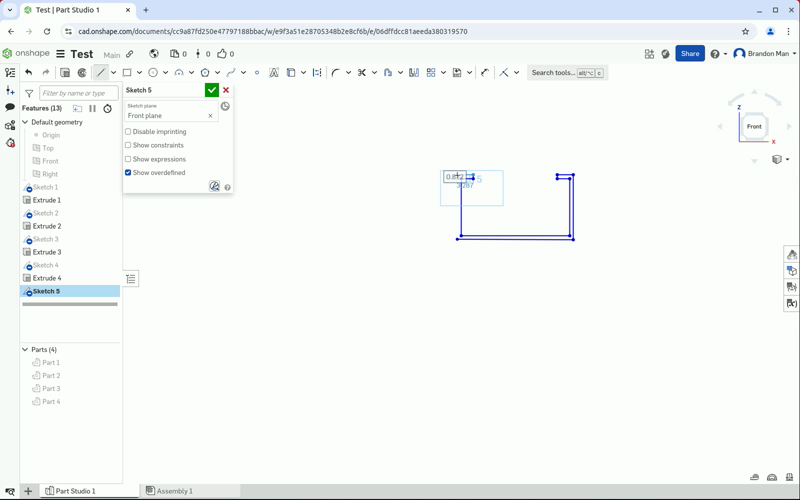
click(457, 174)
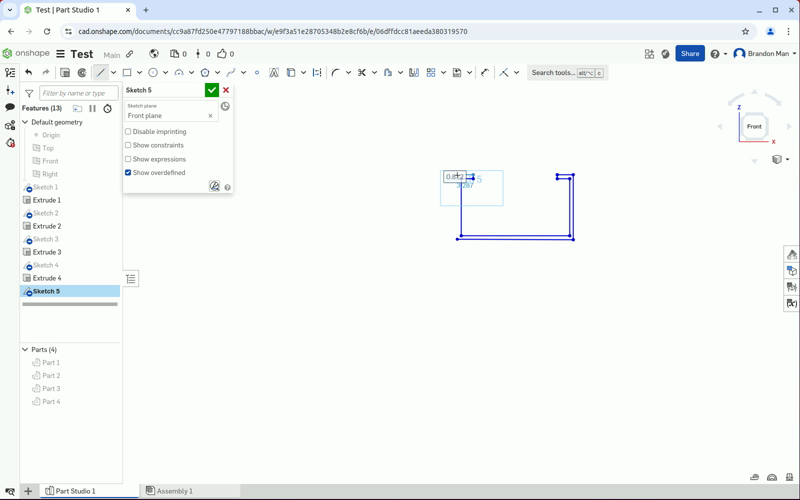
key_up(shift)
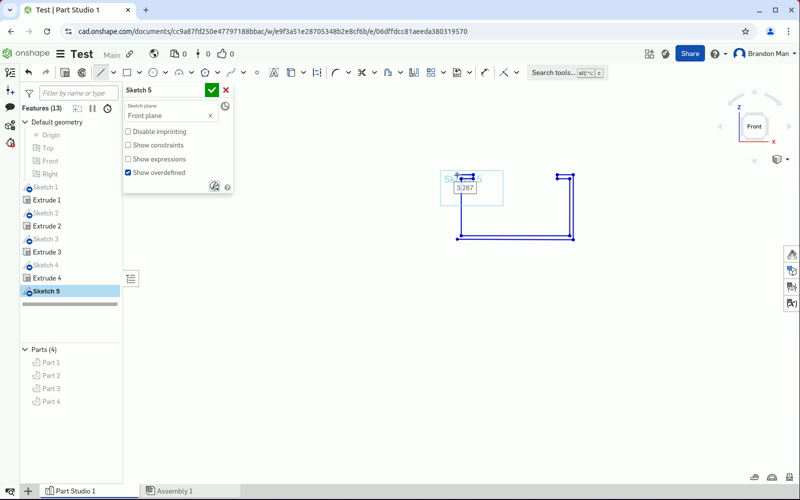
key_down(shift)
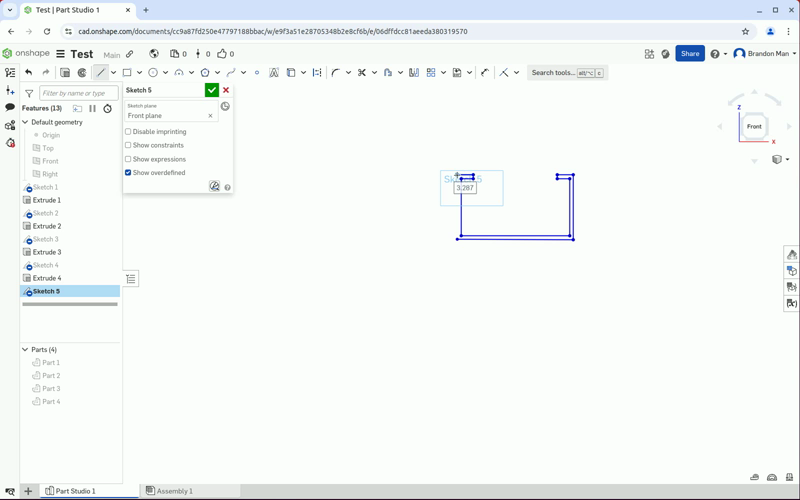
mouse_move(457, 239)
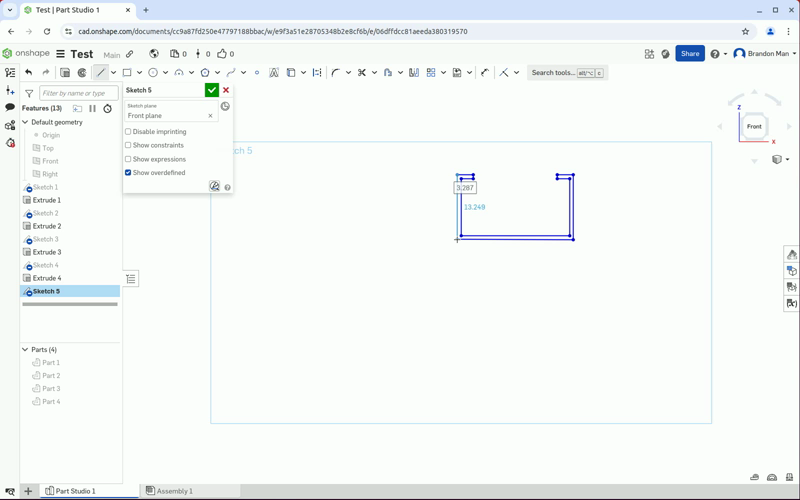
key_up(shift)
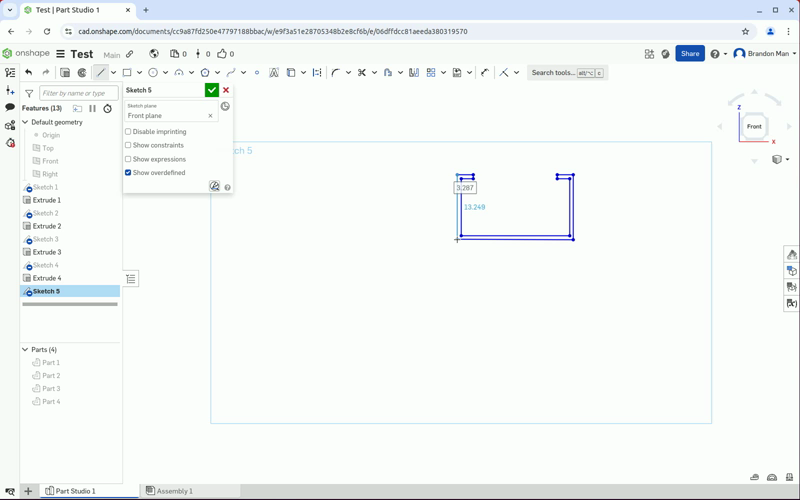
click(457, 239)
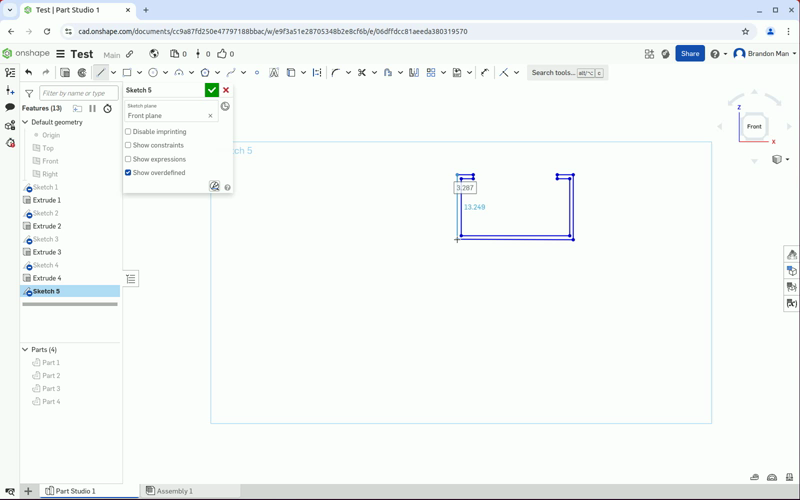
key(esc)
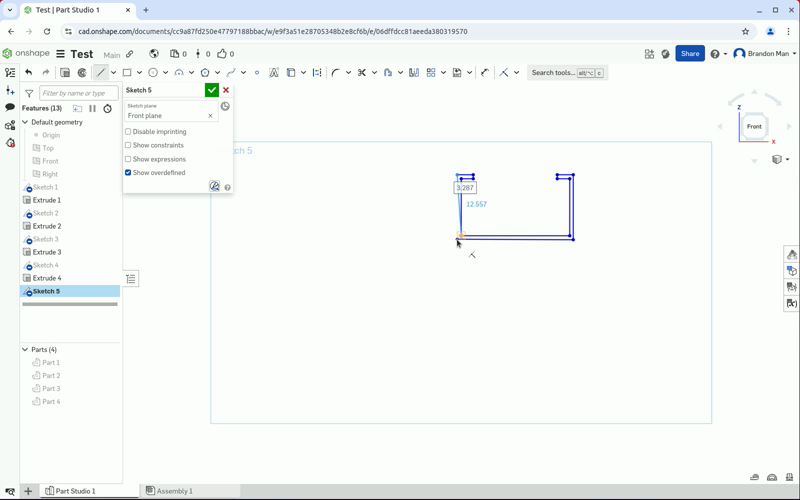
mouse_move(500, 237)
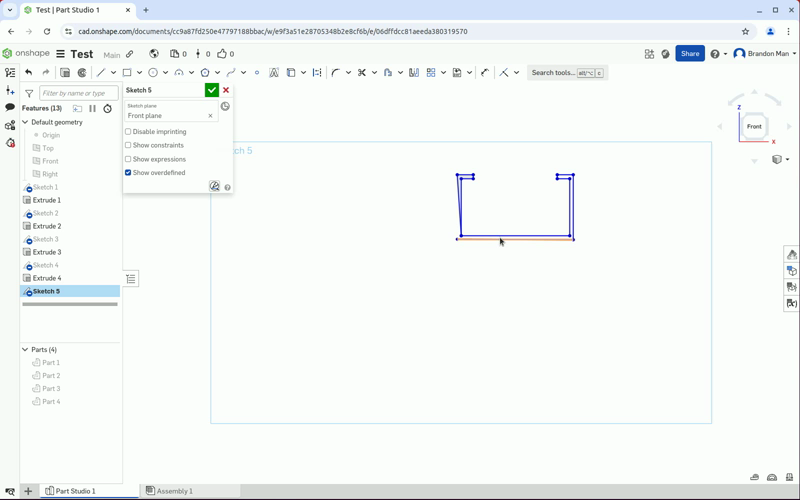
scroll(6)
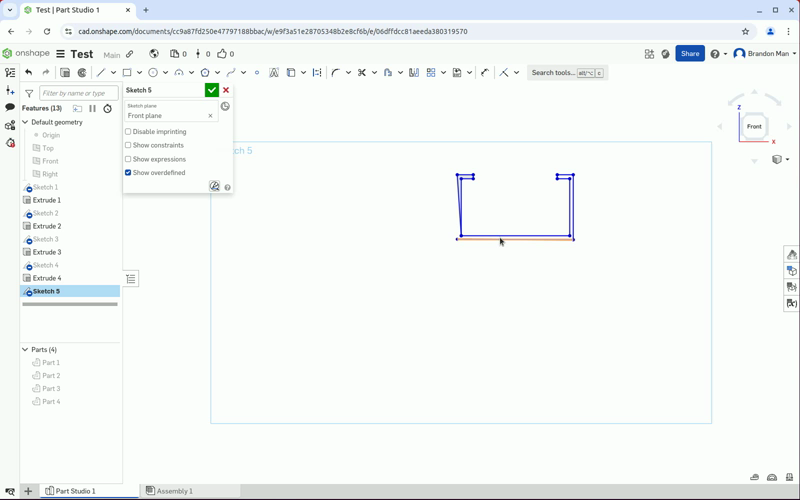
scroll(6)
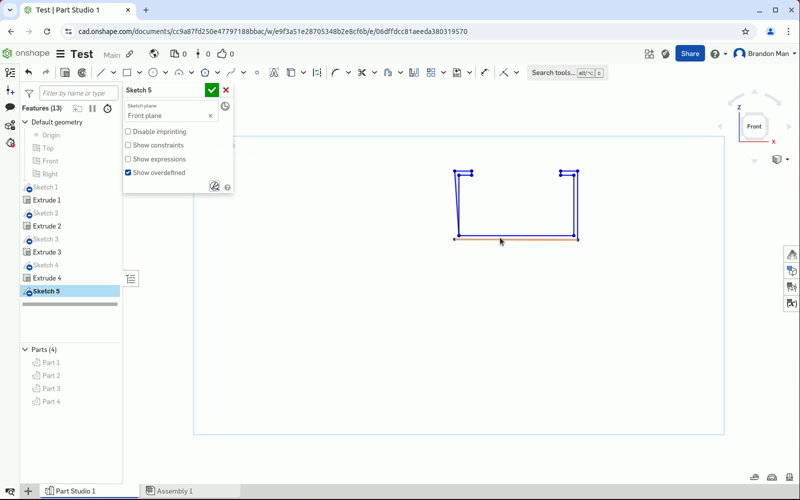
scroll(6)
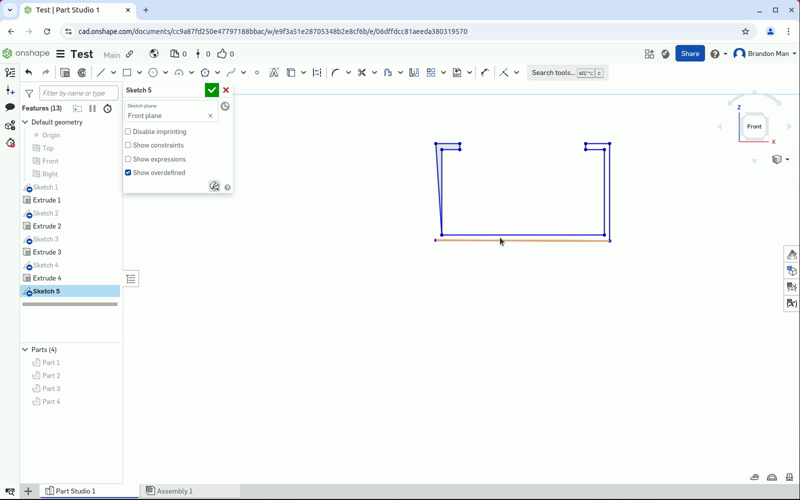
scroll(6)
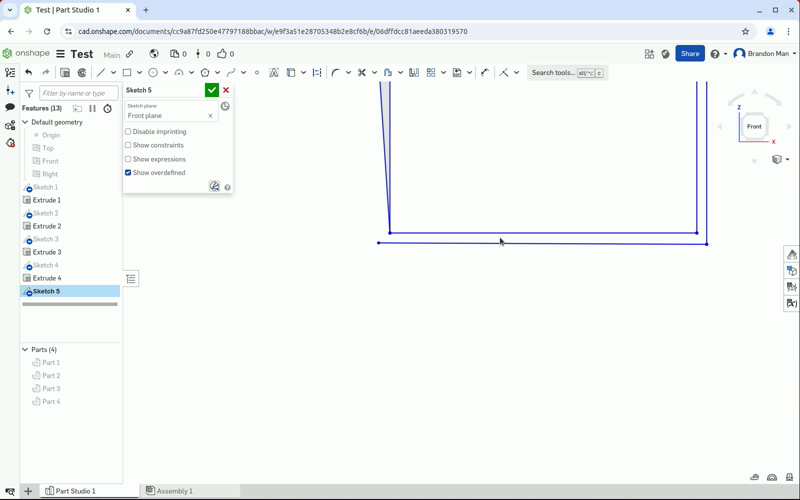
scroll(6)
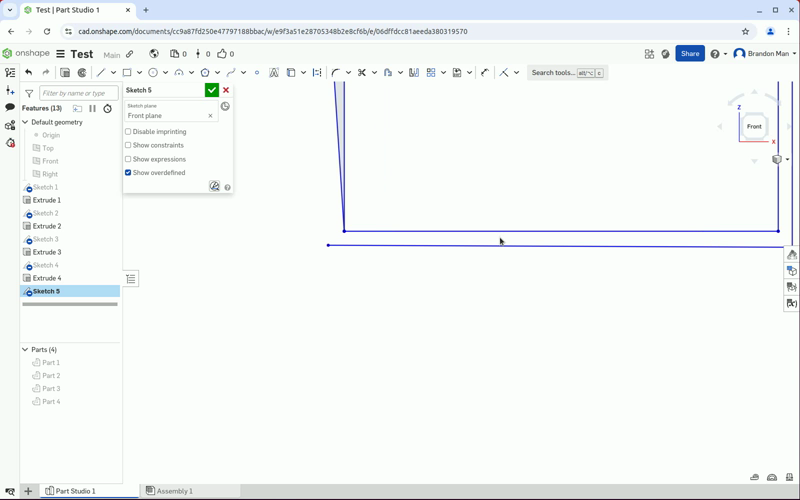
scroll(6)
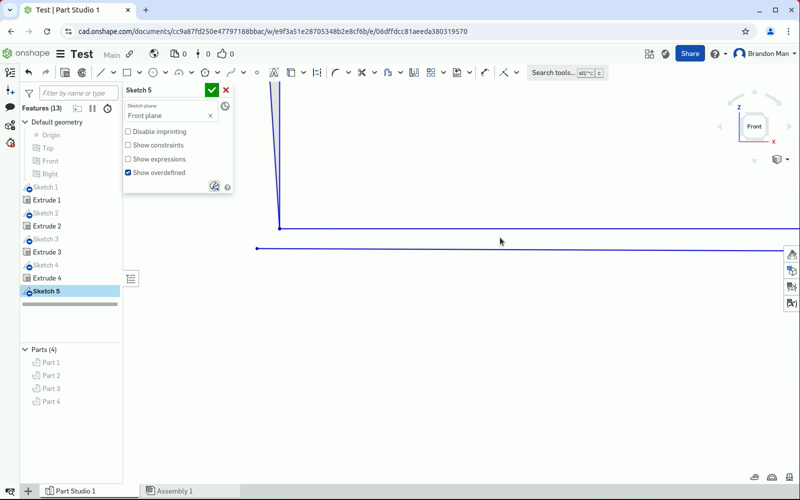
scroll(6)
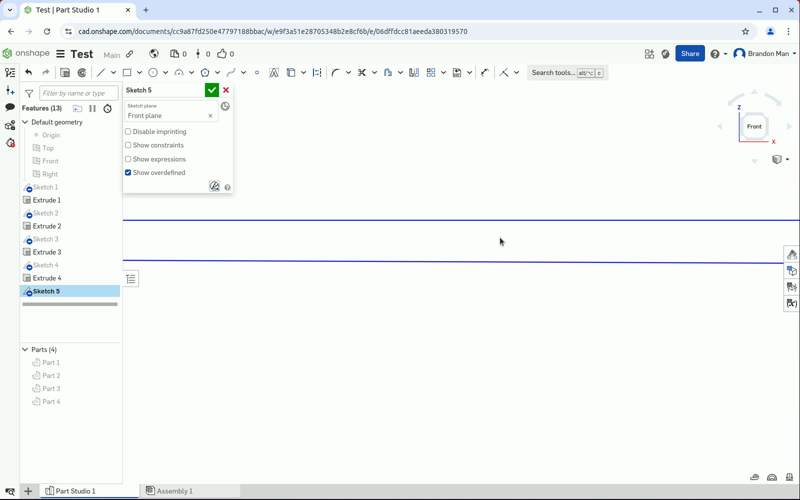
click(500, 237)
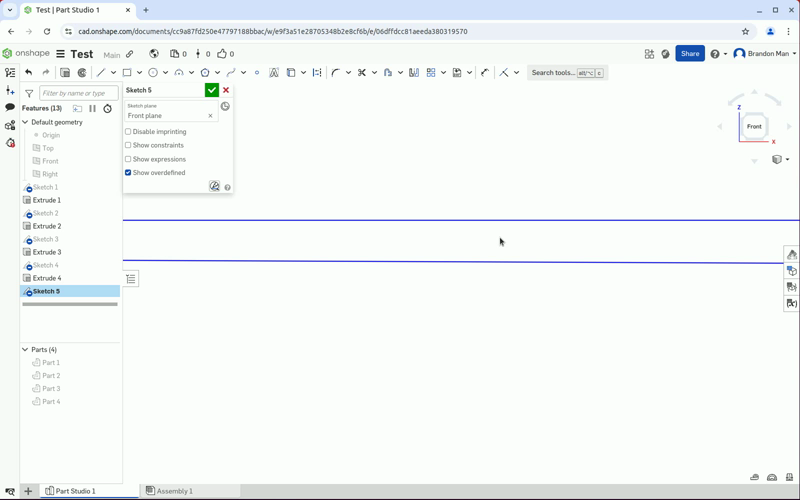
scroll(-6)
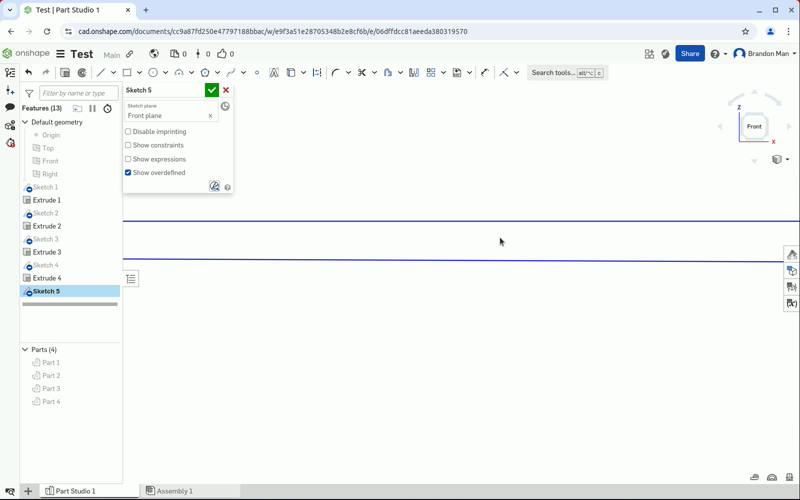
scroll(-6)
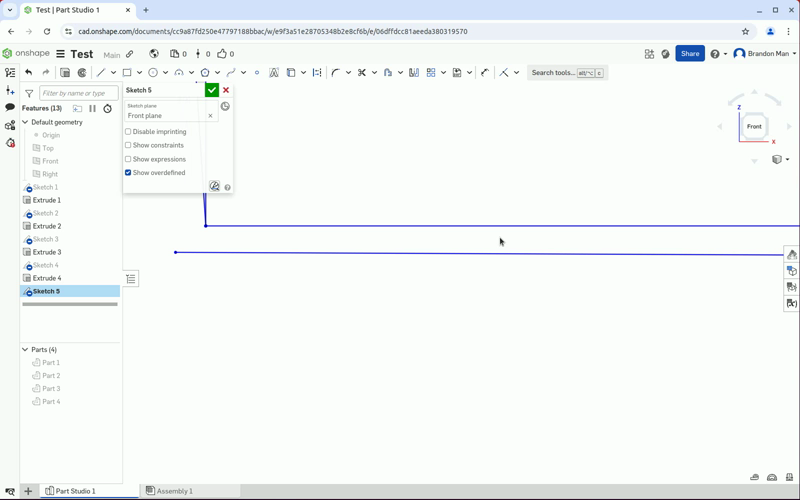
scroll(-6)
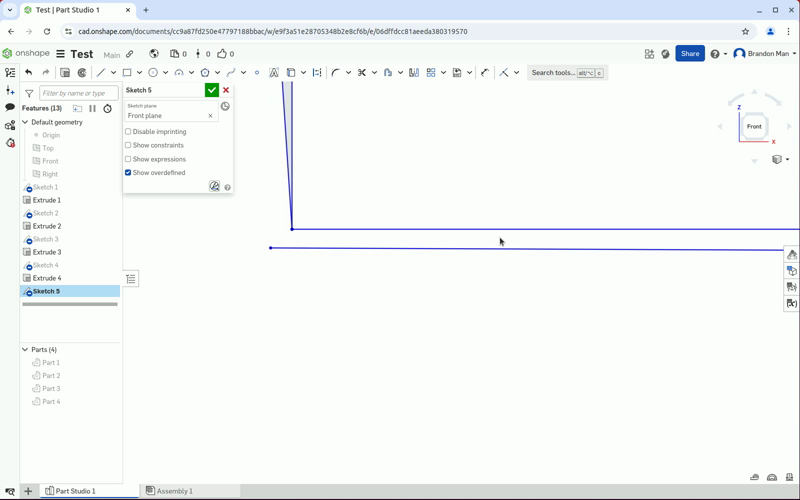
scroll(-6)
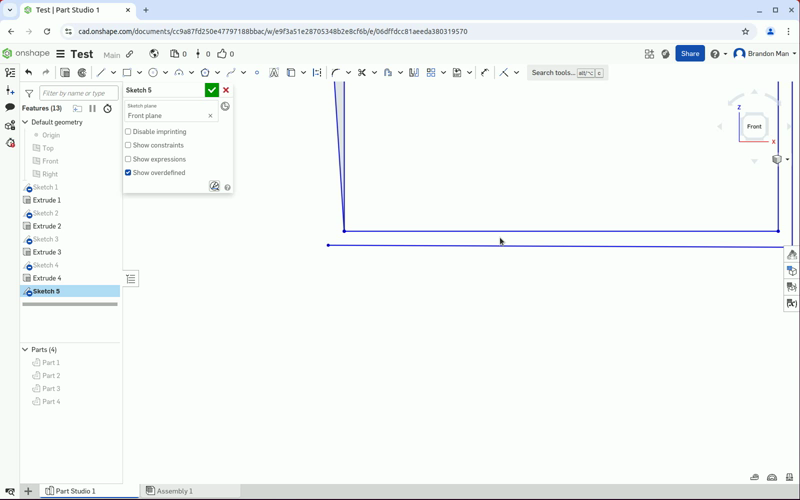
scroll(-6)
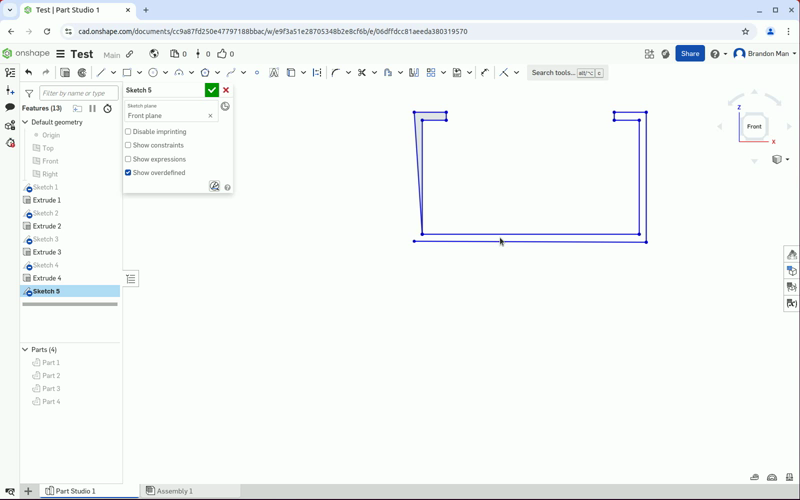
scroll(-6)
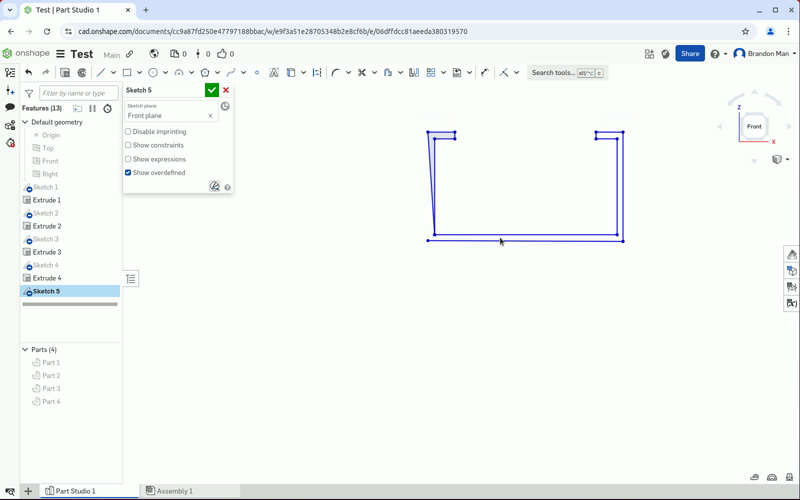
scroll(-6)
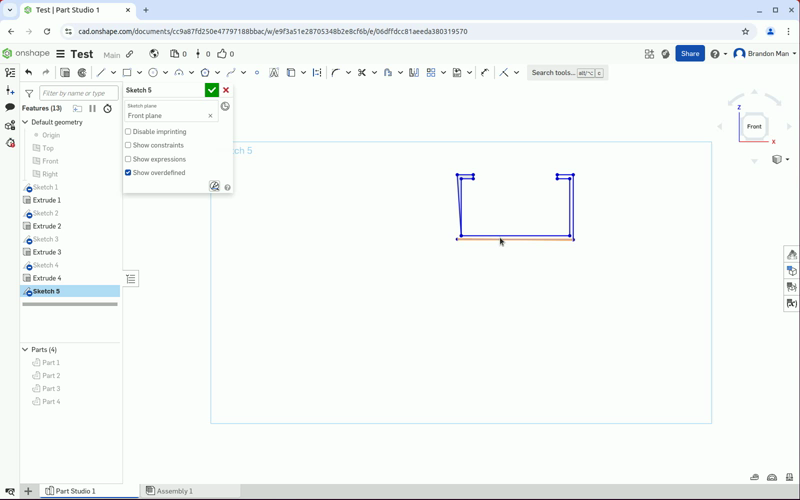
mouse_move(73, 352)
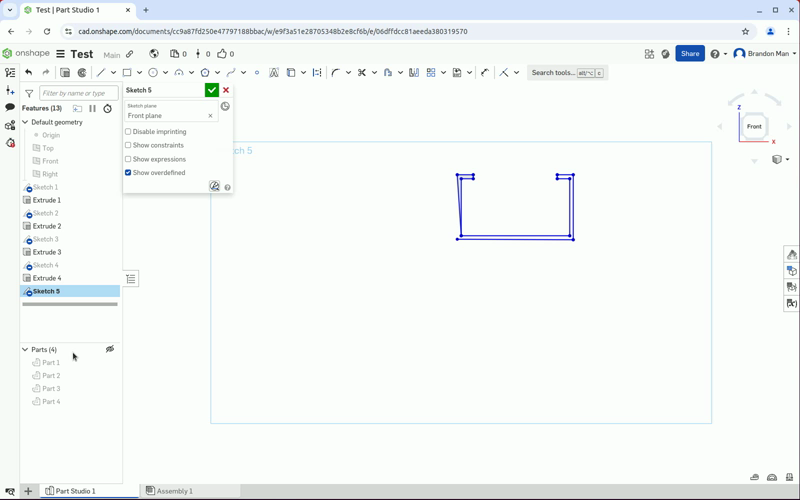
key(shift+y)
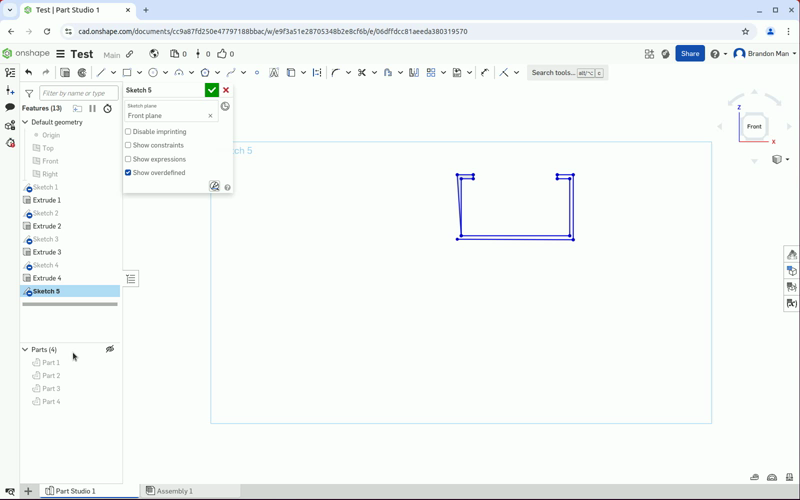
key(shift+e)
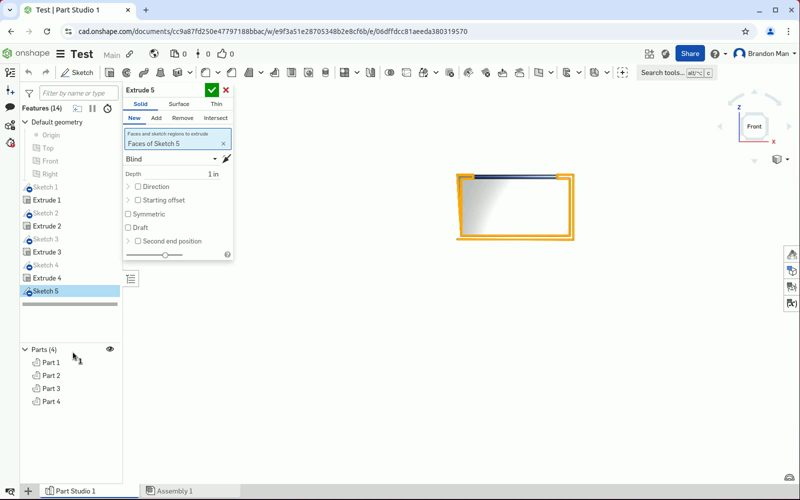
mouse_move(143, 106)
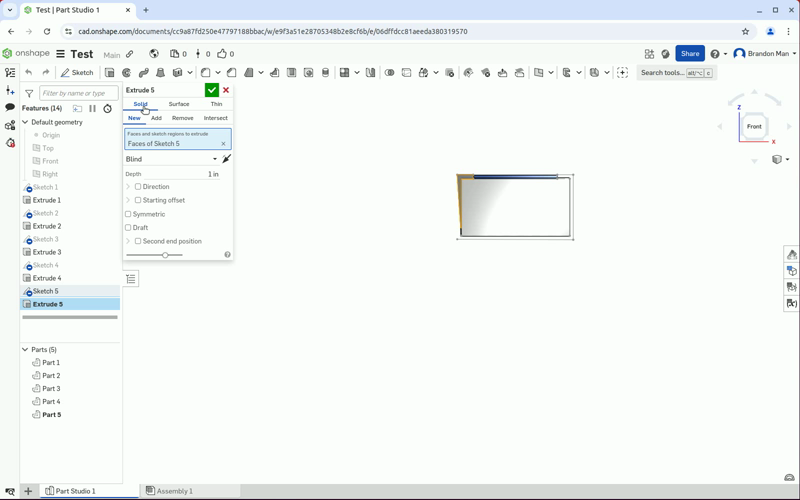
click(143, 106)
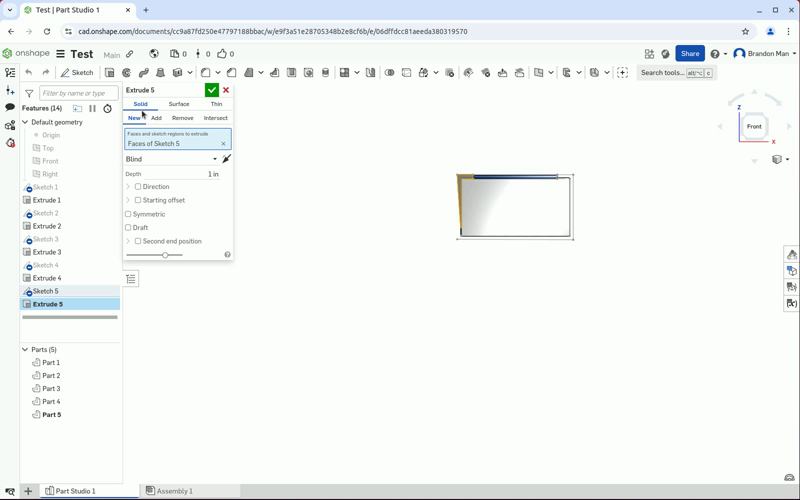
mouse_move(137, 120)
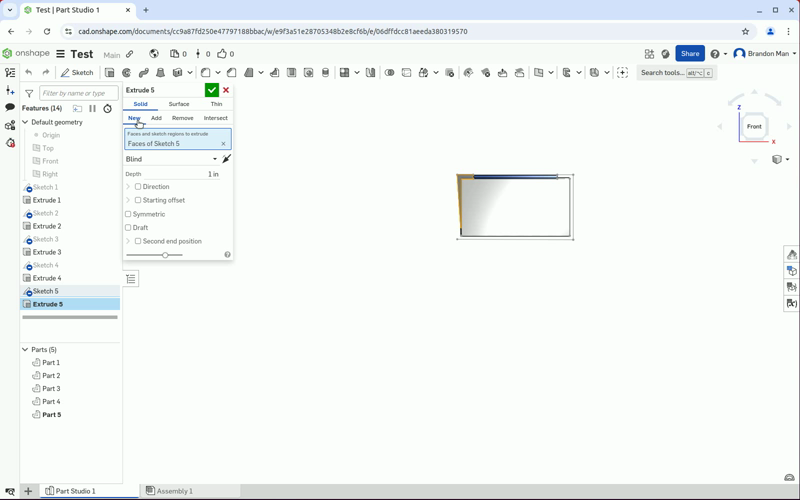
click(137, 120)
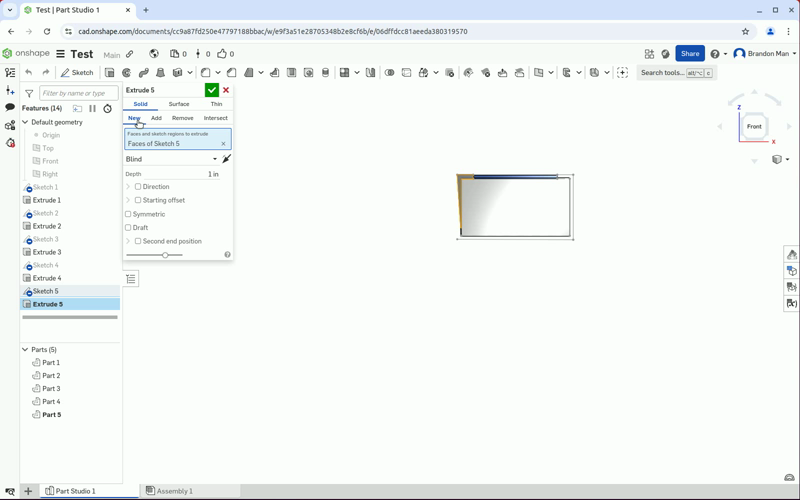
key(tab, 4)
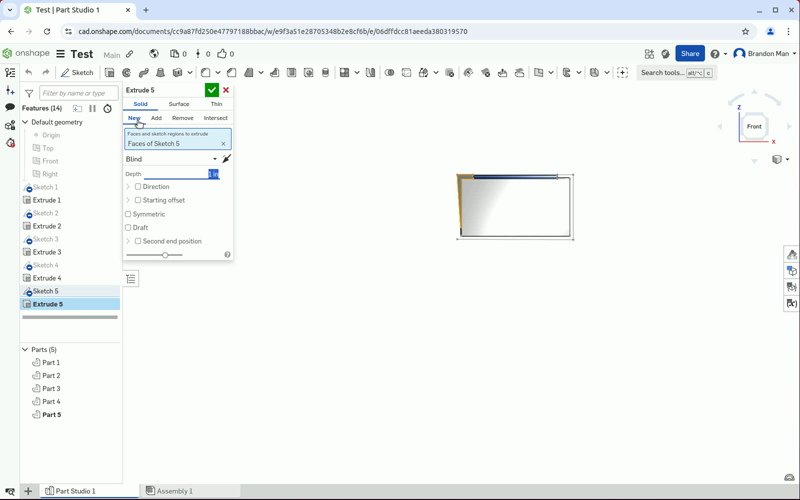
text(-9.388)
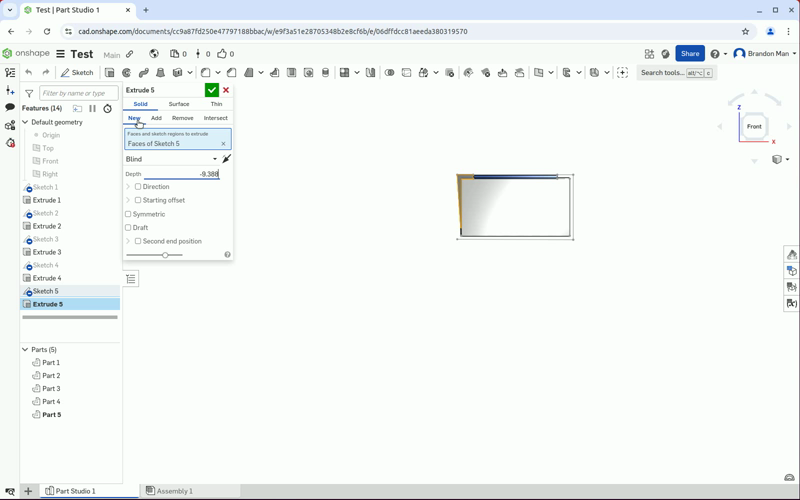
key(enter)
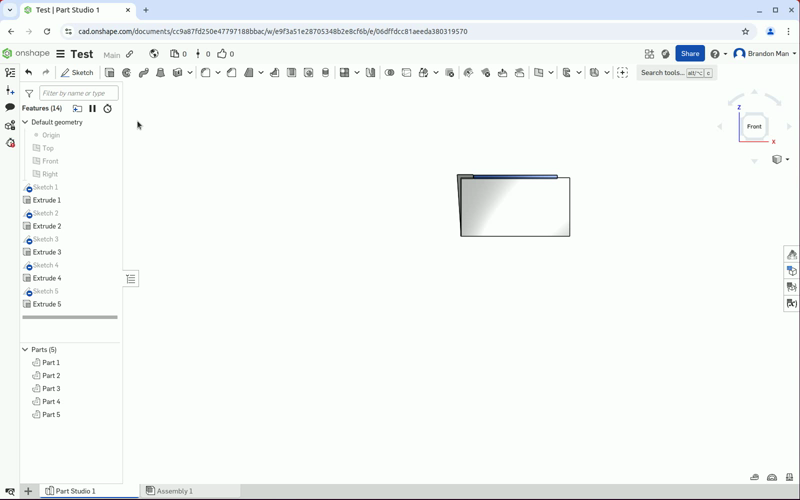
key(shift+h)
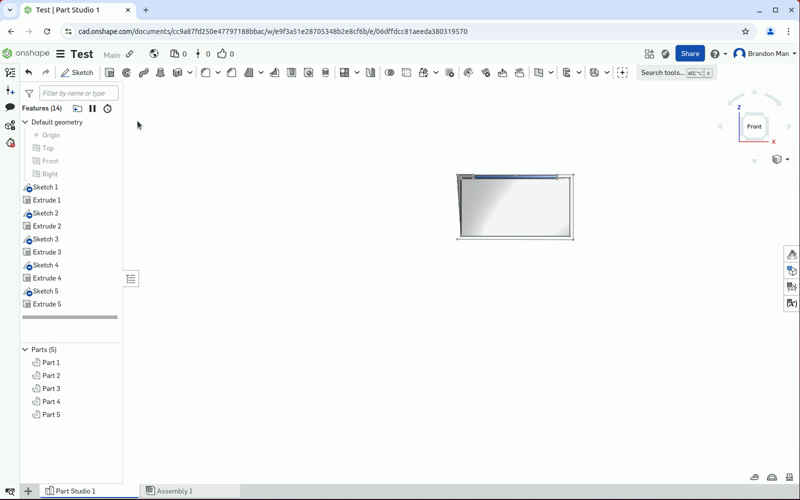
key(shift+h)
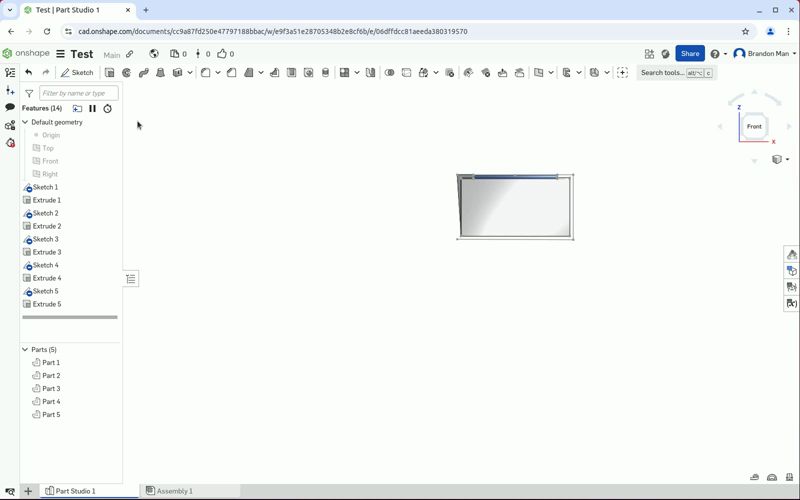
key(shift+7)
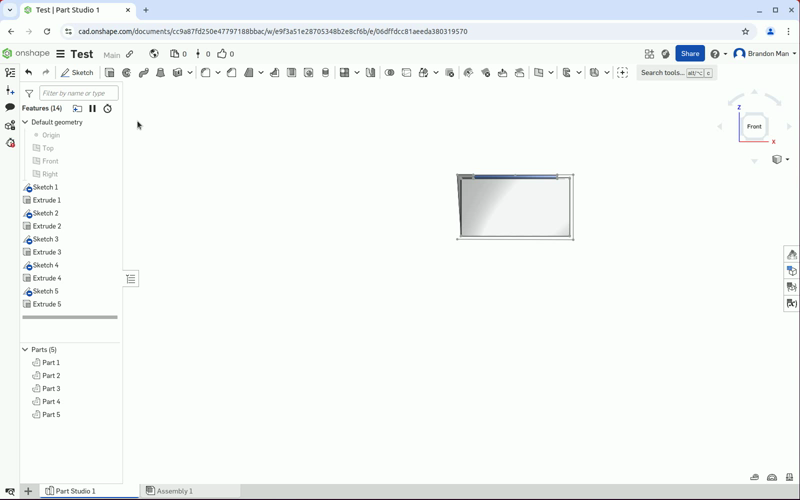
key(left, 2)
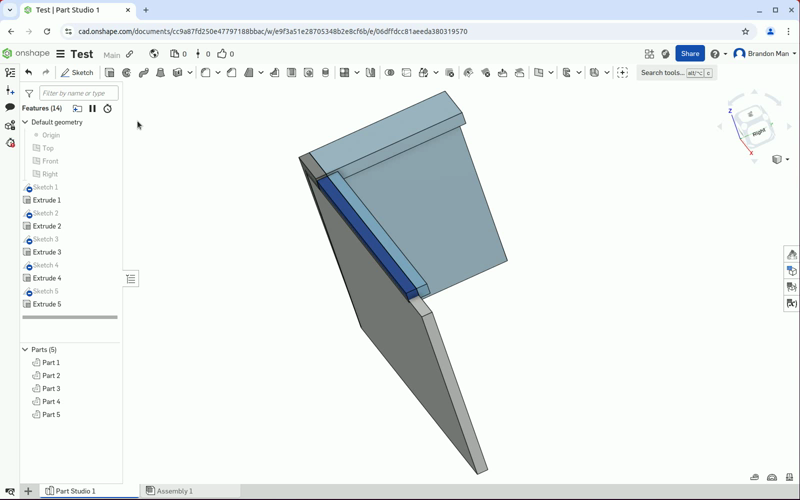
key(down, 2)
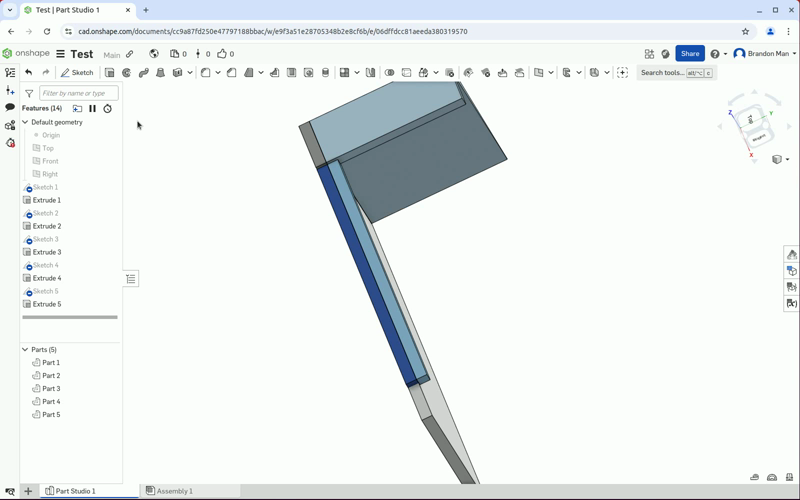
key(up, 2)
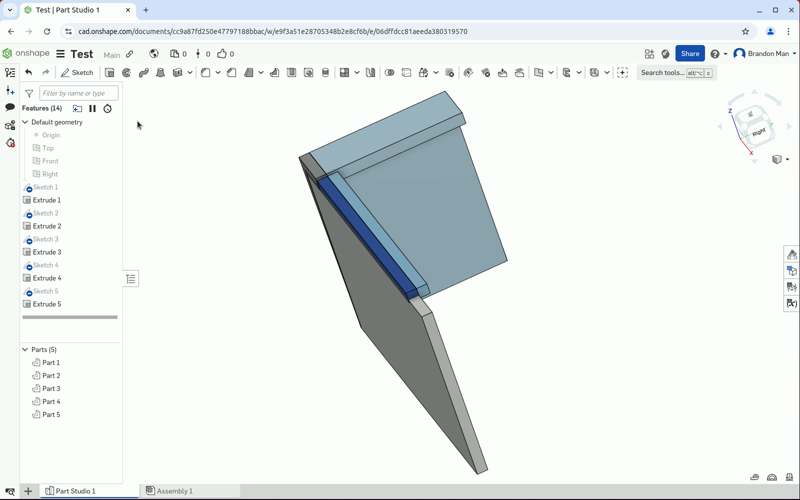
key(right, 2)
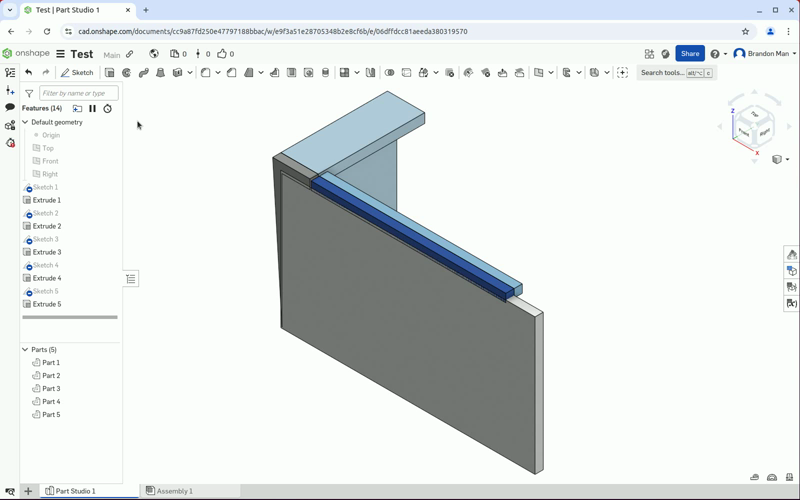
mouse_move(73, 189)
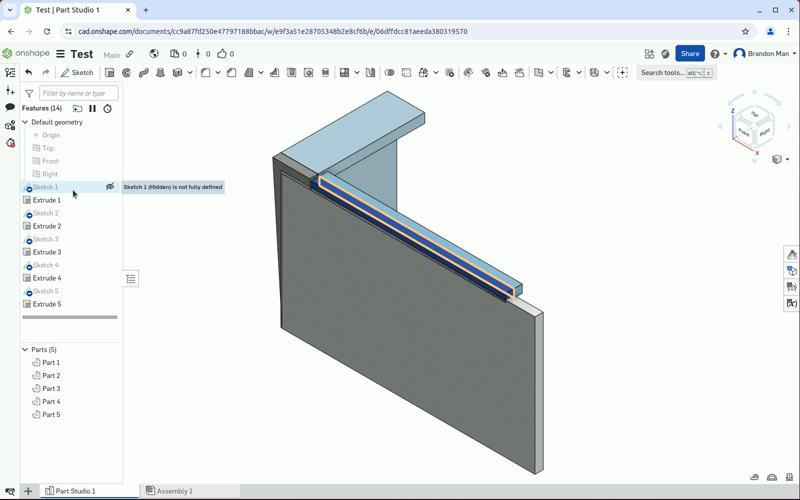
click(73, 189)